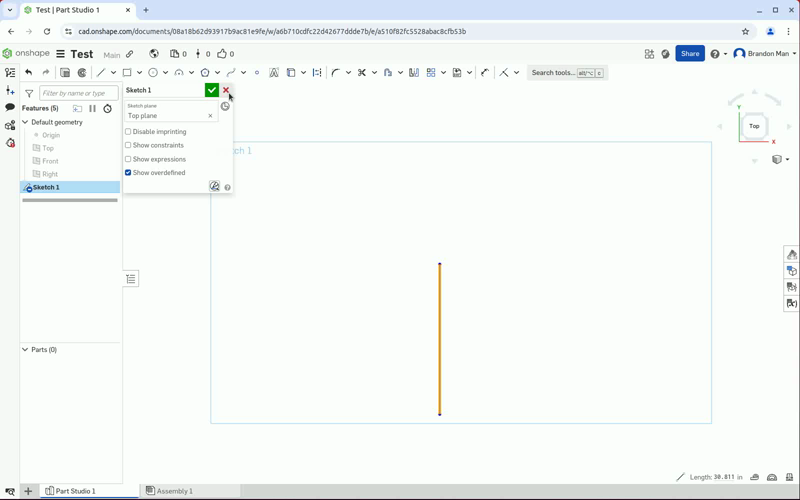
key(shift+h)
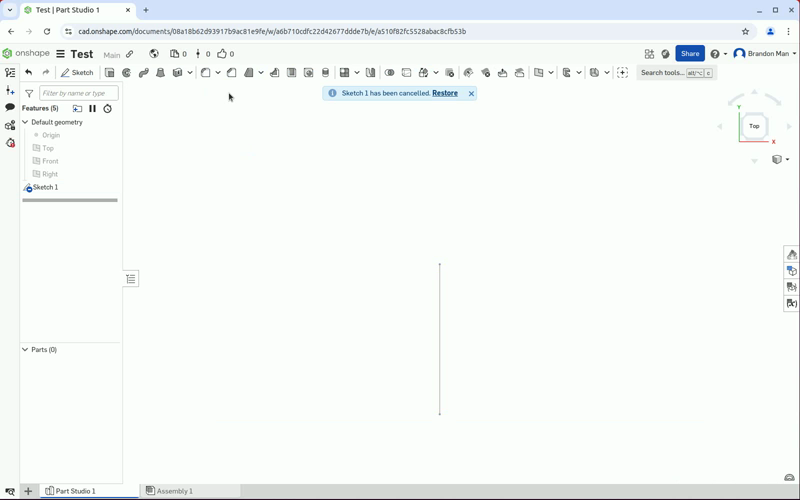
key(shift+s)
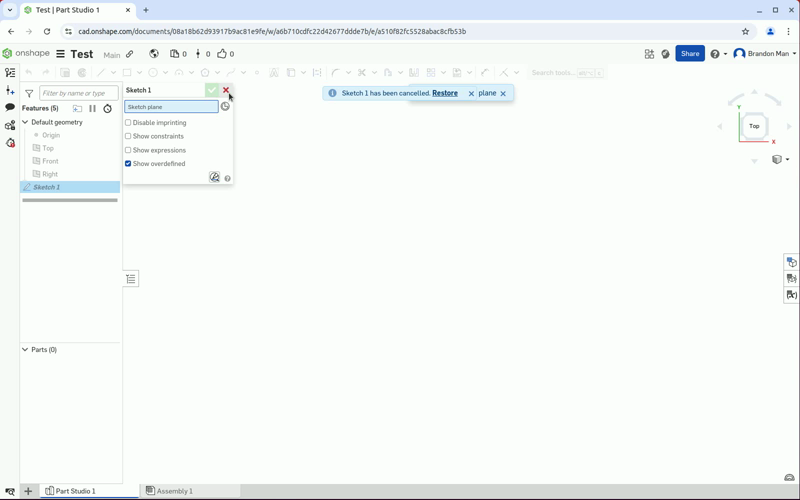
mouse_move(73, 150)
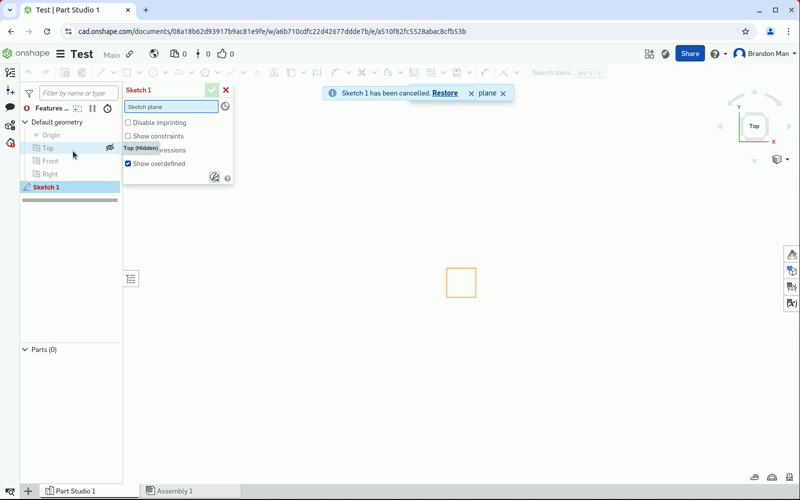
click(73, 150)
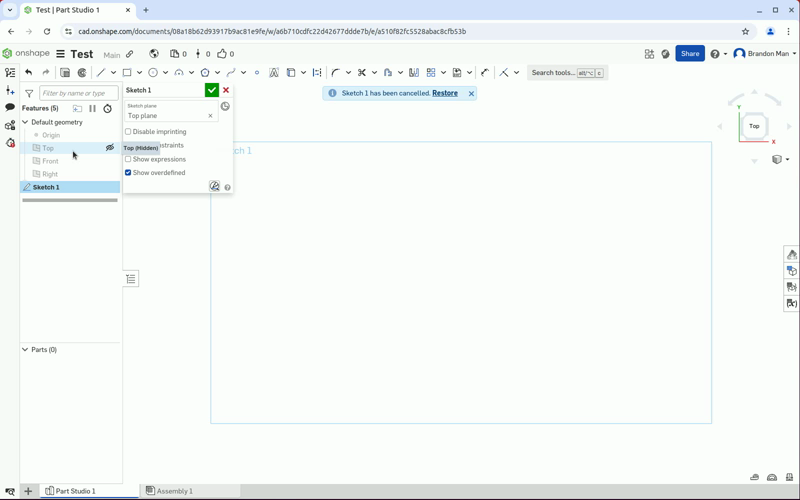
mouse_move(73, 352)
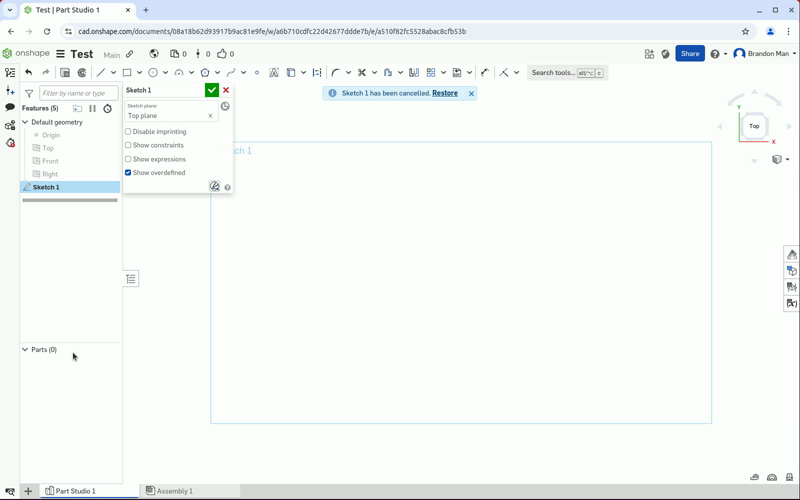
key(y)
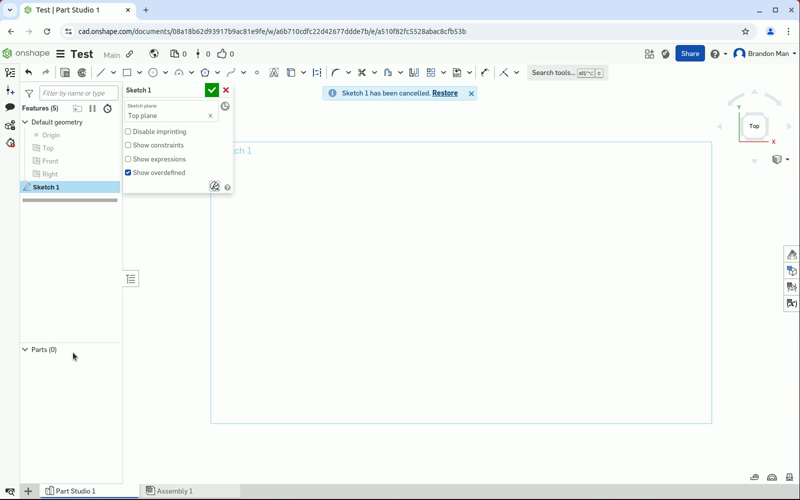
key(l)
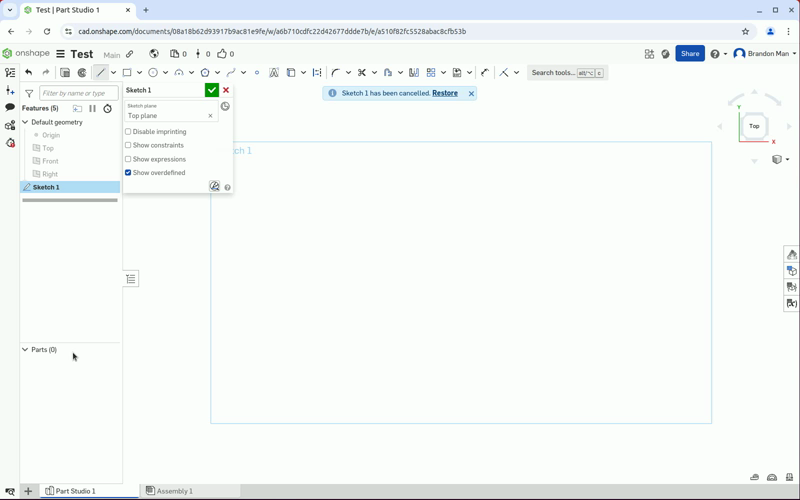
key_down(shift)
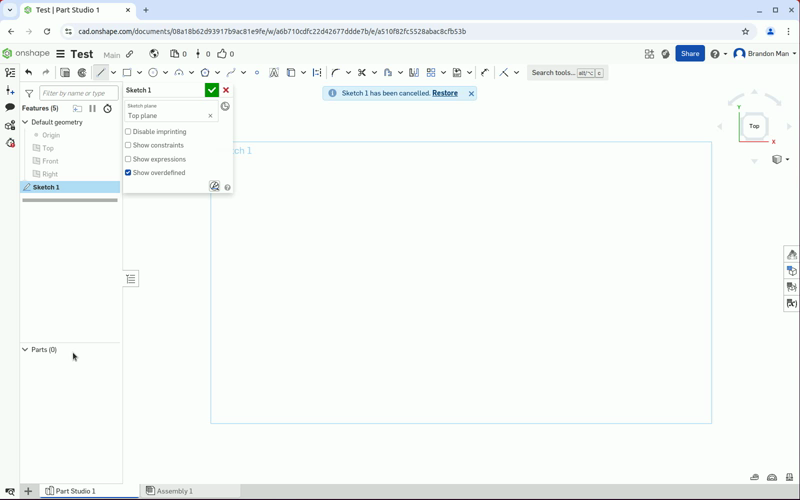
mouse_move(458, 284)
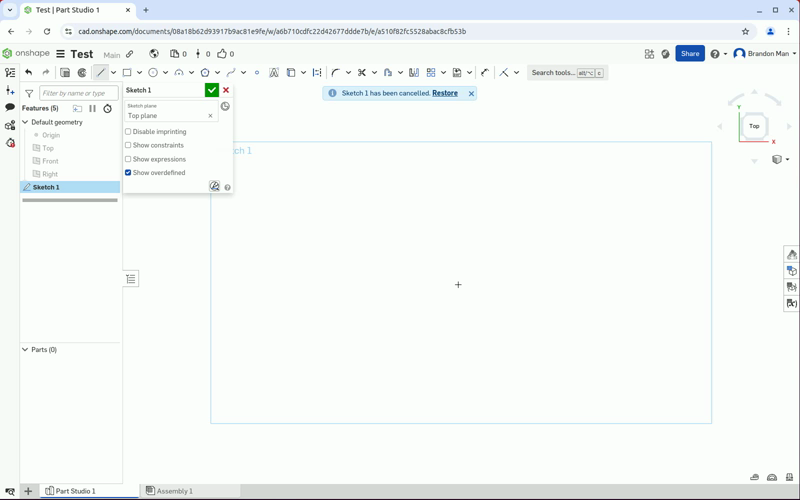
click(458, 284)
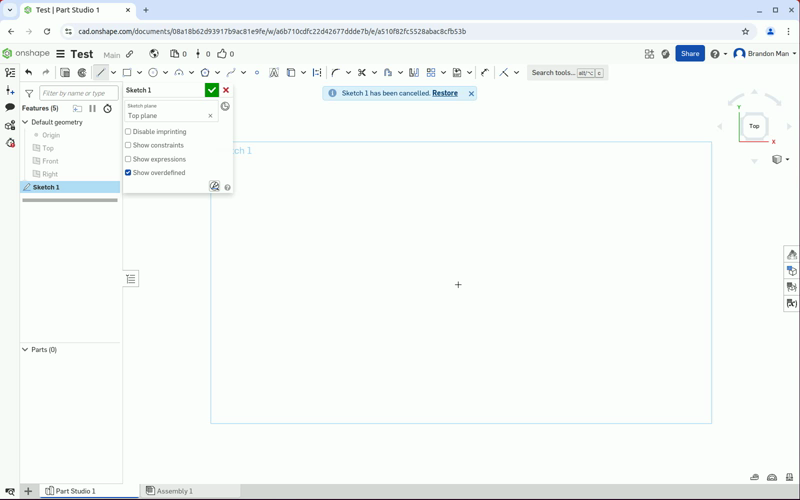
key_up(shift)
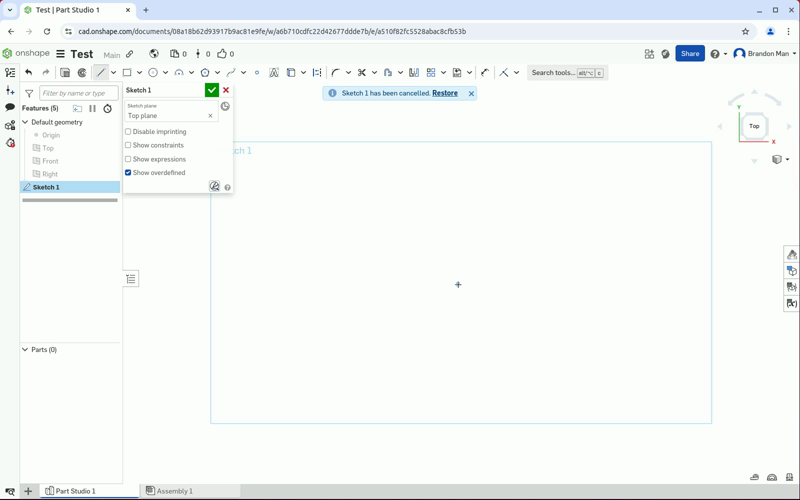
key_down(shift)
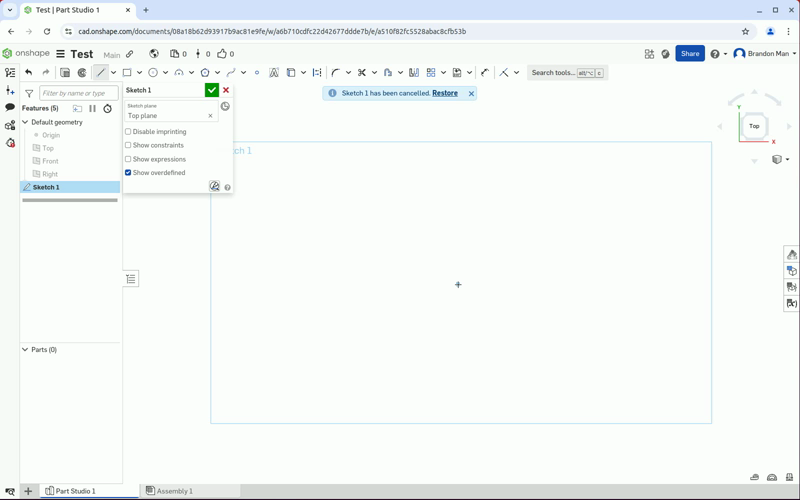
mouse_move(488, 284)
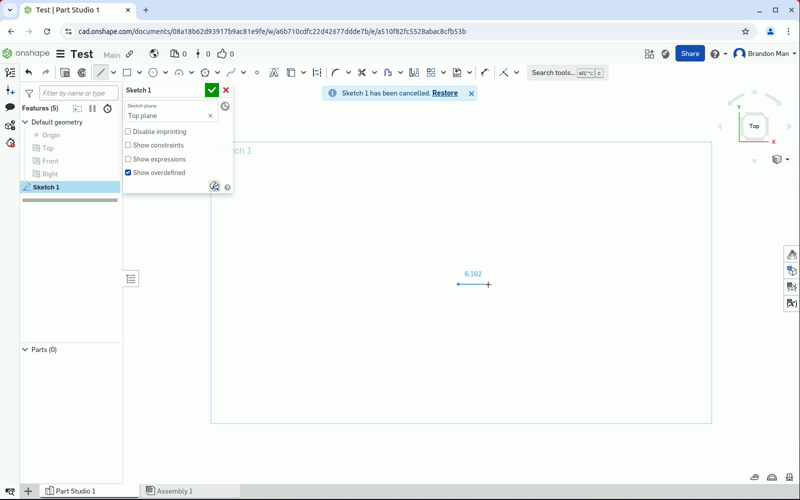
mouse_move(464, 284)
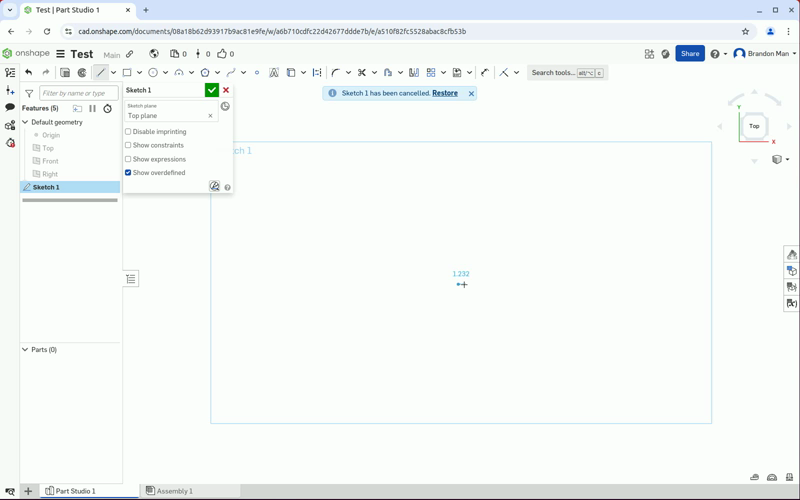
scroll(6)
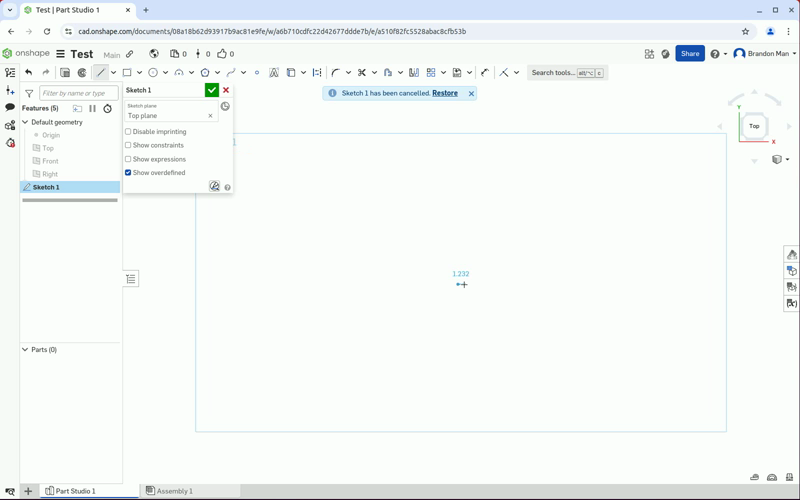
scroll(6)
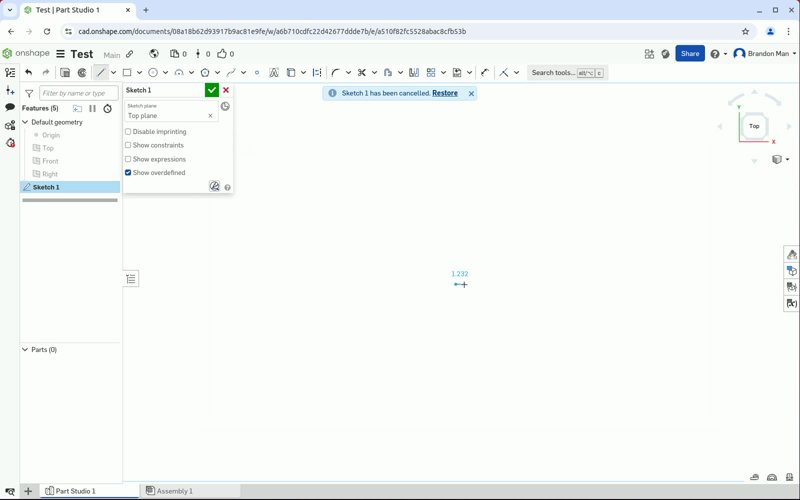
scroll(6)
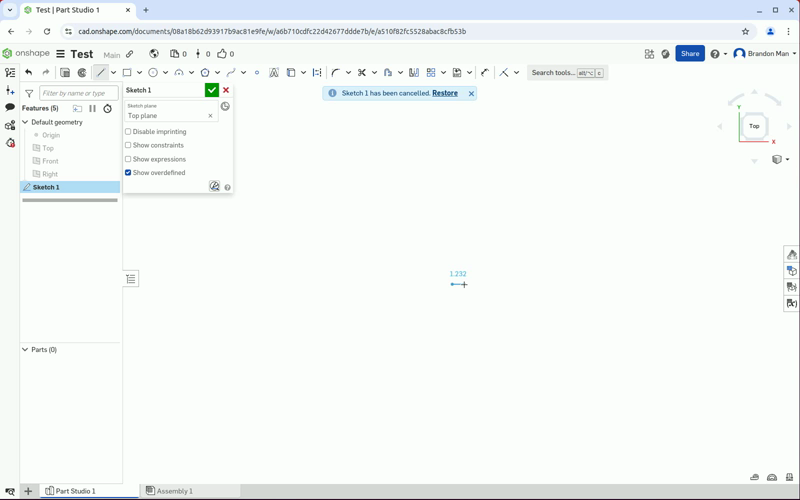
scroll(6)
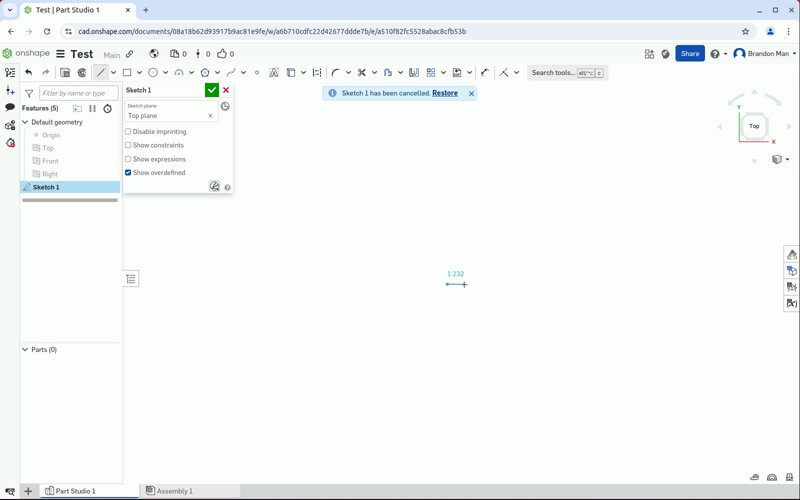
scroll(6)
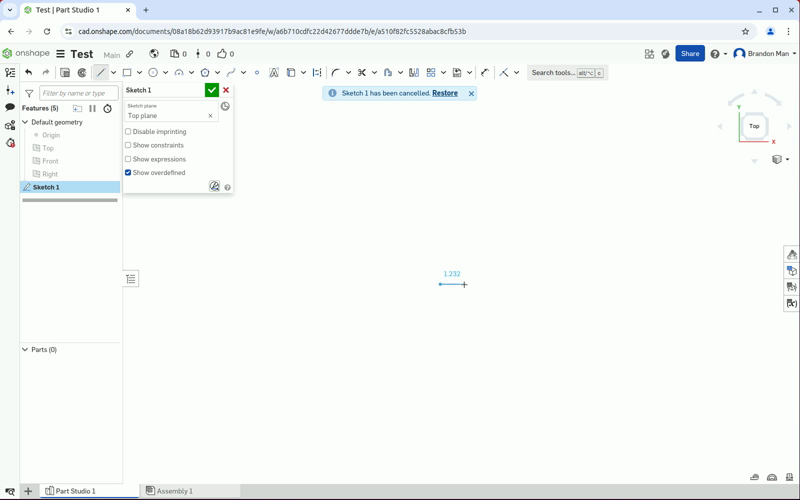
scroll(6)
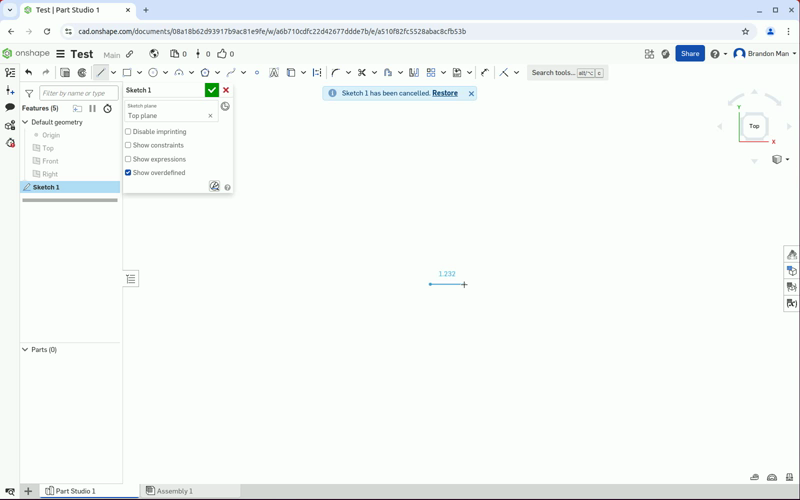
scroll(6)
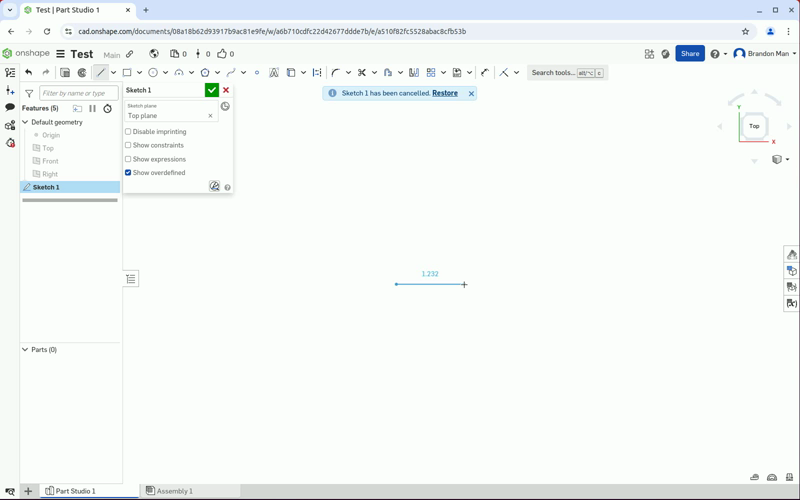
click(464, 284)
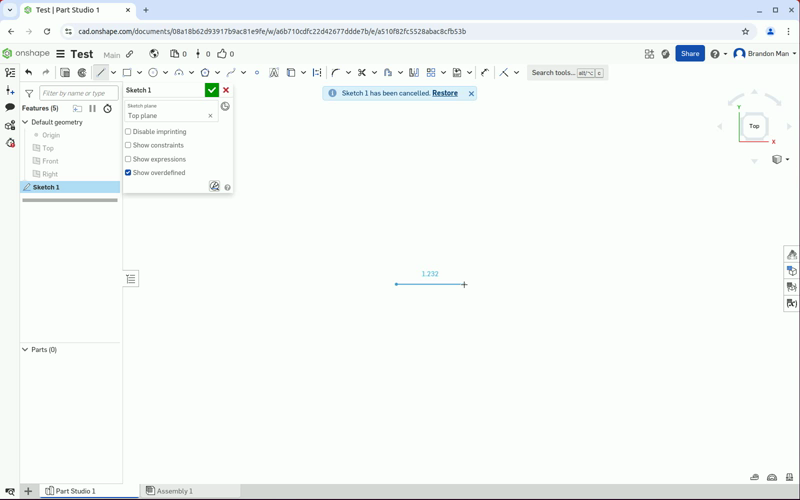
scroll(-6)
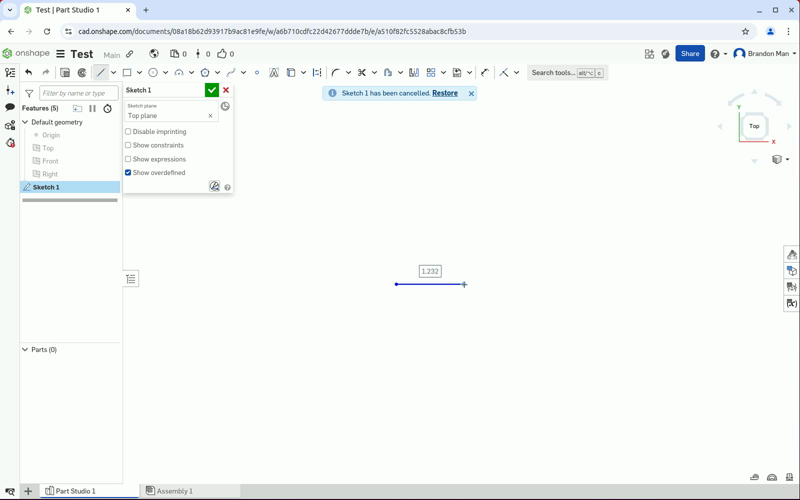
scroll(-6)
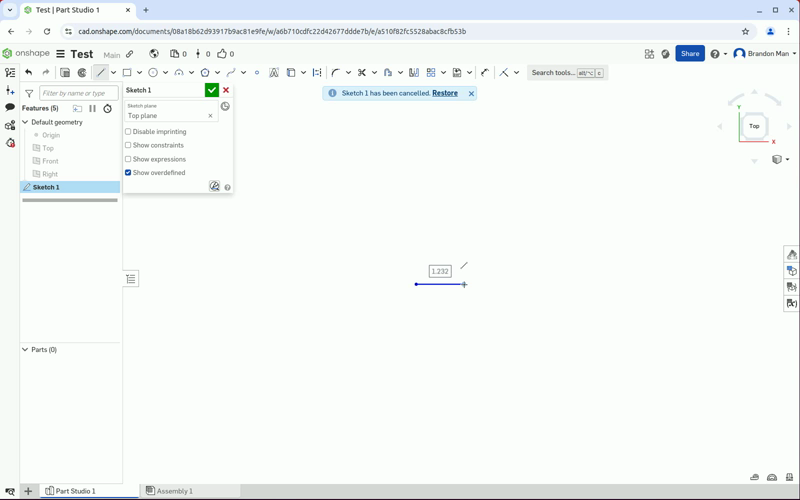
scroll(-6)
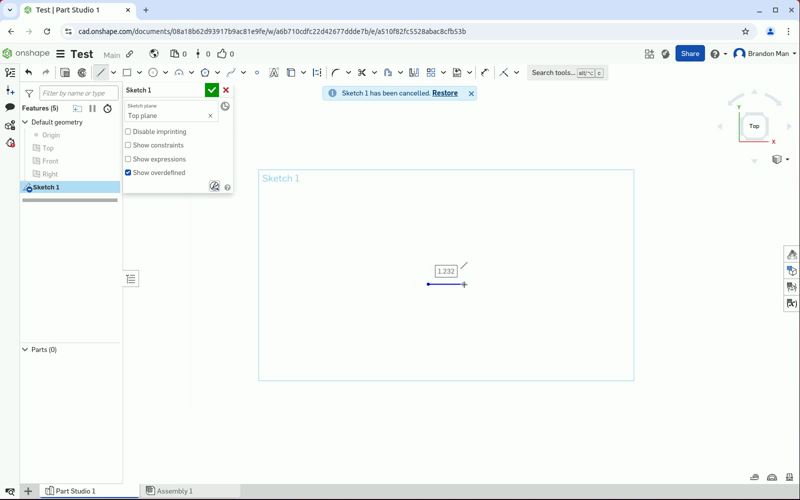
scroll(-6)
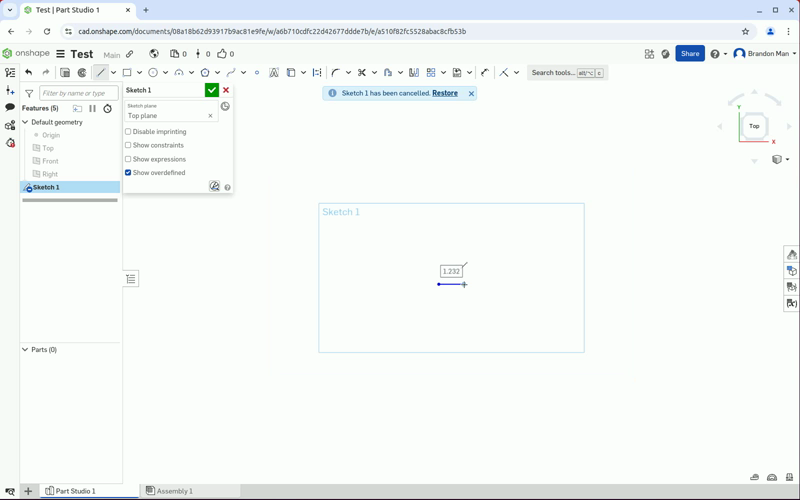
scroll(-6)
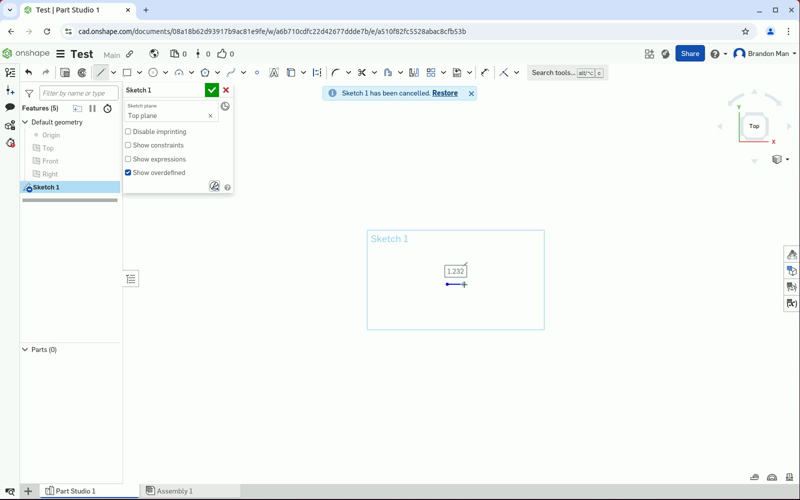
scroll(-6)
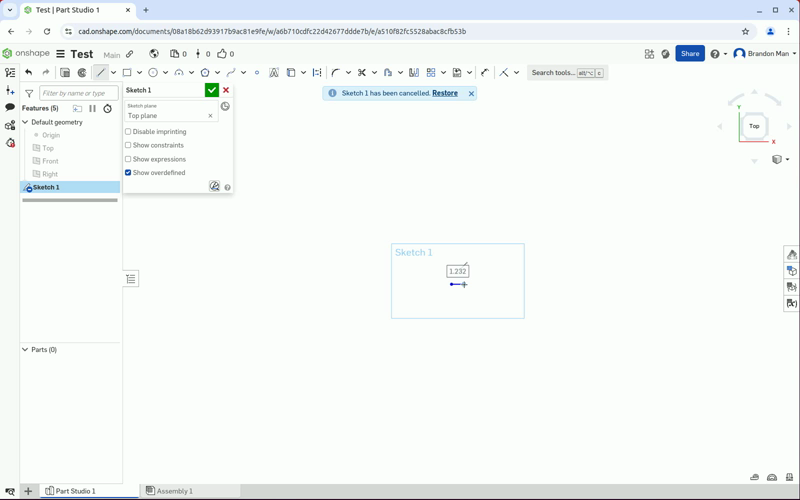
scroll(-6)
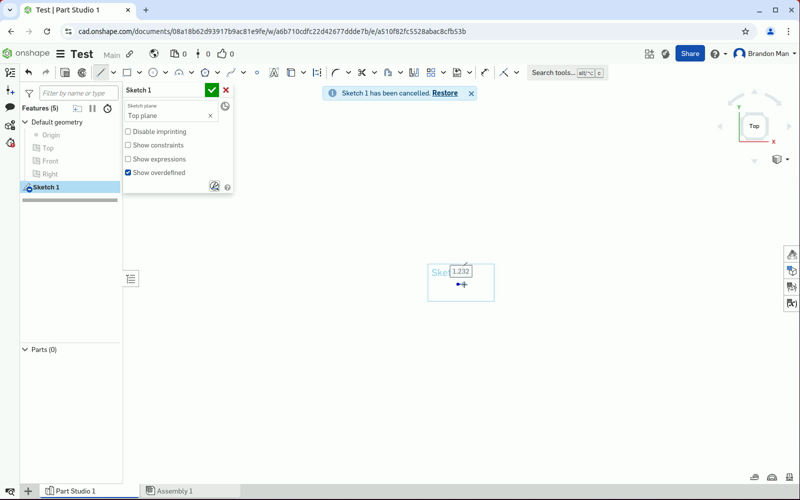
key_up(shift)
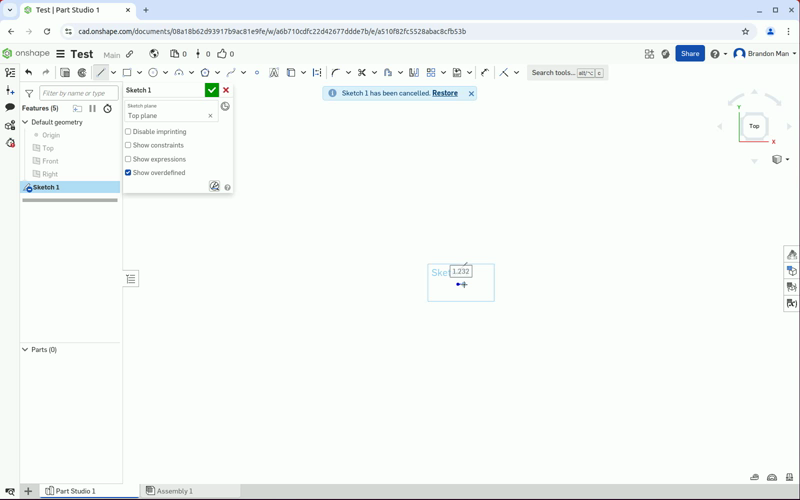
key_down(shift)
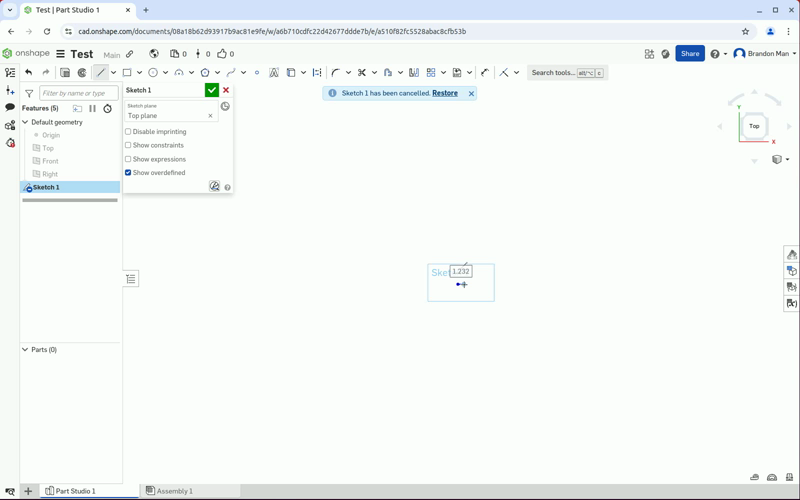
mouse_move(494, 284)
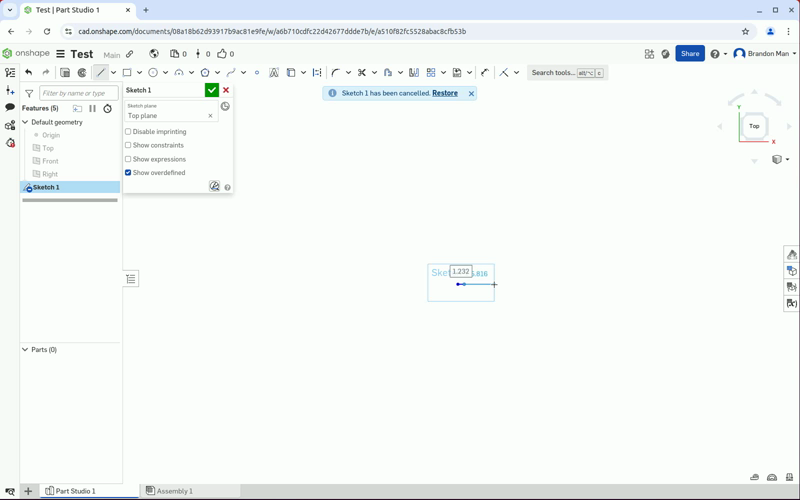
mouse_move(464, 282)
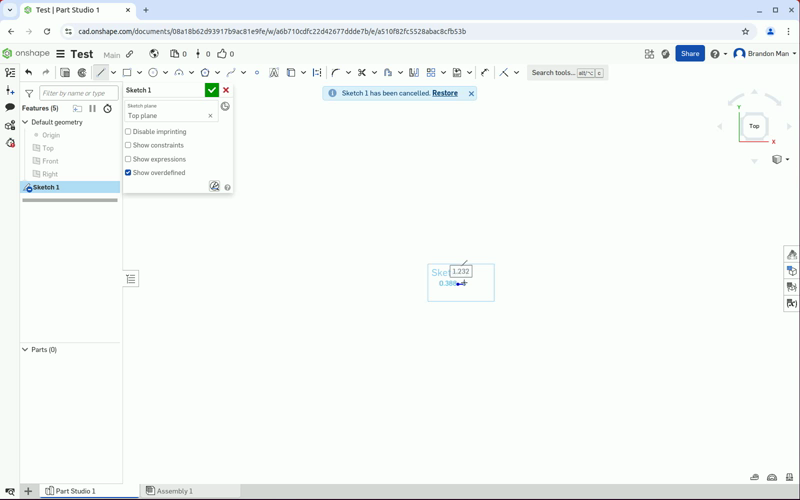
scroll(6)
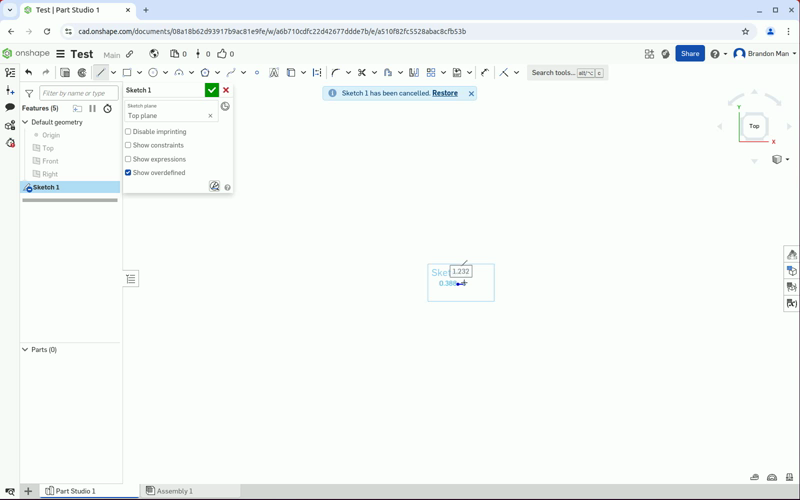
scroll(6)
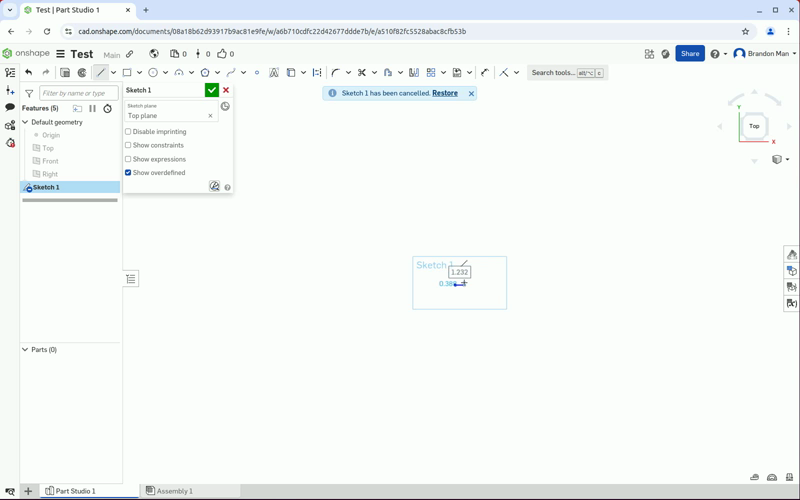
scroll(6)
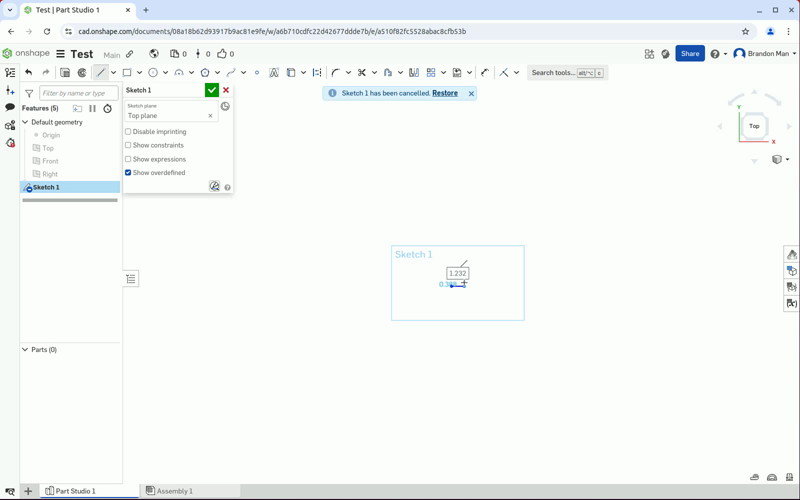
scroll(6)
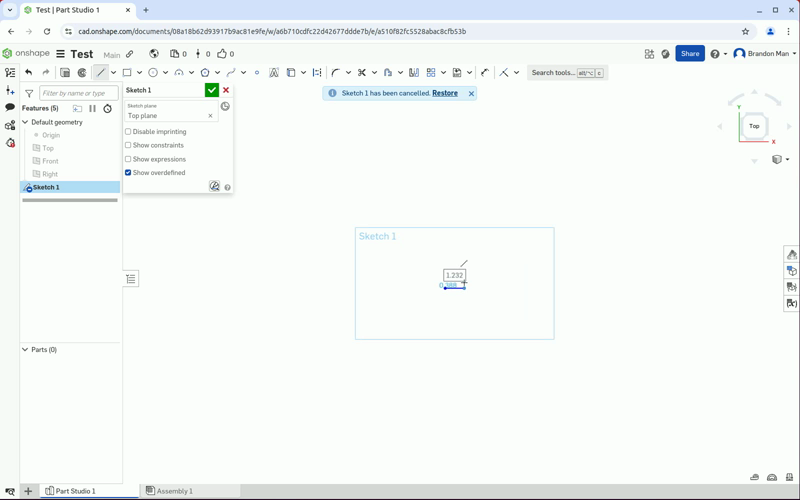
scroll(6)
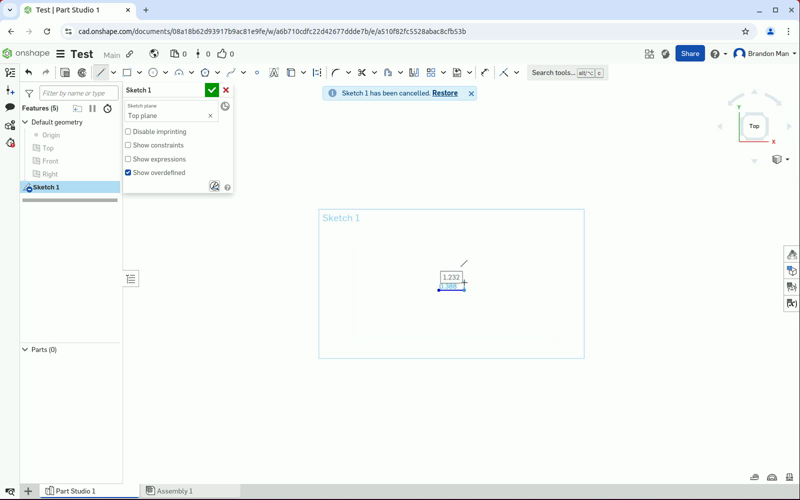
scroll(6)
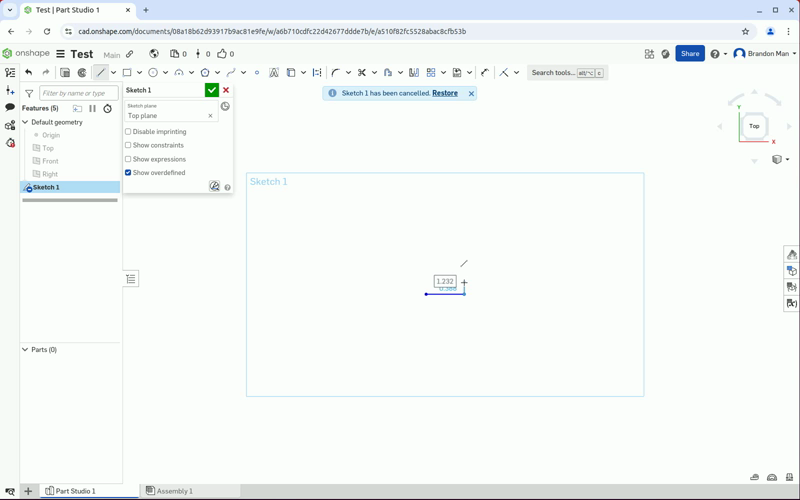
scroll(6)
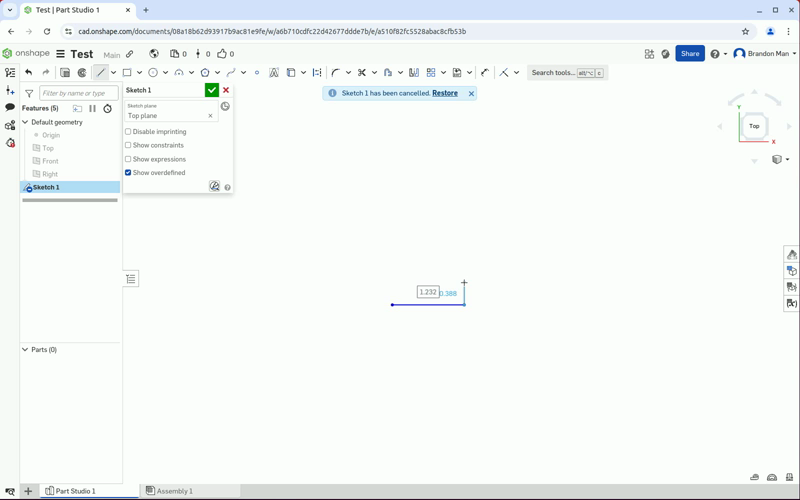
click(464, 282)
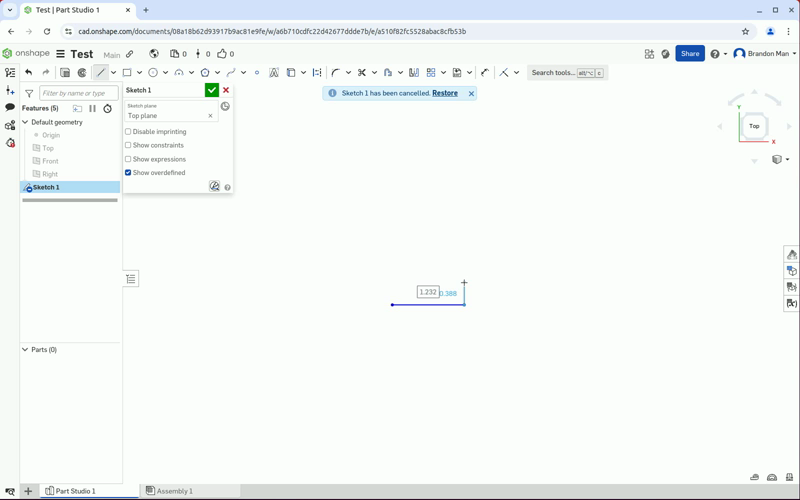
scroll(-6)
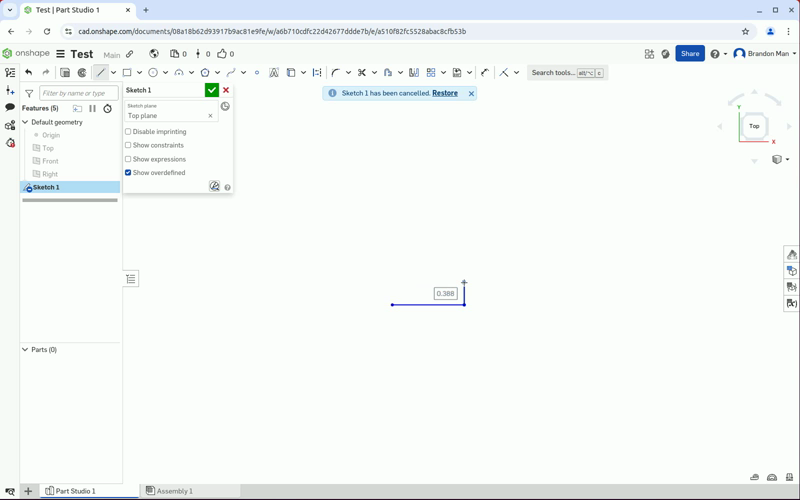
scroll(-6)
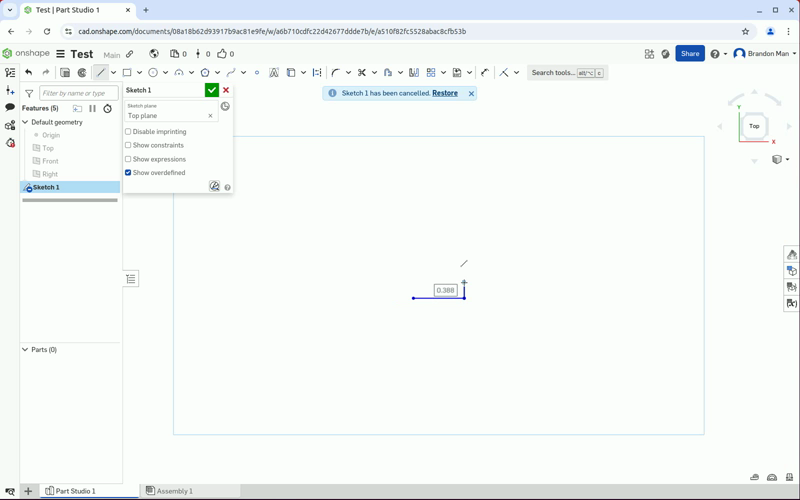
scroll(-6)
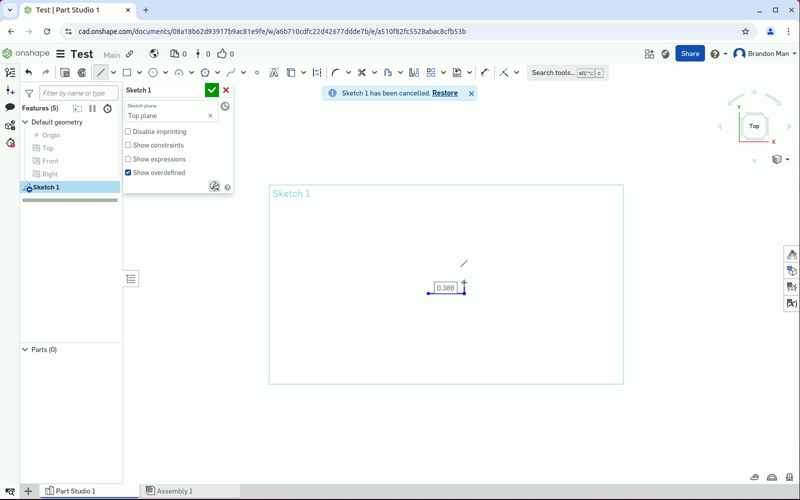
scroll(-6)
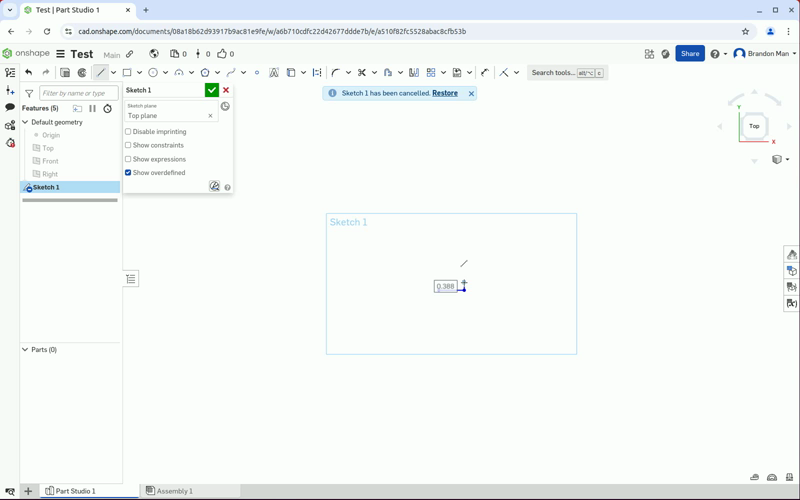
scroll(-6)
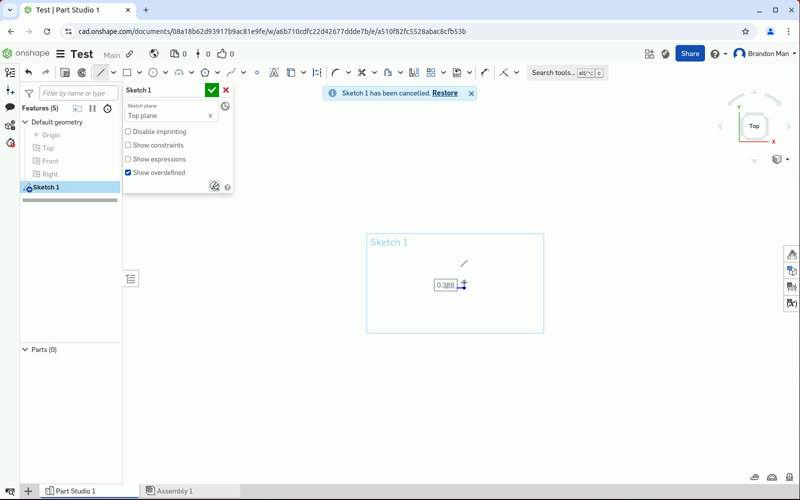
scroll(-6)
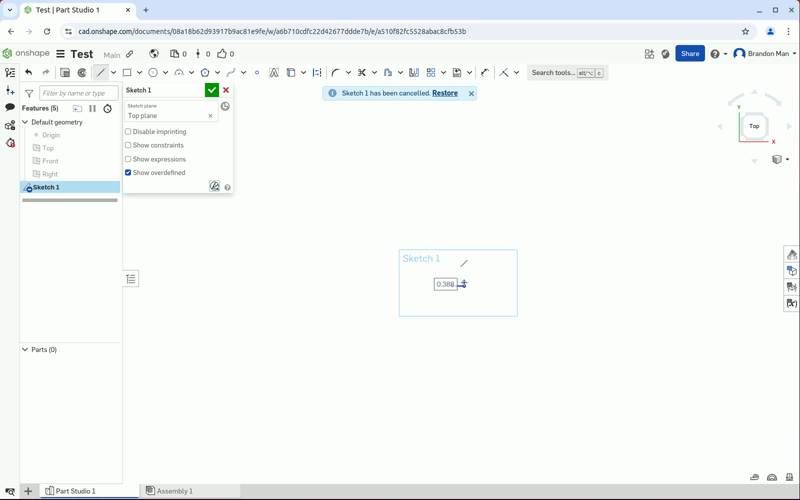
scroll(-6)
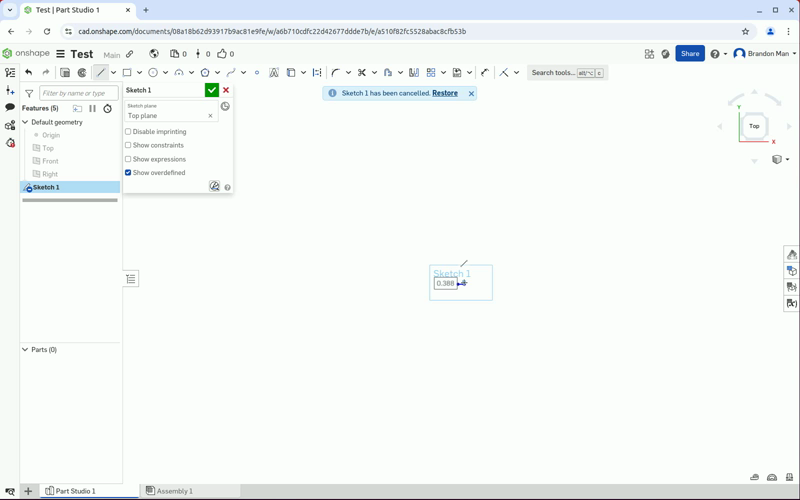
key_up(shift)
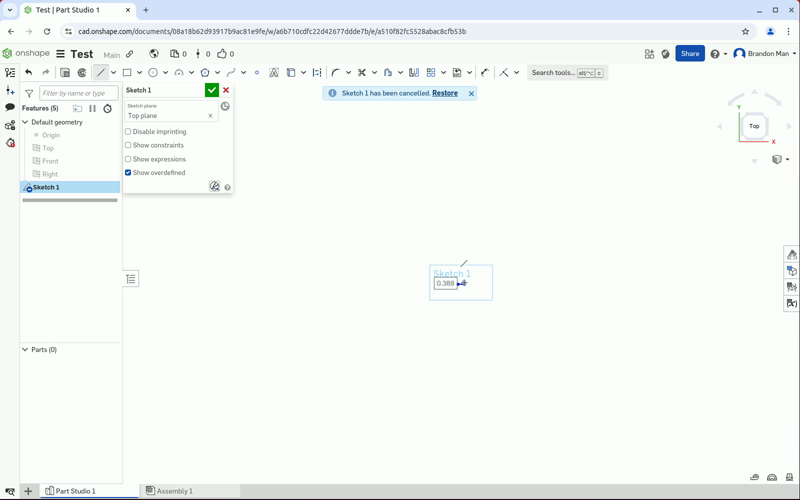
key_down(shift)
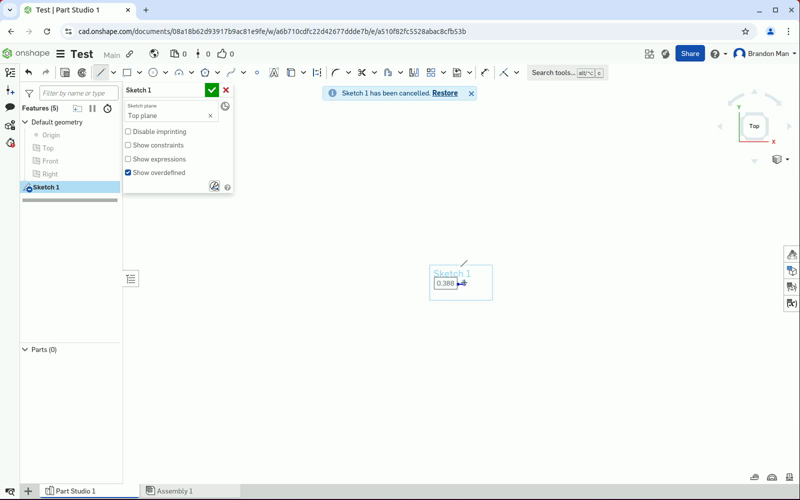
mouse_move(494, 282)
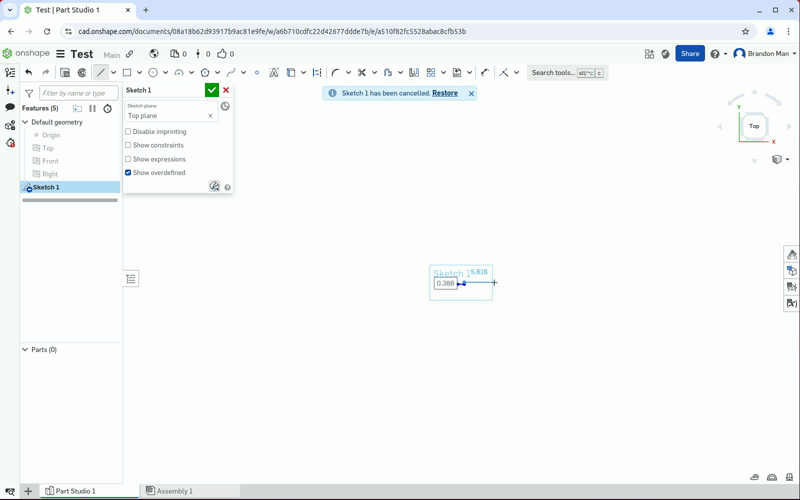
mouse_move(458, 282)
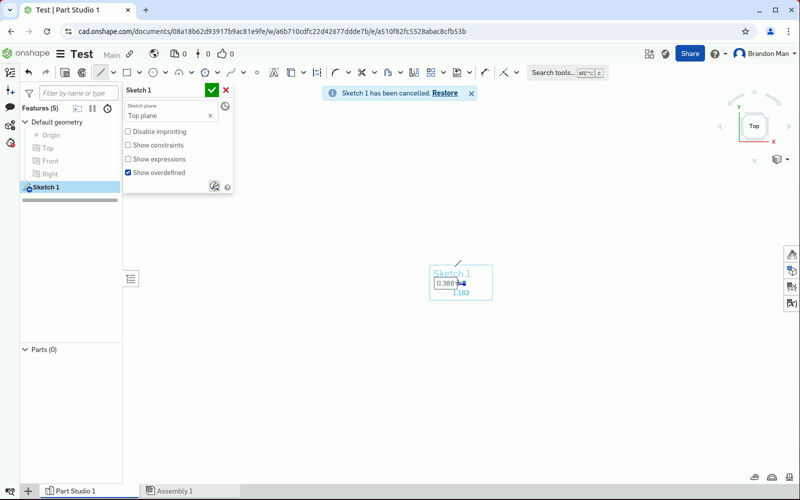
scroll(6)
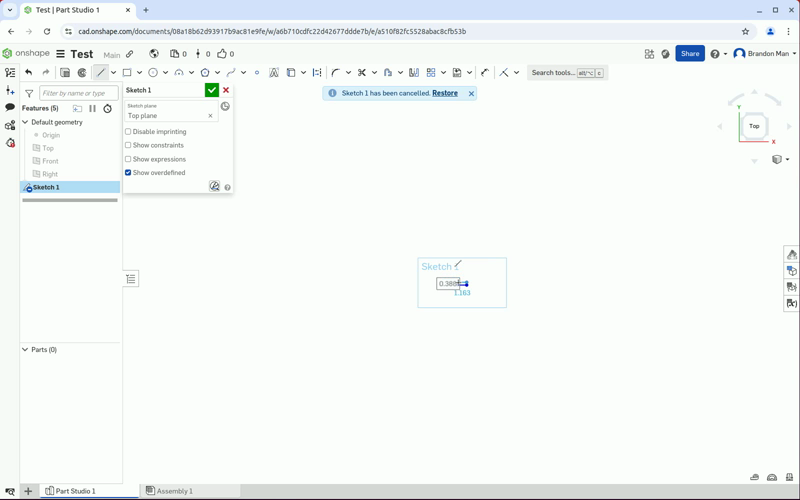
scroll(6)
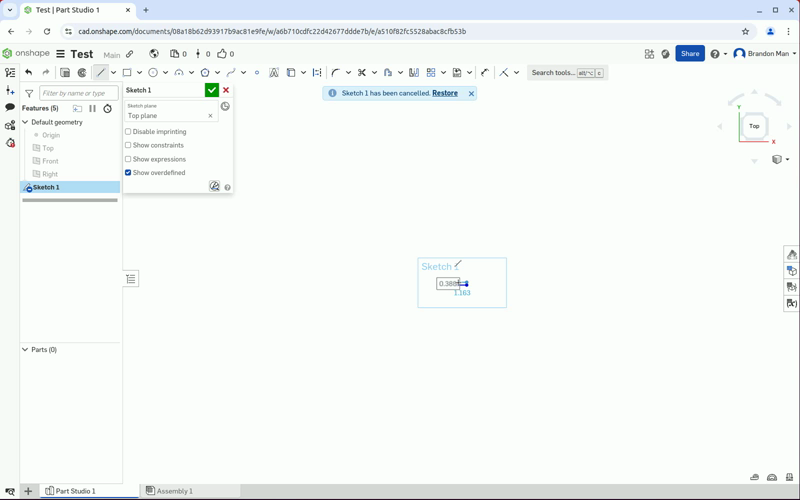
scroll(6)
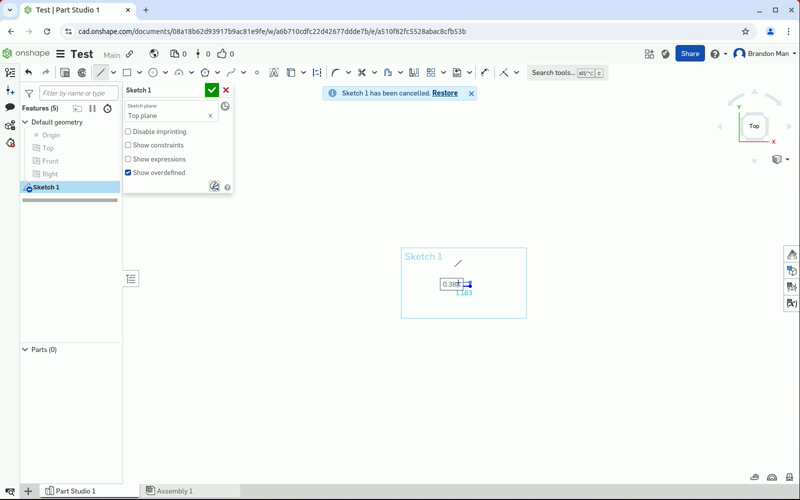
scroll(6)
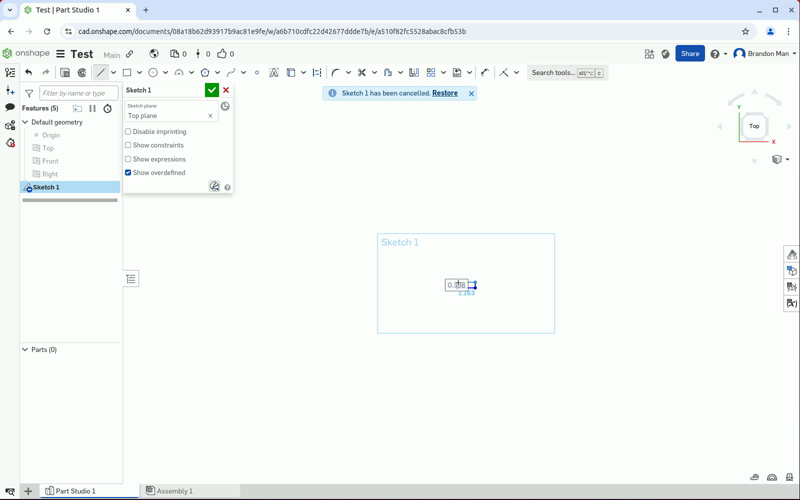
scroll(6)
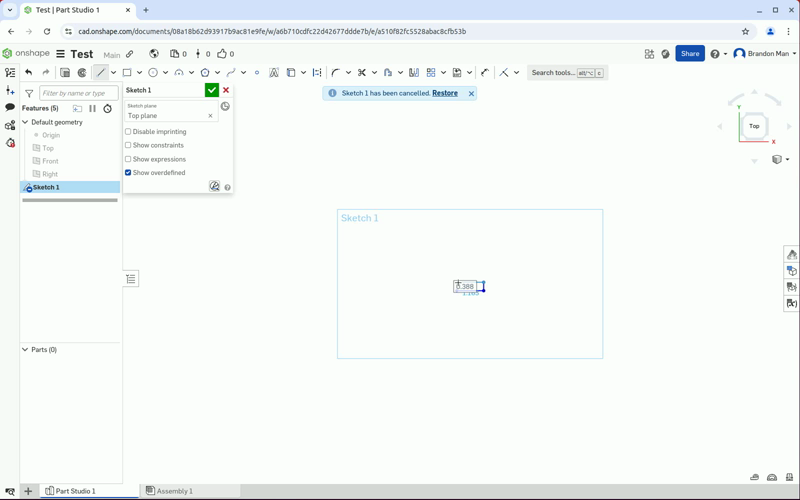
scroll(6)
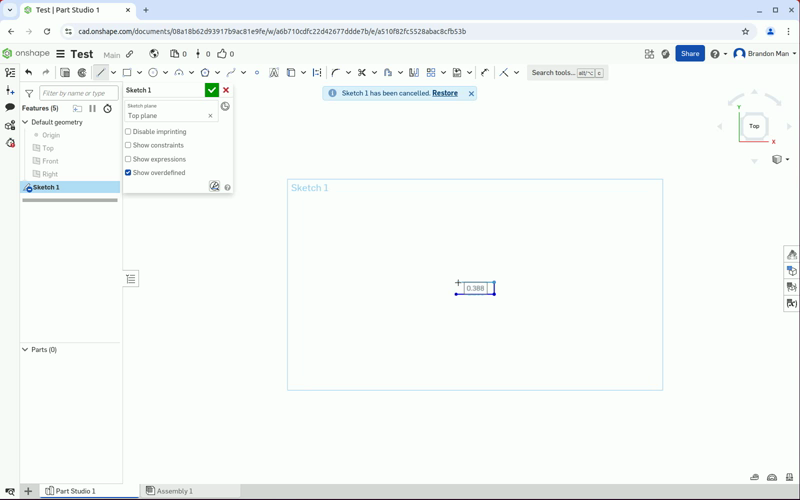
scroll(6)
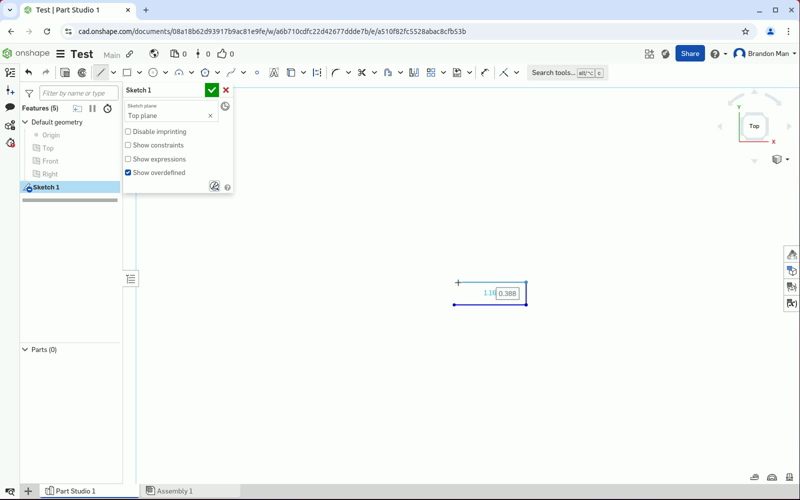
click(458, 282)
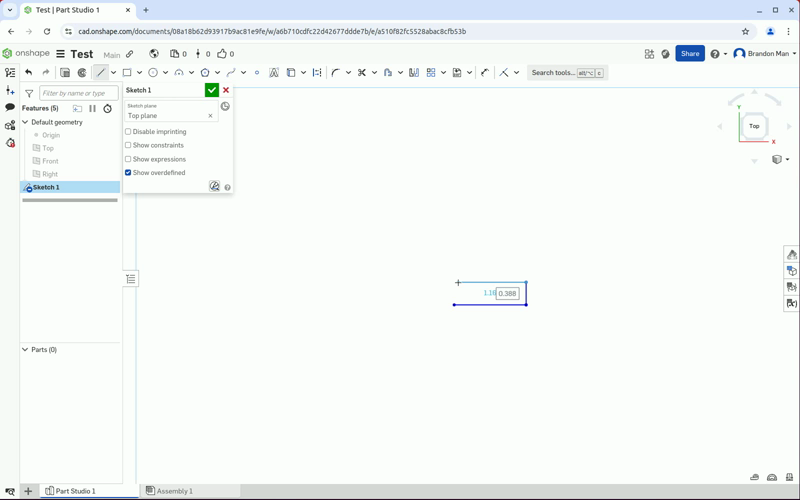
scroll(-6)
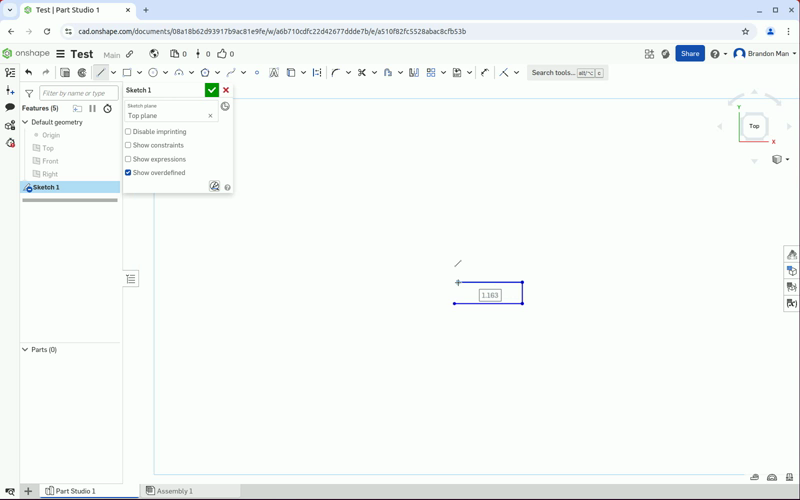
scroll(-6)
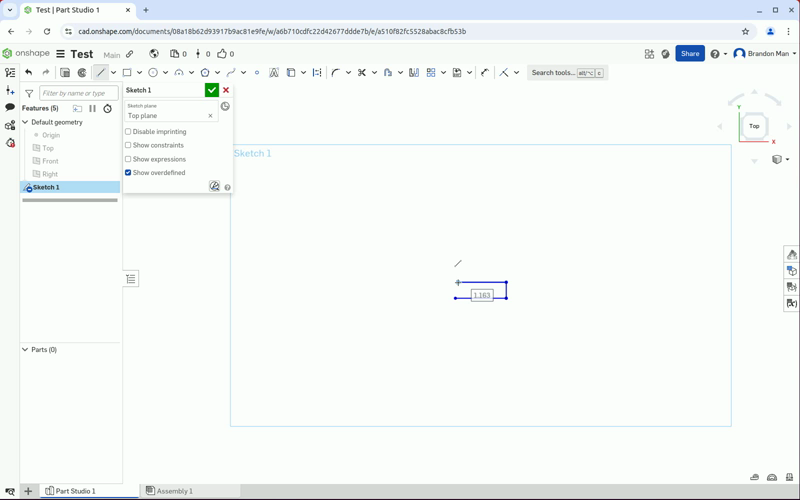
scroll(-6)
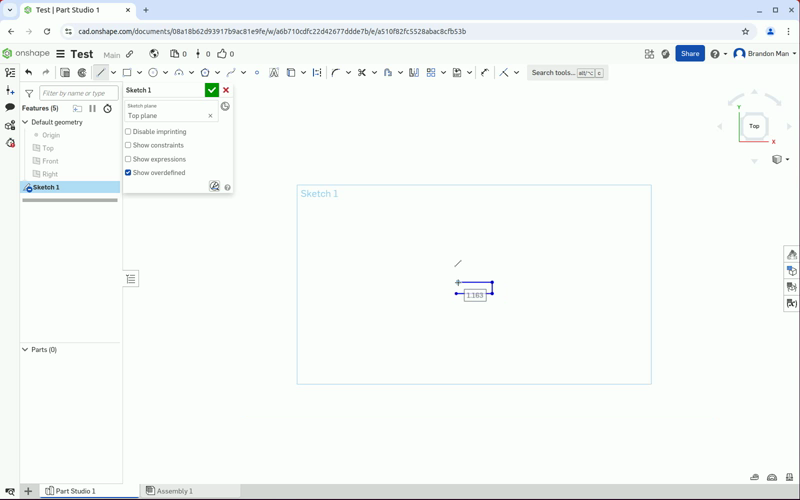
scroll(-6)
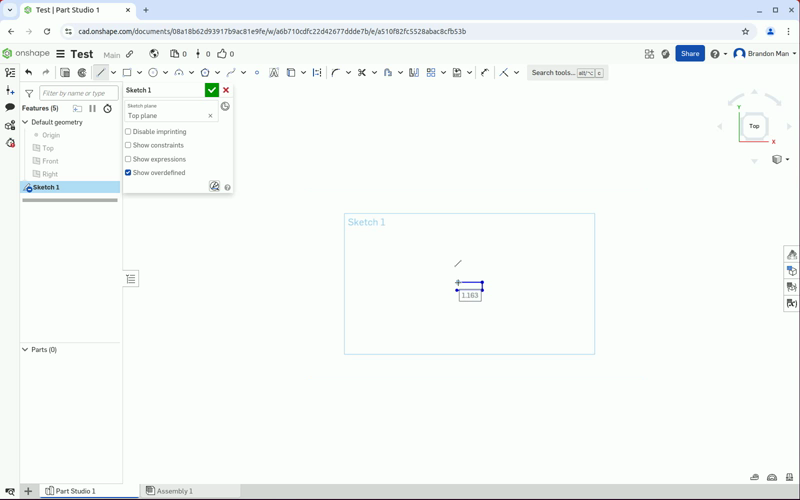
scroll(-6)
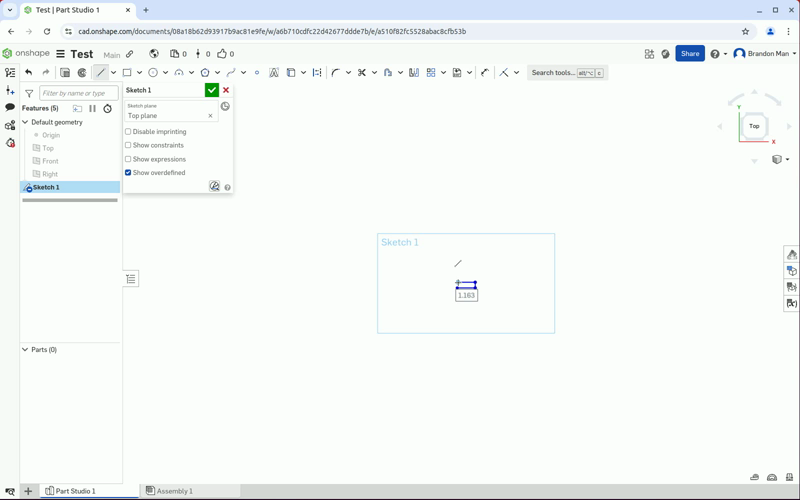
scroll(-6)
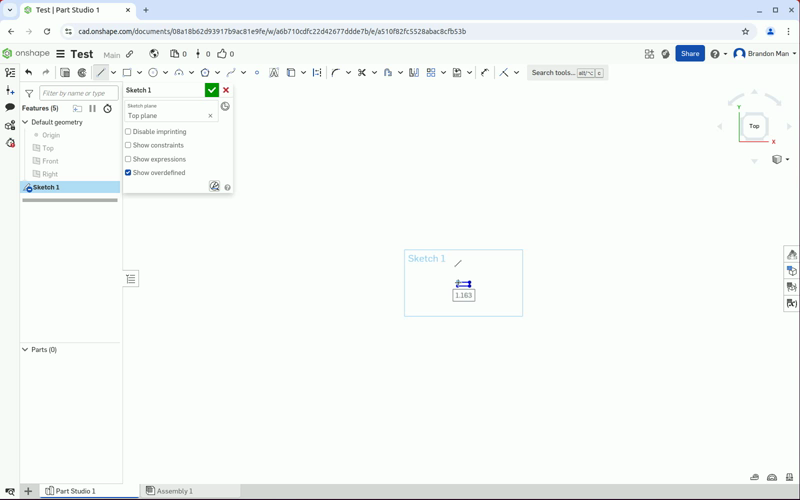
scroll(-6)
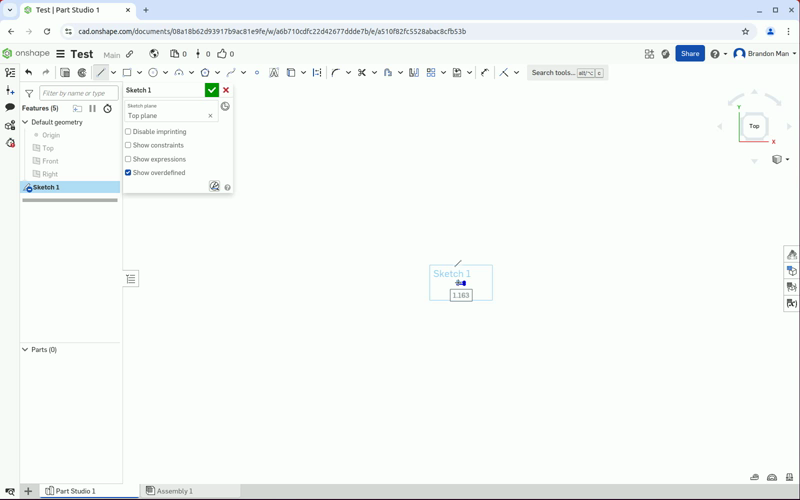
key_up(shift)
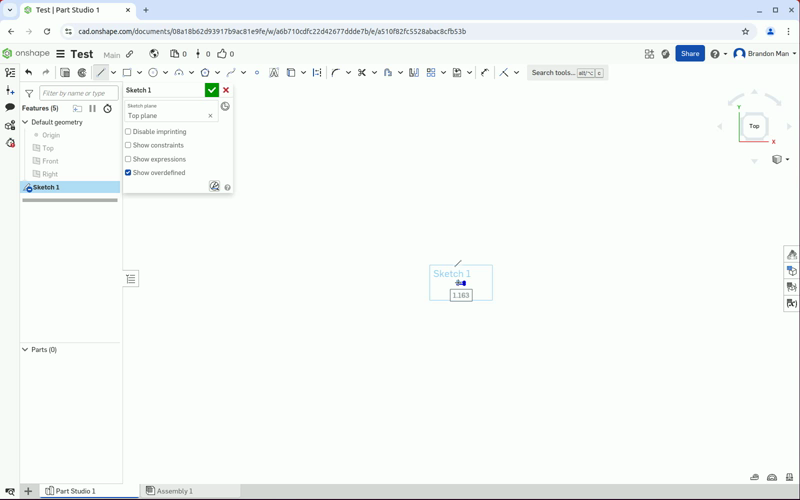
mouse_move(488, 282)
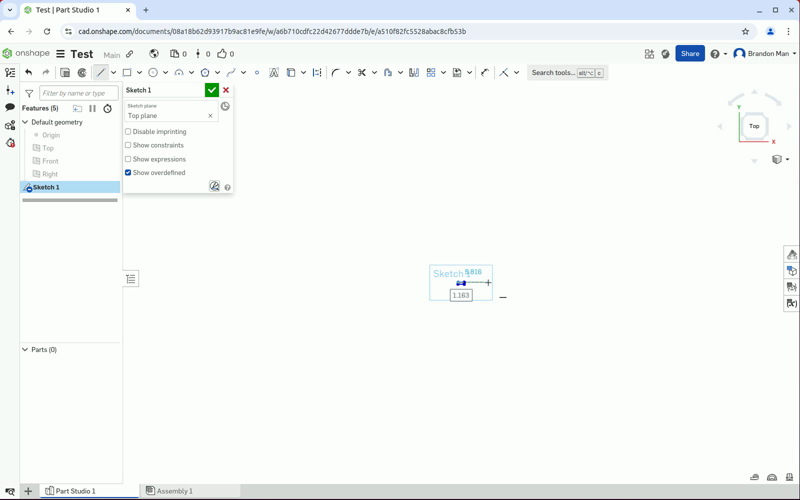
key_down(shift)
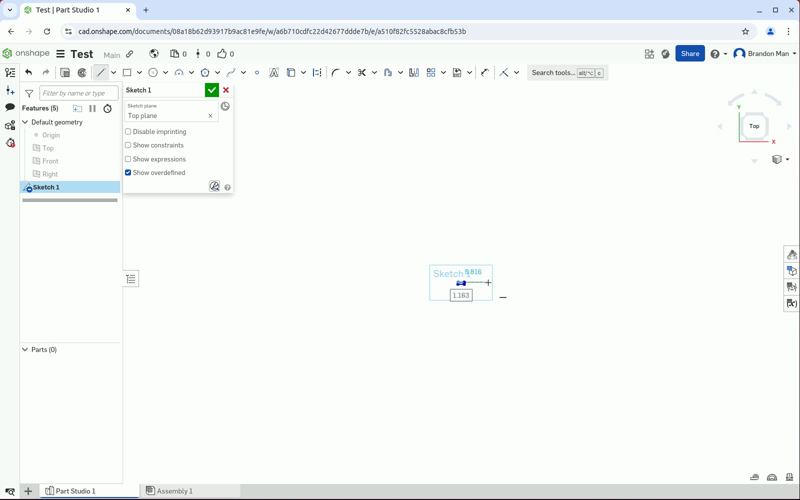
mouse_move(458, 284)
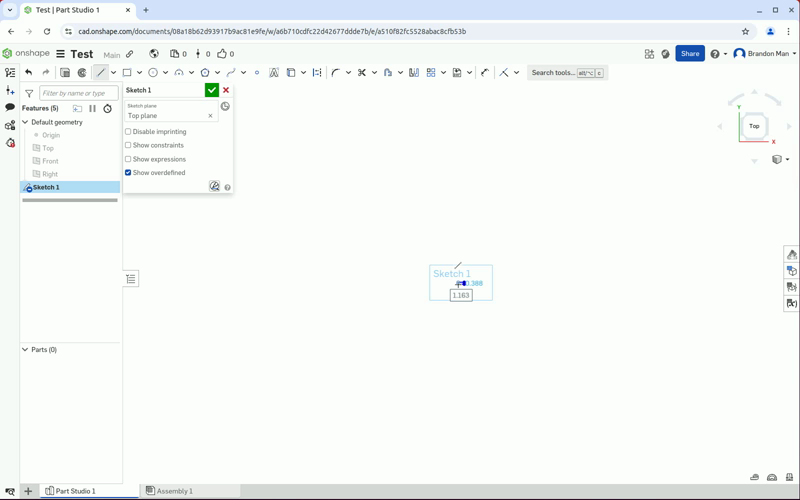
scroll(6)
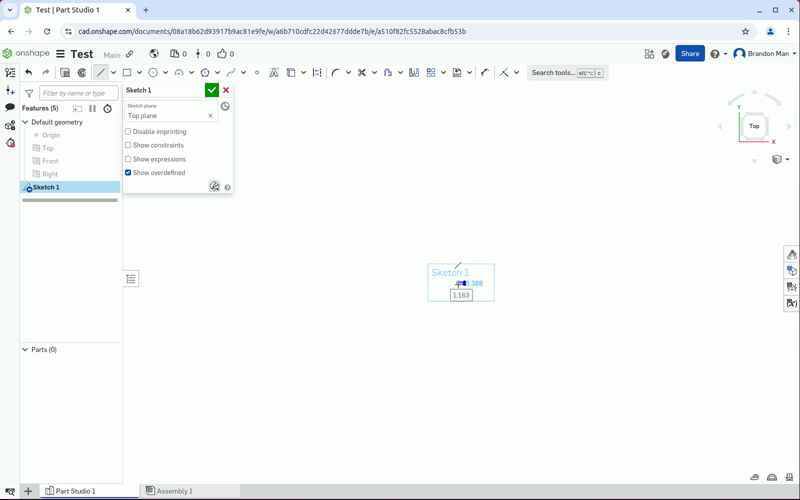
scroll(6)
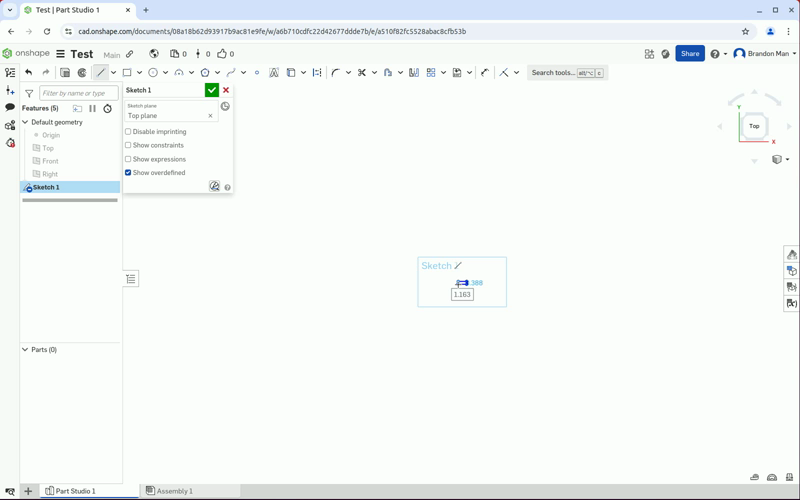
scroll(6)
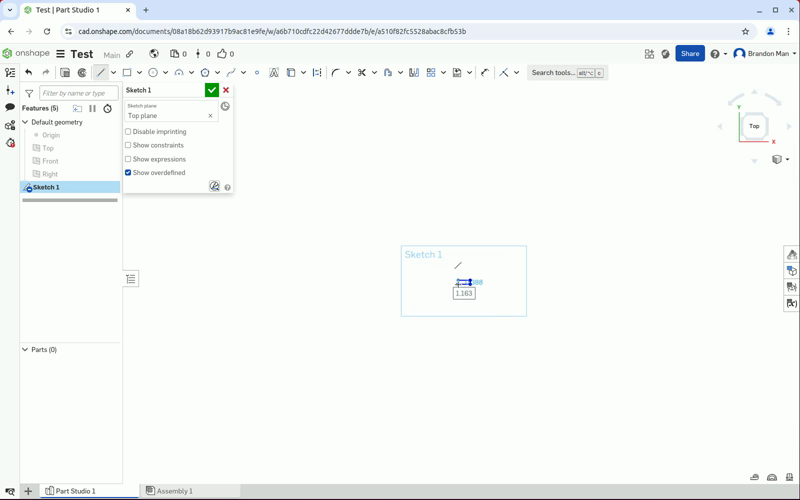
scroll(6)
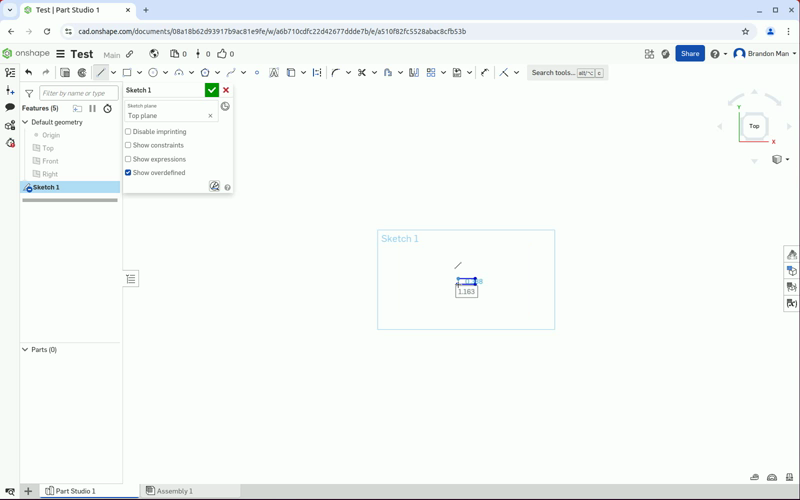
scroll(6)
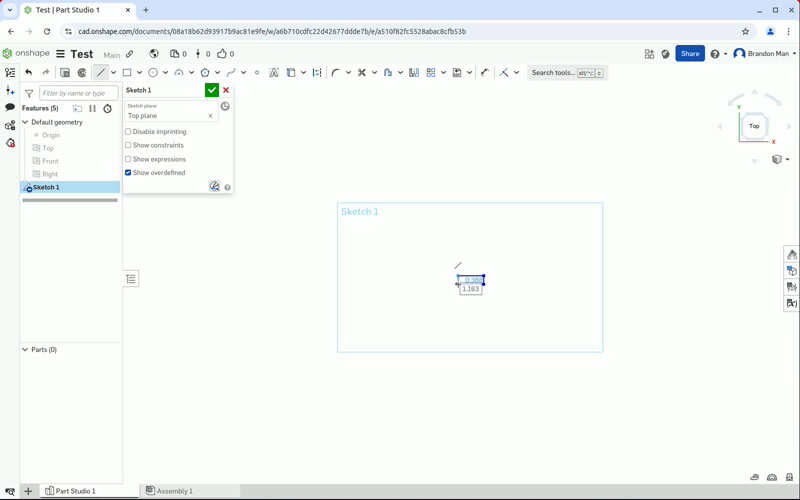
scroll(6)
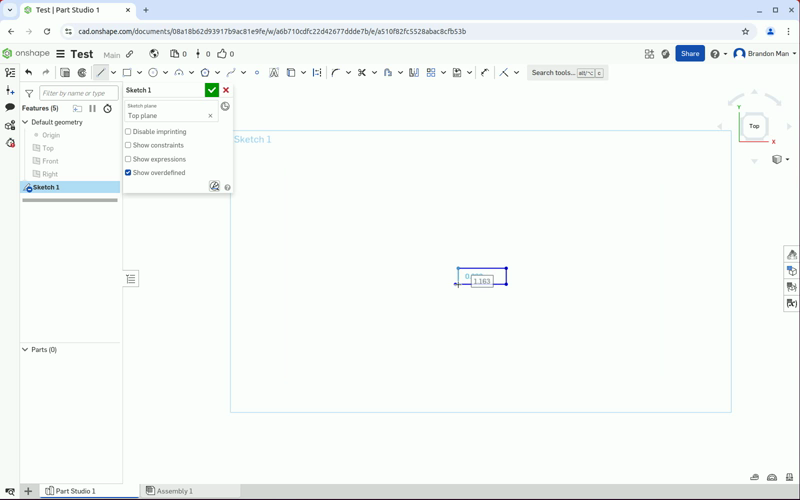
scroll(6)
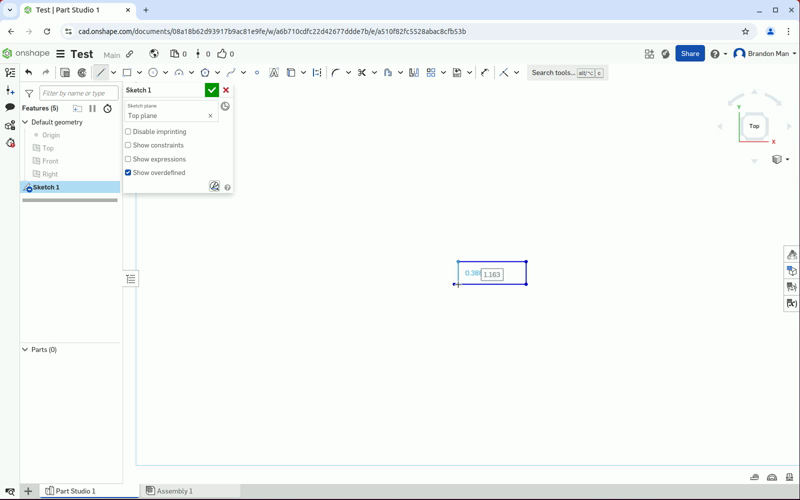
key_up(shift)
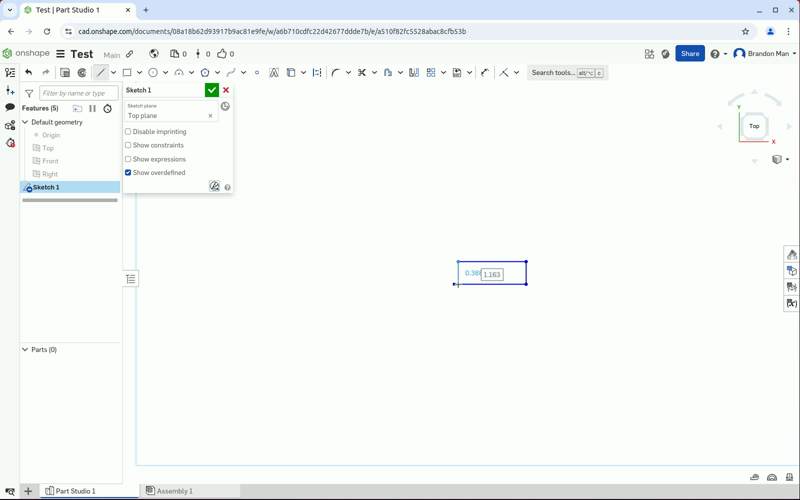
click(458, 284)
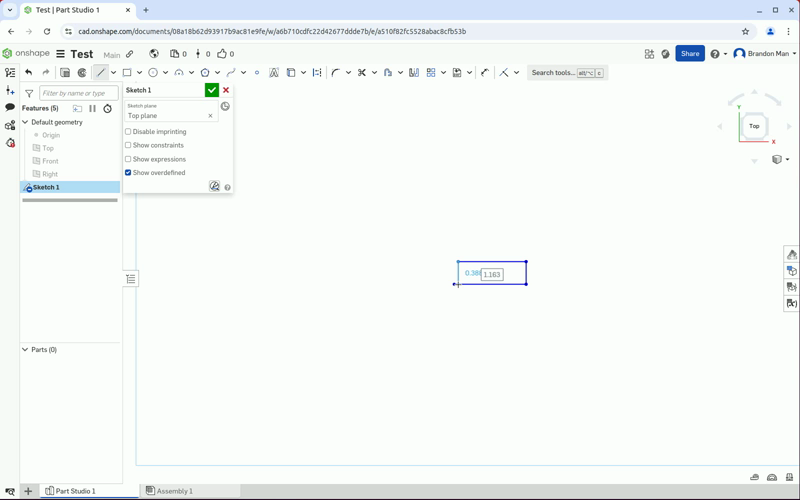
scroll(-6)
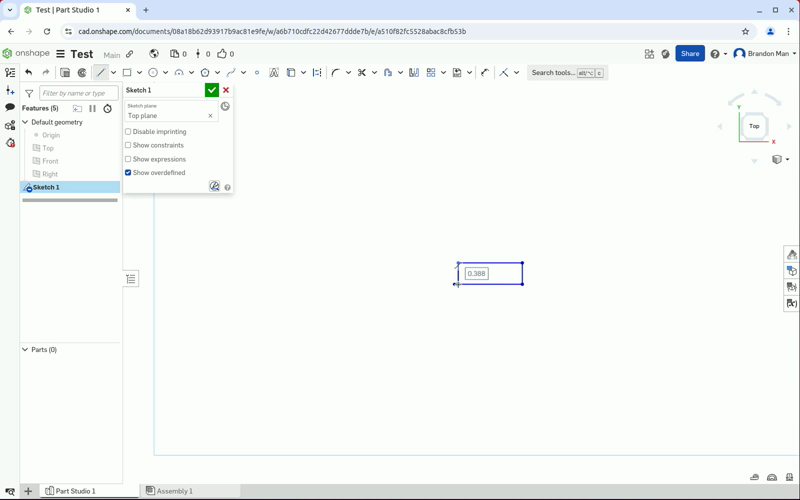
scroll(-6)
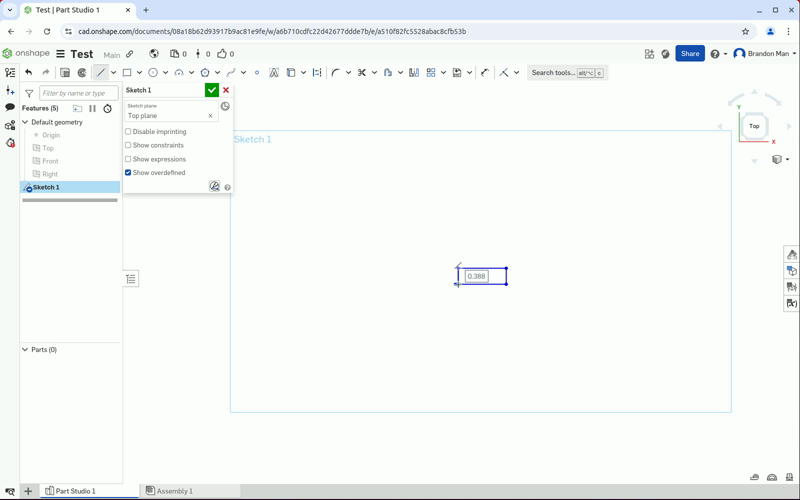
scroll(-6)
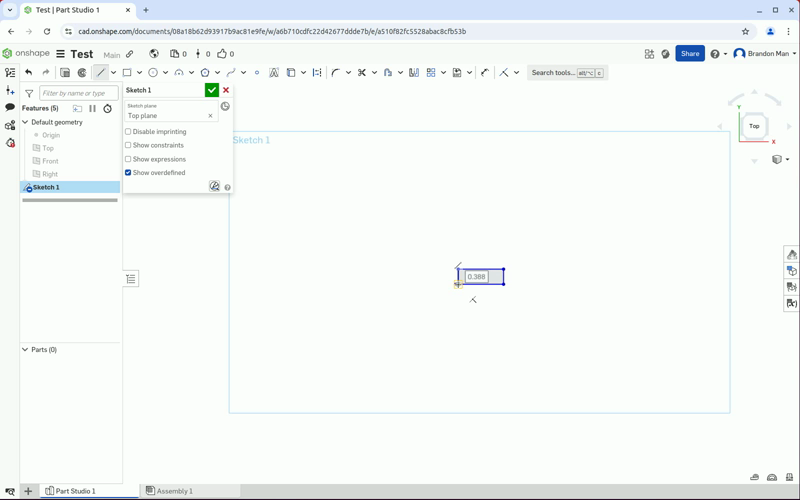
scroll(-6)
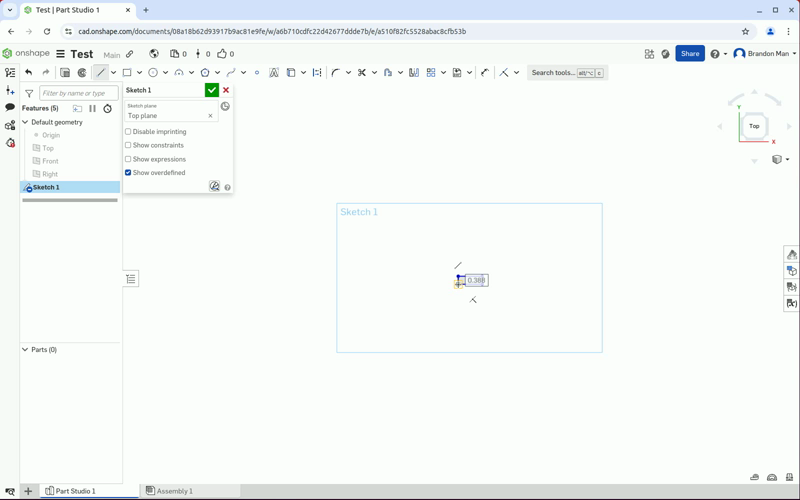
scroll(-6)
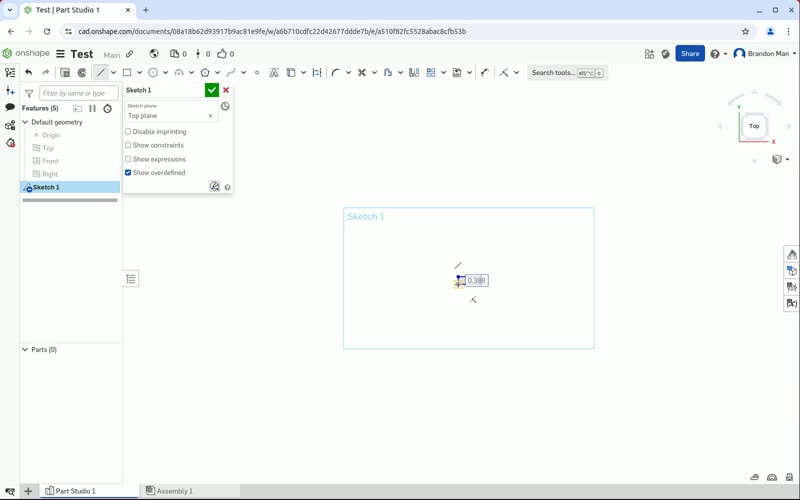
scroll(-6)
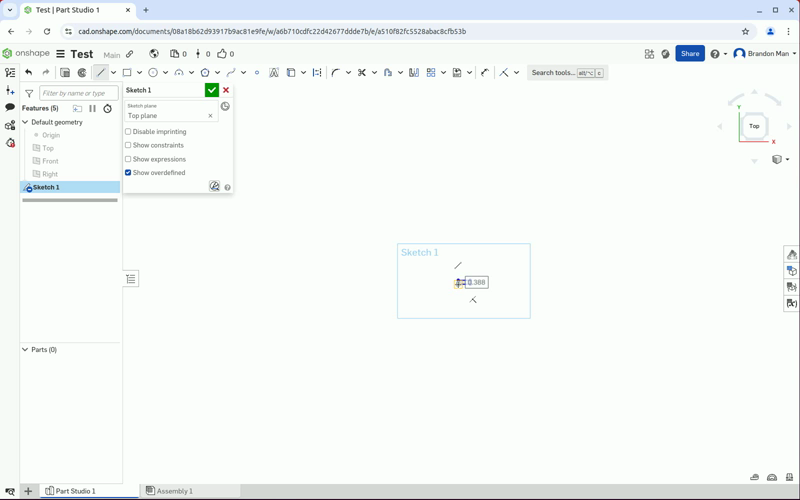
scroll(-6)
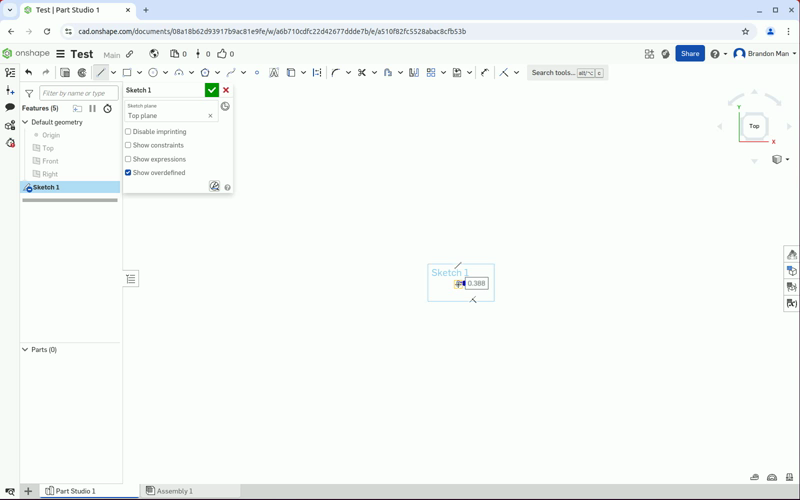
key(esc)
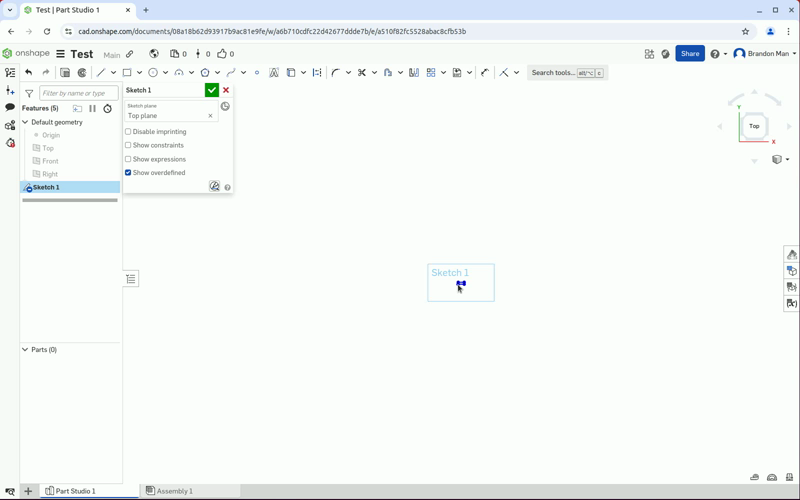
mouse_move(464, 282)
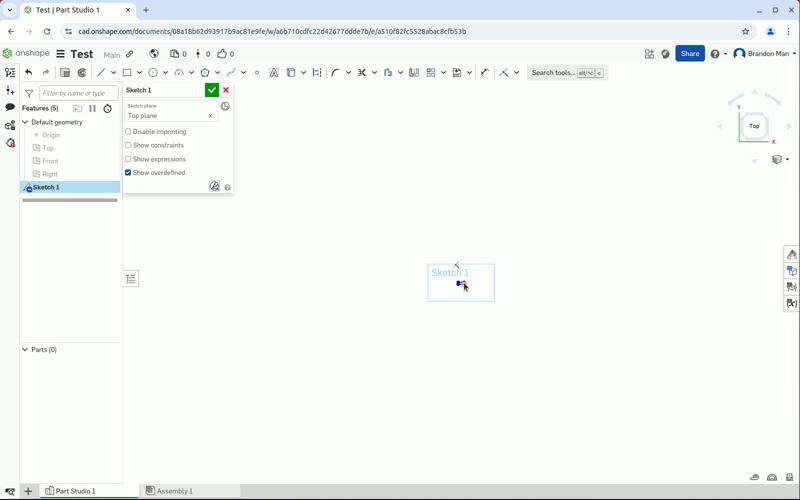
scroll(6)
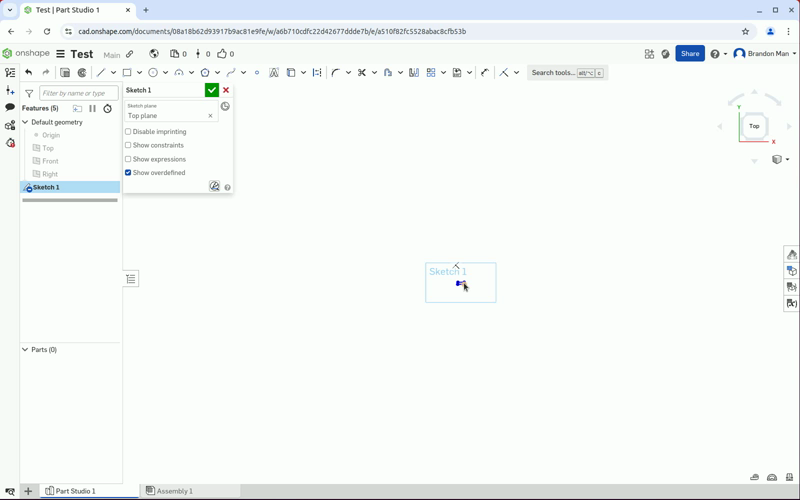
scroll(6)
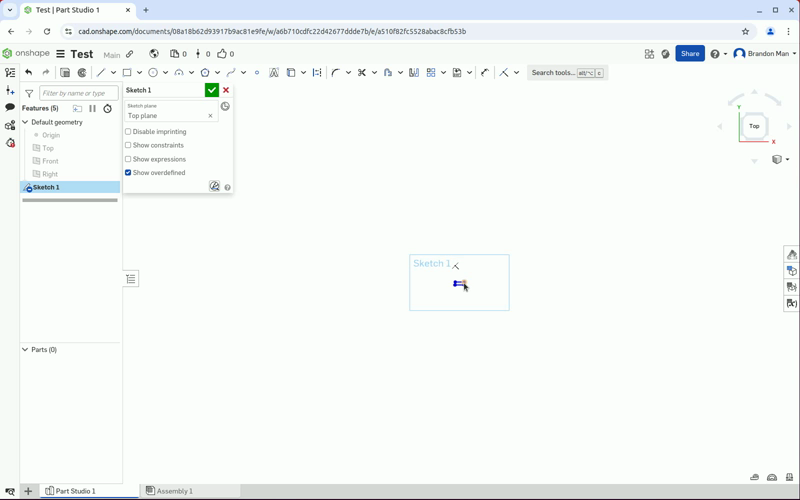
scroll(6)
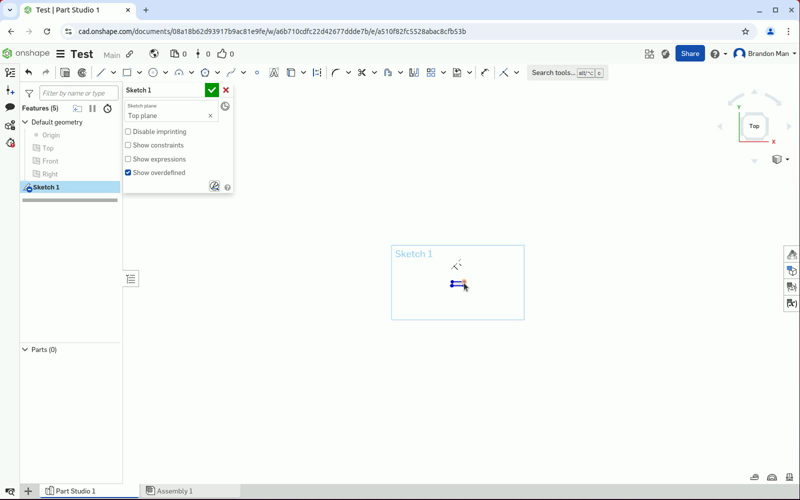
scroll(6)
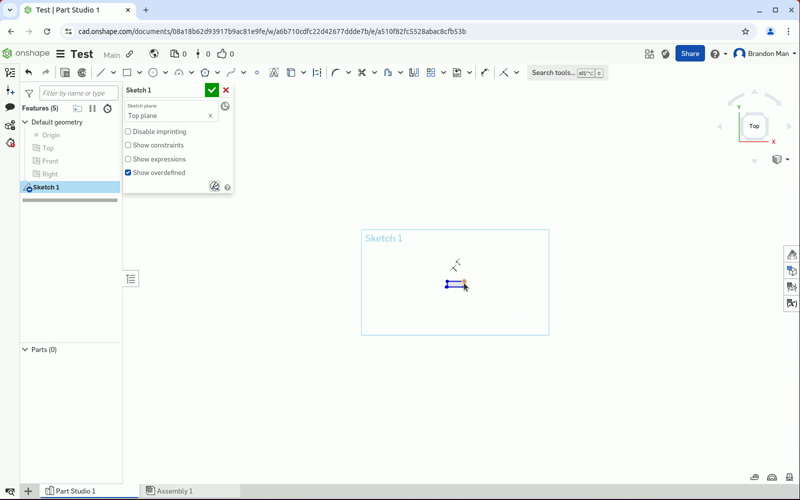
scroll(6)
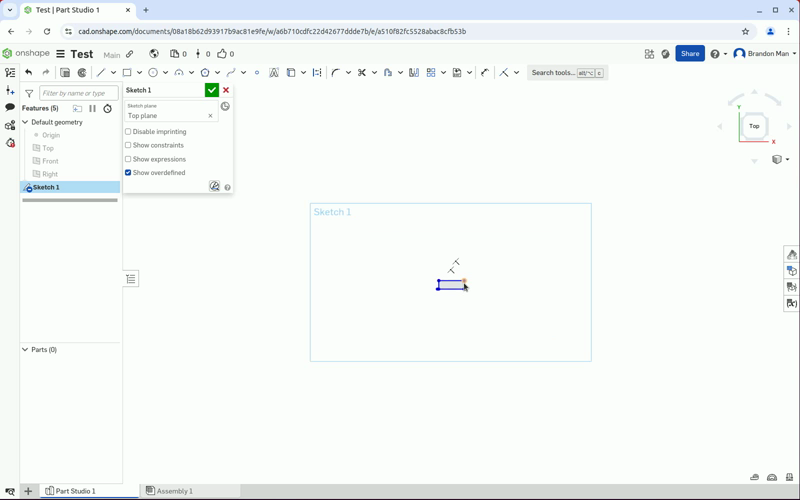
scroll(6)
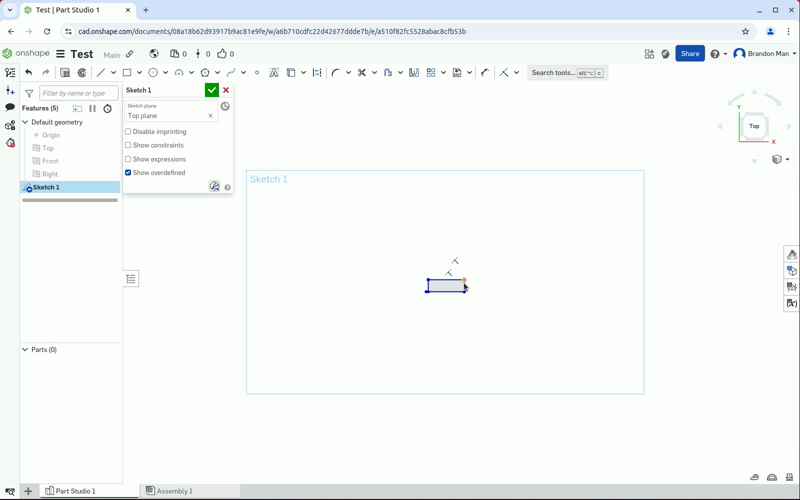
scroll(6)
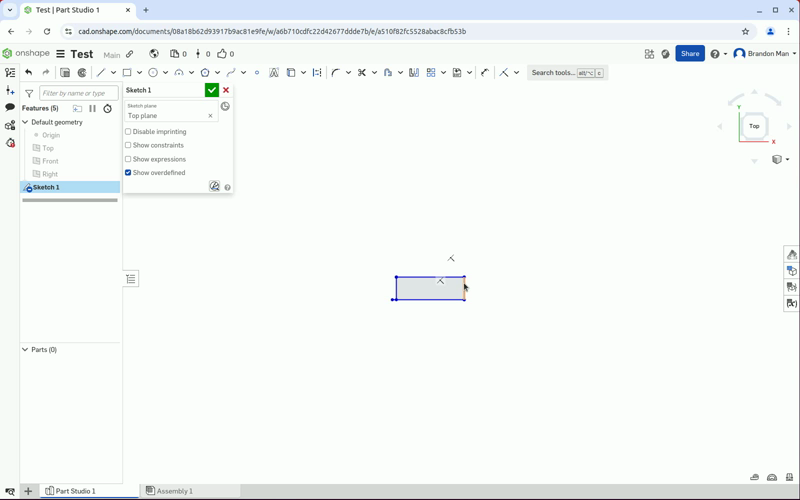
click(464, 282)
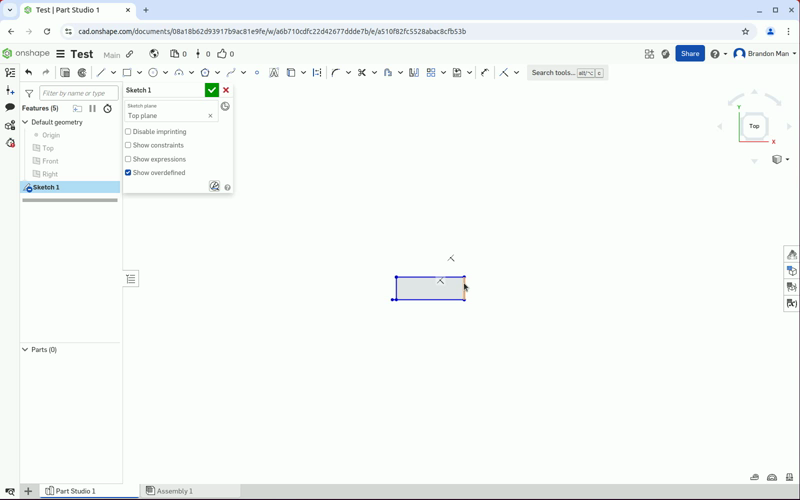
scroll(-6)
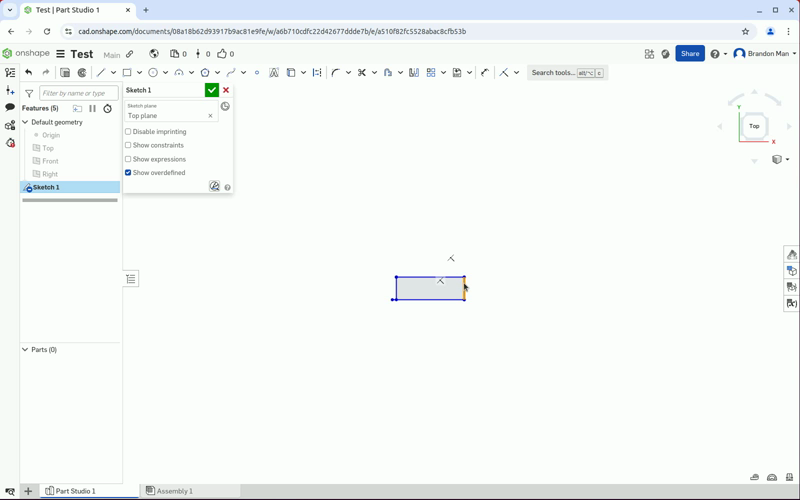
scroll(-6)
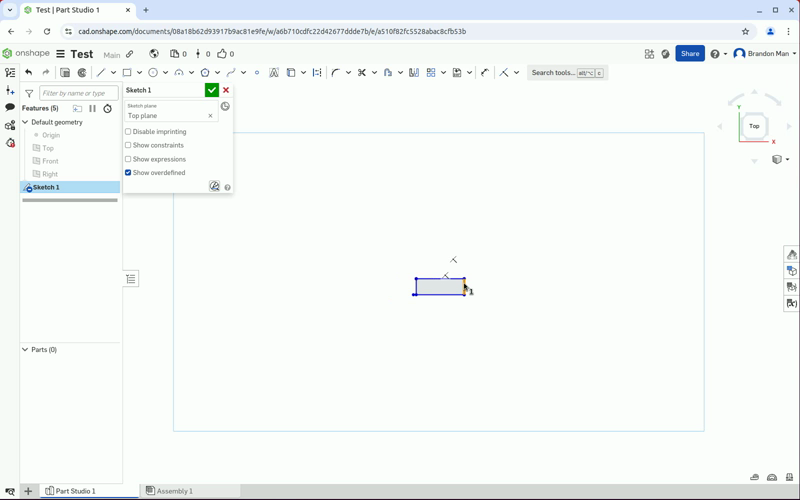
scroll(-6)
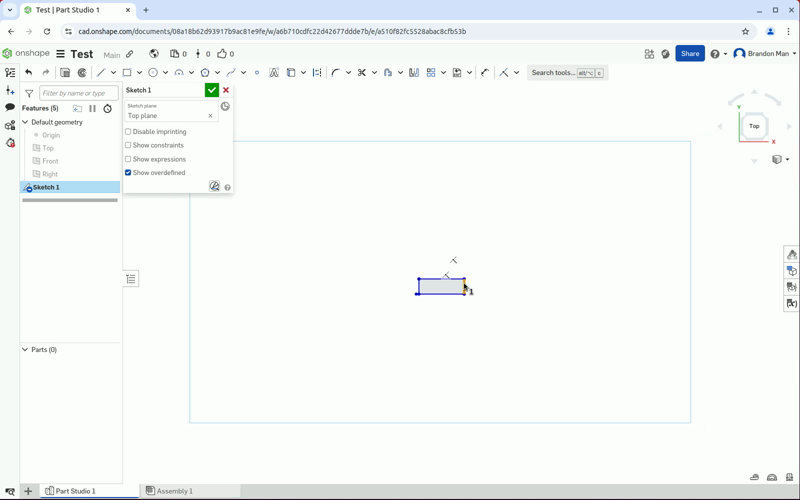
scroll(-6)
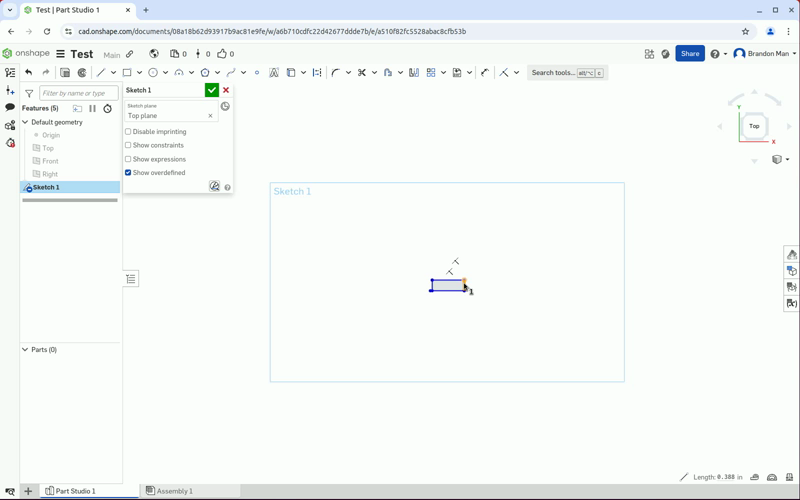
scroll(-6)
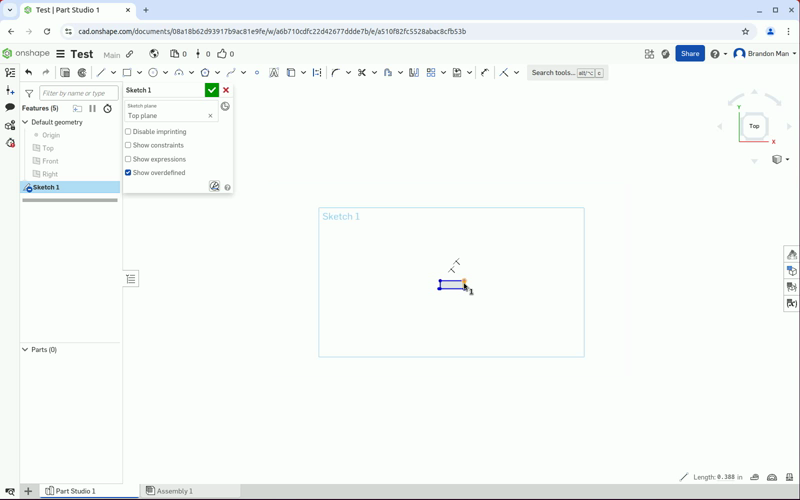
scroll(-6)
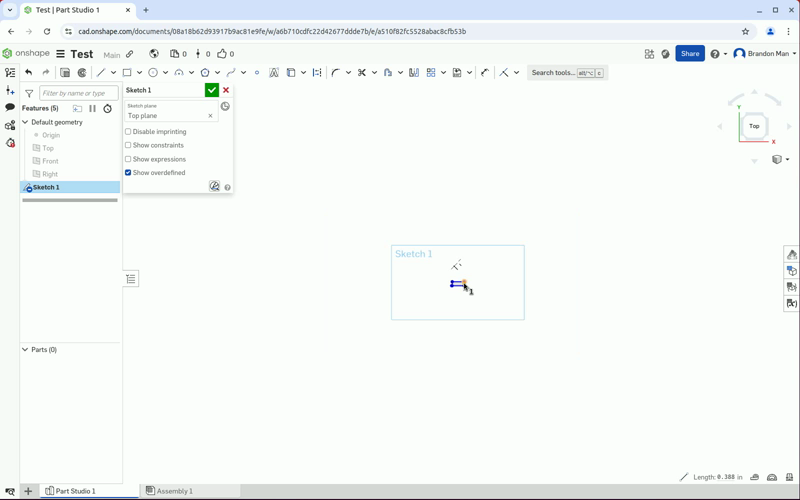
scroll(-6)
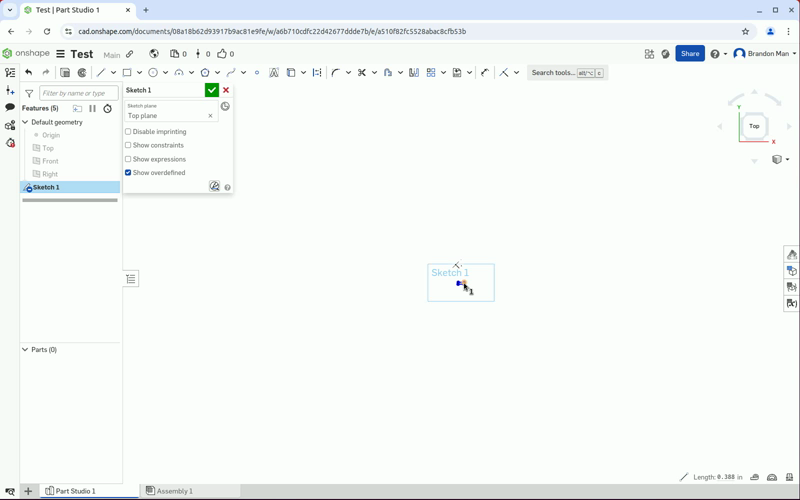
mouse_move(73, 352)
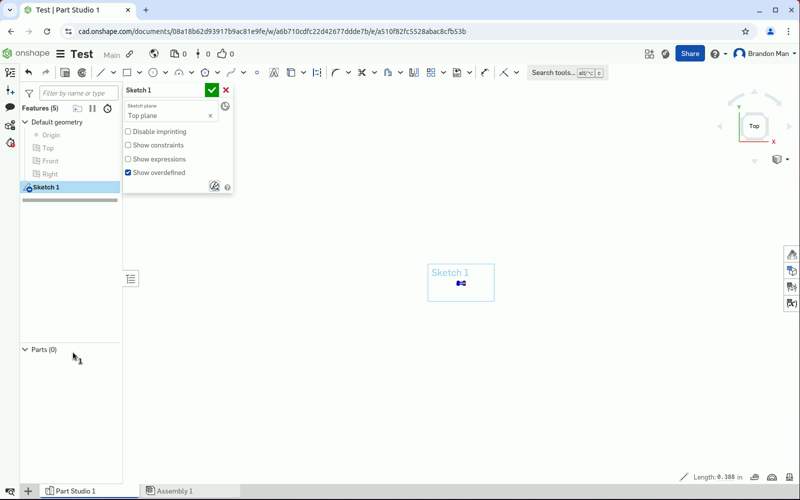
key(shift+y)
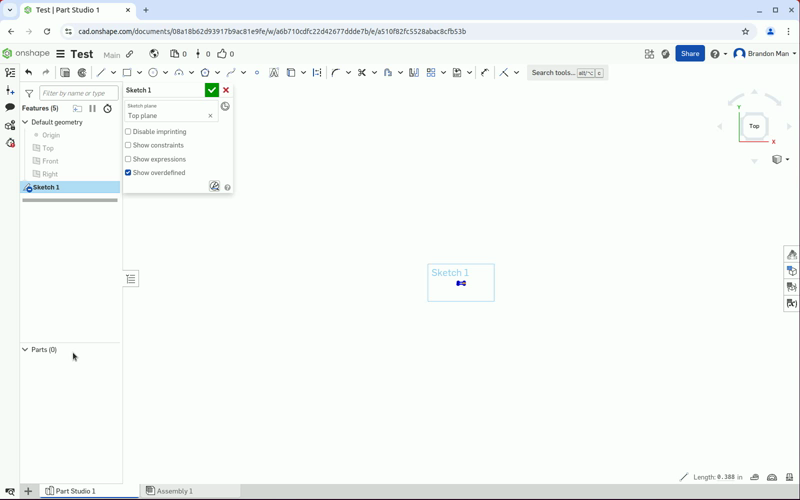
key(shift+e)
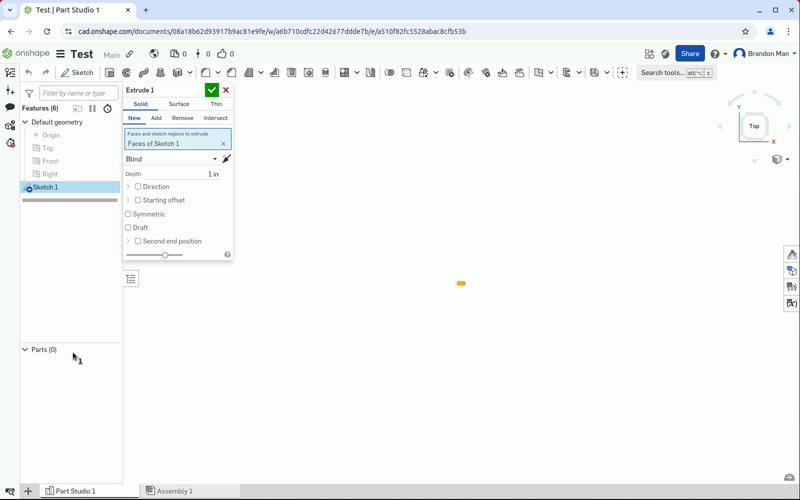
mouse_move(143, 106)
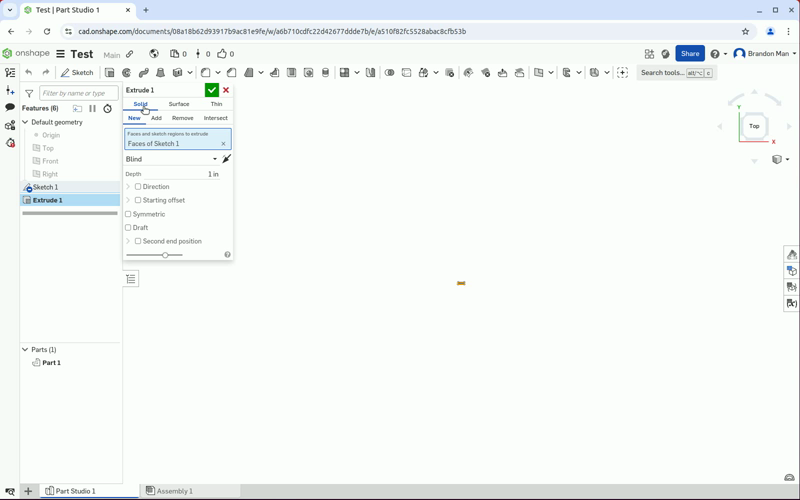
click(143, 106)
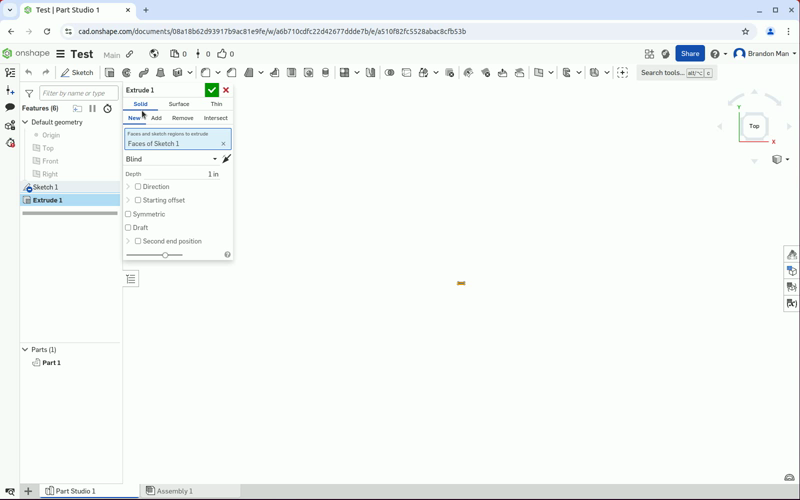
mouse_move(137, 120)
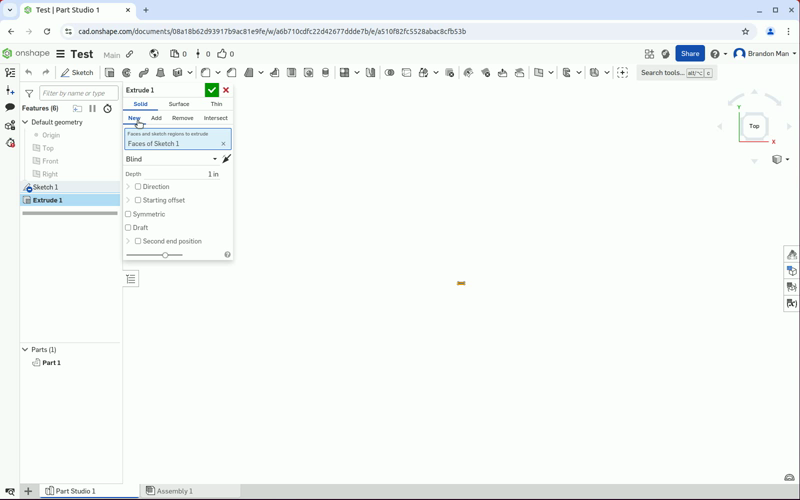
click(137, 120)
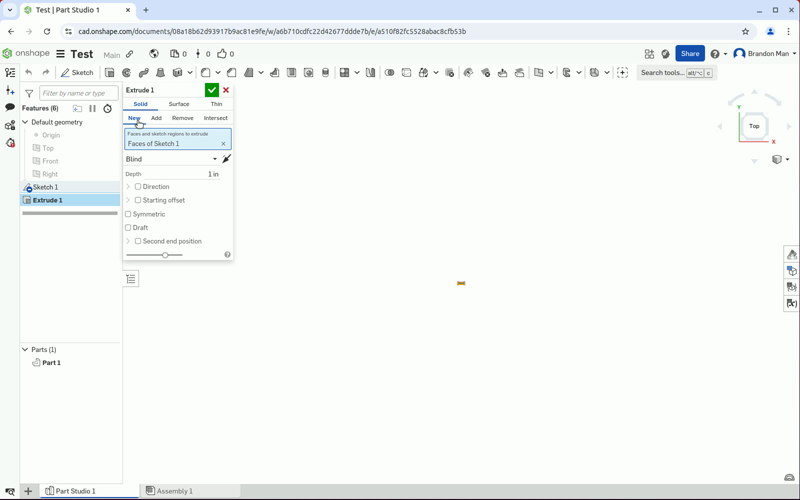
key(tab, 4)
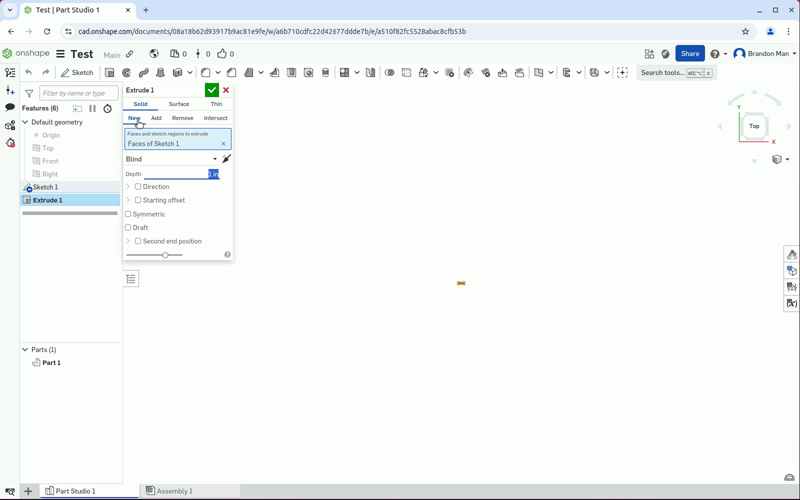
text(23.108)
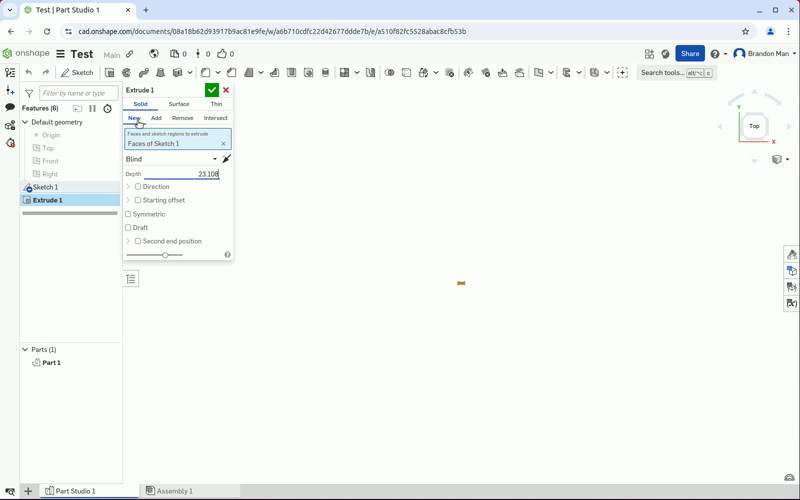
key(enter)
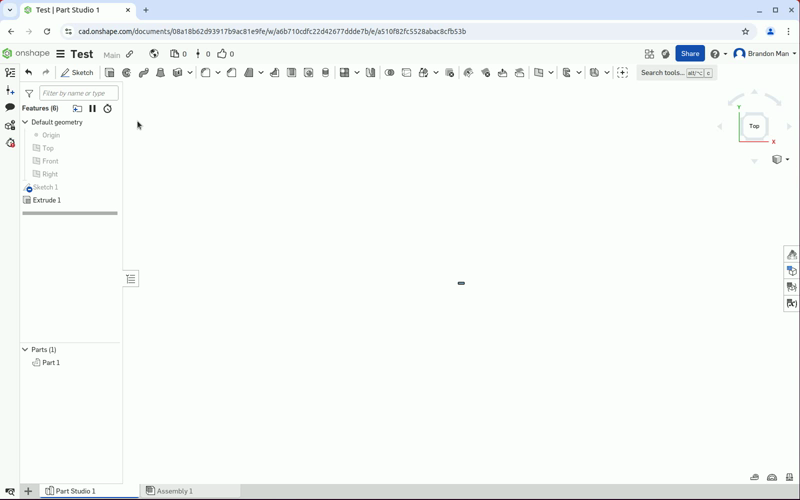
key(shift+h)
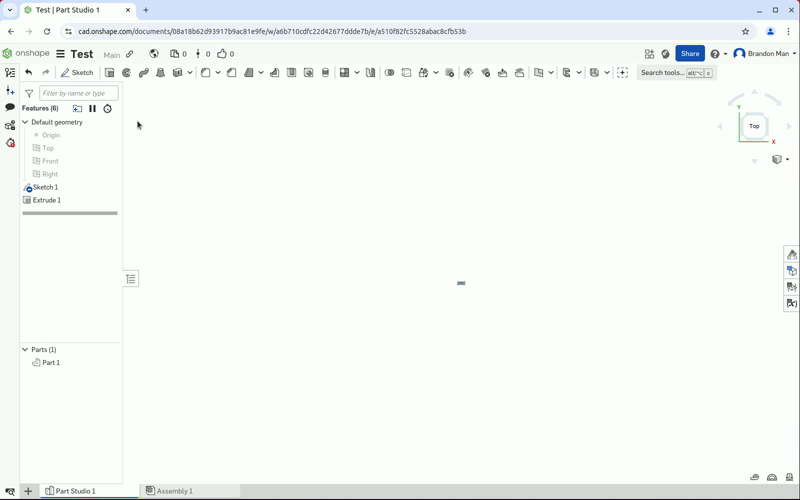
key(shift+h)
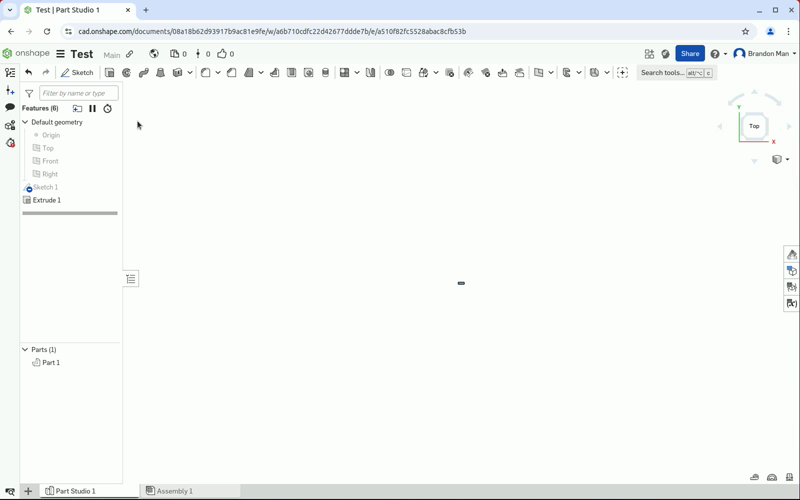
mouse_move(73, 189)
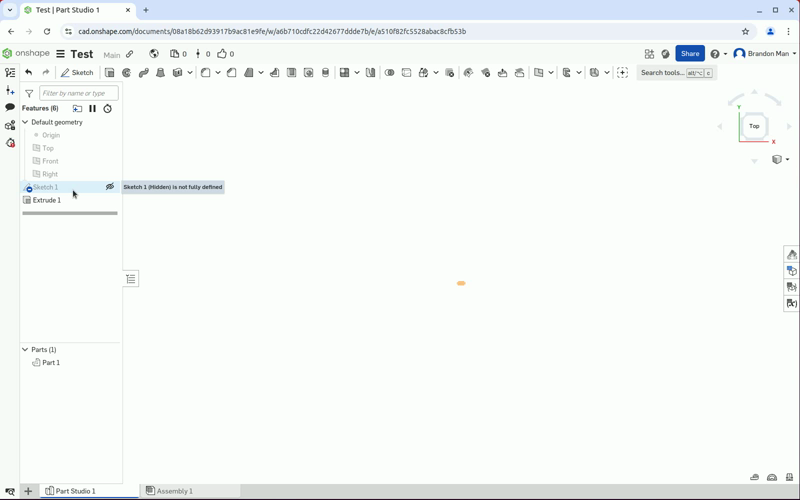
click(73, 189)
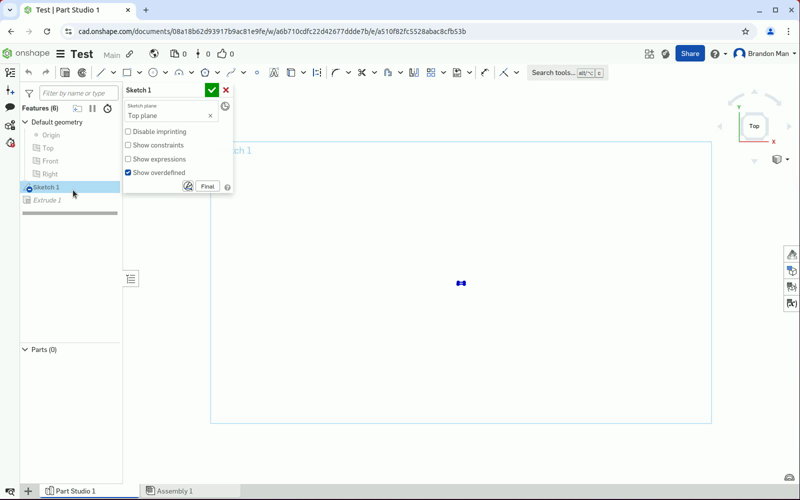
mouse_move(229, 92)
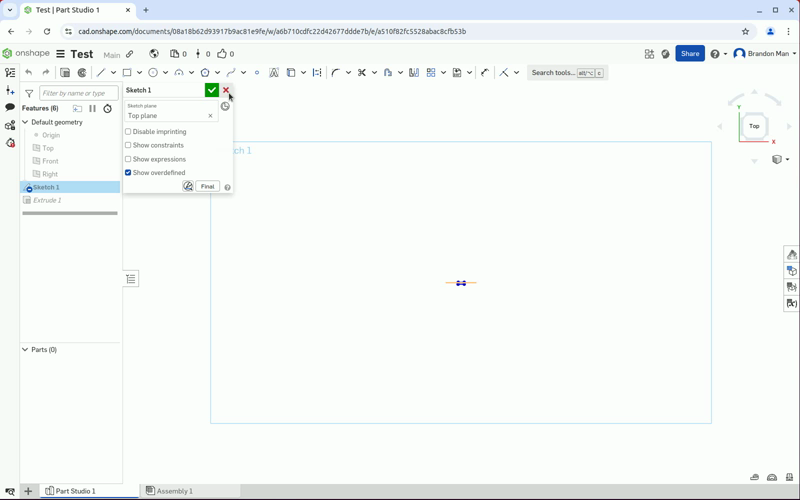
click(229, 92)
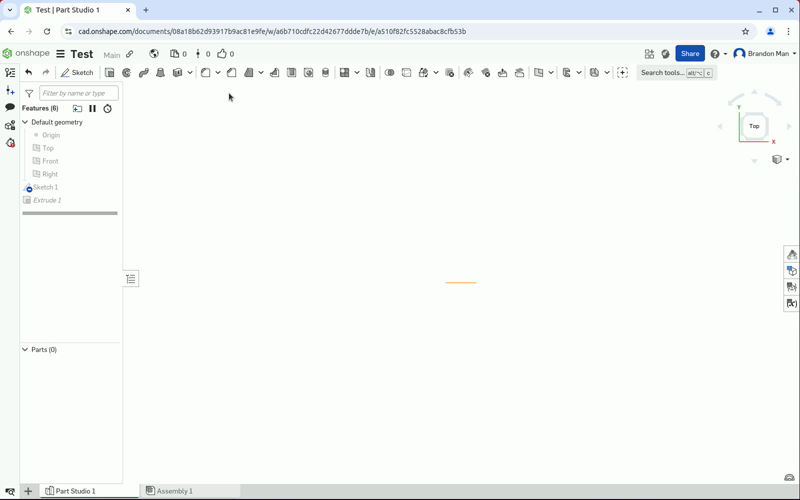
mouse_move(73, 352)
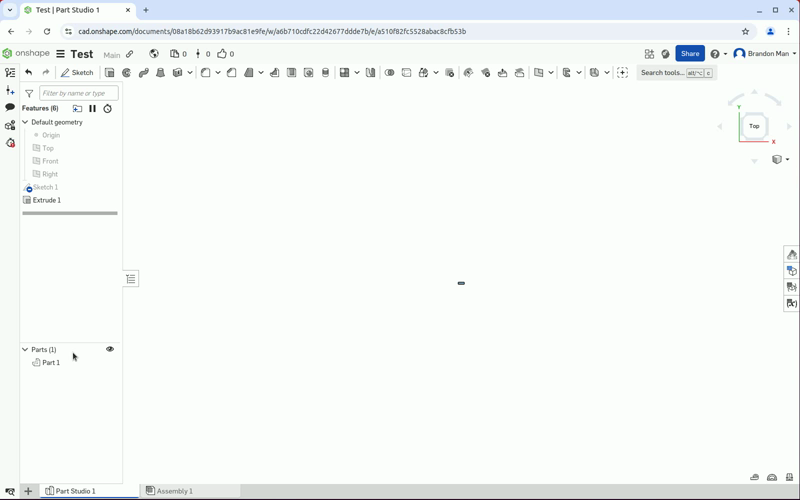
key(y)
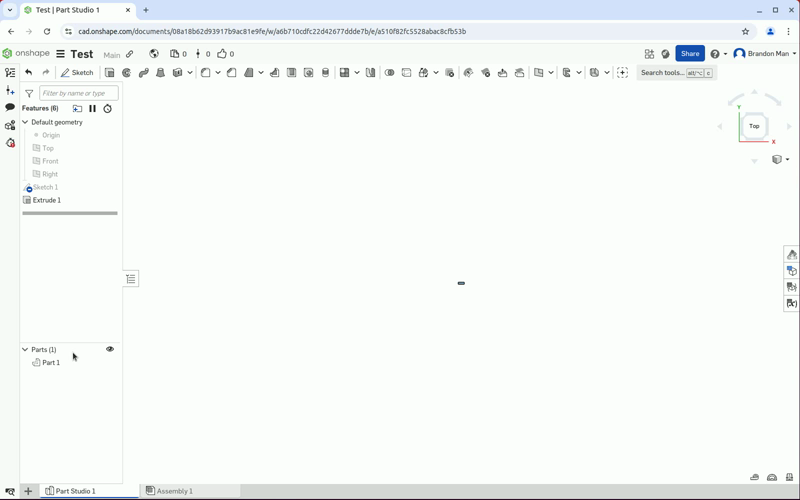
key(shift+p)
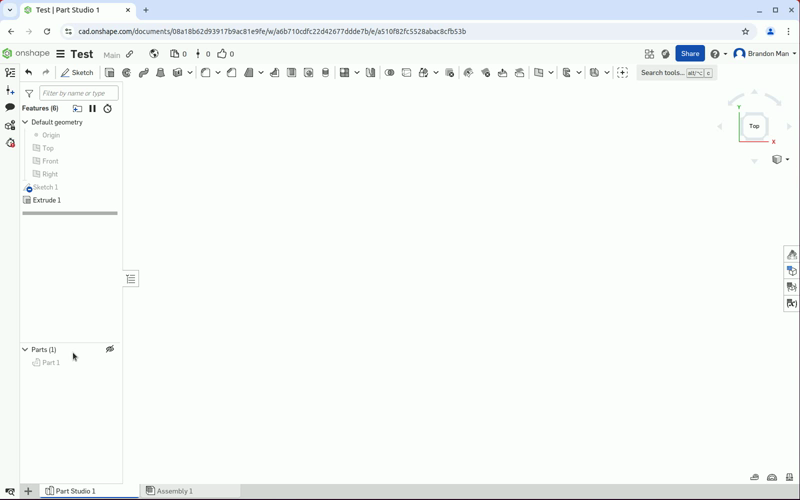
key(space)
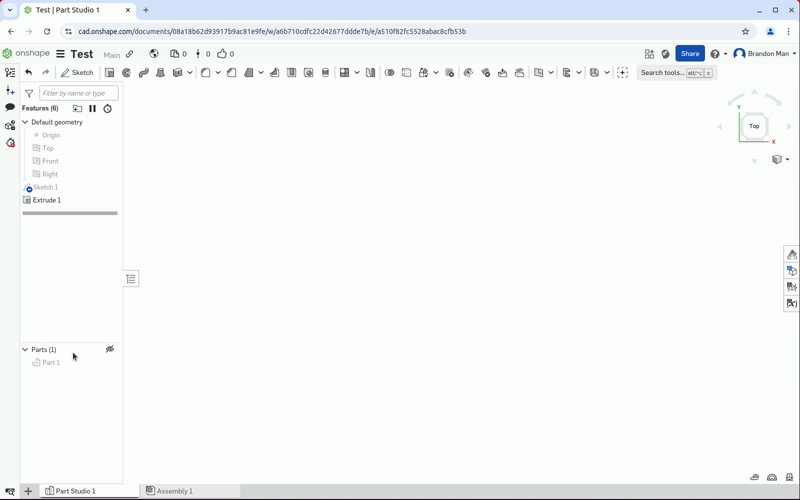
key_down(shift)
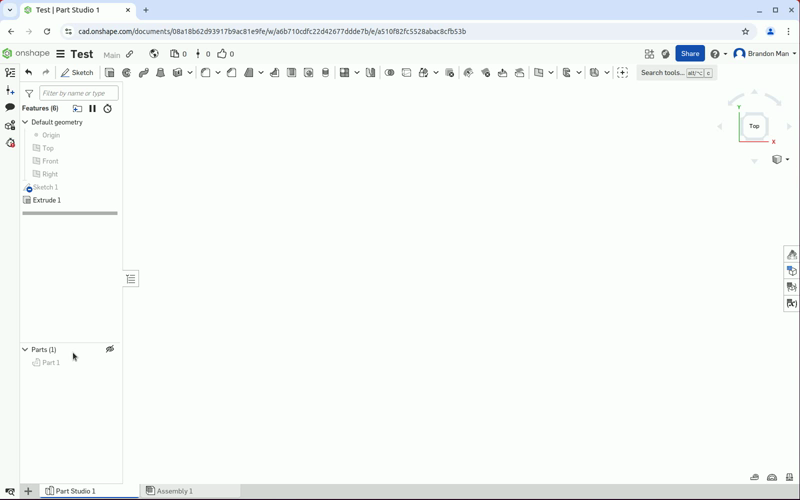
key(up)
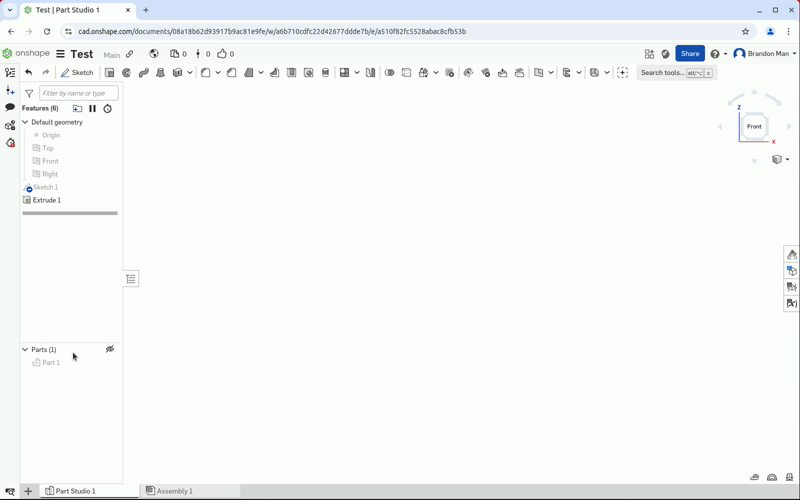
key_up(shift)
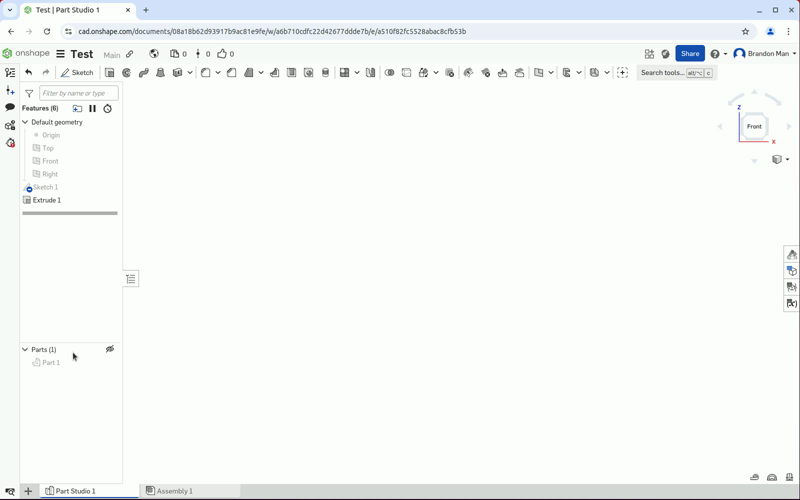
mouse_move(73, 352)
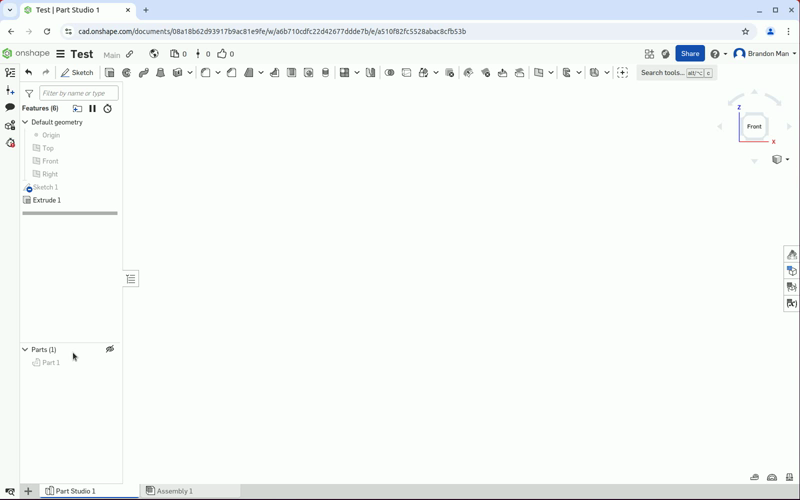
key(shift+y)
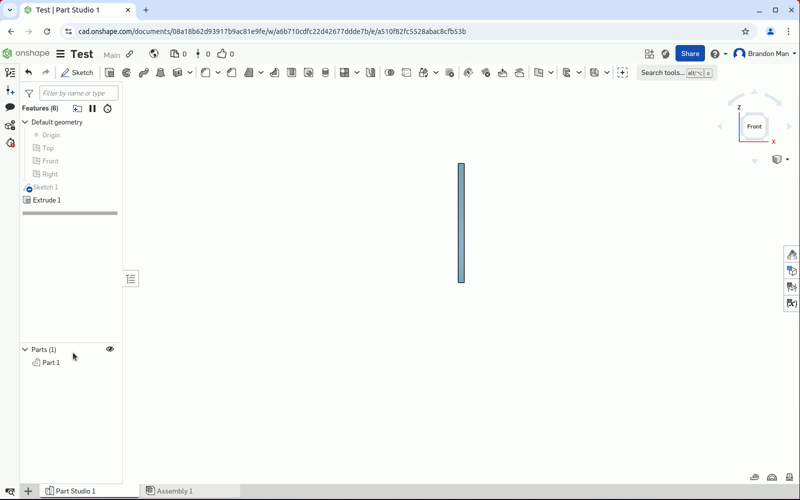
mouse_move(541, 75)
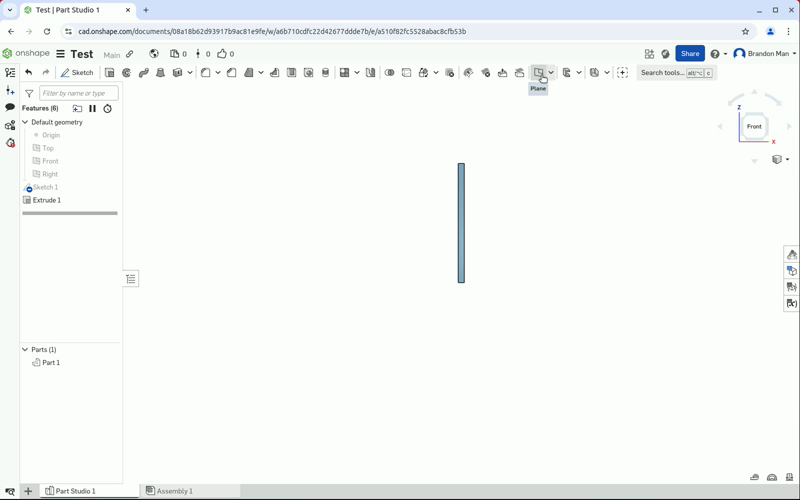
click(541, 75)
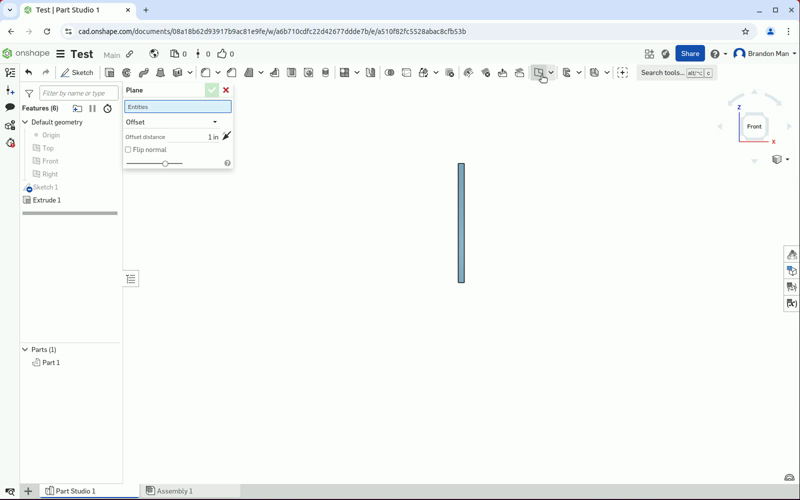
mouse_move(73, 163)
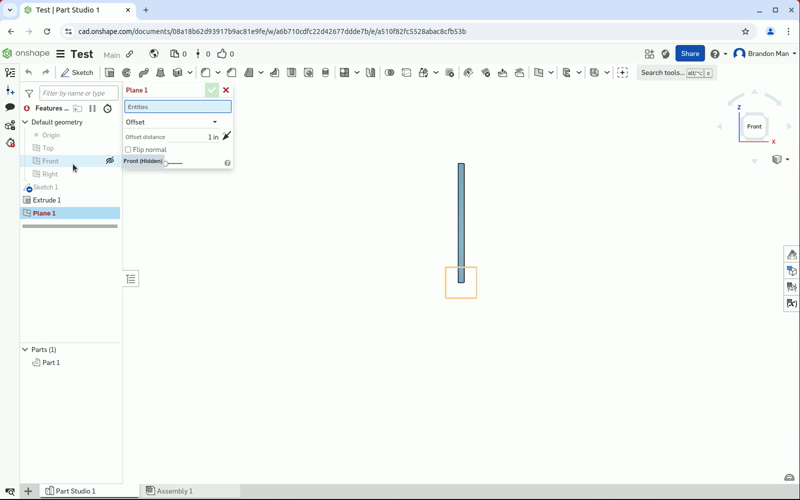
click(73, 163)
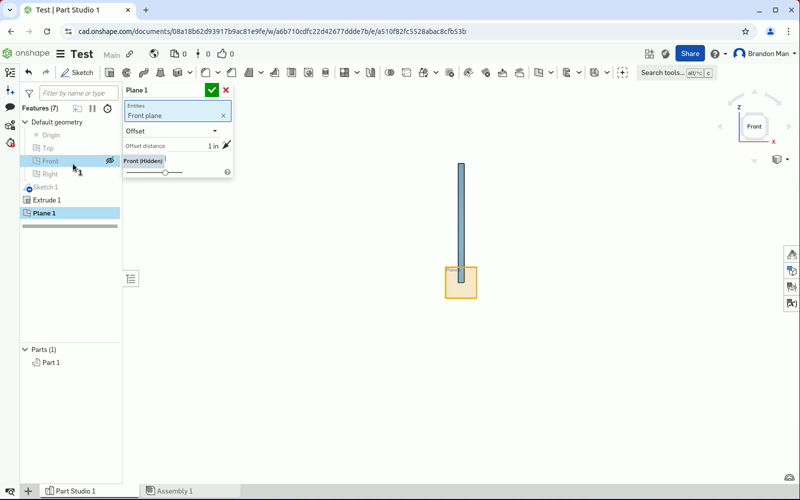
key(tab, 2)
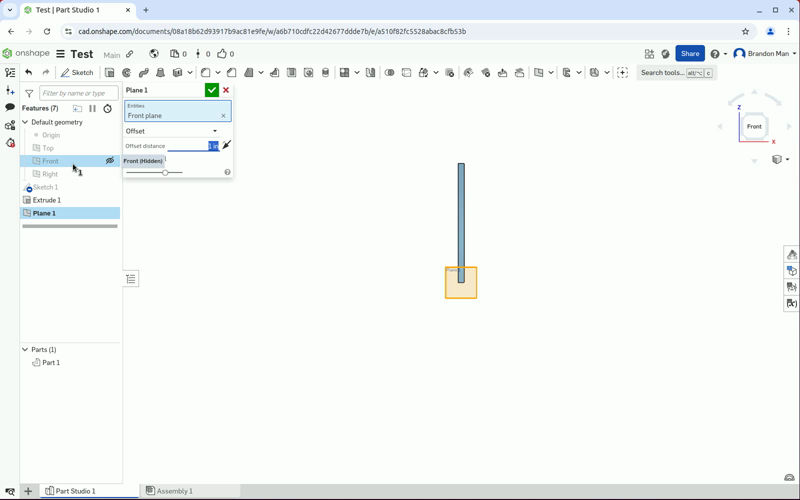
text(0.246)
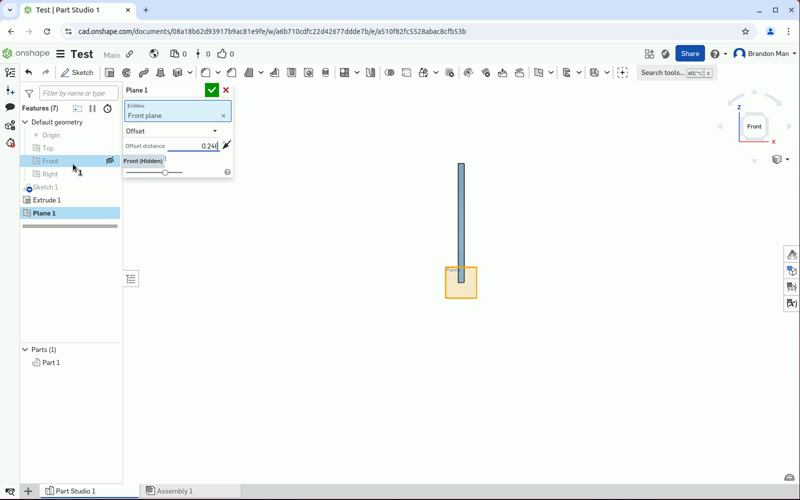
key(enter, 2)
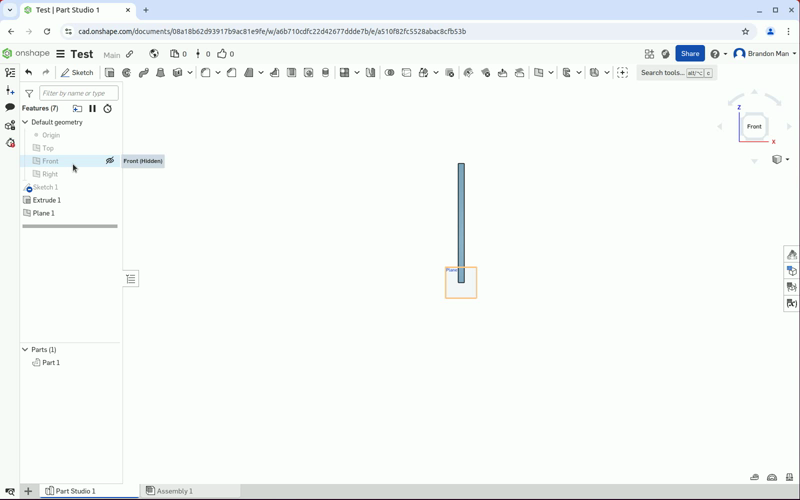
key(shift+s)
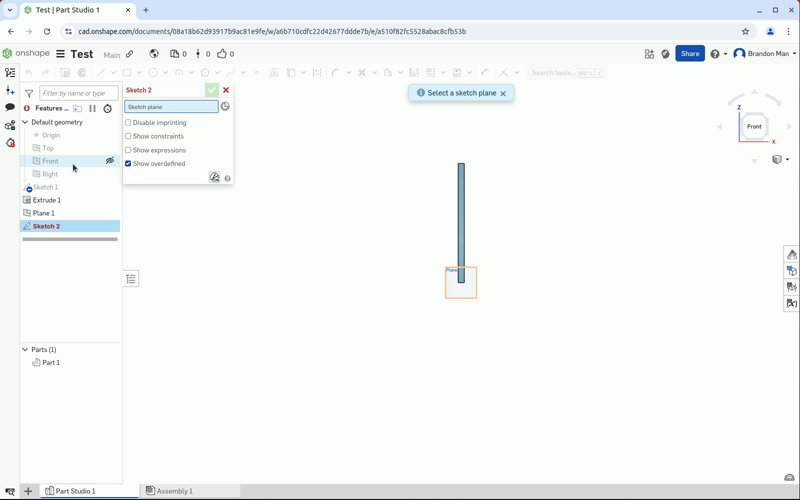
mouse_move(73, 215)
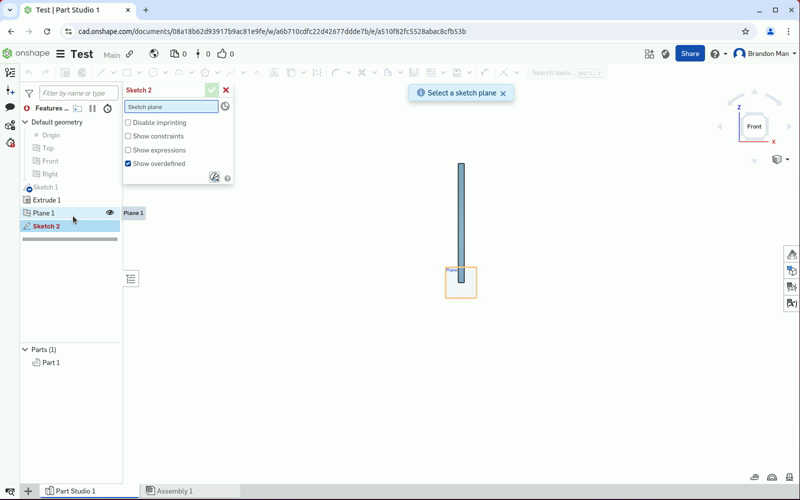
click(73, 215)
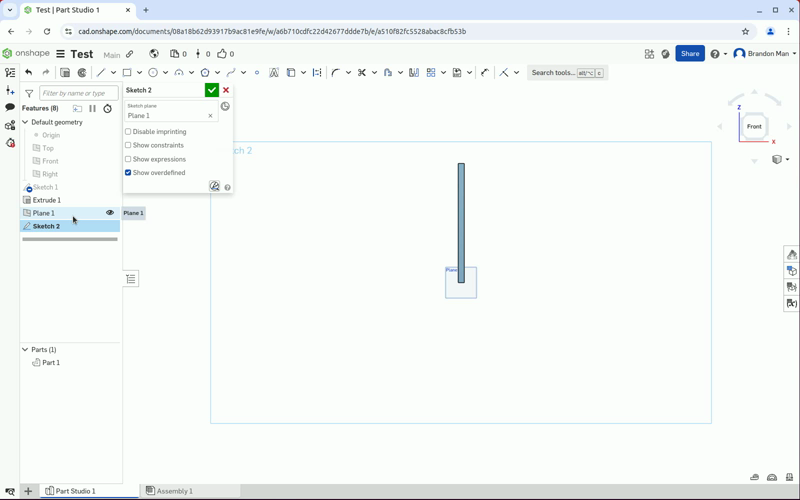
mouse_move(73, 352)
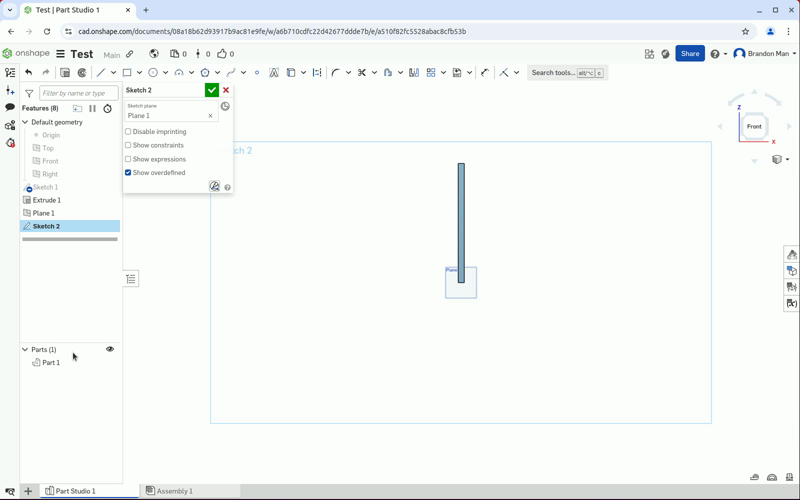
key(y)
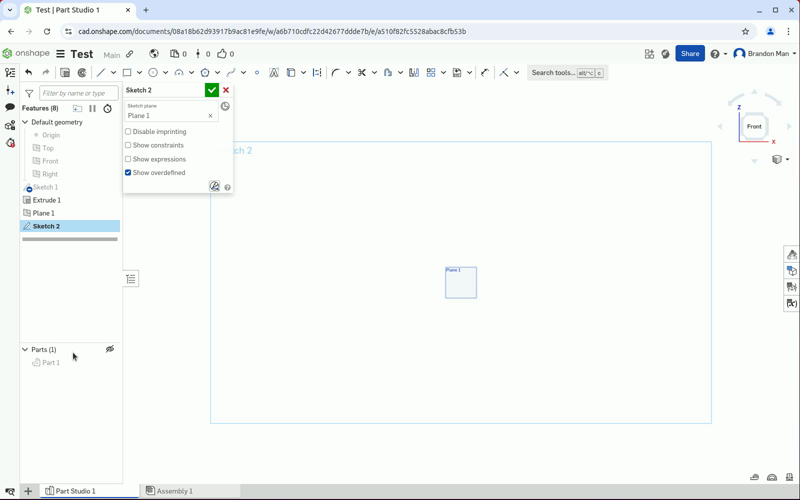
key(l)
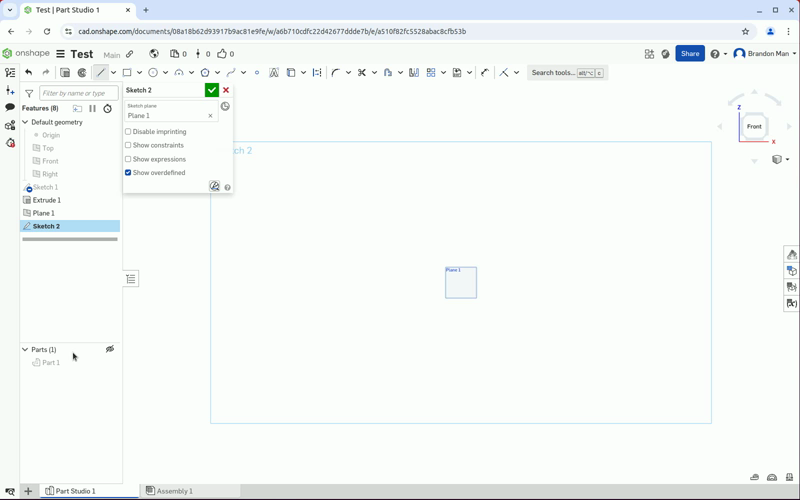
key_down(shift)
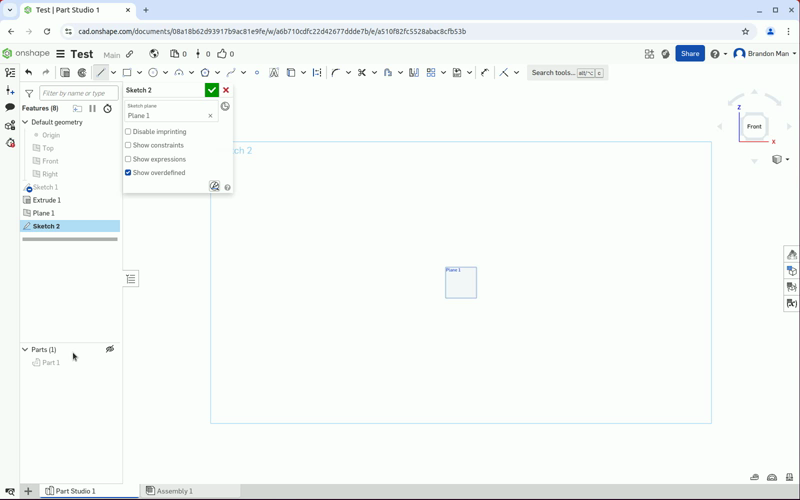
mouse_move(460, 226)
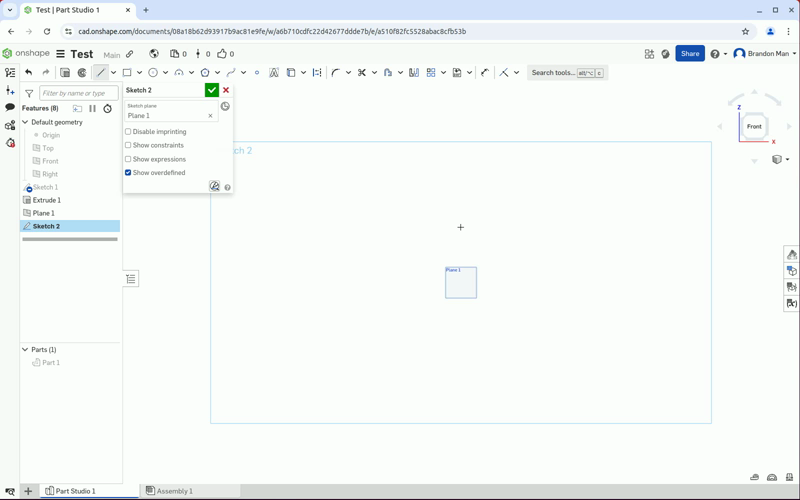
click(460, 226)
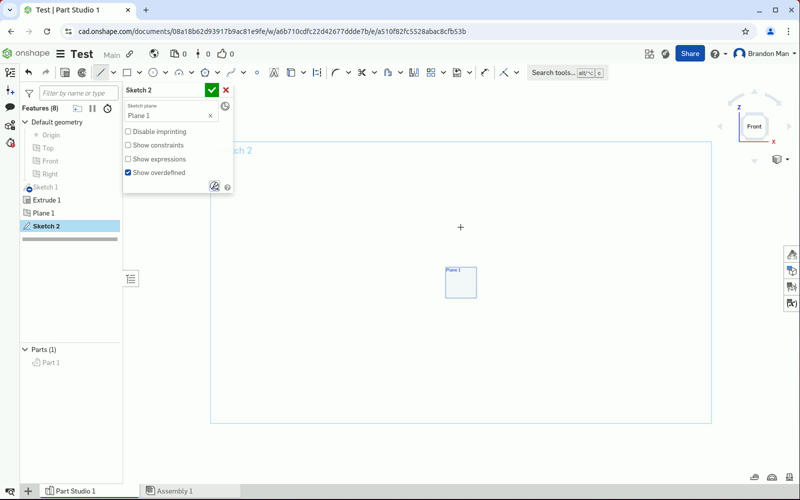
key_up(shift)
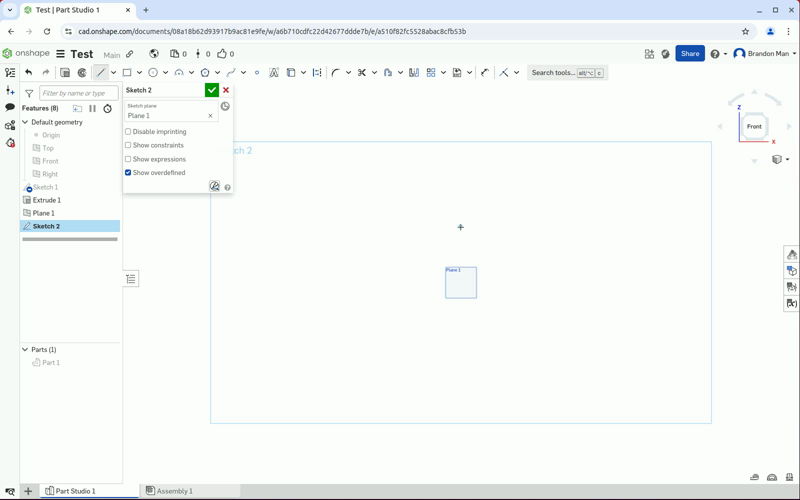
key_down(shift)
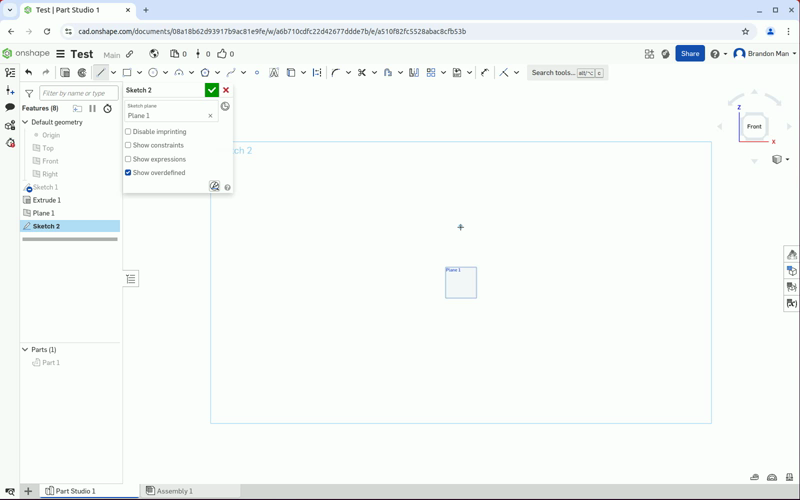
mouse_move(490, 226)
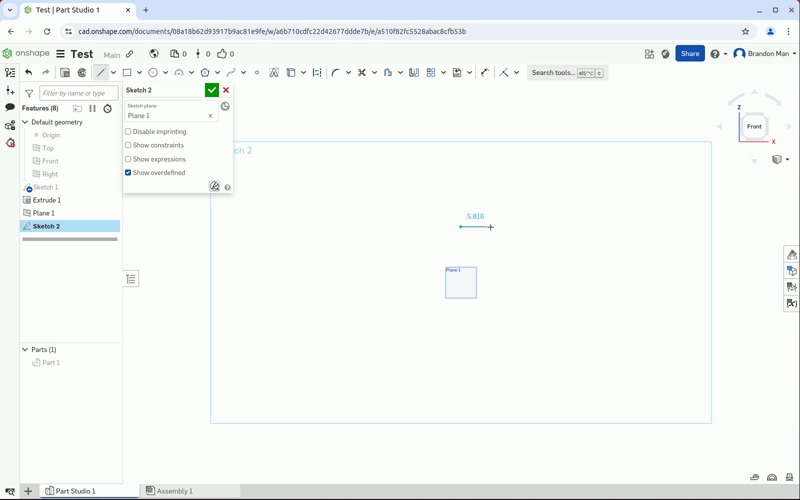
mouse_move(463, 226)
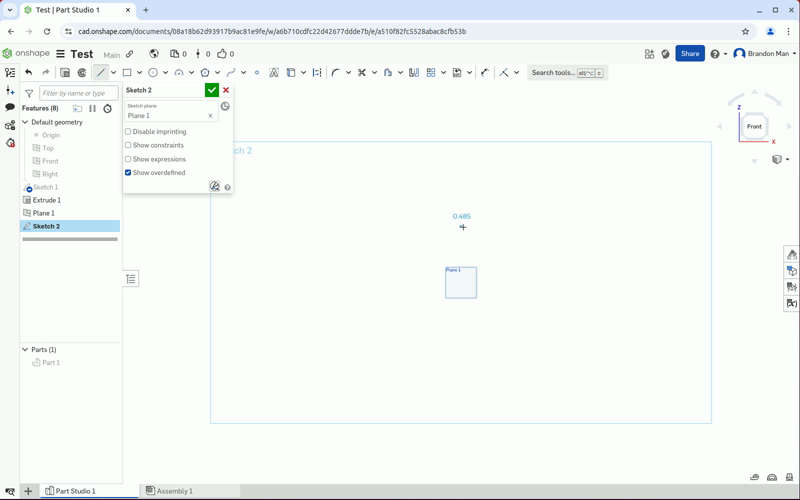
scroll(6)
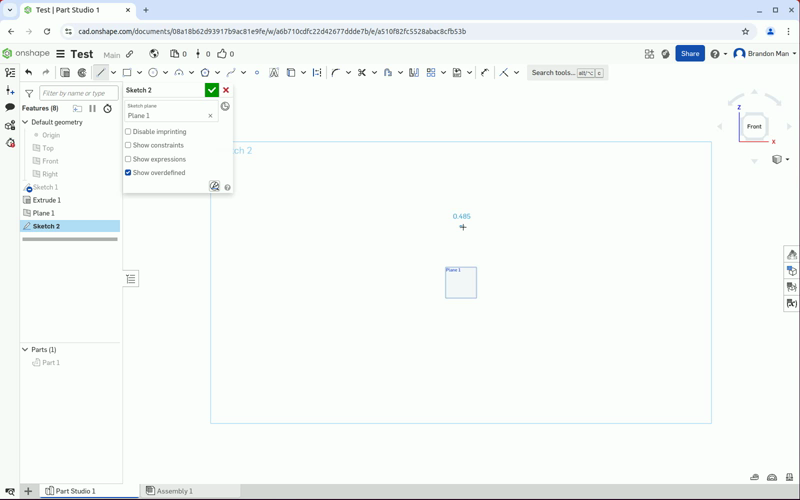
scroll(6)
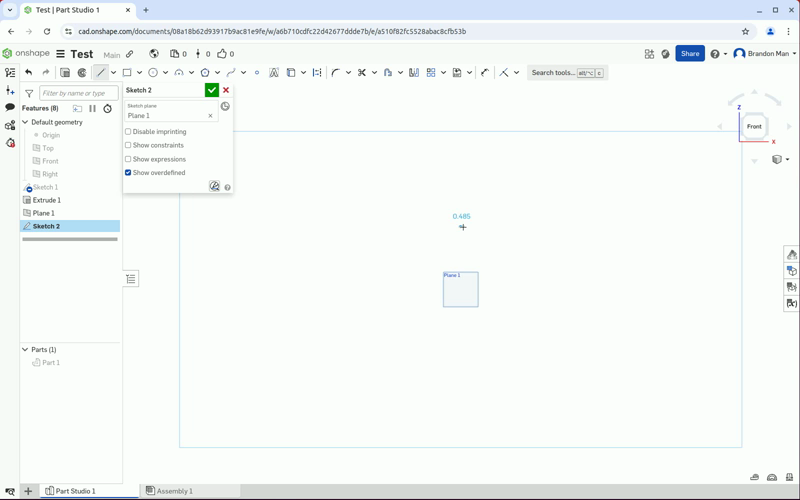
scroll(6)
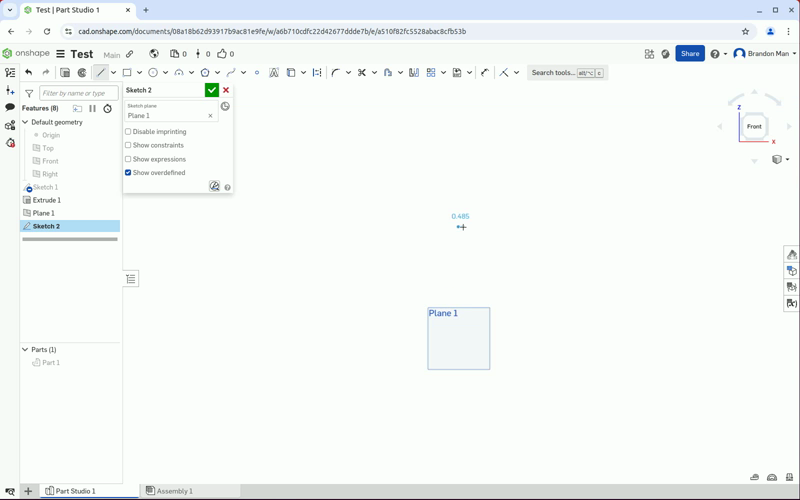
scroll(6)
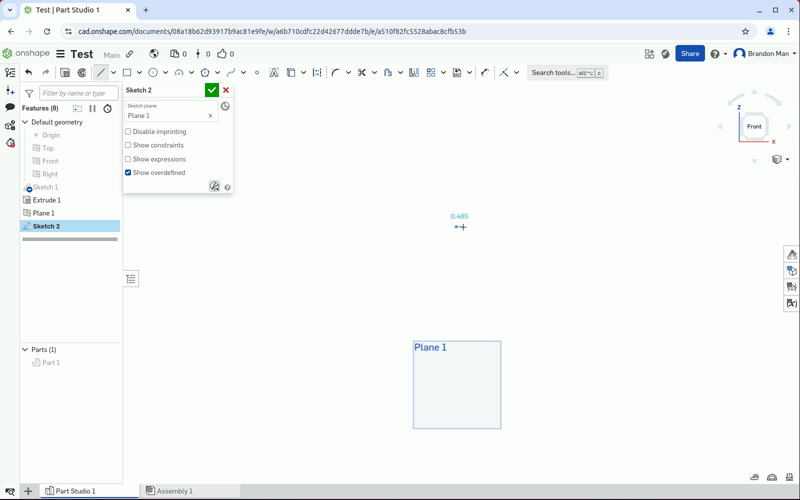
scroll(6)
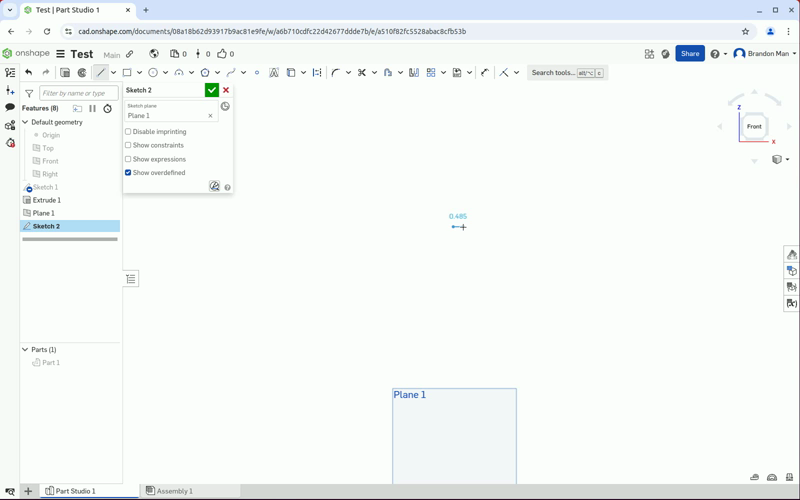
scroll(6)
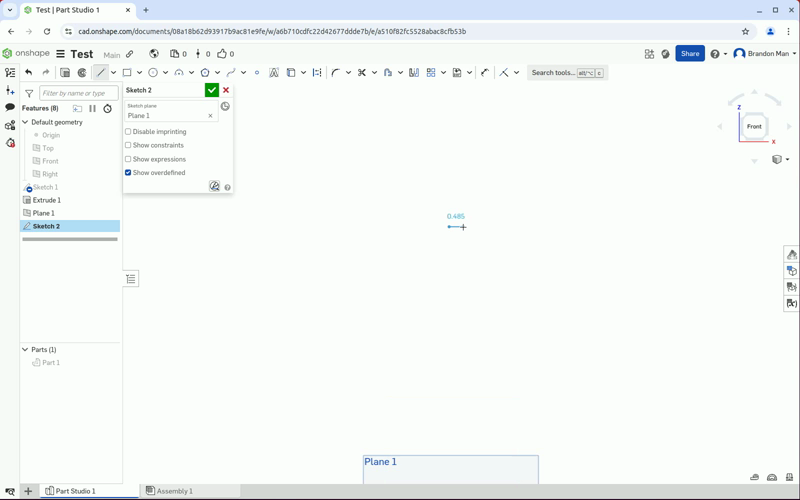
scroll(6)
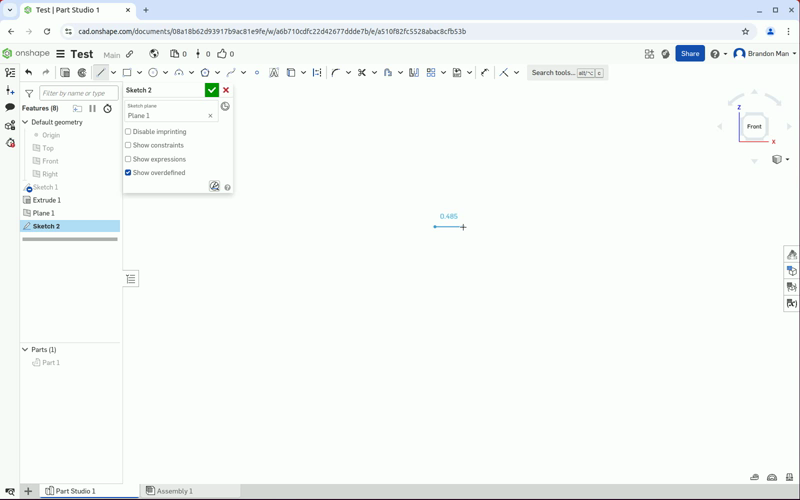
click(463, 226)
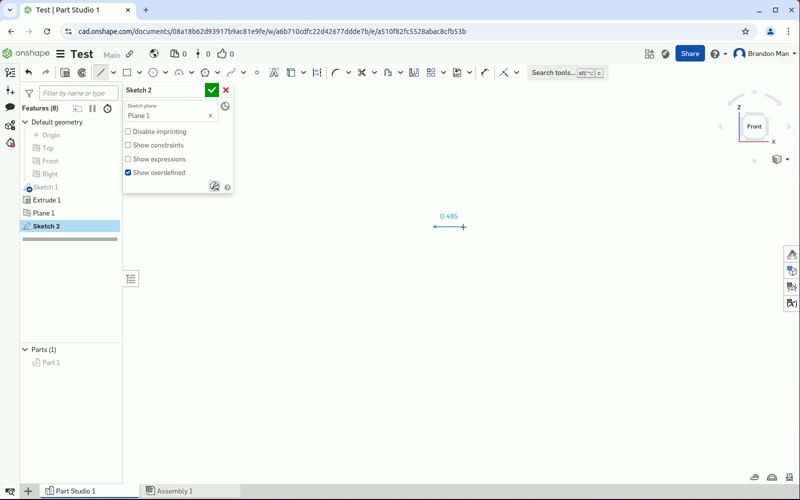
scroll(-6)
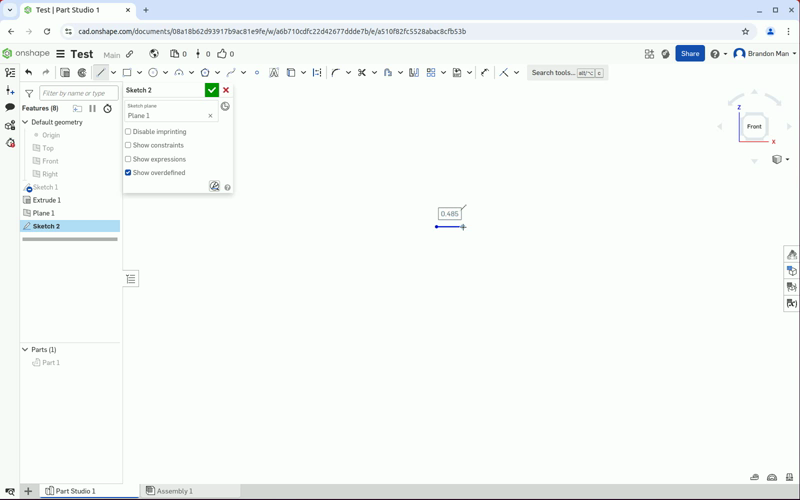
scroll(-6)
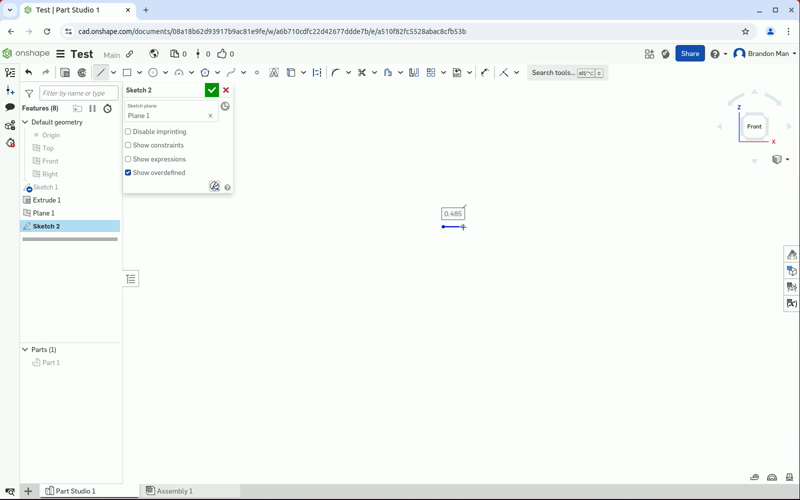
scroll(-6)
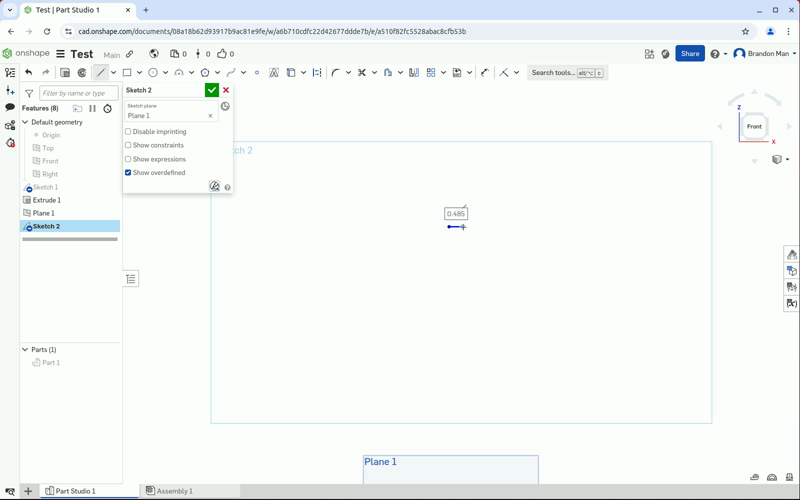
scroll(-6)
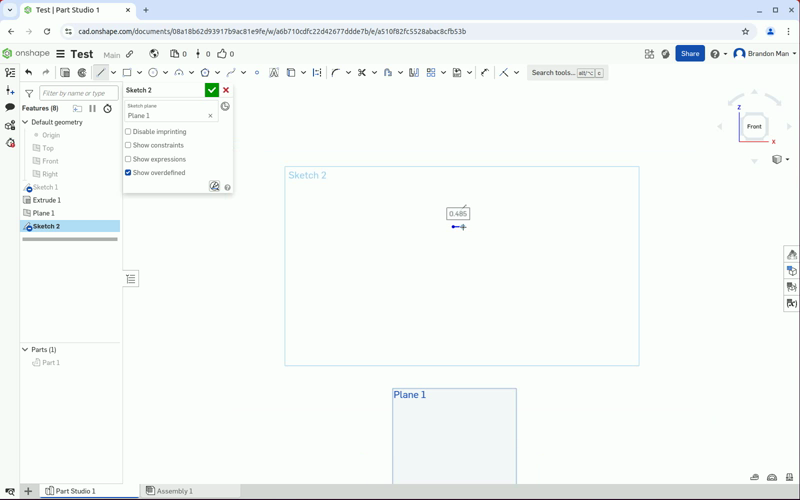
scroll(-6)
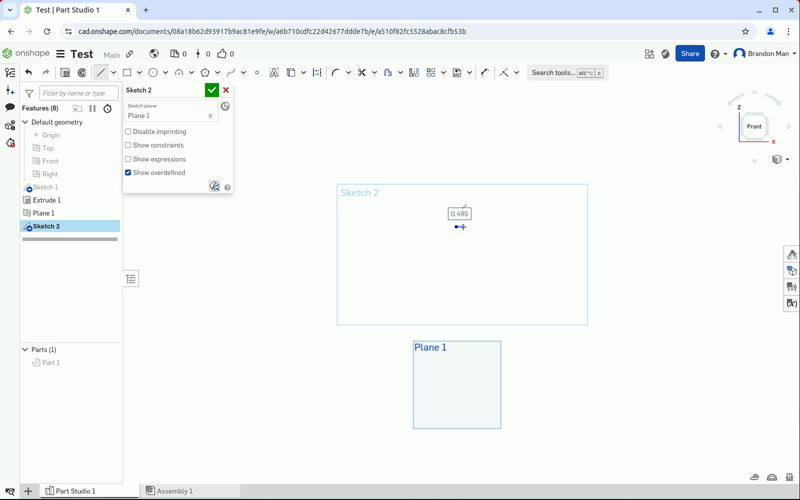
scroll(-6)
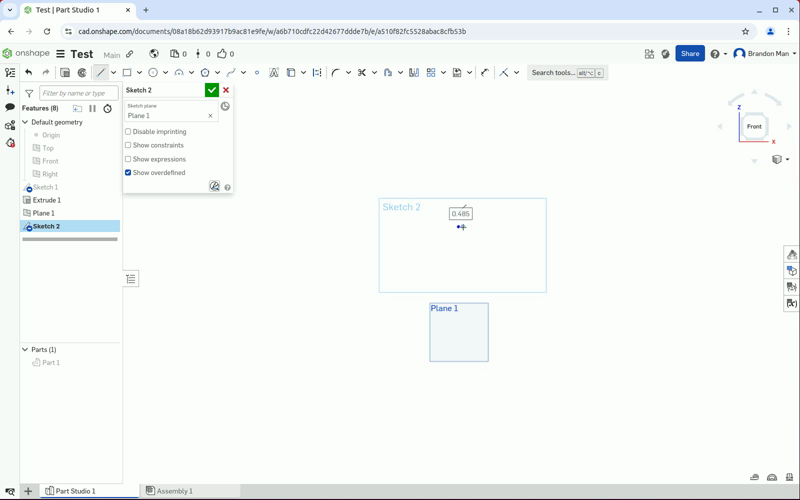
scroll(-6)
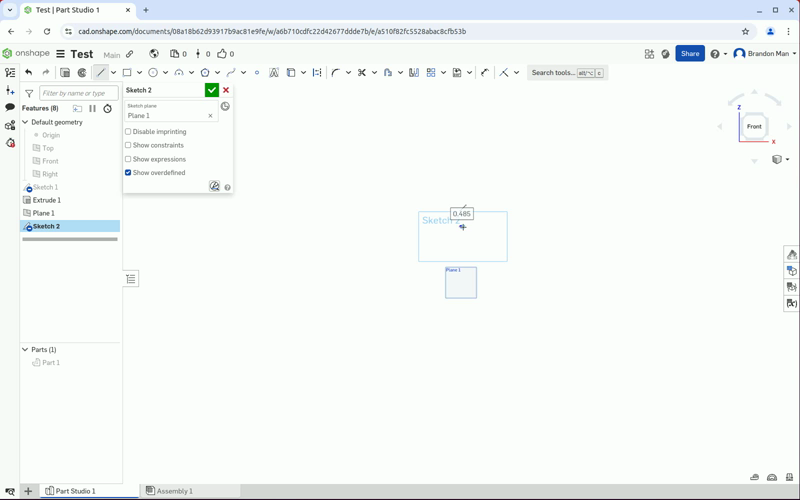
key_up(shift)
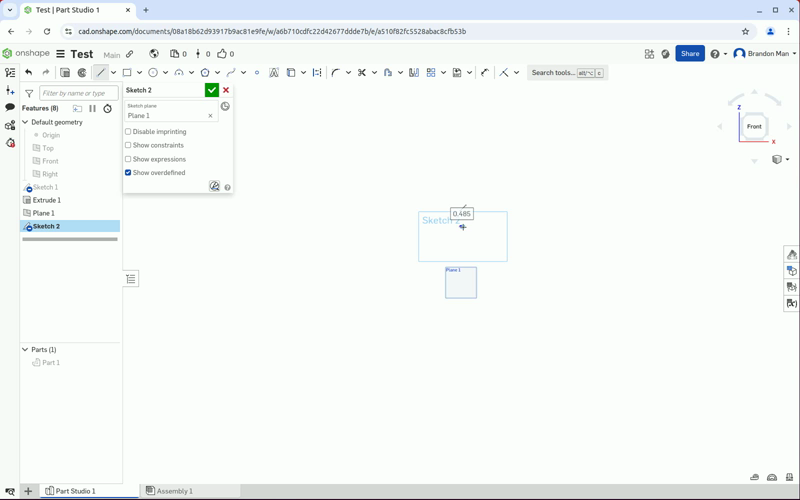
key(esc)
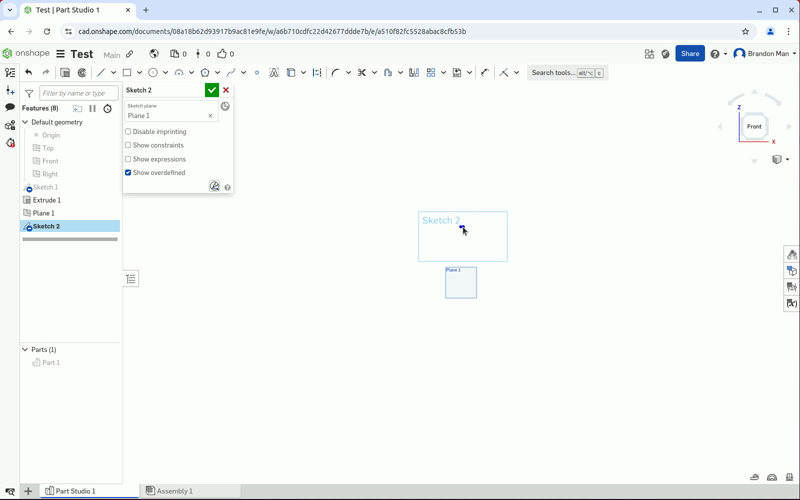
key(a)
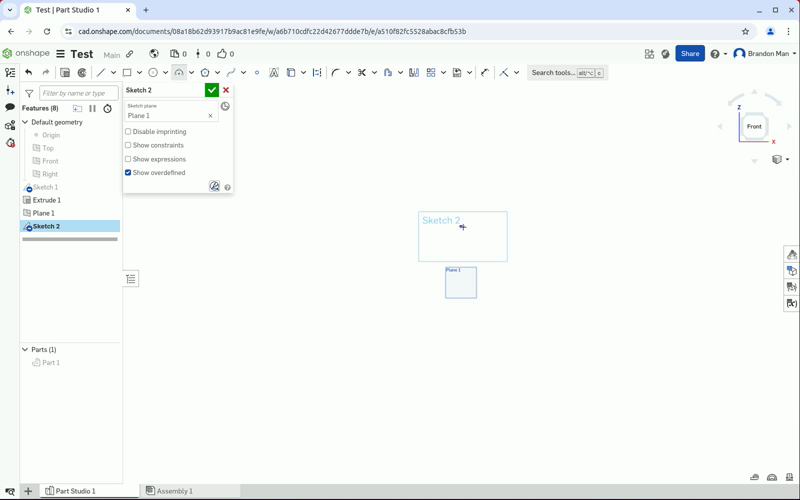
mouse_move(463, 226)
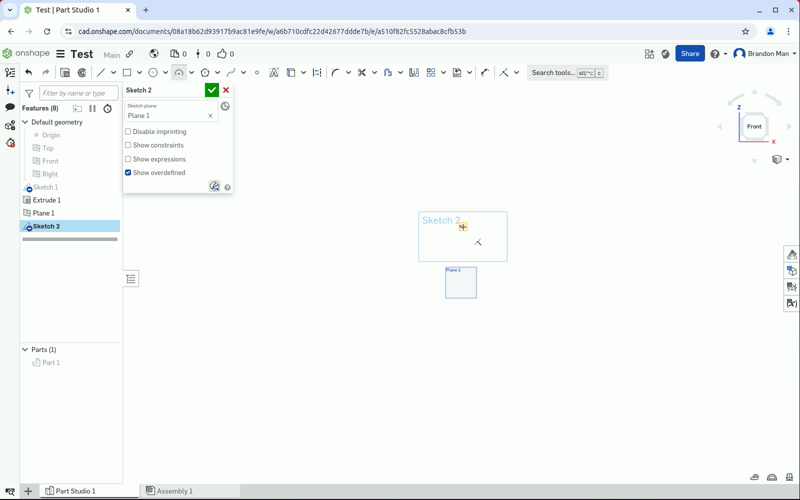
scroll(6)
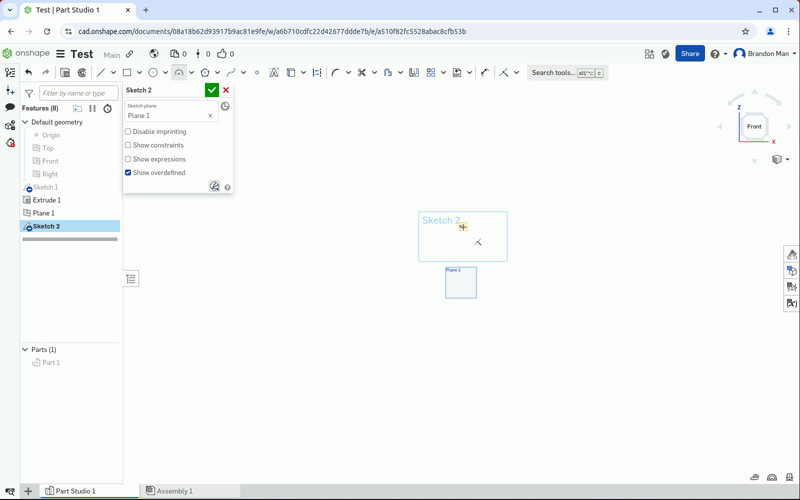
scroll(6)
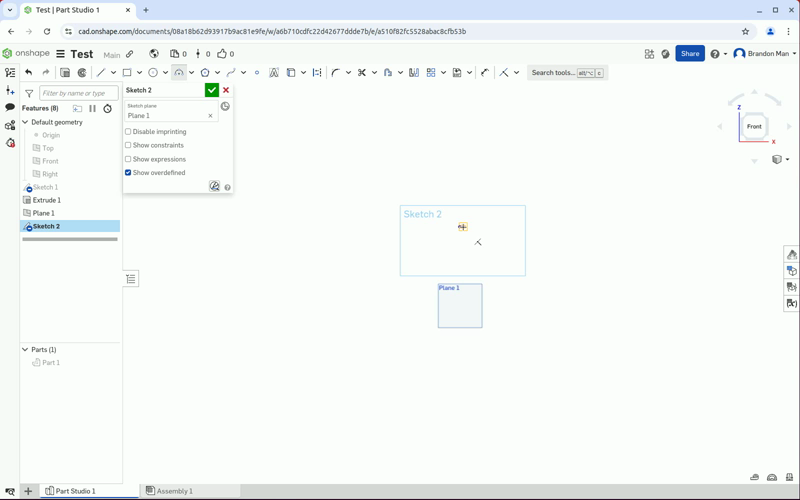
scroll(6)
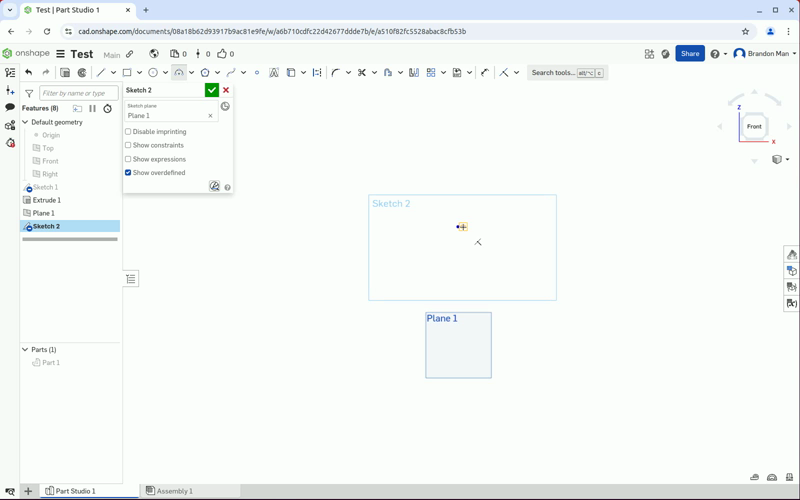
scroll(6)
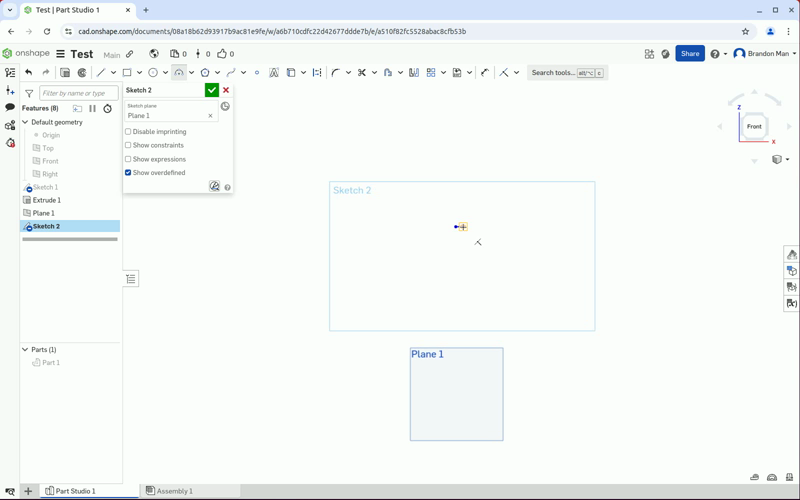
scroll(6)
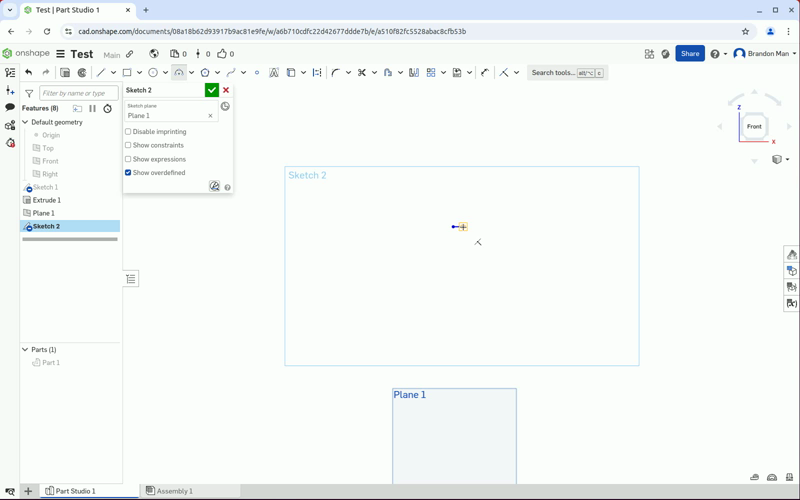
scroll(6)
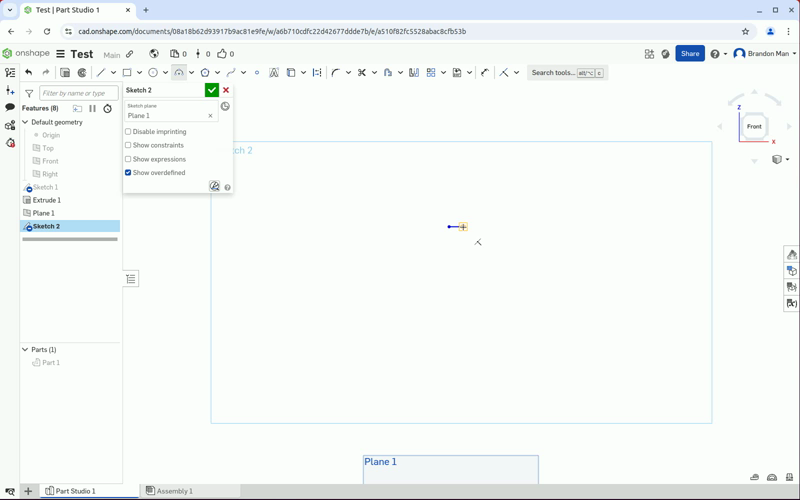
scroll(6)
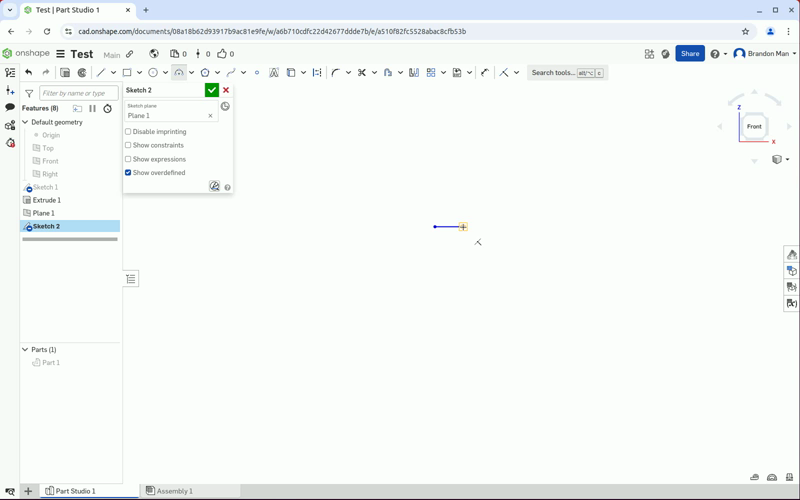
click(463, 226)
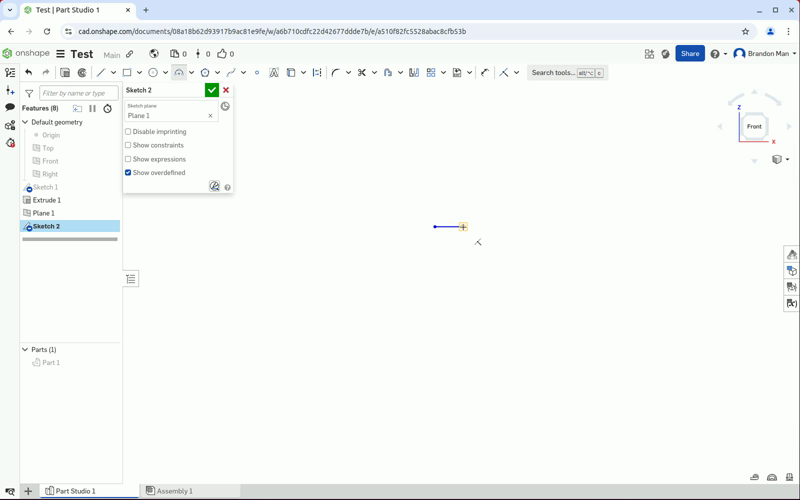
scroll(-6)
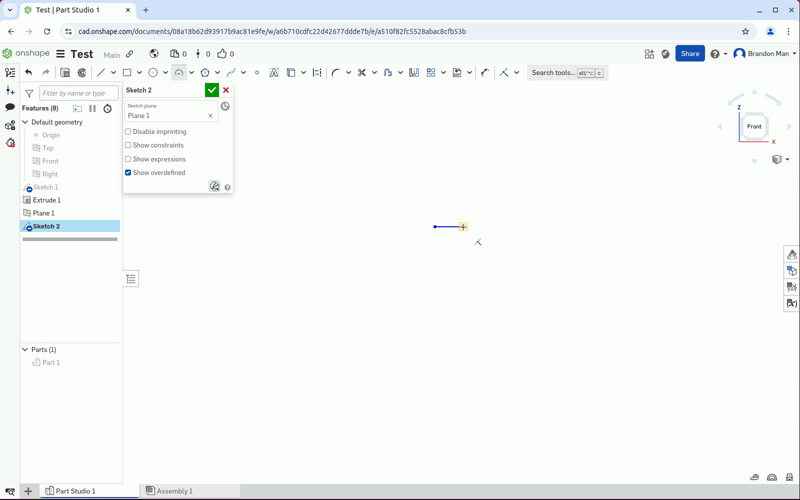
scroll(-6)
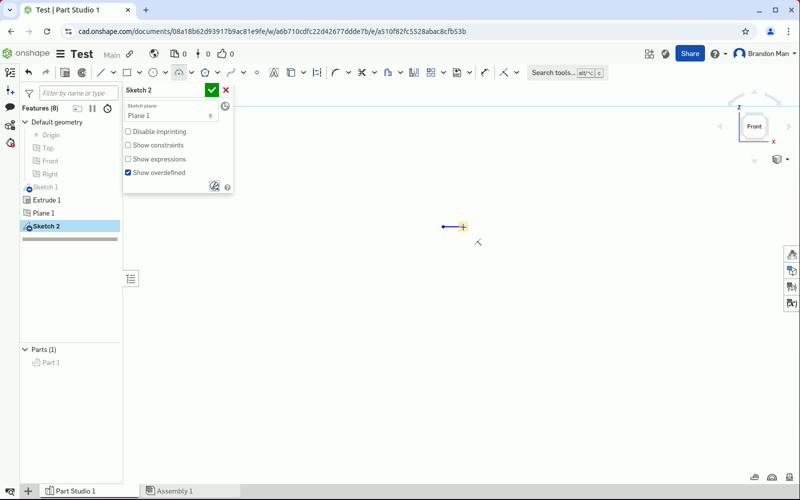
scroll(-6)
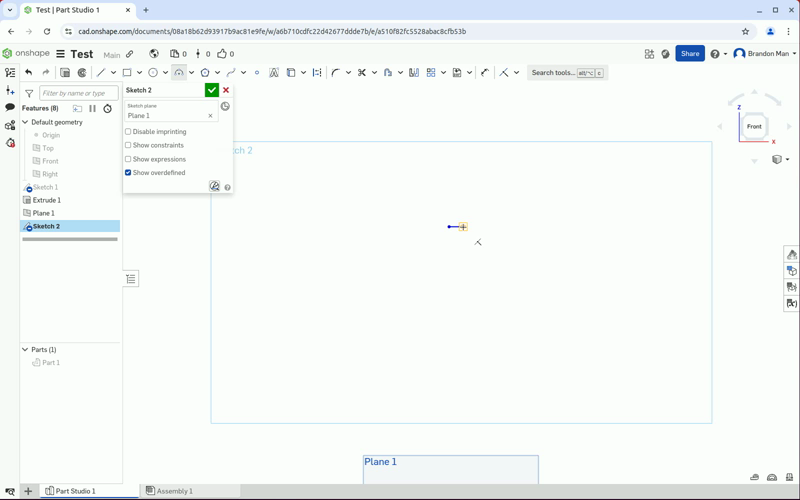
scroll(-6)
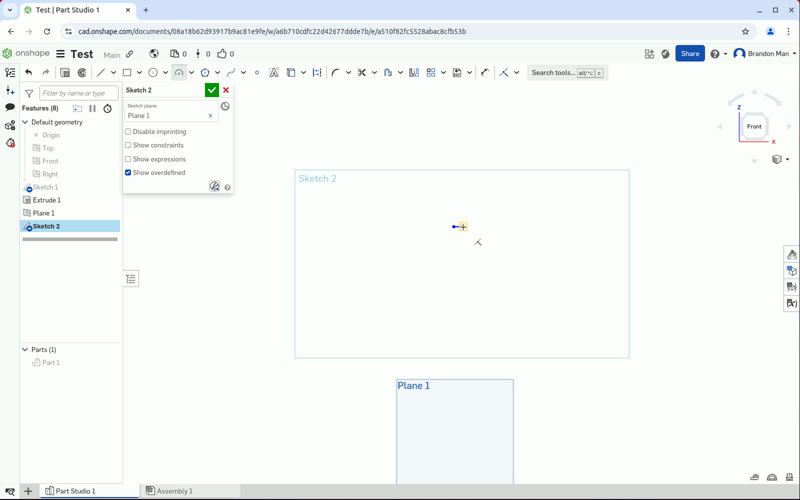
scroll(-6)
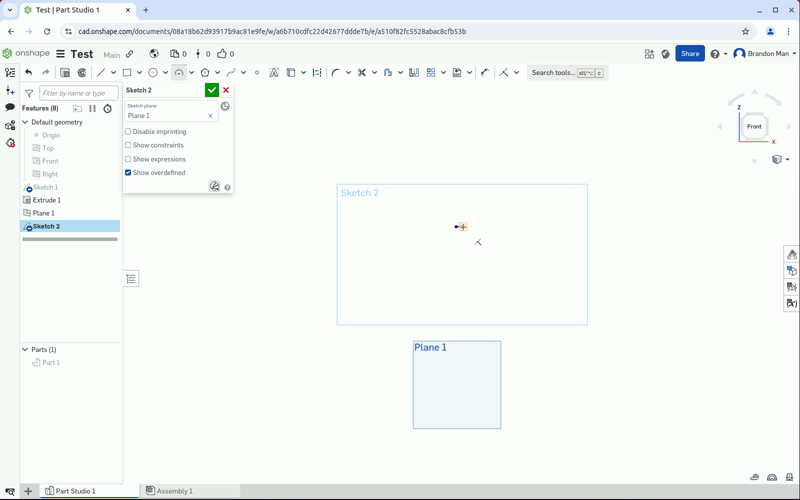
scroll(-6)
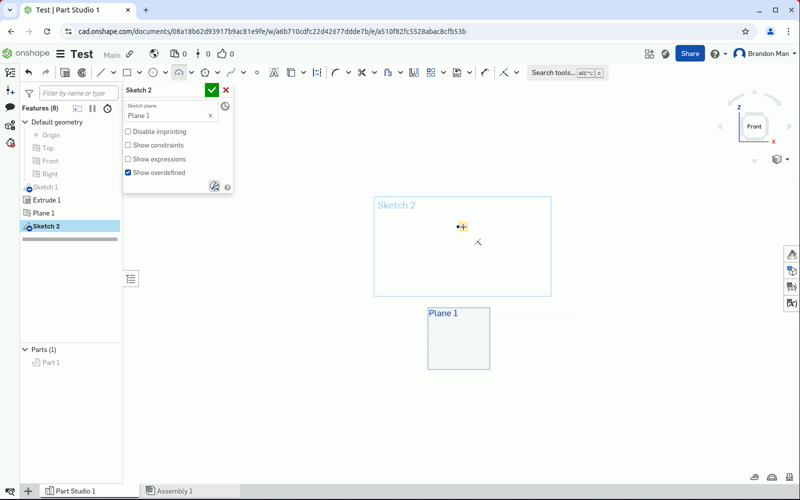
scroll(-6)
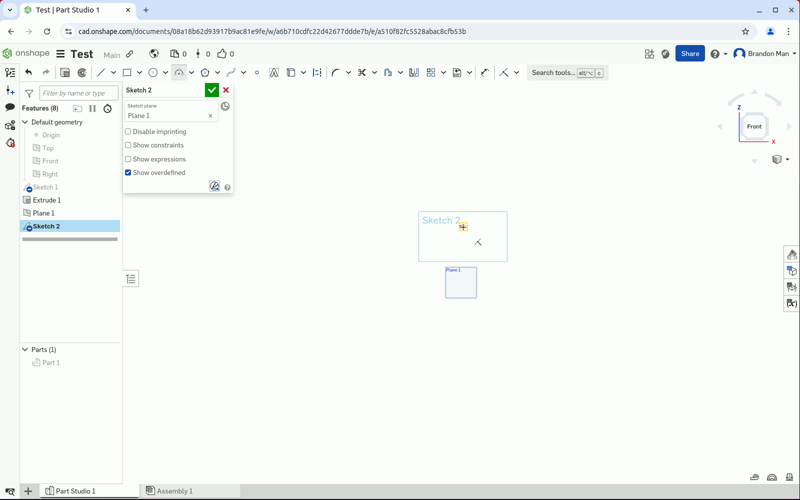
mouse_move(460, 226)
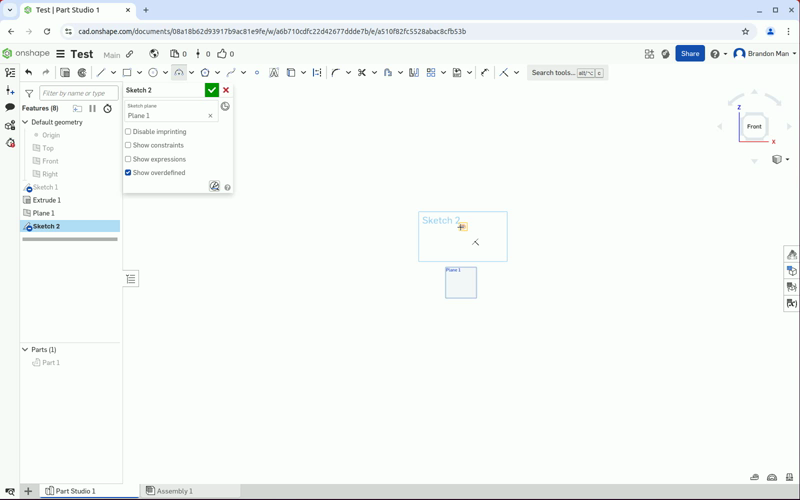
scroll(6)
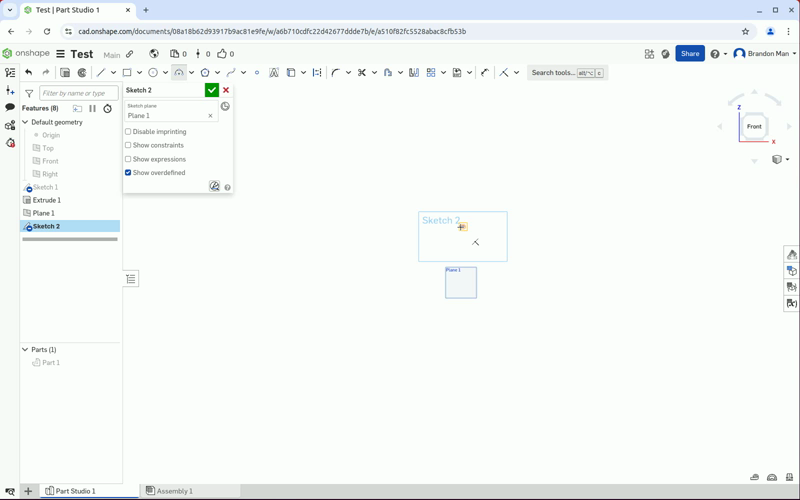
scroll(6)
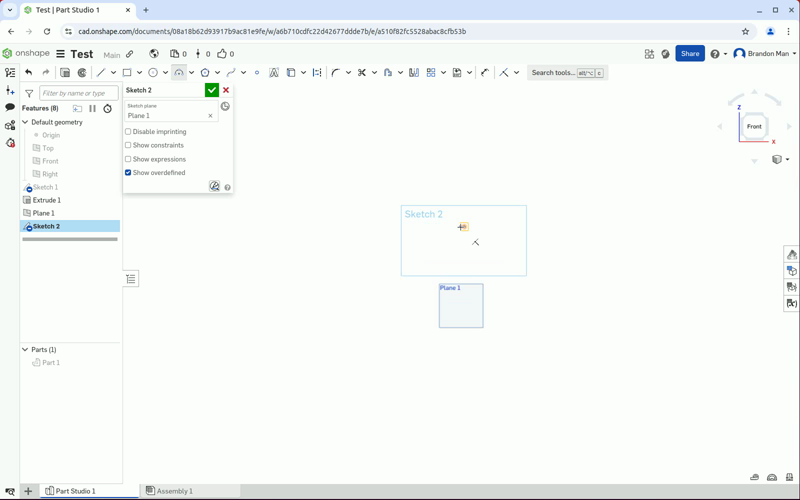
scroll(6)
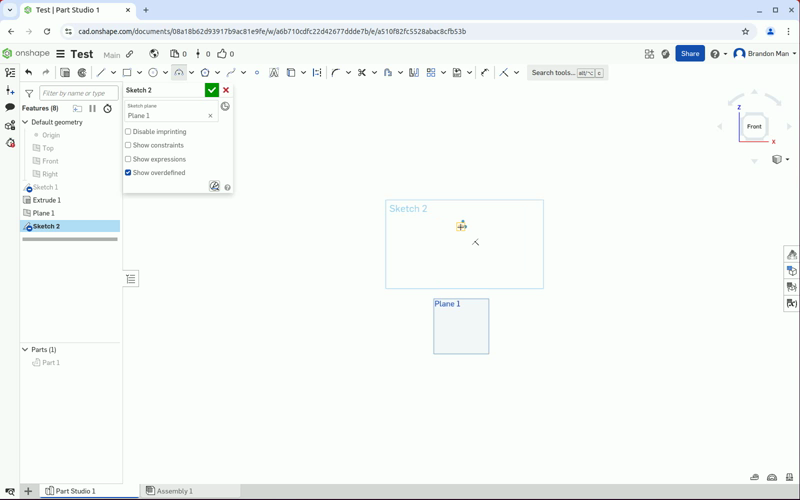
scroll(6)
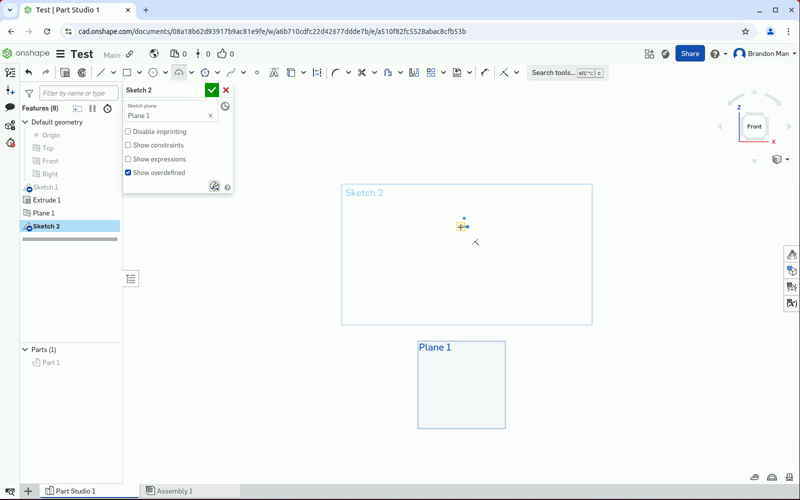
scroll(6)
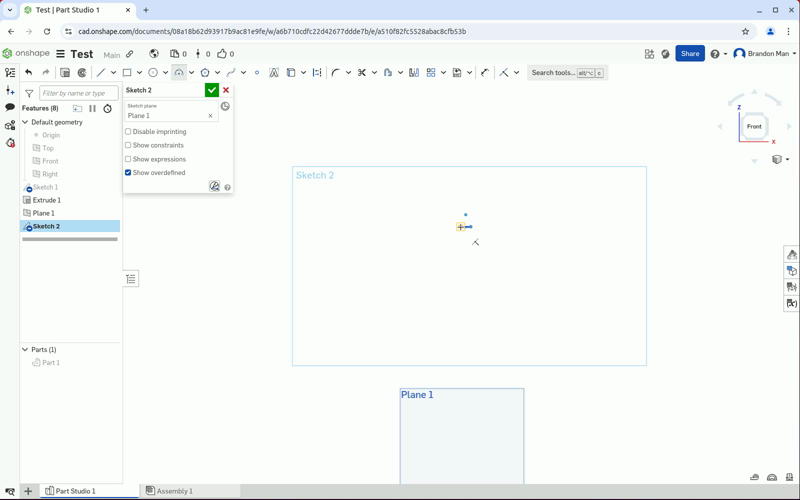
scroll(6)
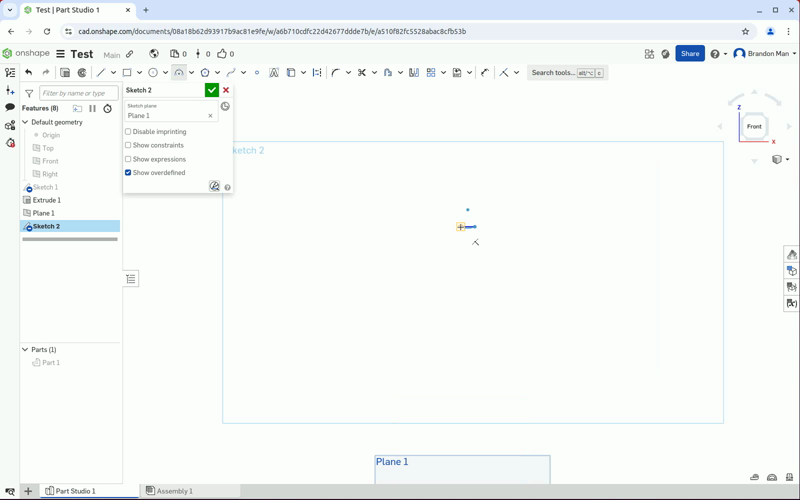
scroll(6)
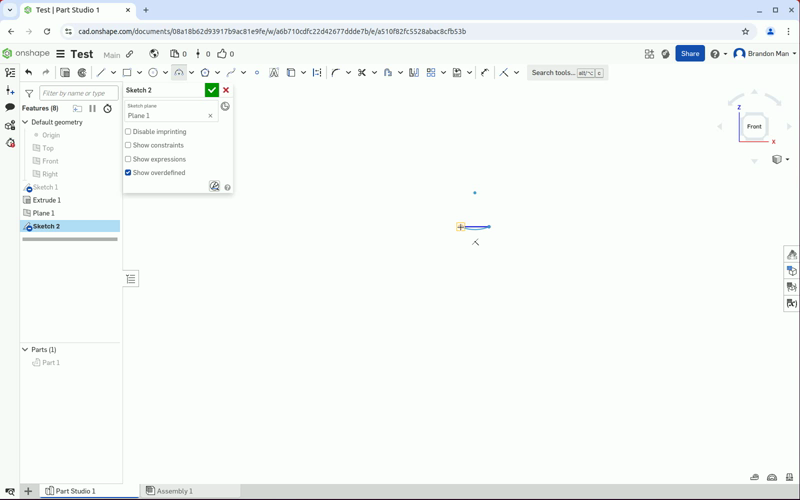
click(460, 226)
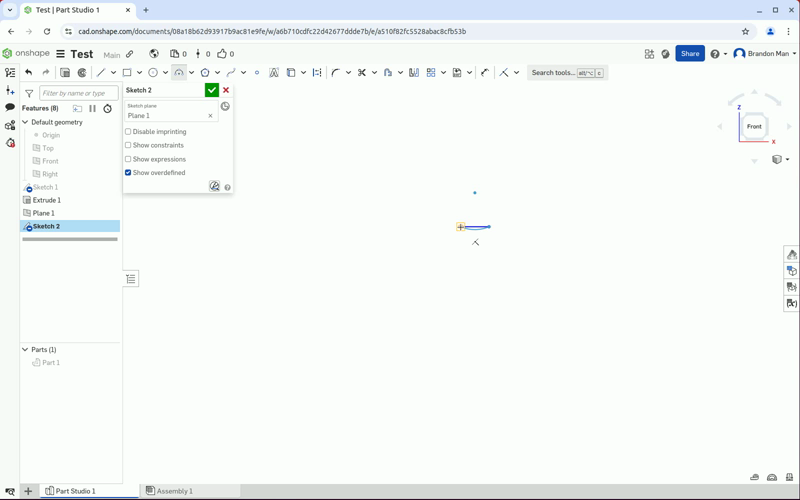
scroll(-6)
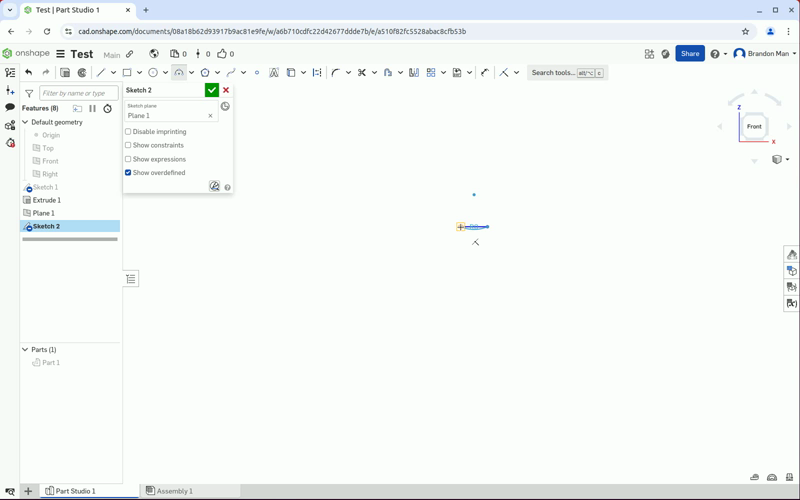
scroll(-6)
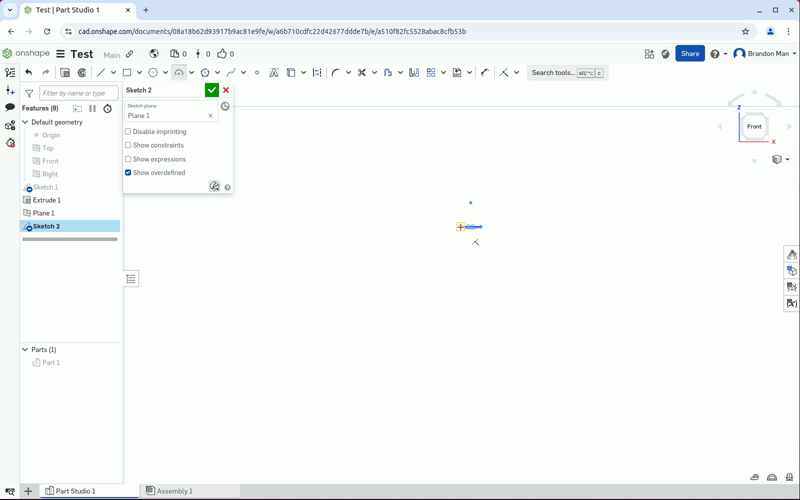
scroll(-6)
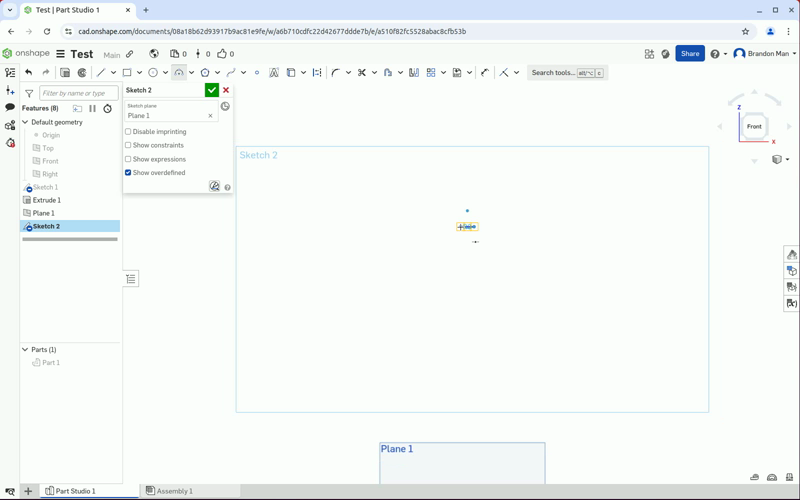
scroll(-6)
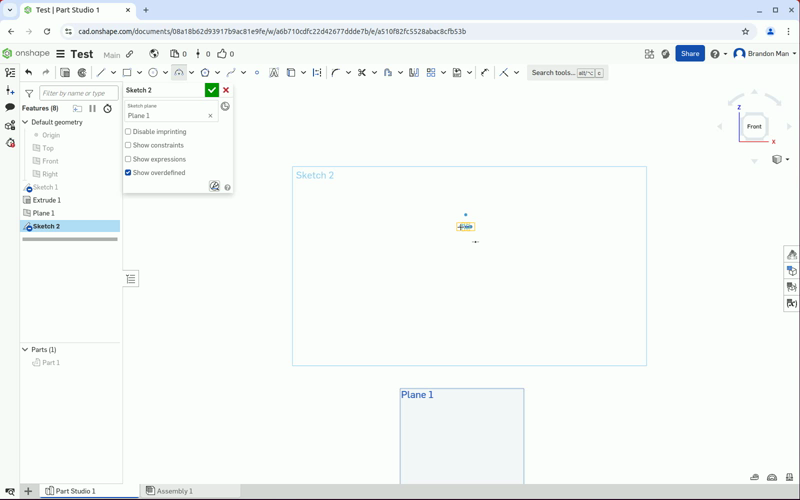
scroll(-6)
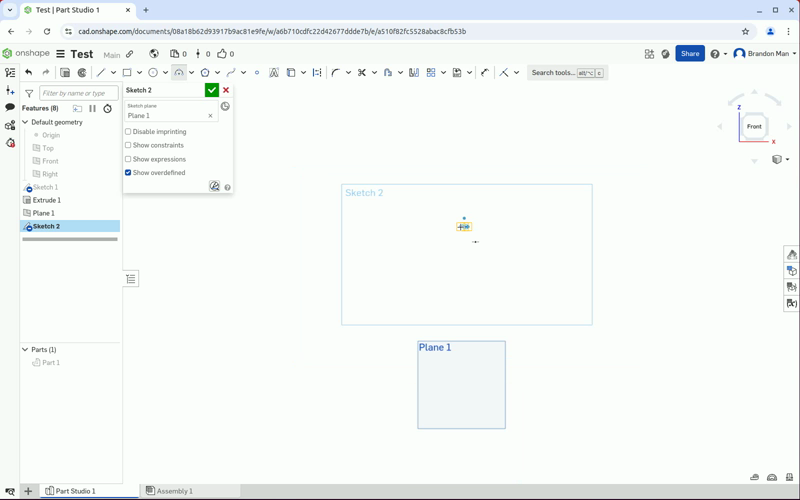
scroll(-6)
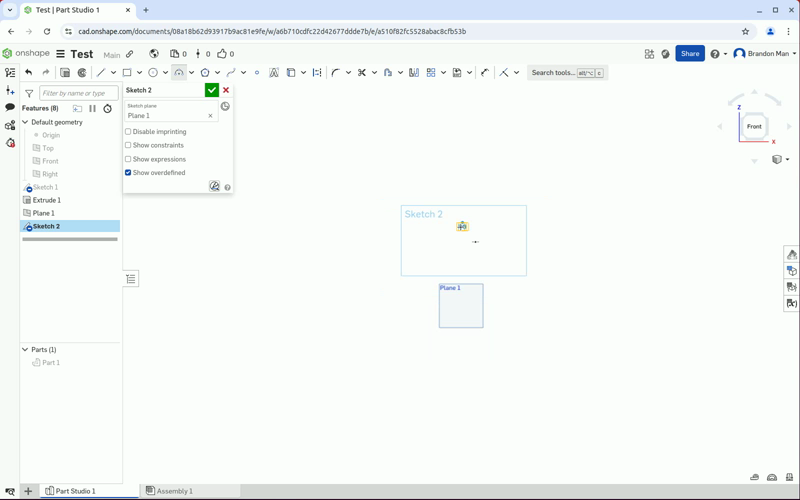
scroll(-6)
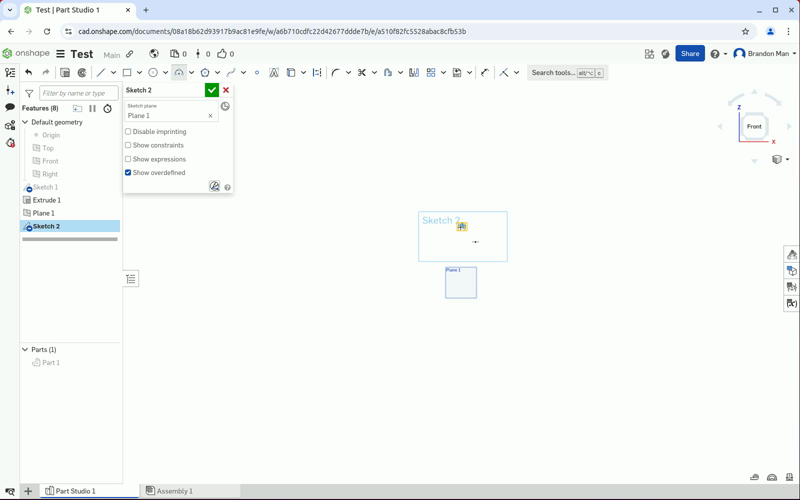
key_down(shift)
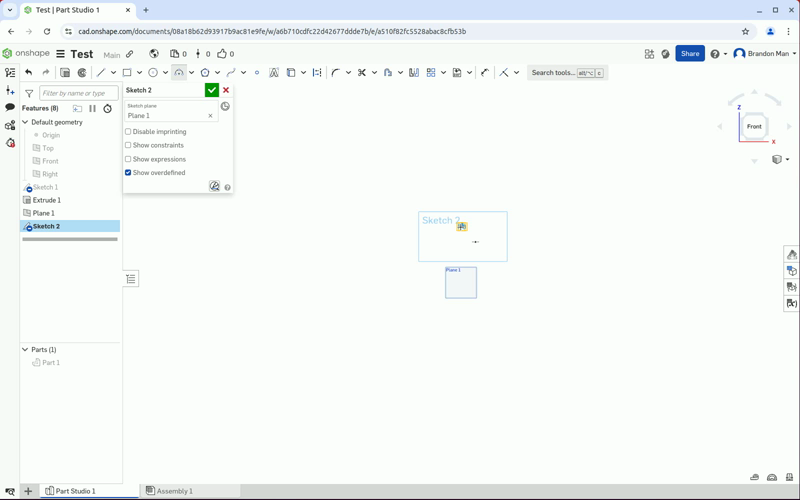
mouse_move(461, 225)
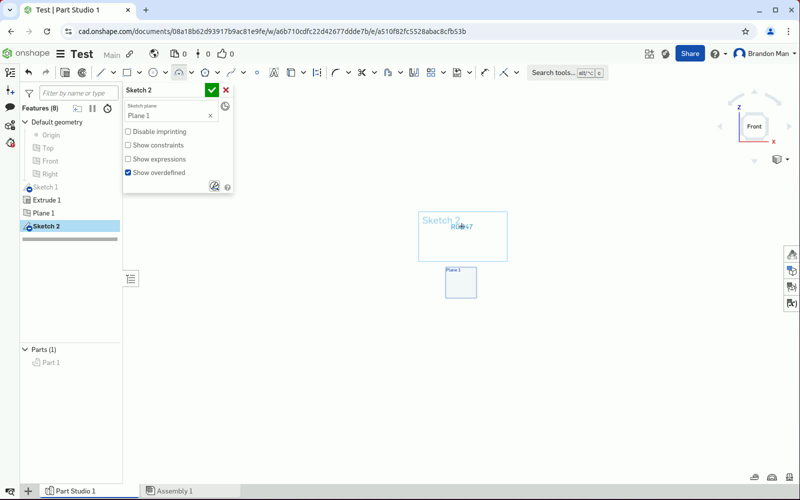
scroll(6)
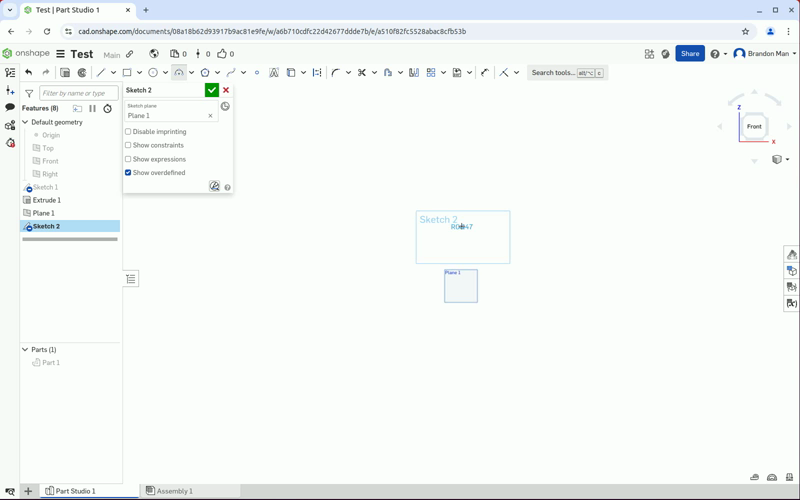
scroll(6)
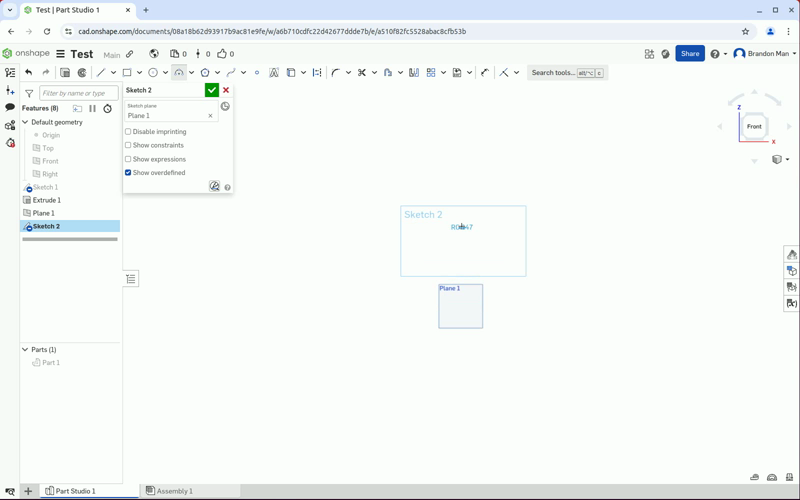
scroll(6)
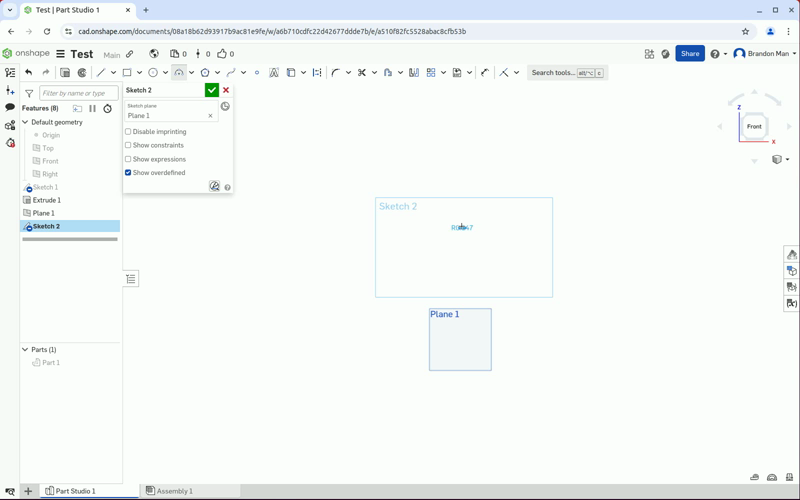
scroll(6)
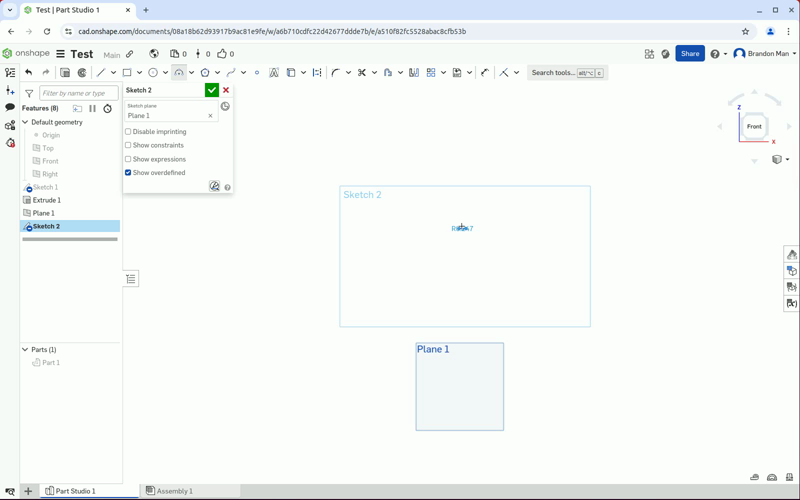
scroll(6)
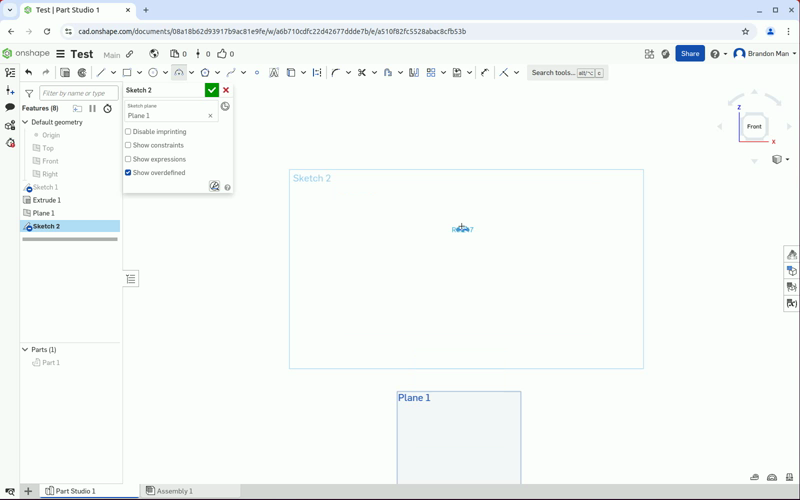
scroll(6)
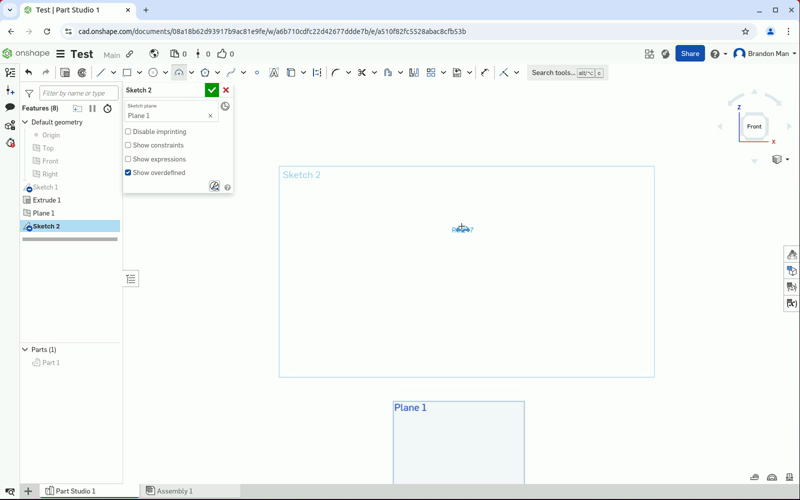
scroll(6)
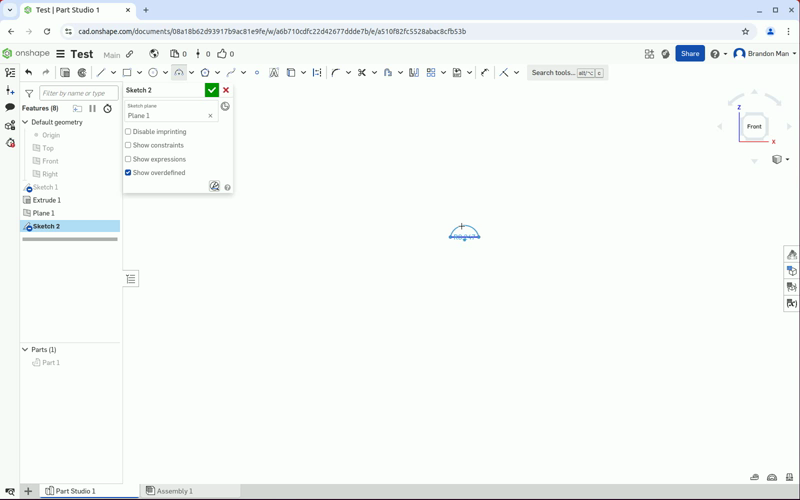
click(461, 225)
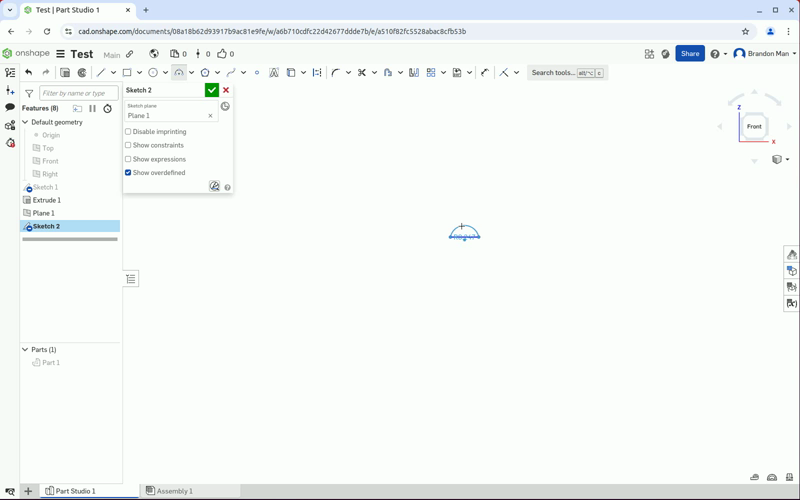
scroll(-6)
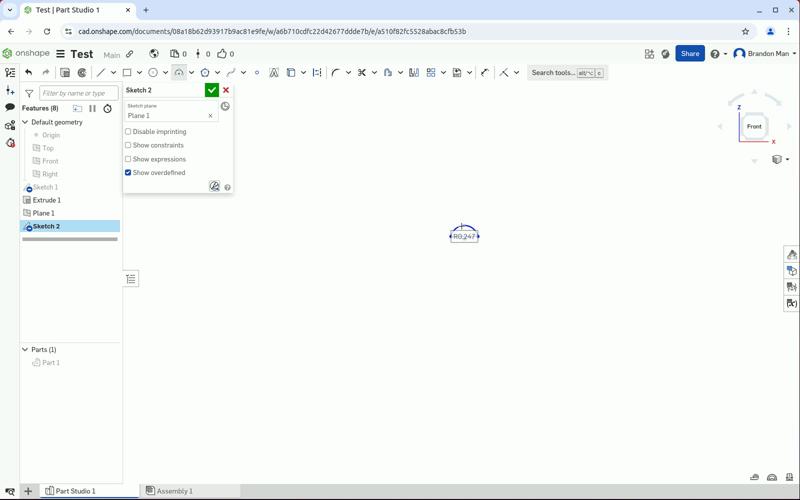
scroll(-6)
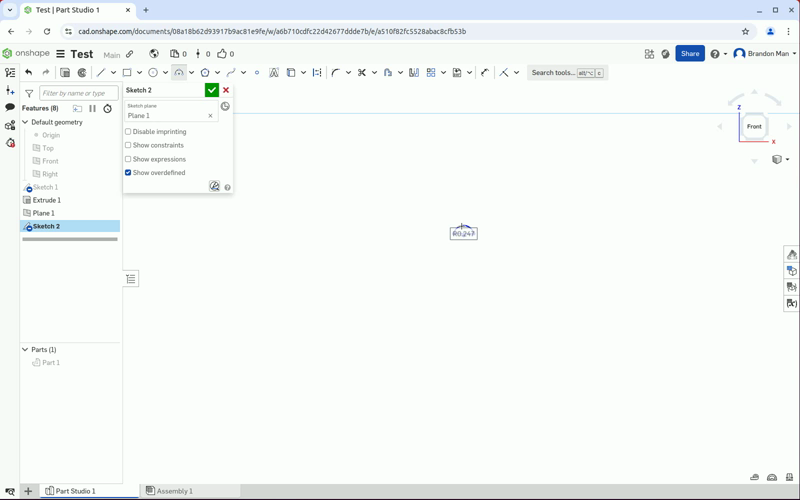
scroll(-6)
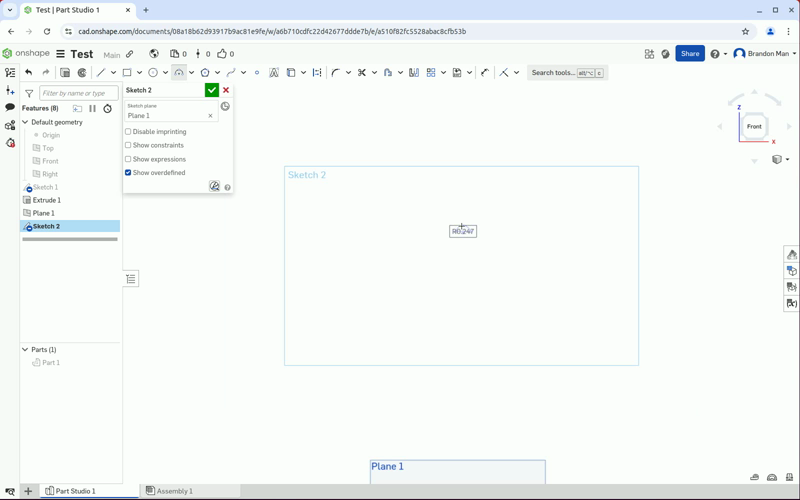
scroll(-6)
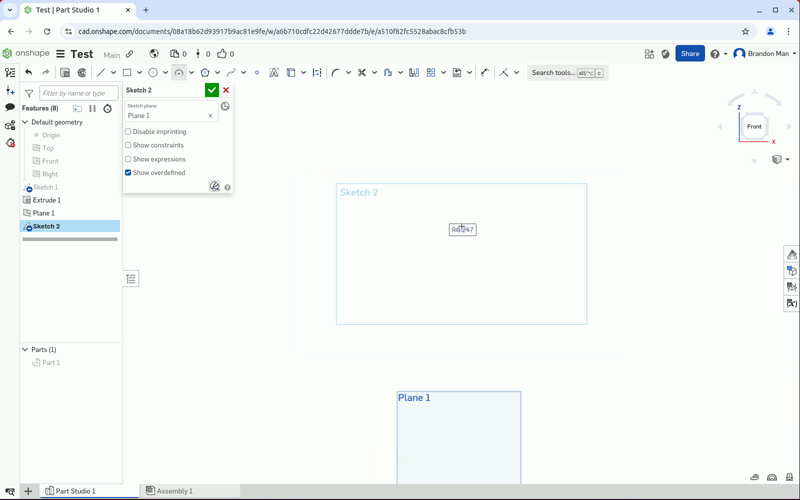
scroll(-6)
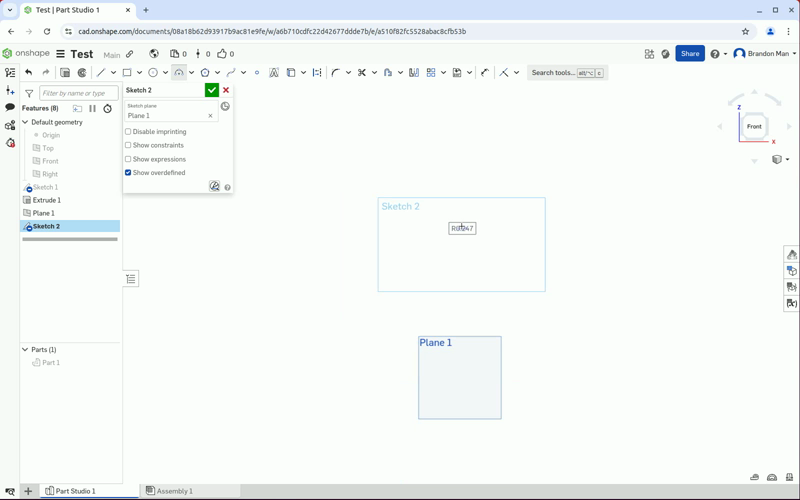
scroll(-6)
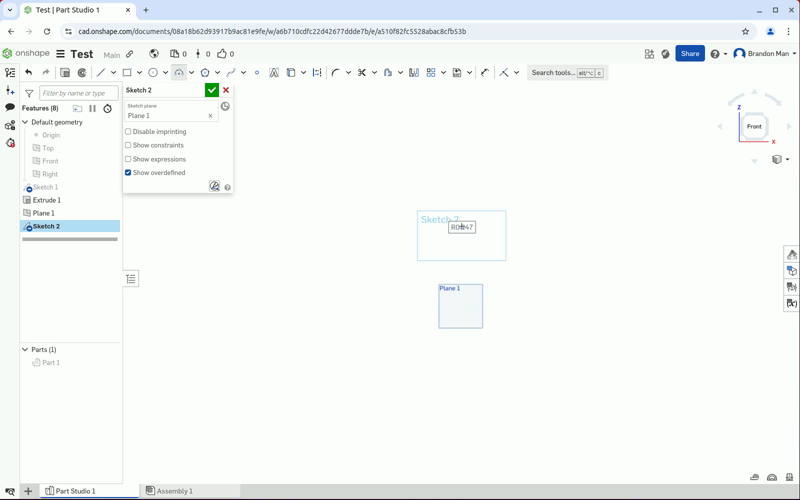
scroll(-6)
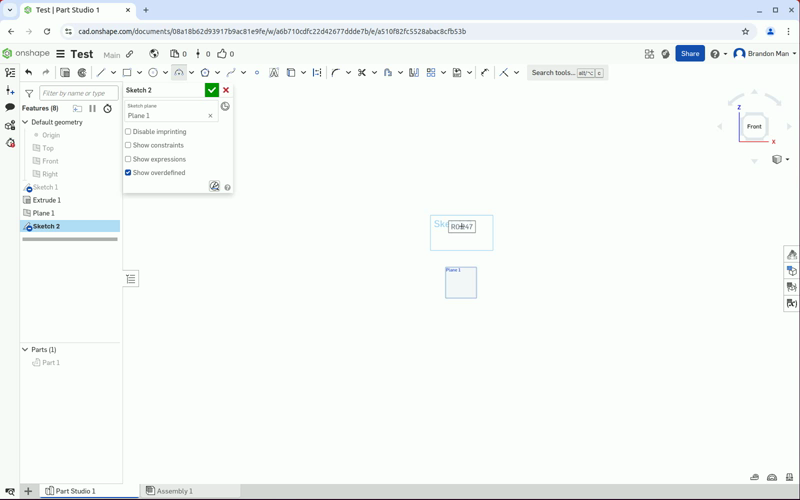
key_up(shift)
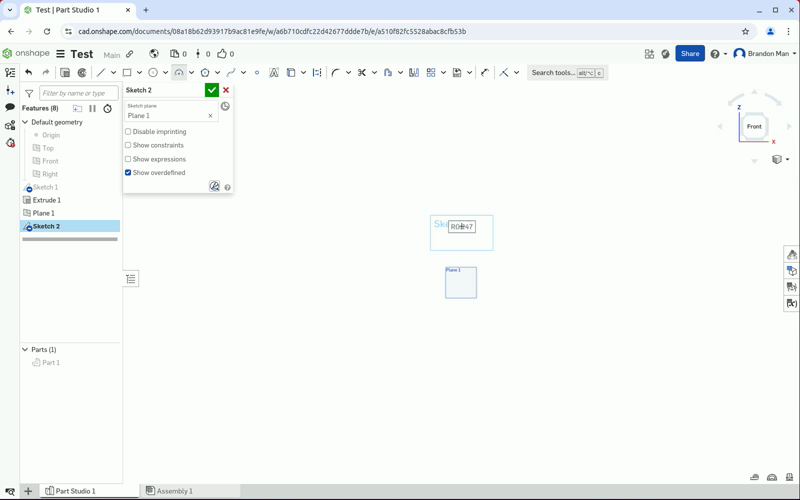
key(esc)
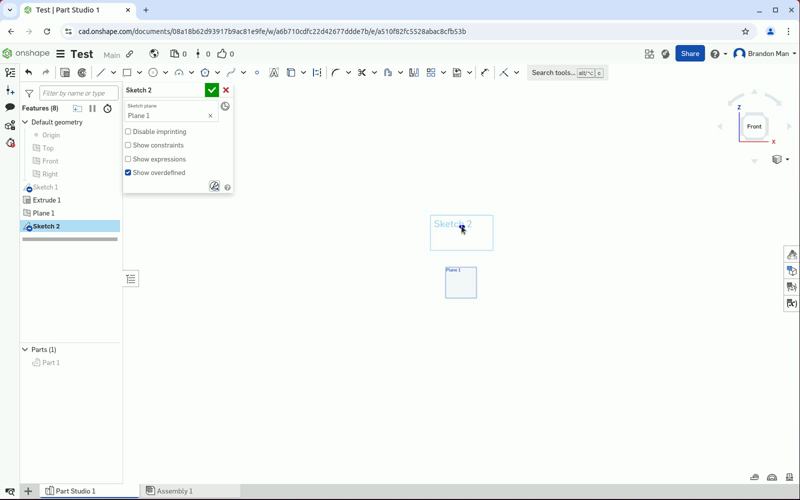
mouse_move(462, 226)
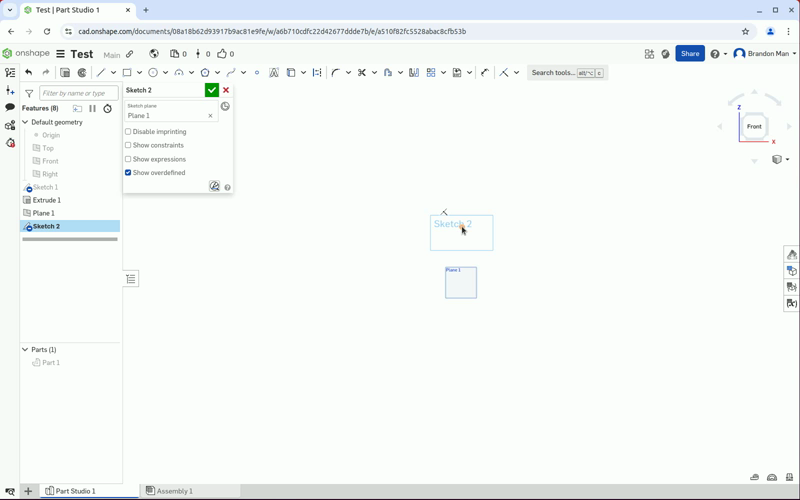
scroll(6)
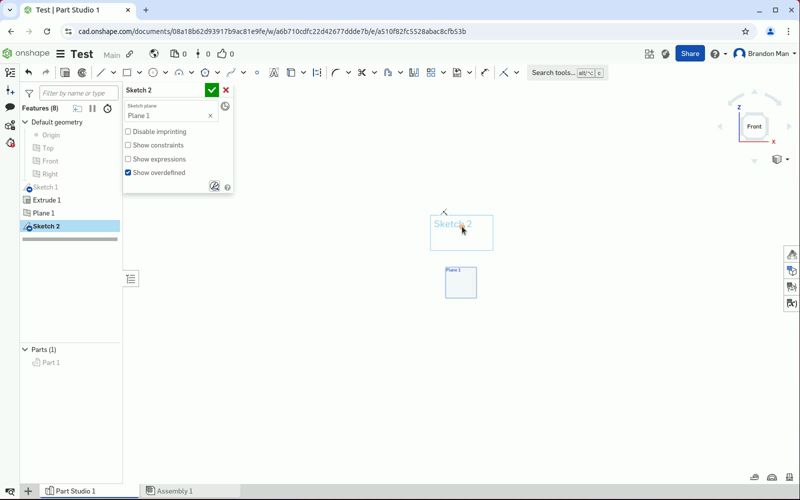
scroll(6)
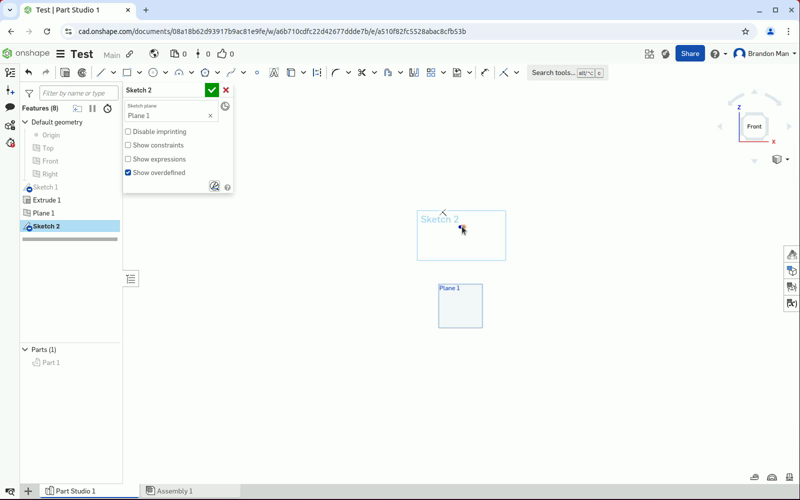
scroll(6)
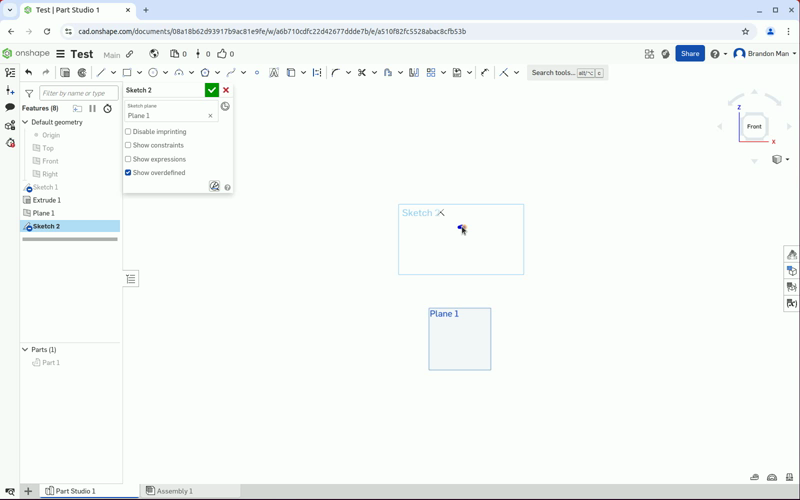
scroll(6)
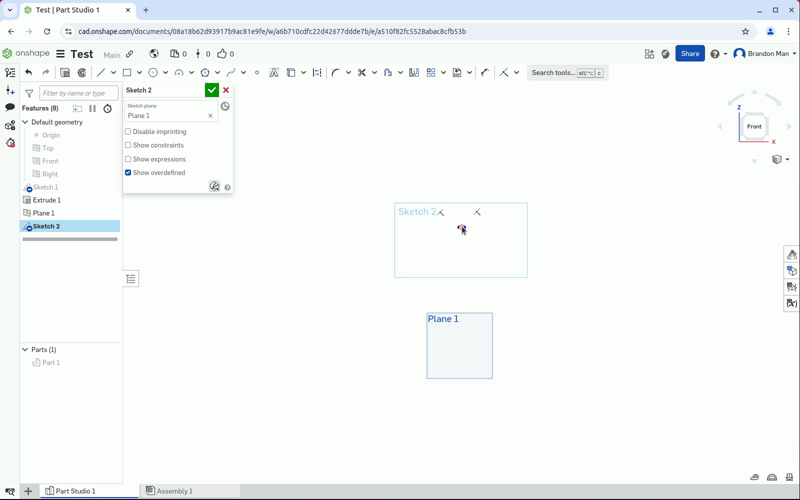
scroll(6)
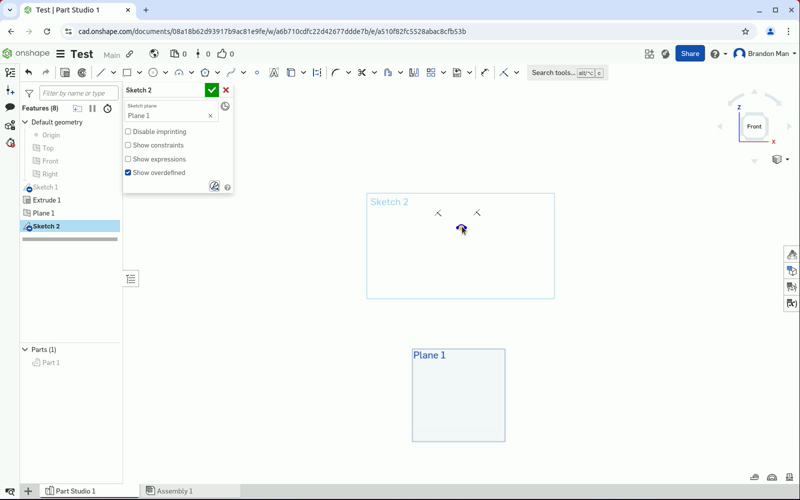
scroll(6)
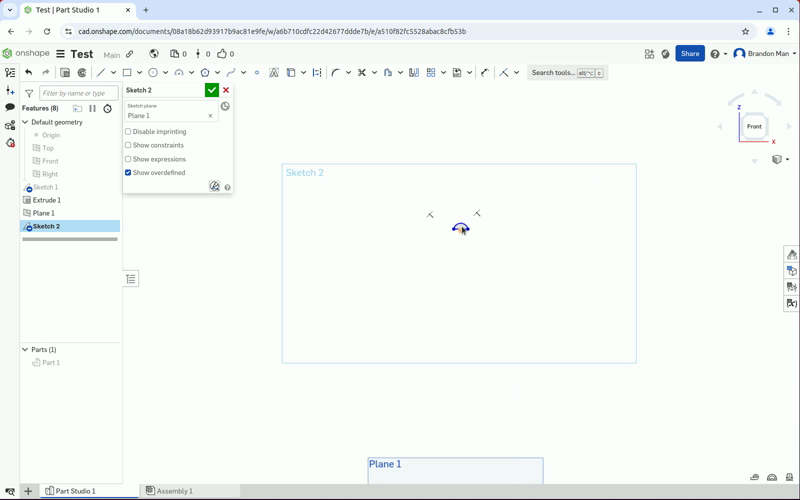
scroll(6)
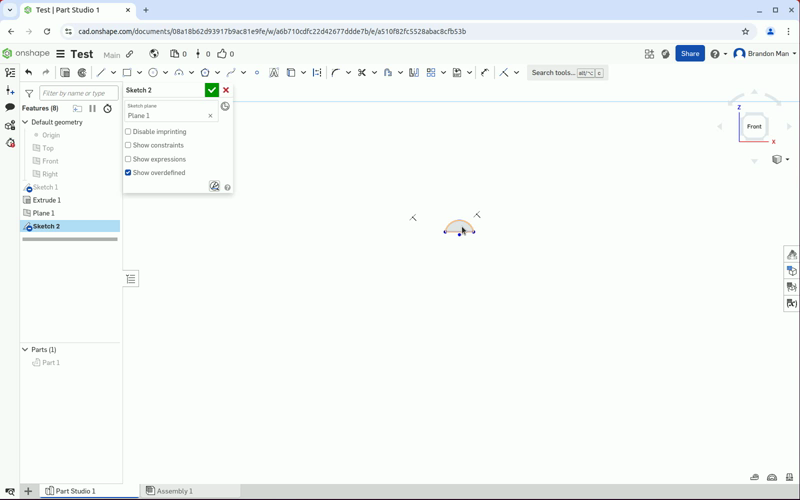
click(462, 226)
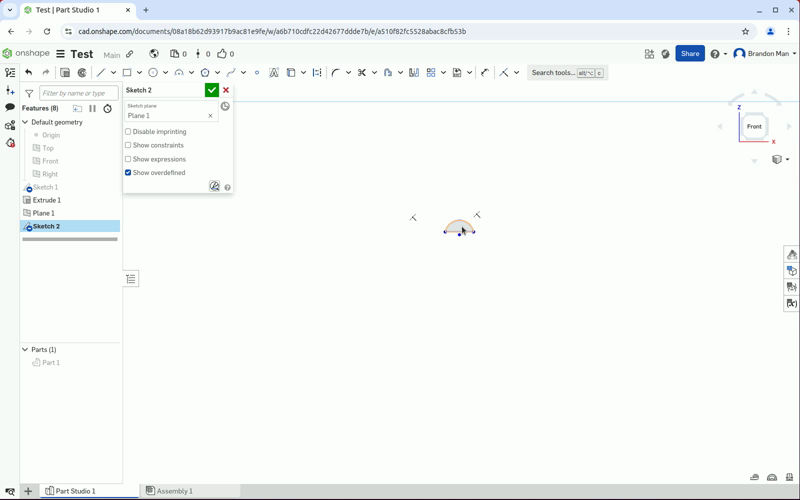
scroll(-6)
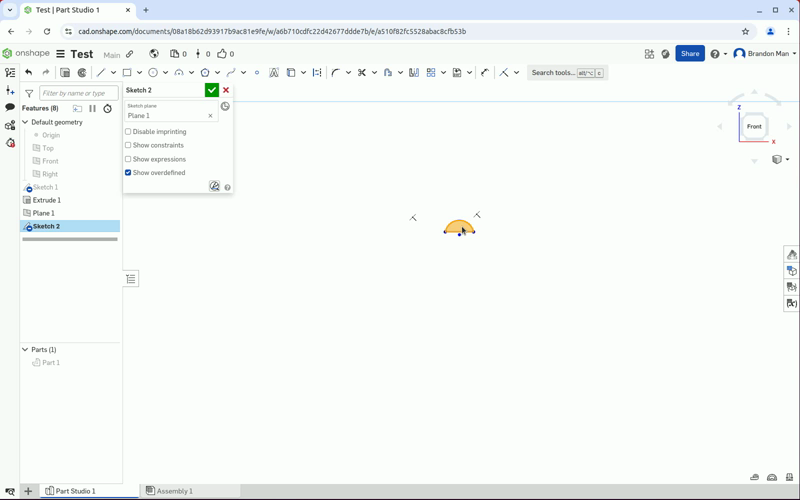
scroll(-6)
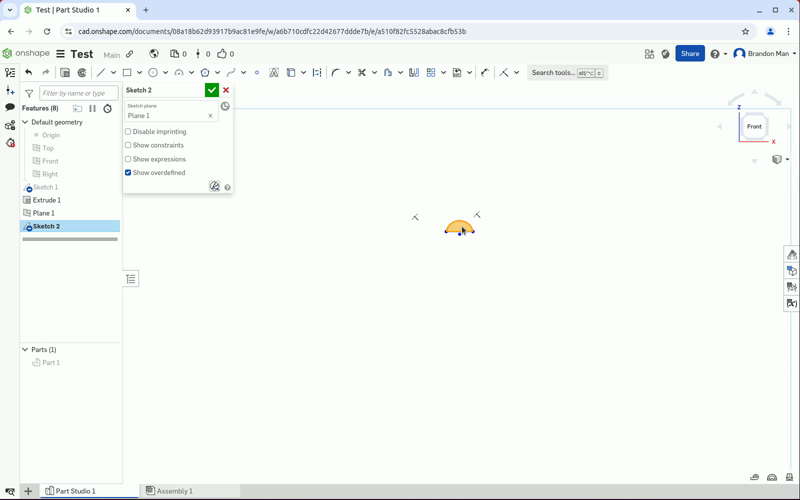
scroll(-6)
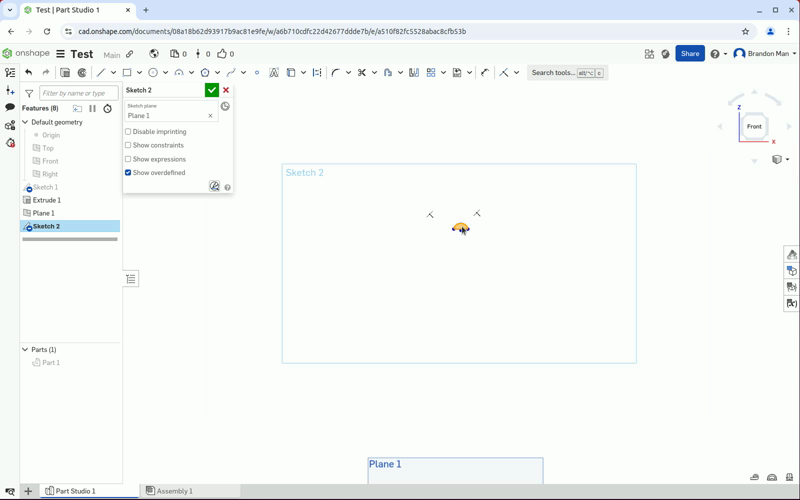
scroll(-6)
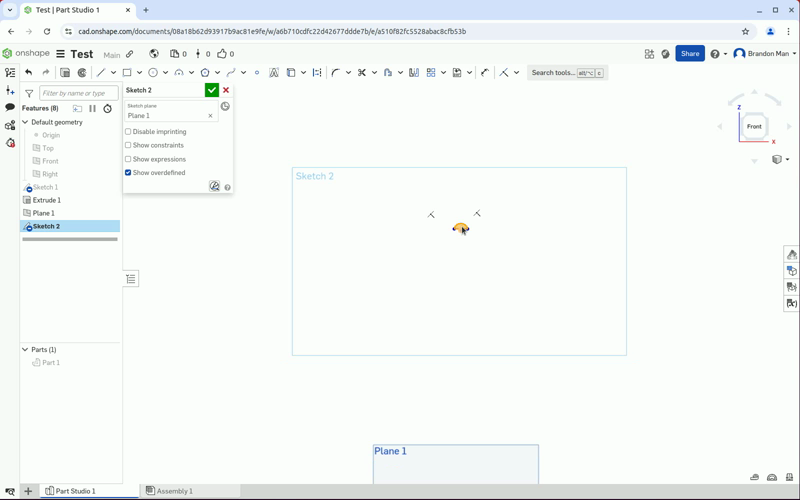
scroll(-6)
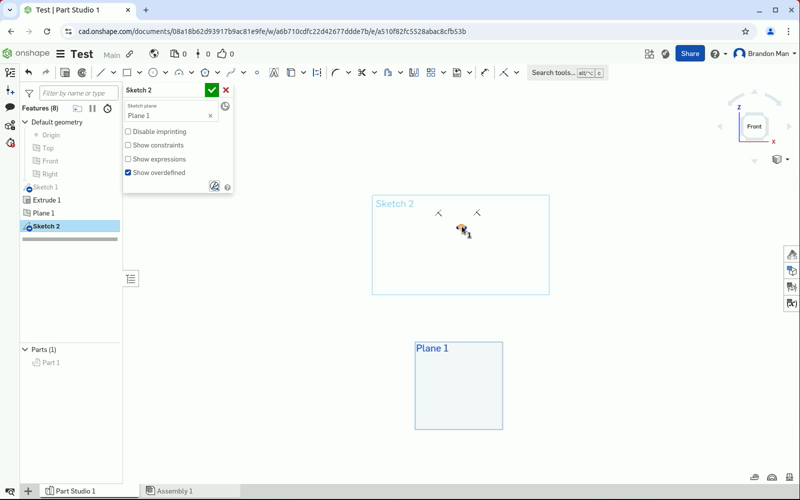
scroll(-6)
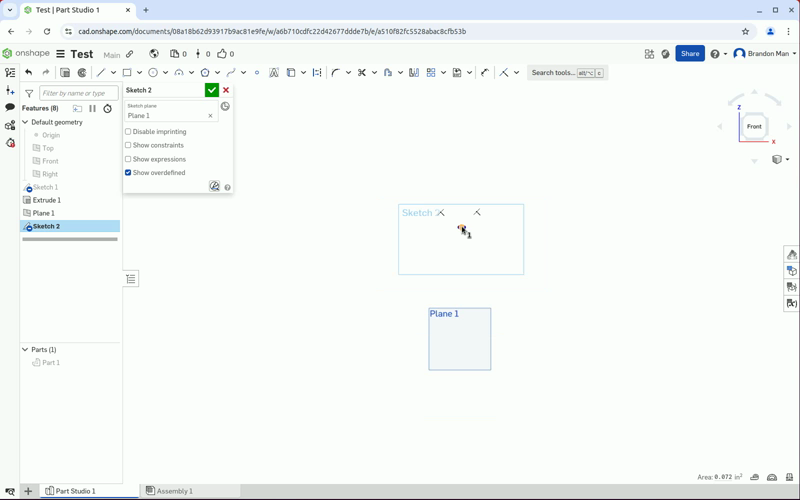
scroll(-6)
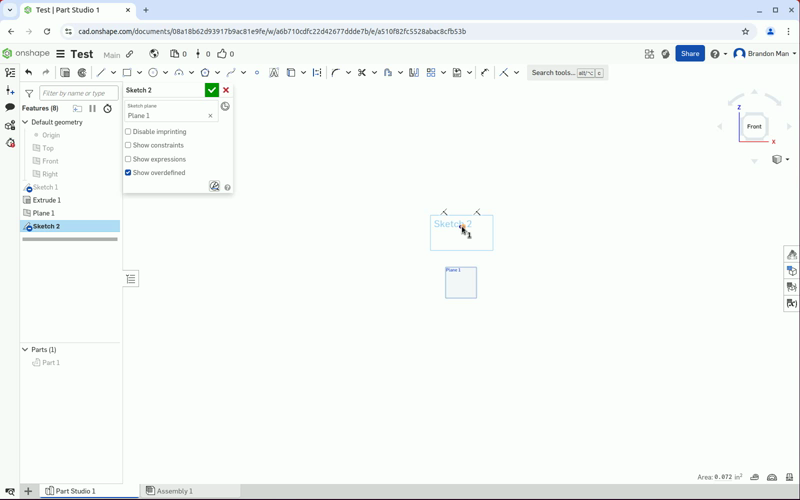
mouse_move(73, 352)
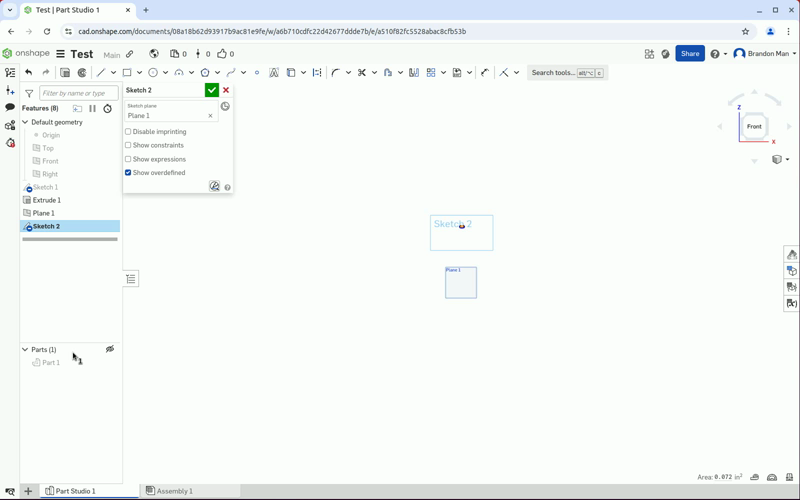
key(shift+y)
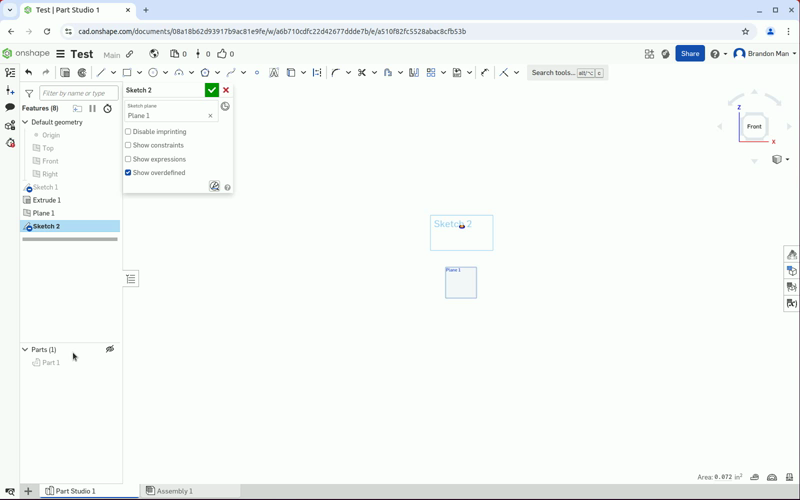
key(shift+e)
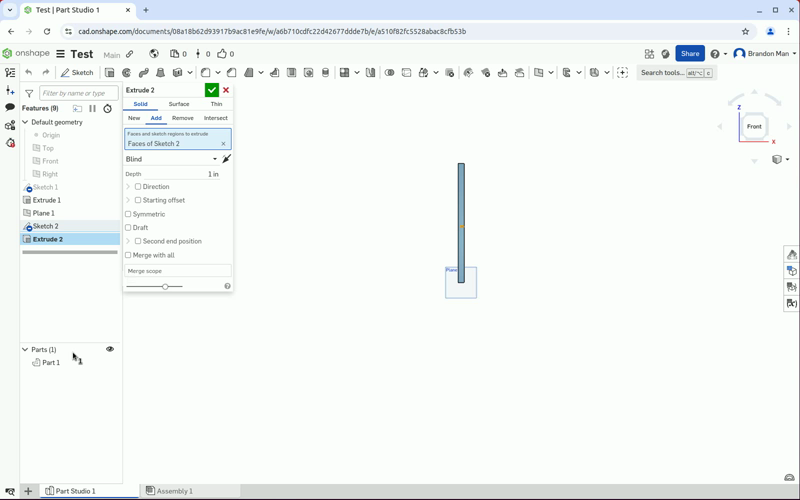
mouse_move(143, 106)
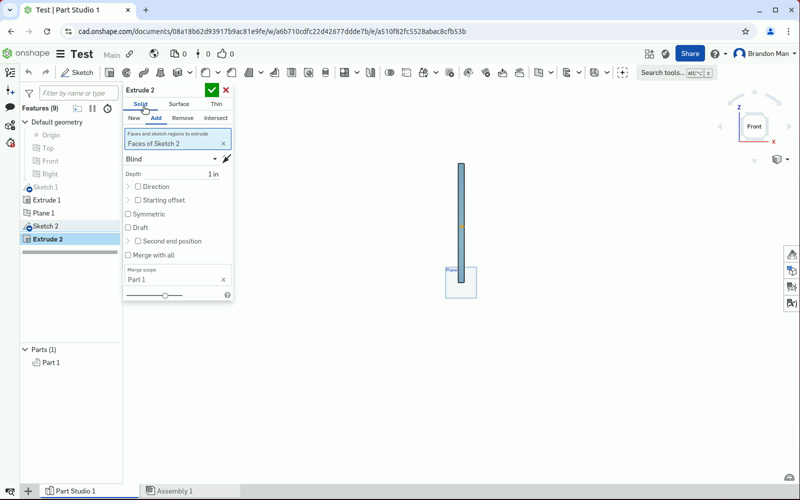
click(143, 106)
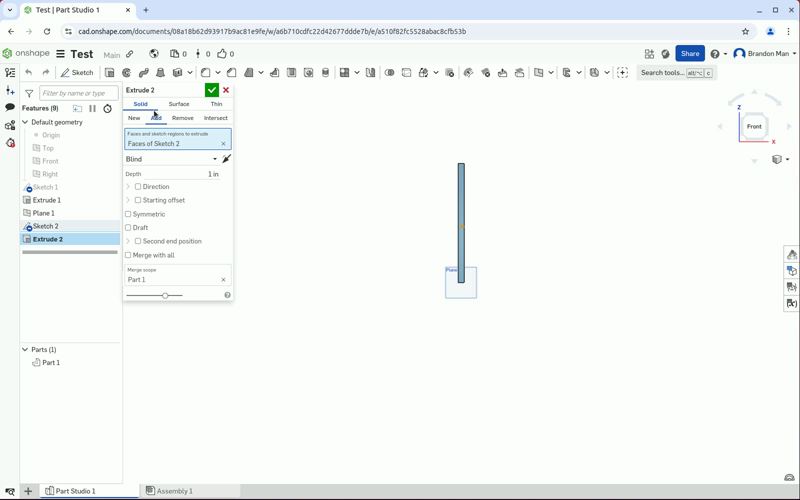
mouse_move(186, 120)
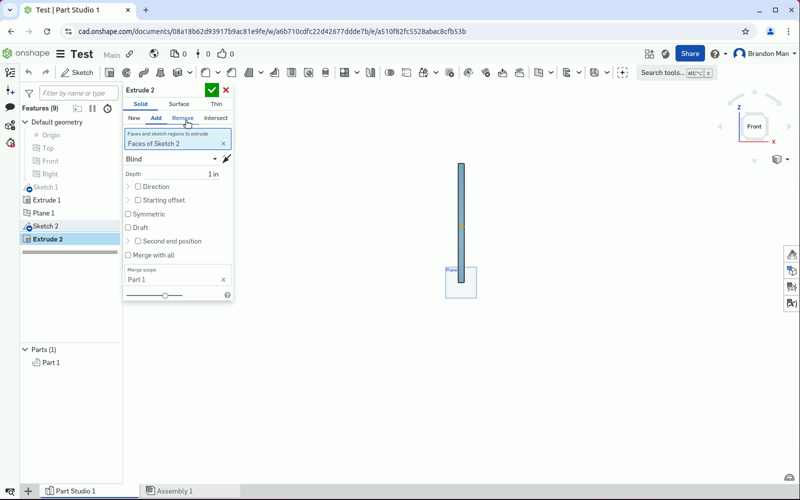
click(186, 120)
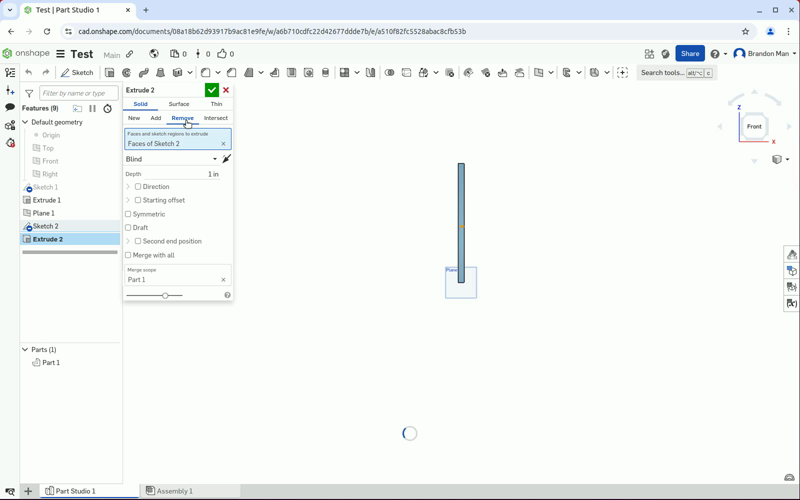
key(tab, 4)
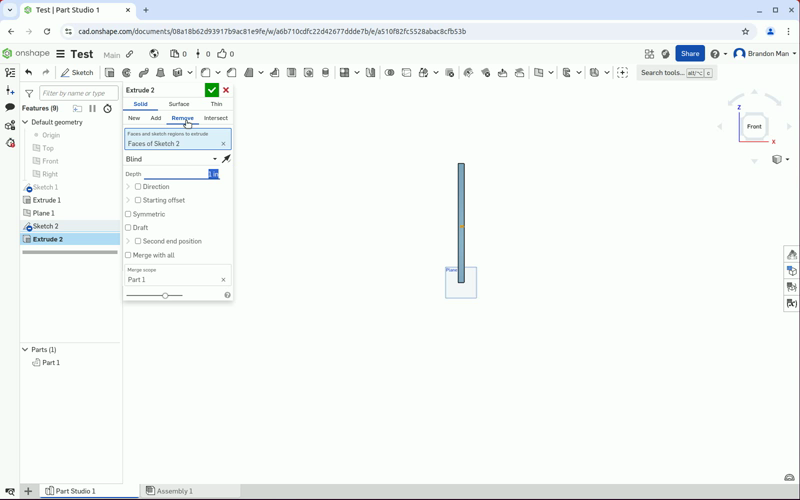
text(0.481)
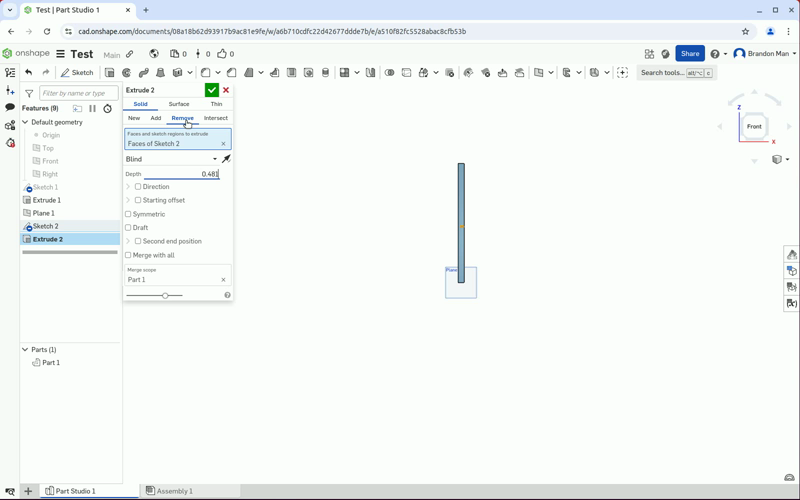
key(tab, 6)
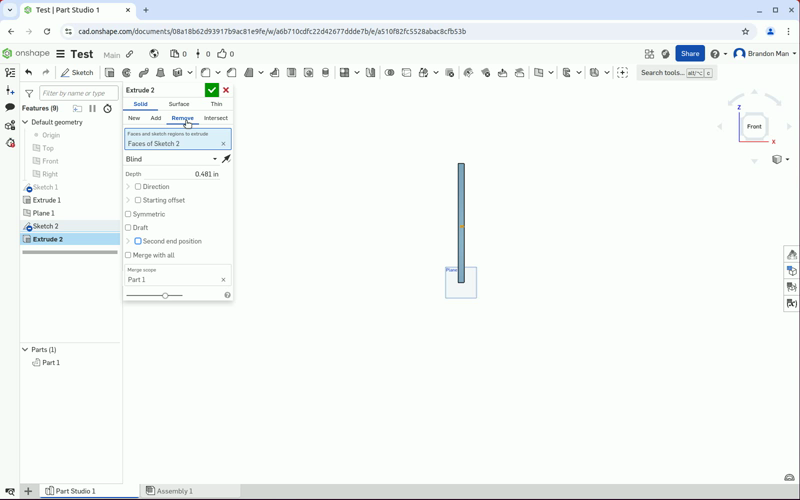
key(space)
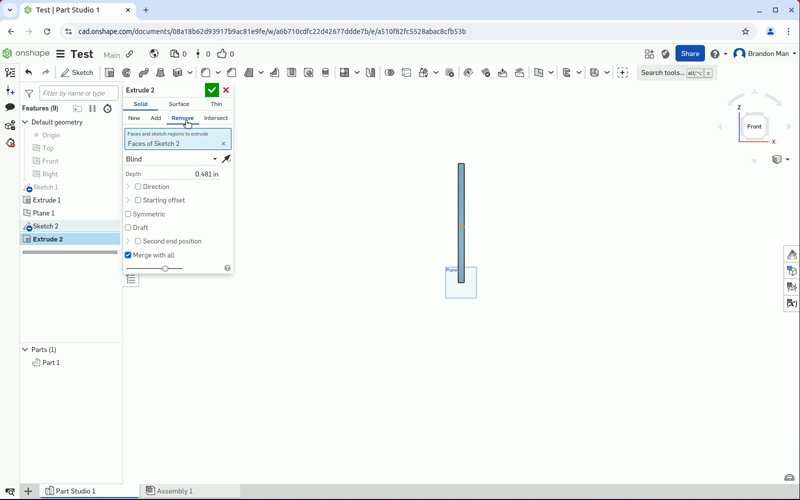
key(enter)
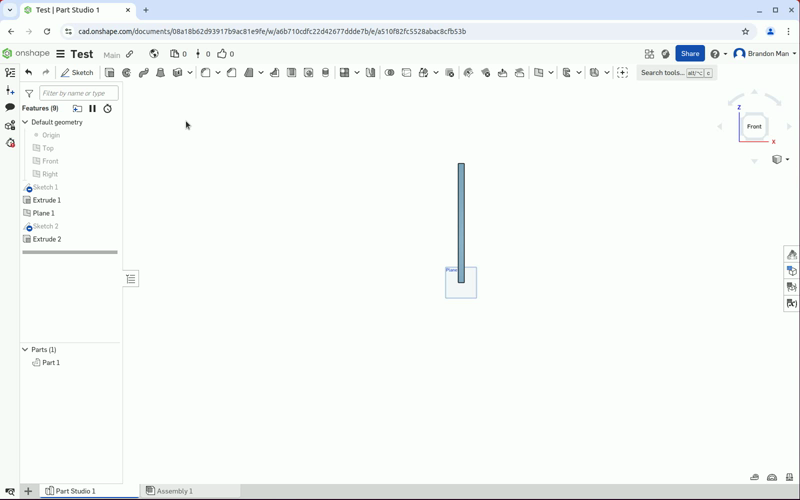
key(shift+h)
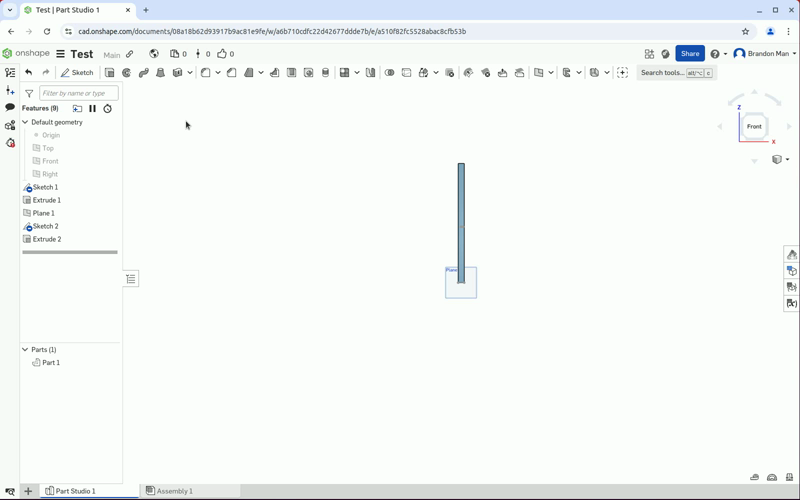
key(shift+h)
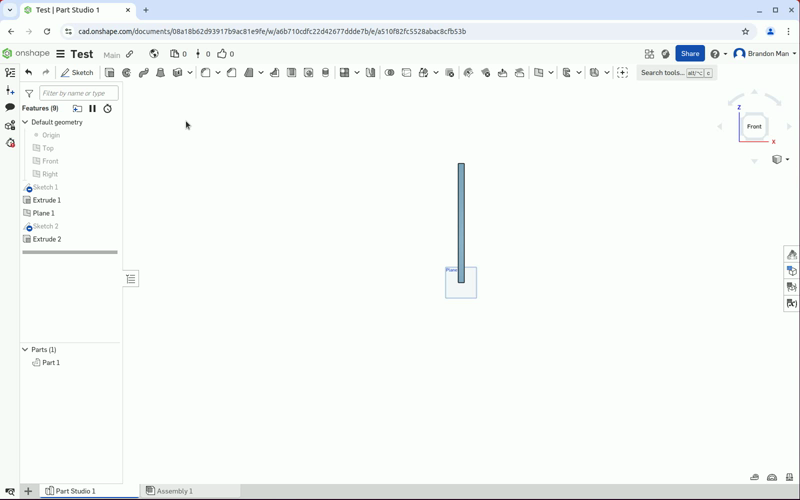
mouse_move(73, 189)
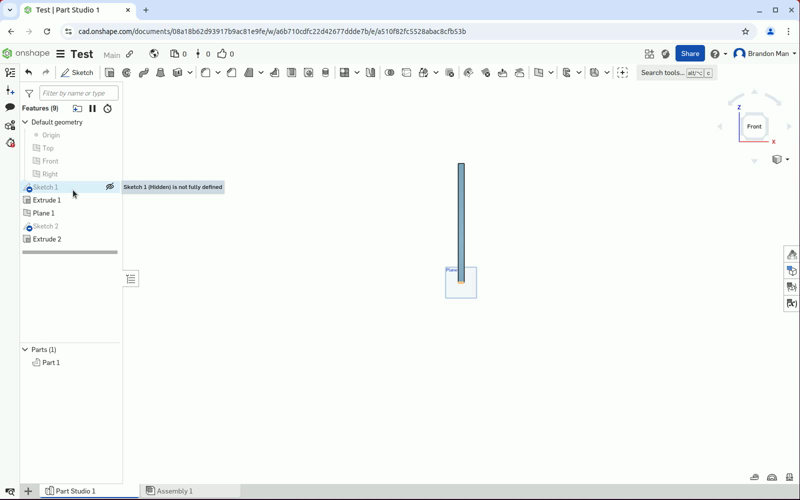
click(73, 189)
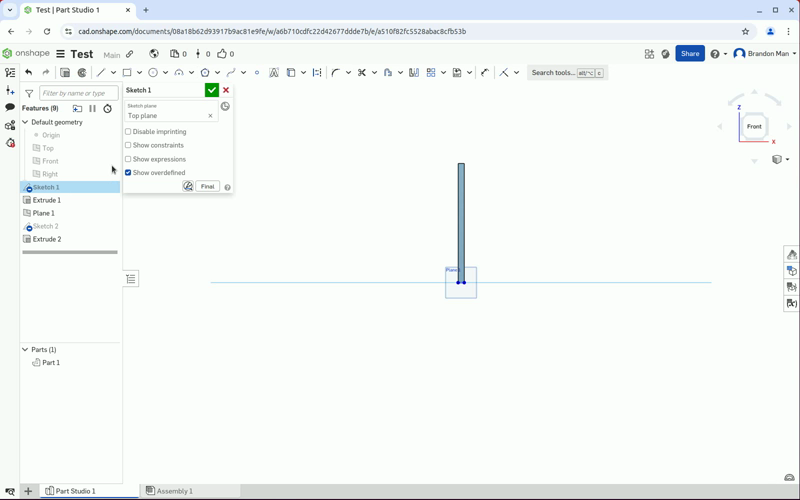
mouse_move(229, 92)
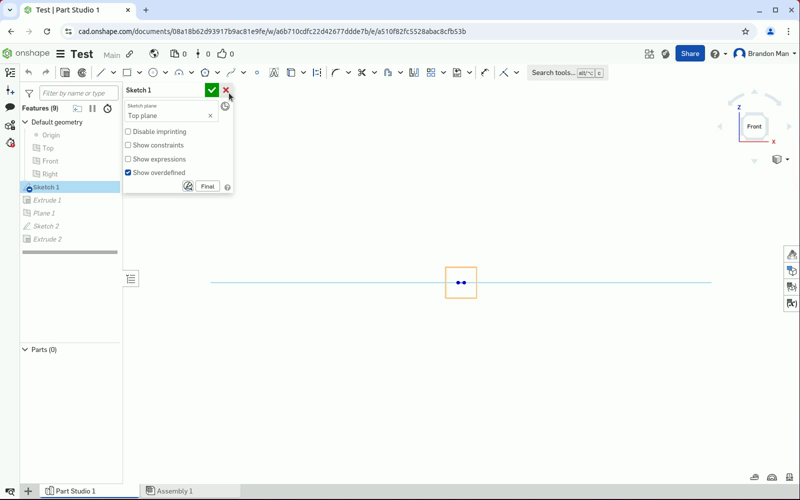
click(229, 92)
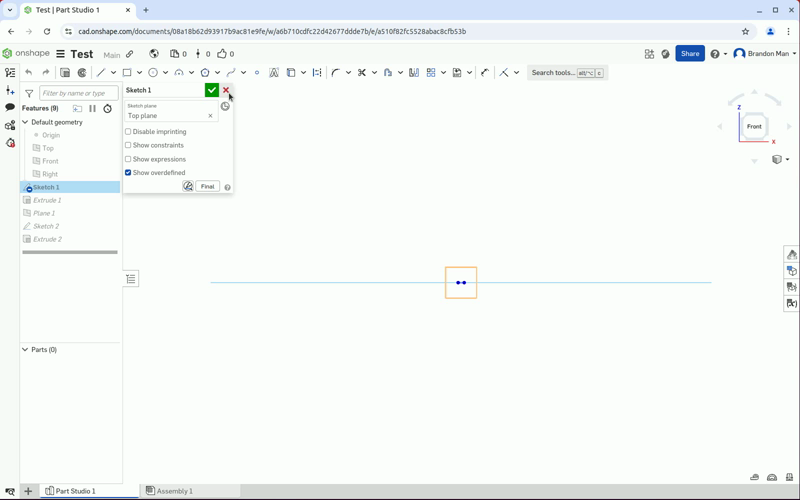
key(shift+s)
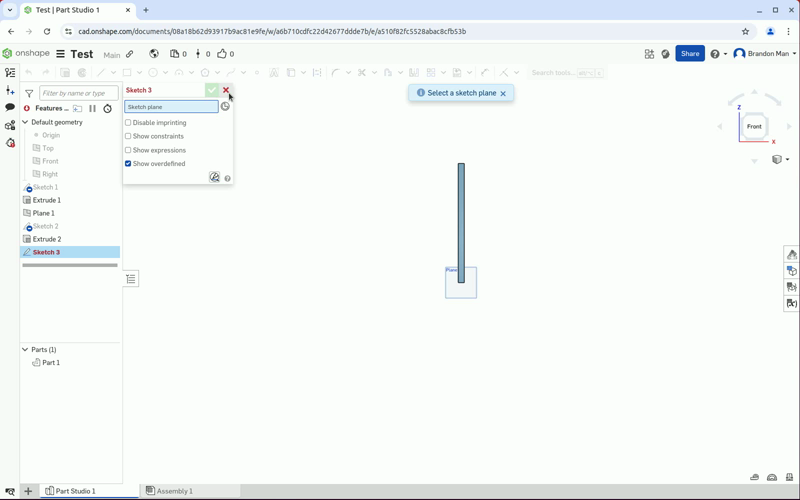
mouse_move(73, 215)
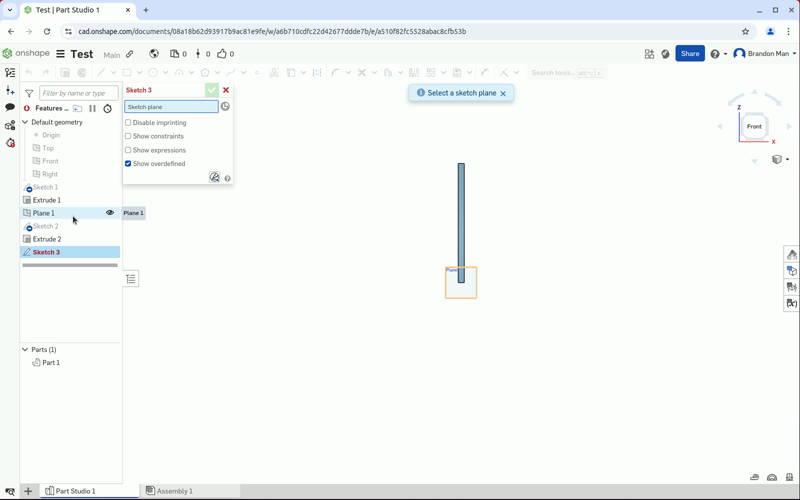
click(73, 215)
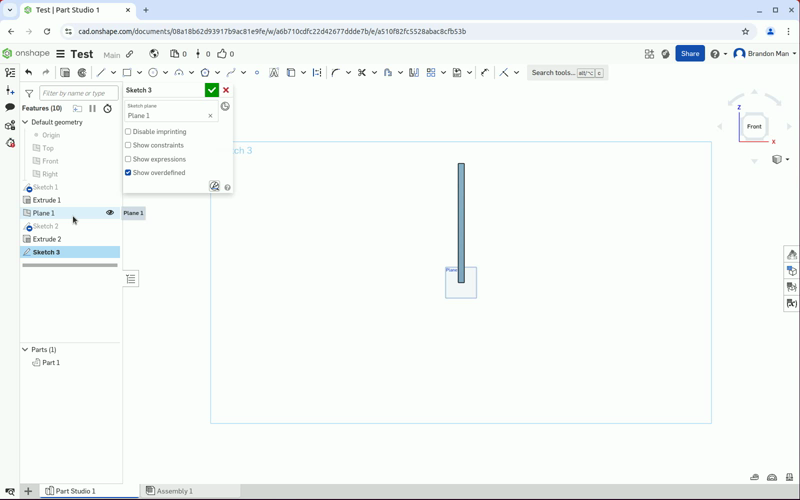
mouse_move(73, 352)
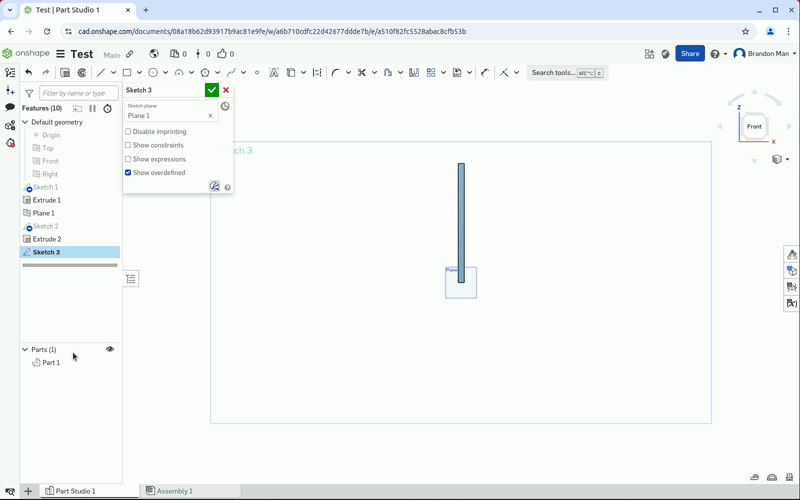
key(y)
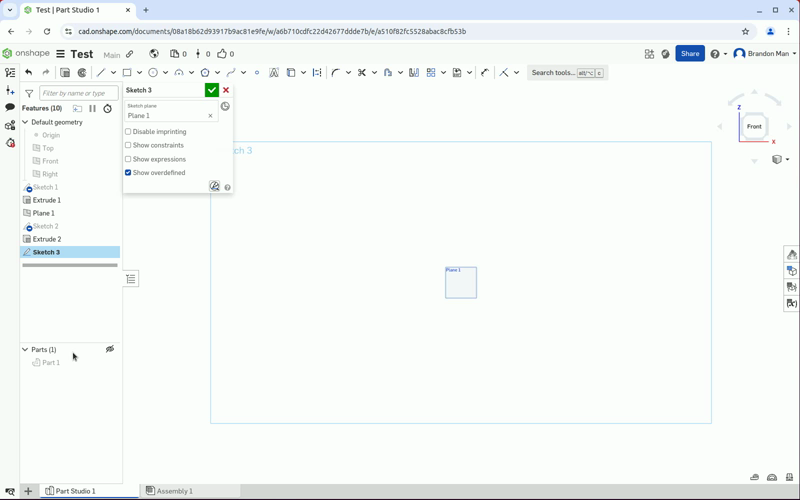
key(a)
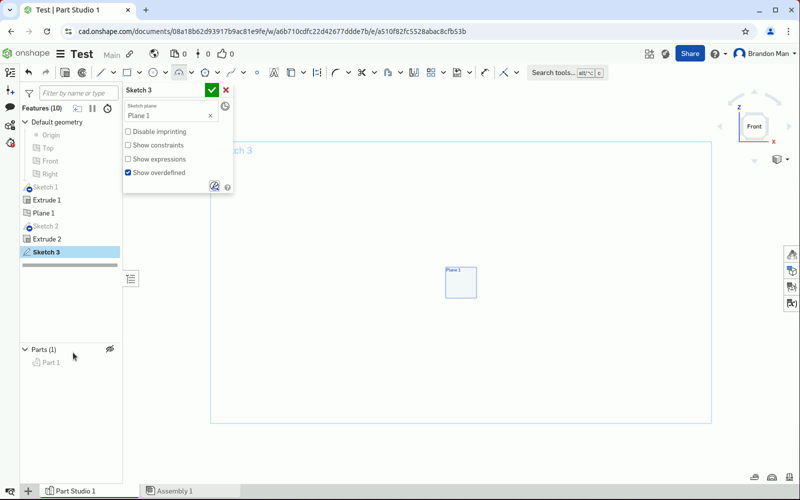
key_down(shift)
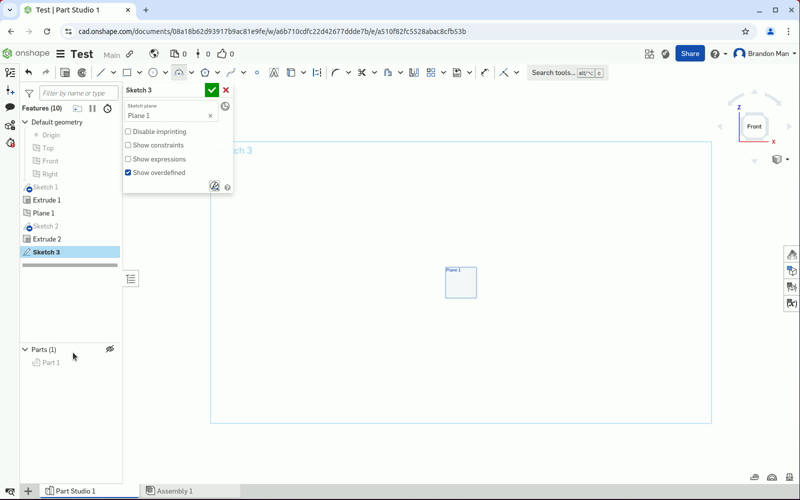
mouse_move(460, 226)
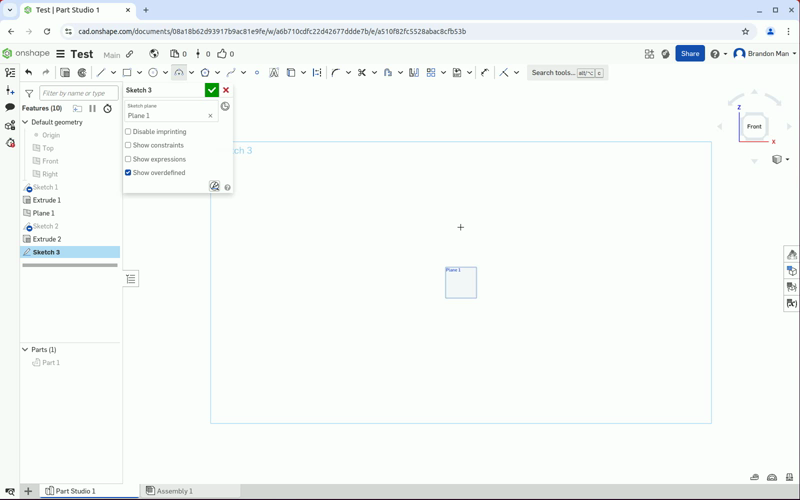
click(460, 226)
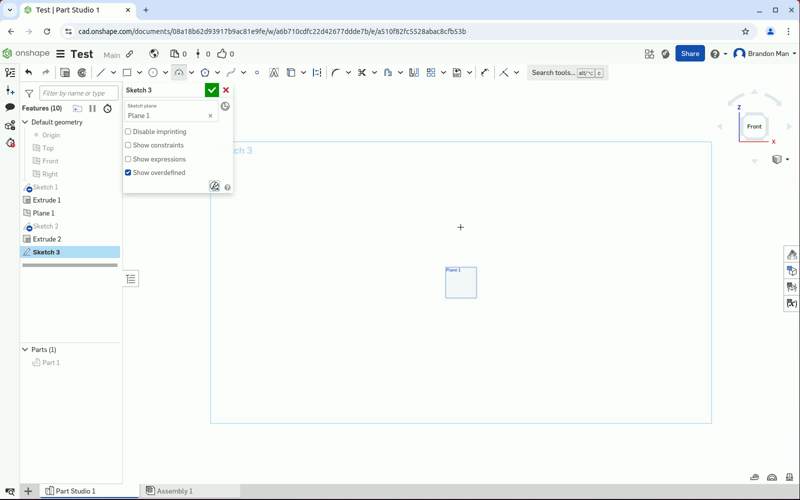
key_up(shift)
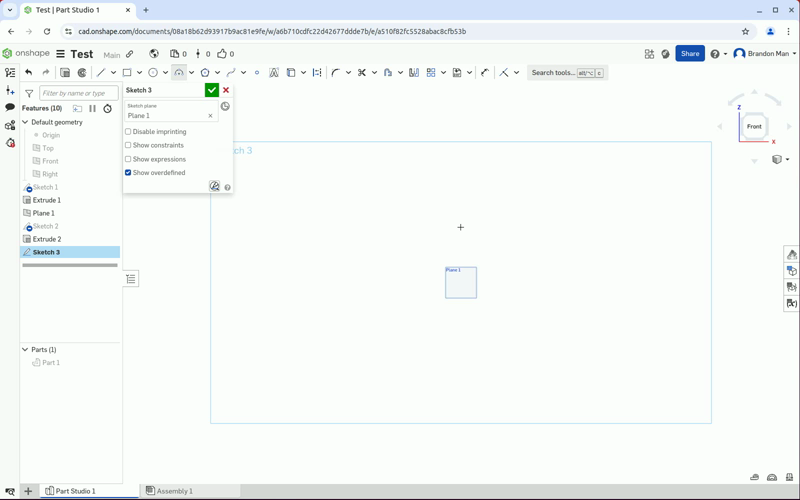
key_down(shift)
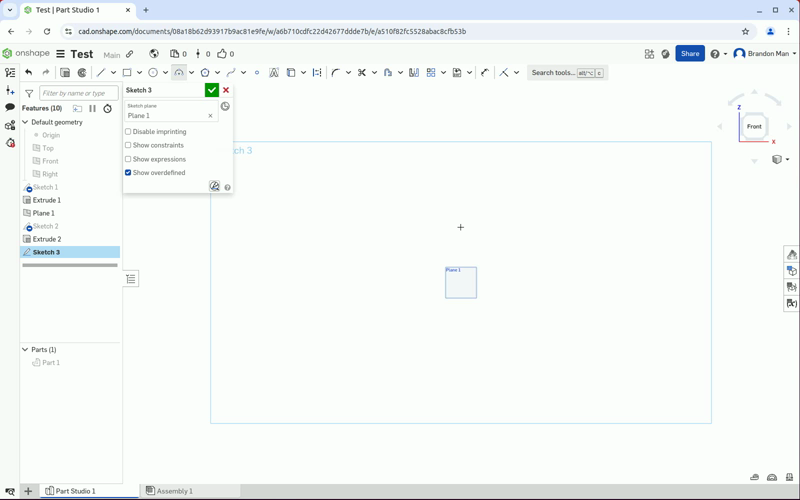
mouse_move(463, 226)
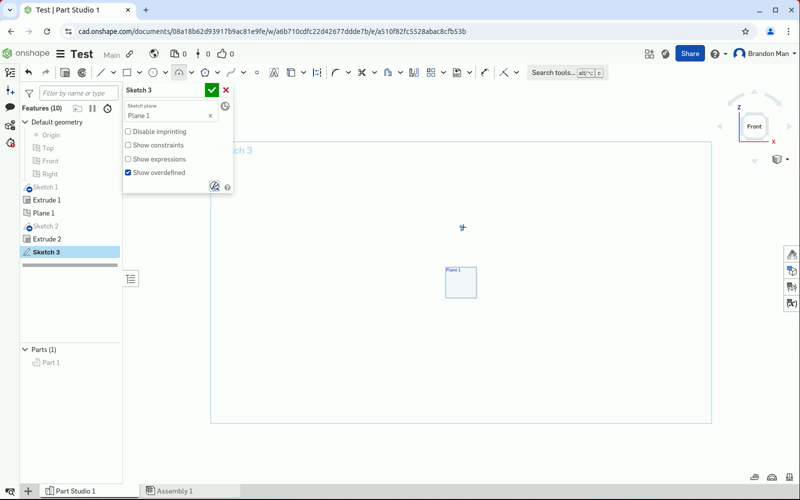
scroll(6)
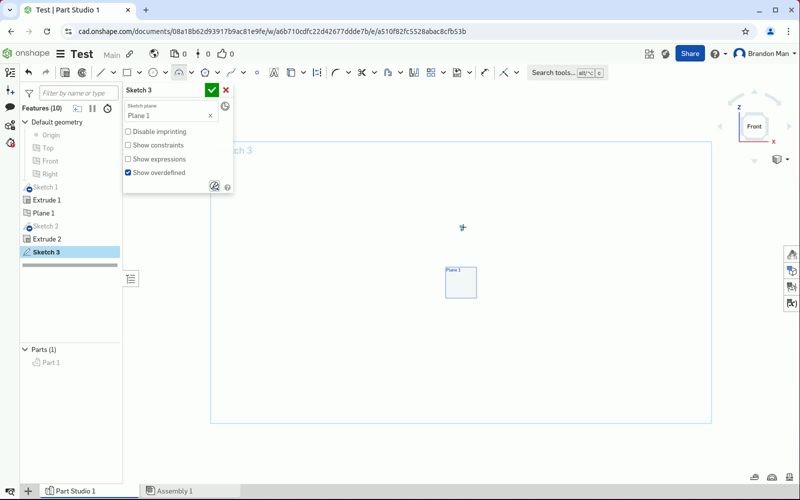
scroll(6)
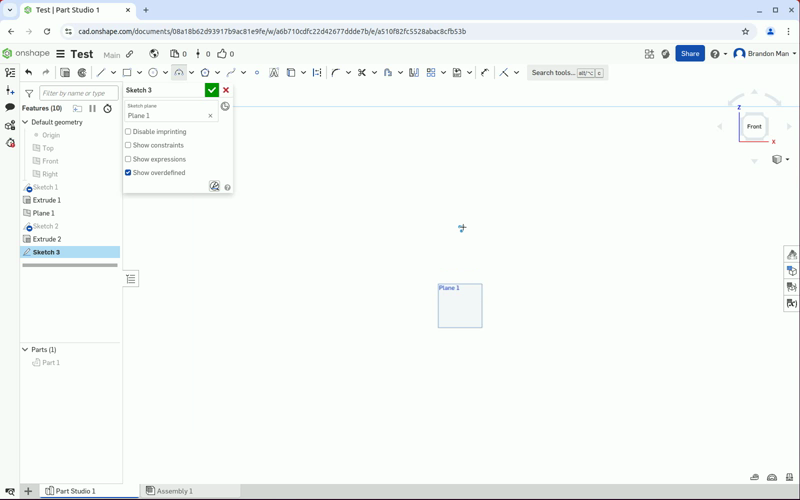
scroll(6)
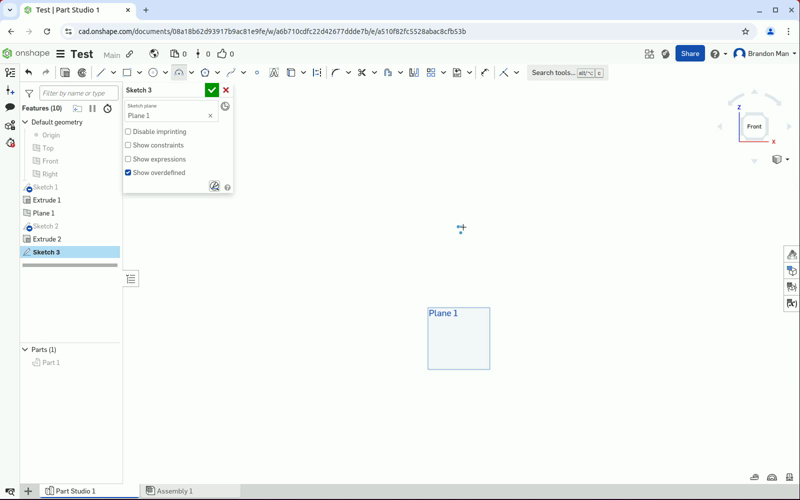
scroll(6)
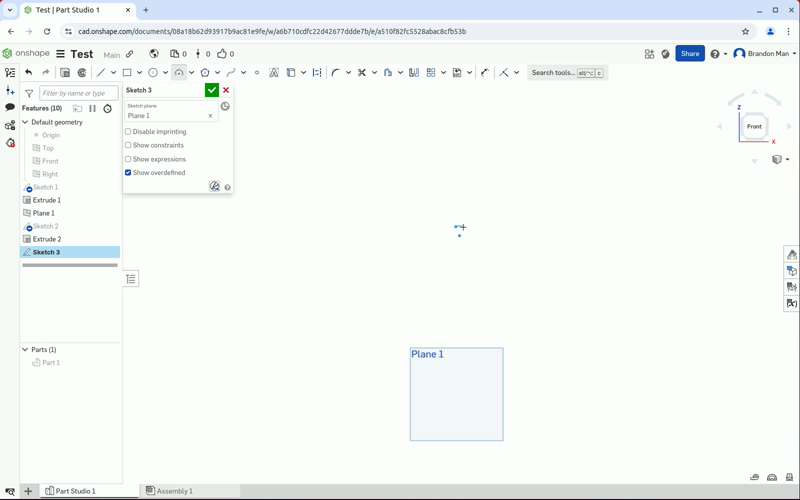
scroll(6)
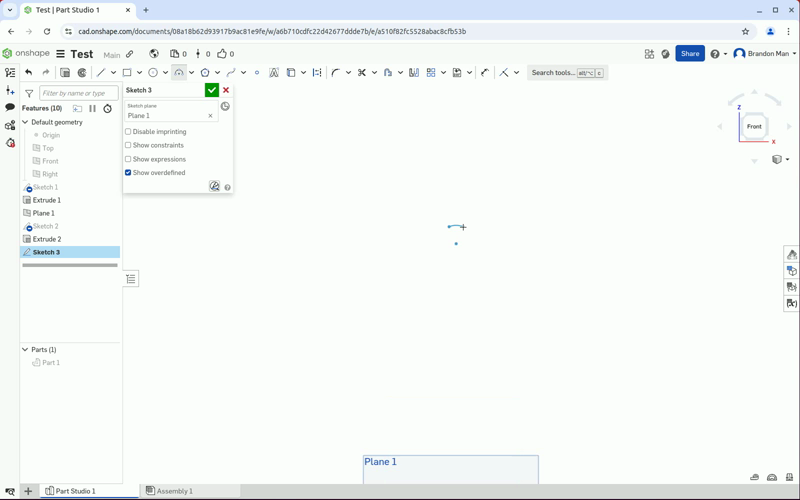
scroll(6)
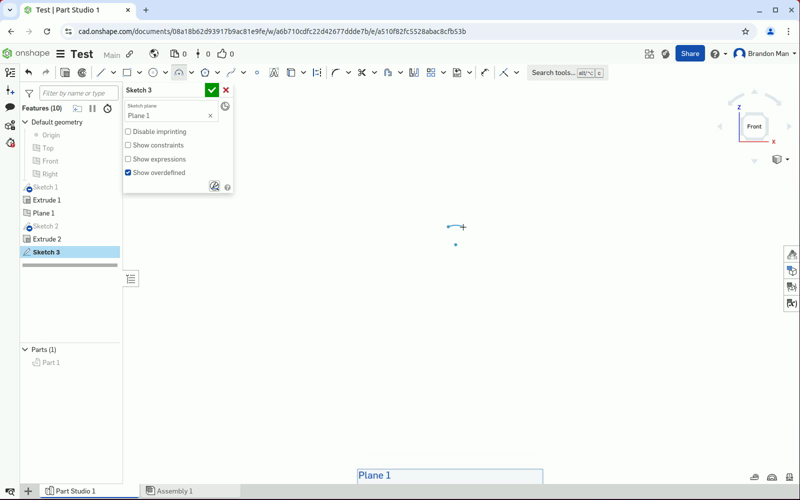
scroll(6)
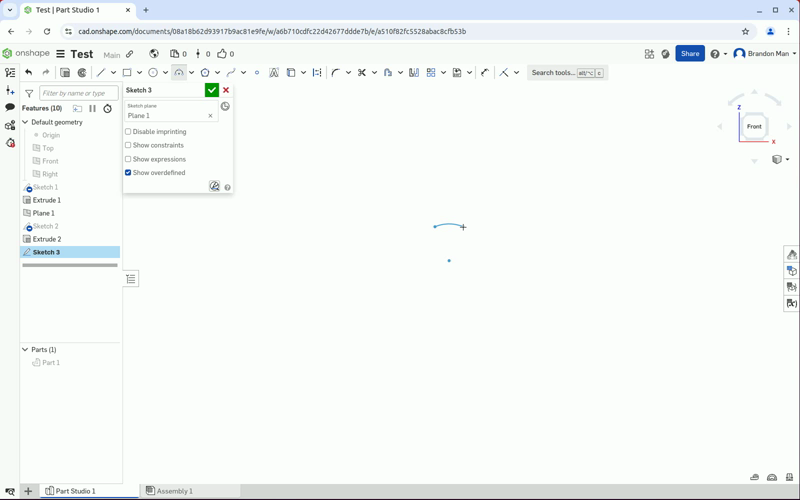
click(463, 226)
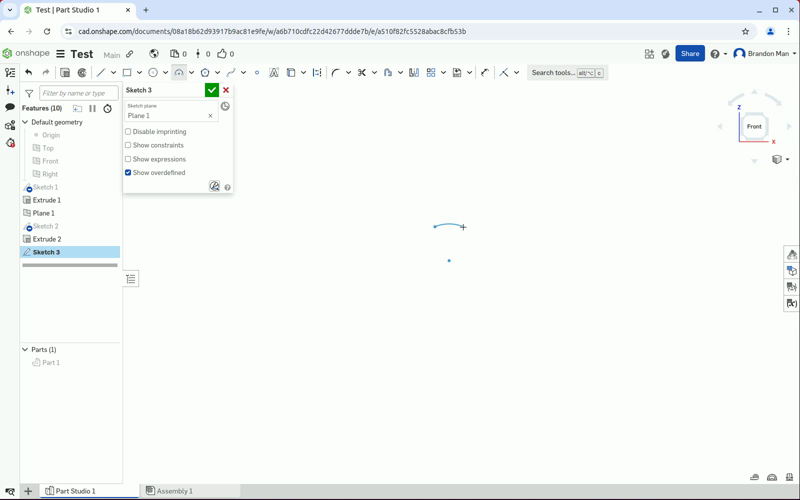
scroll(-6)
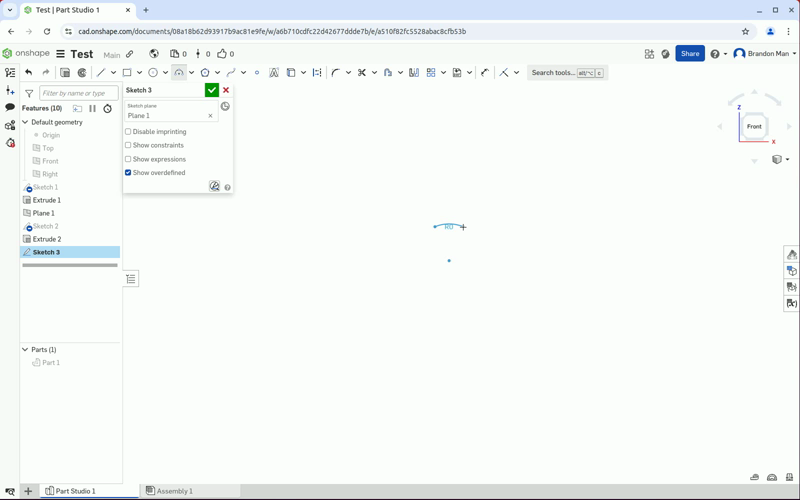
scroll(-6)
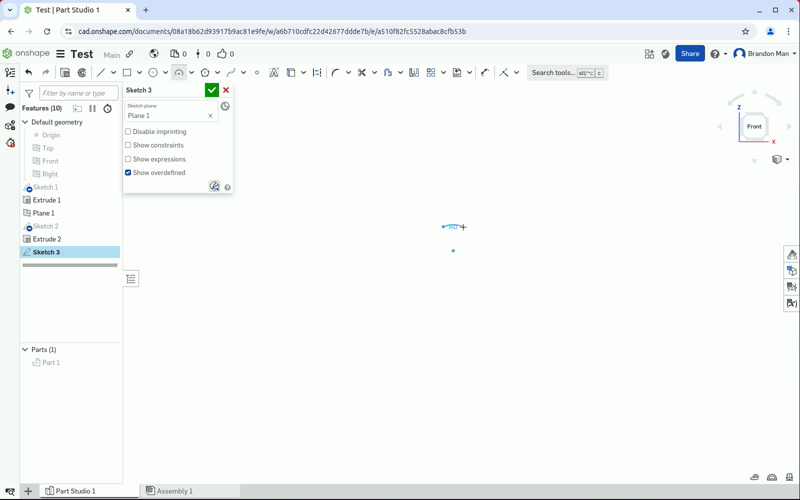
scroll(-6)
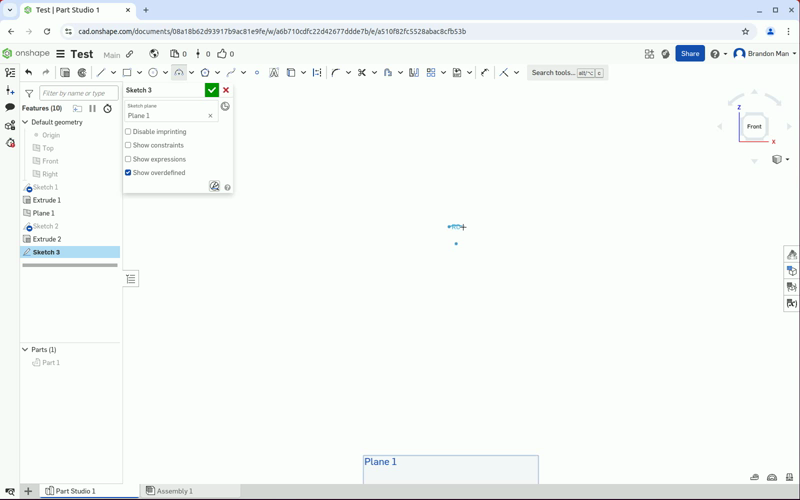
scroll(-6)
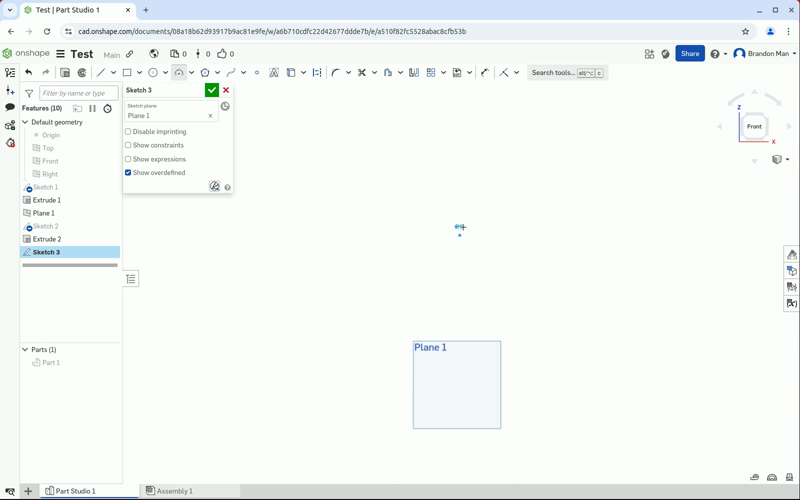
scroll(-6)
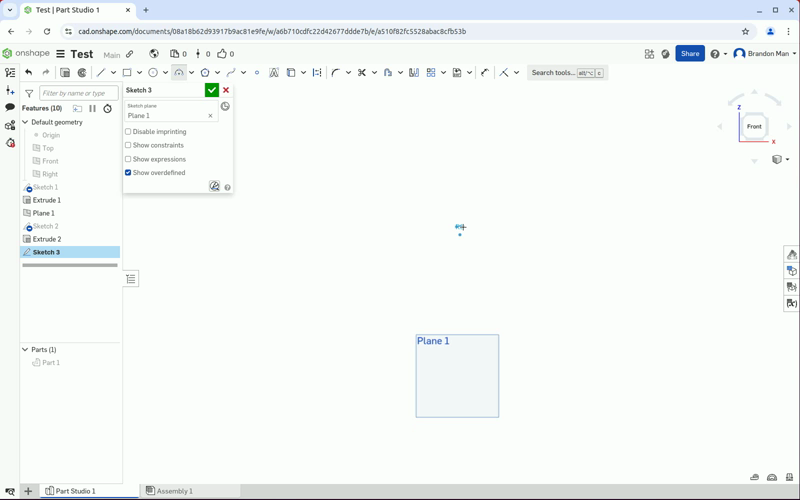
scroll(-6)
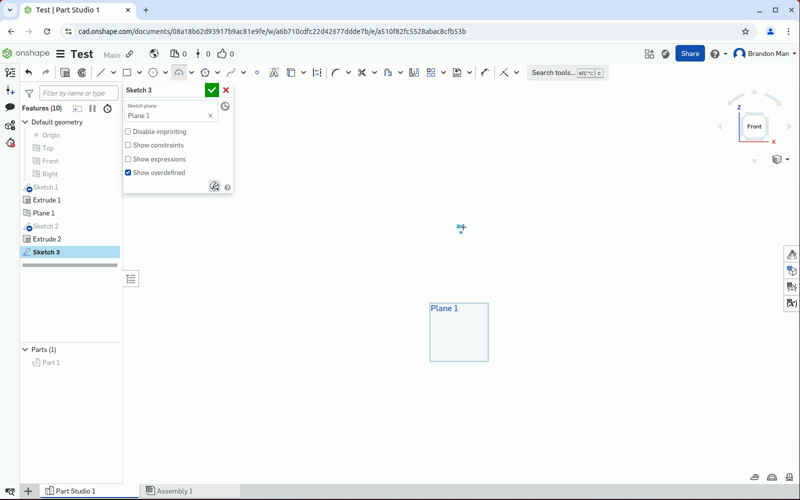
scroll(-6)
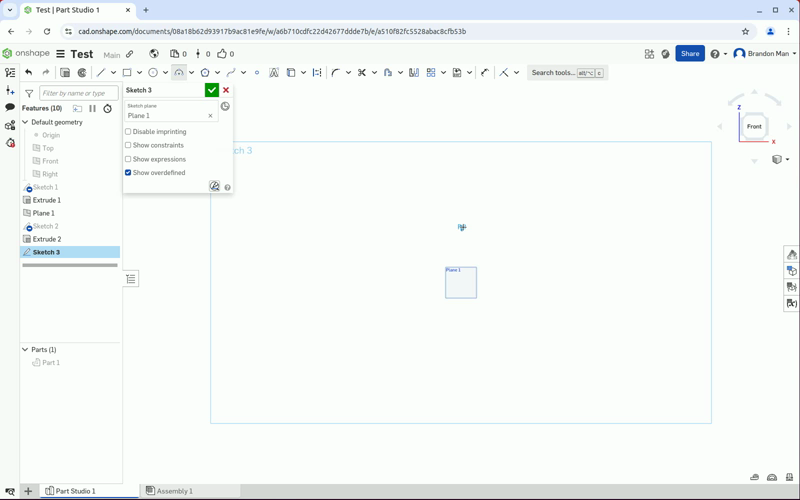
mouse_move(461, 227)
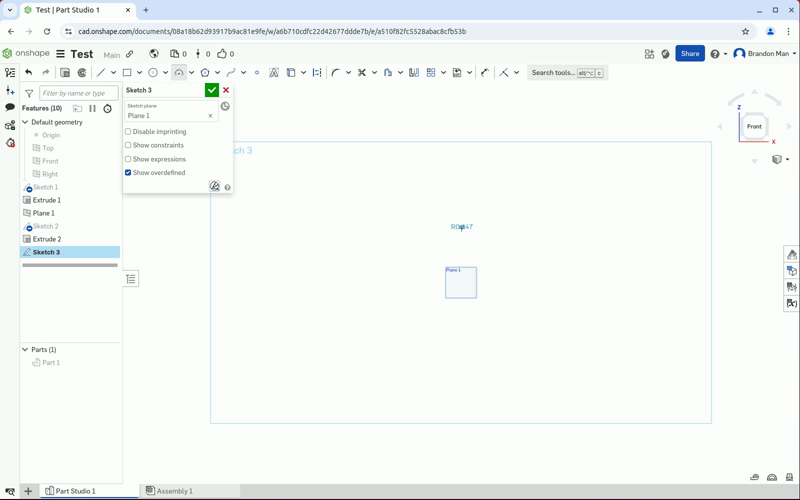
scroll(6)
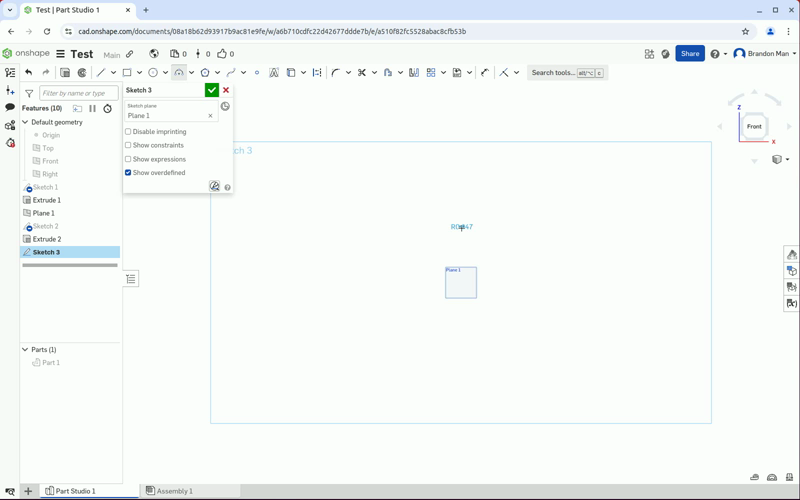
scroll(6)
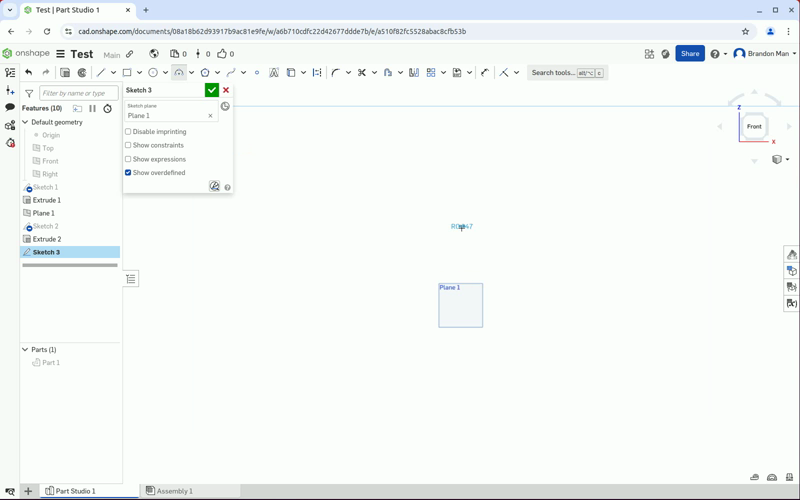
scroll(6)
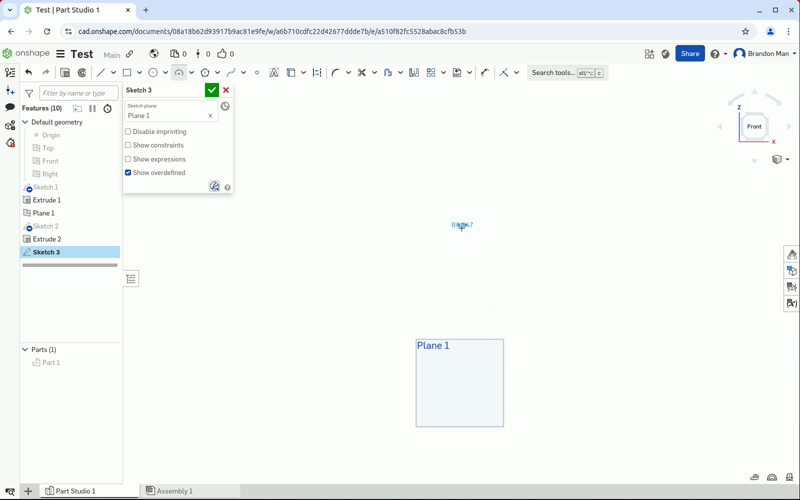
scroll(6)
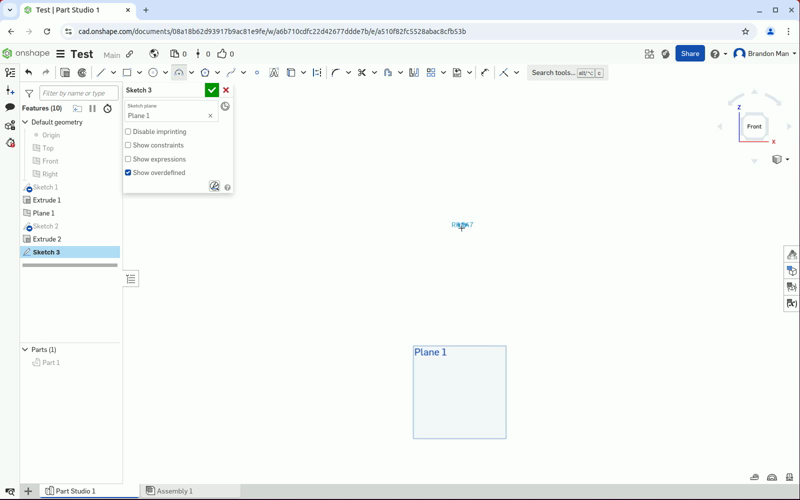
scroll(6)
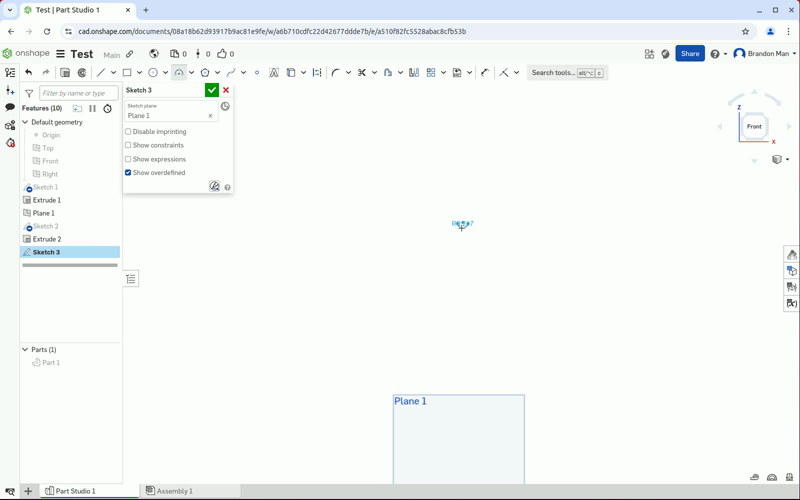
scroll(6)
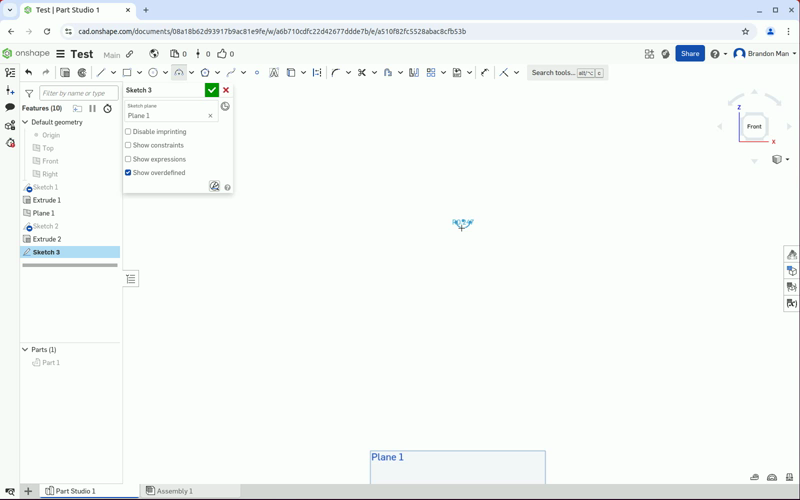
scroll(6)
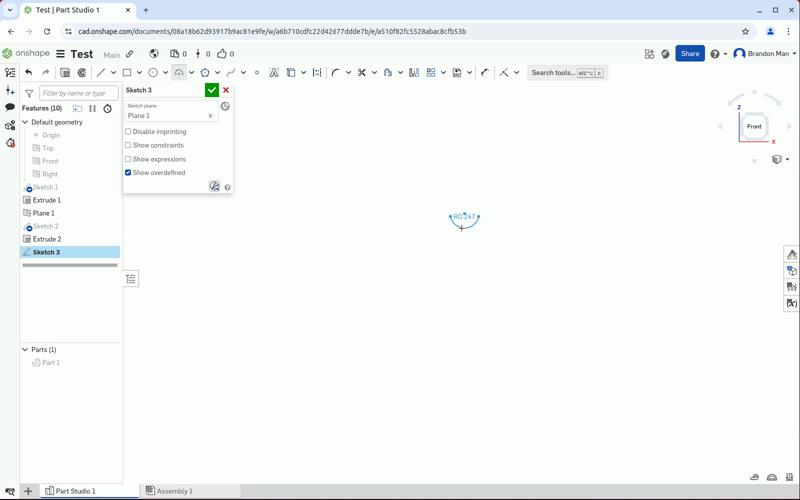
click(461, 227)
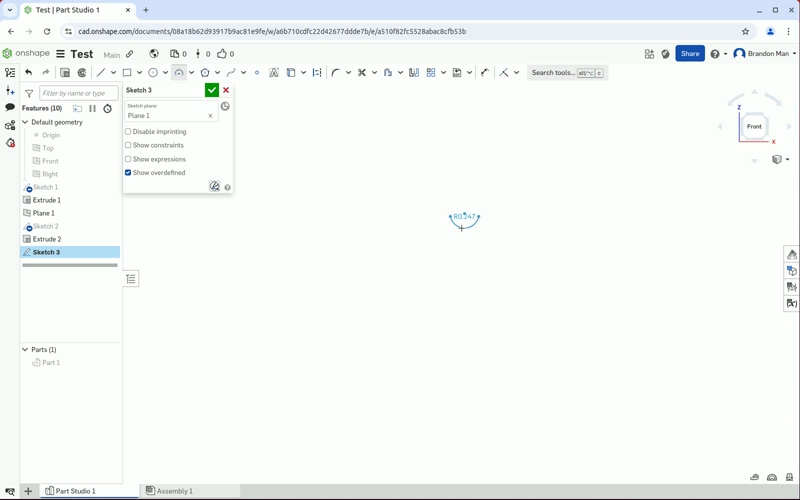
scroll(-6)
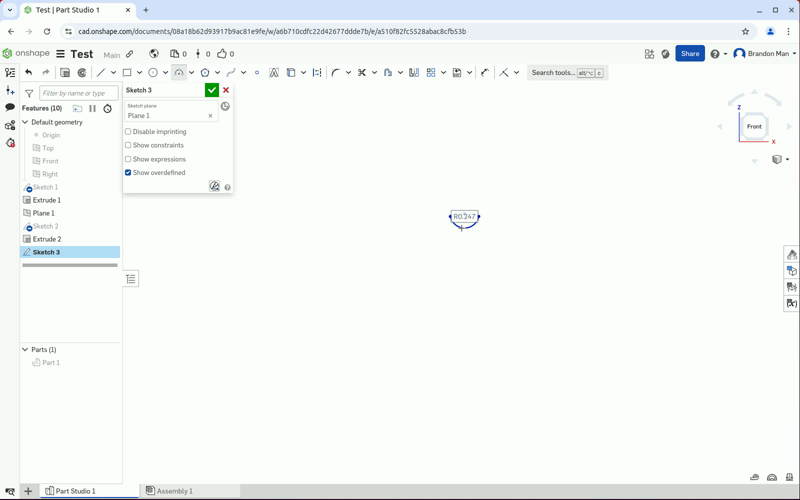
scroll(-6)
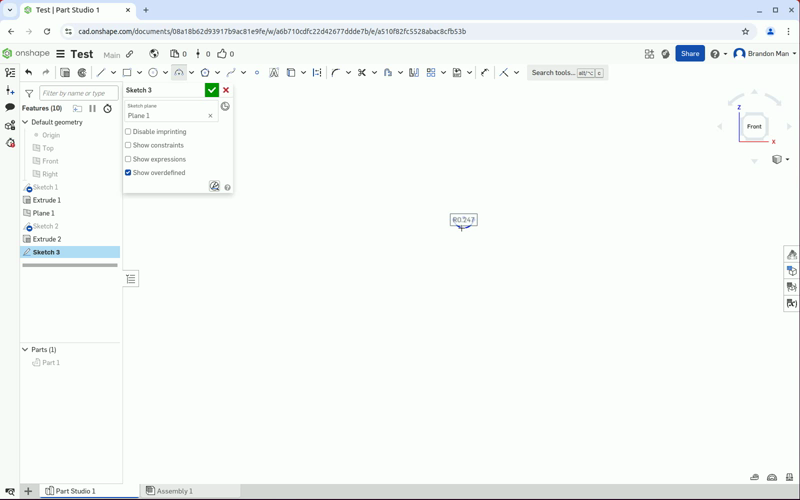
scroll(-6)
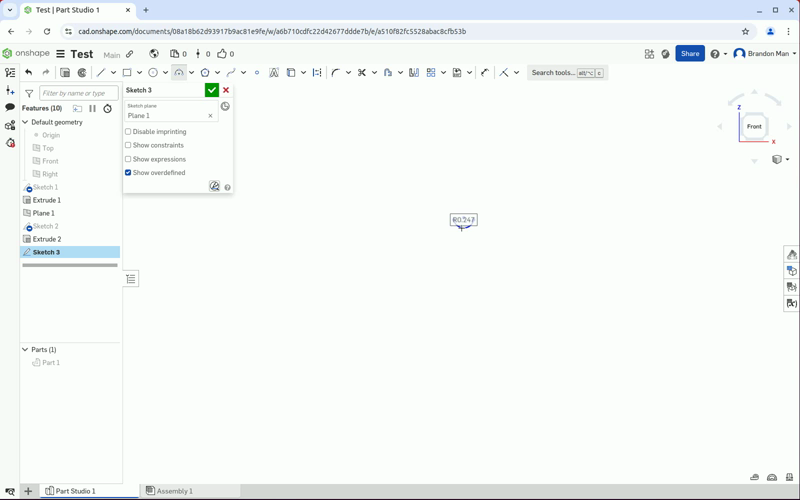
scroll(-6)
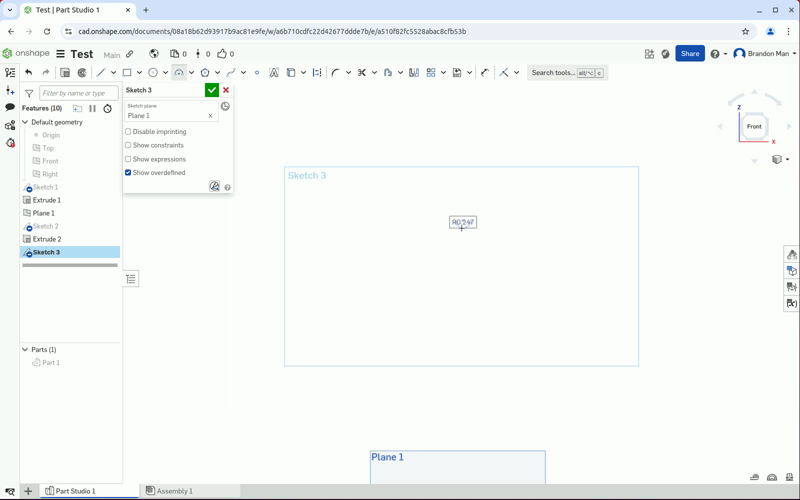
scroll(-6)
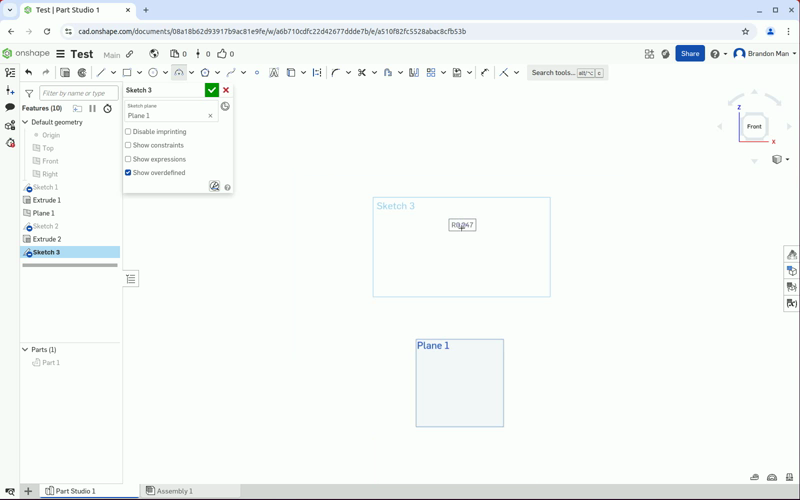
scroll(-6)
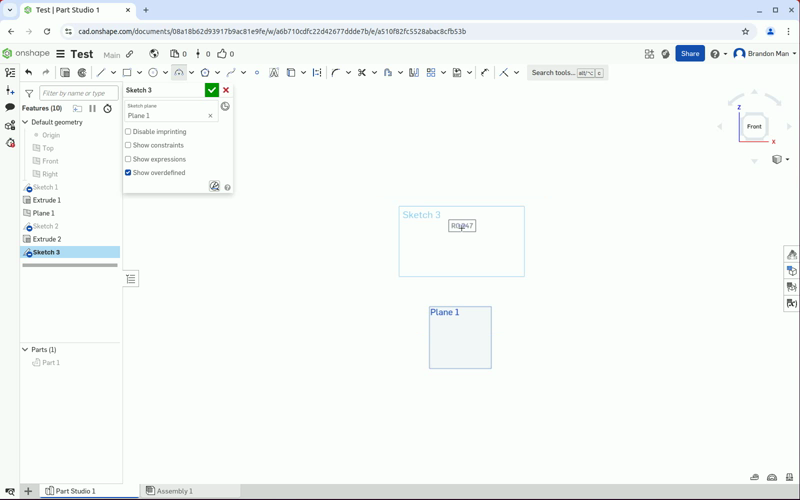
scroll(-6)
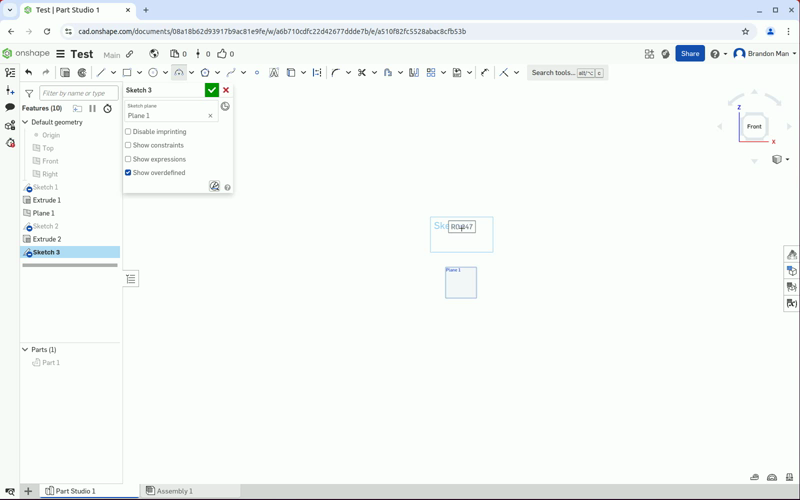
key_up(shift)
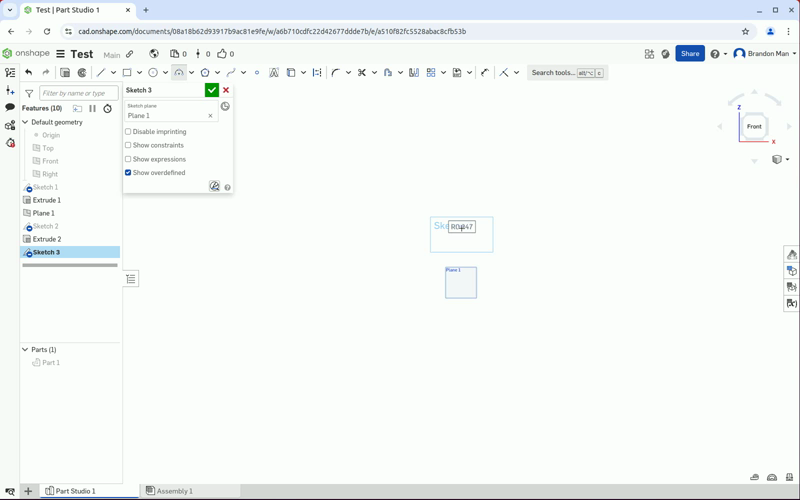
key(esc)
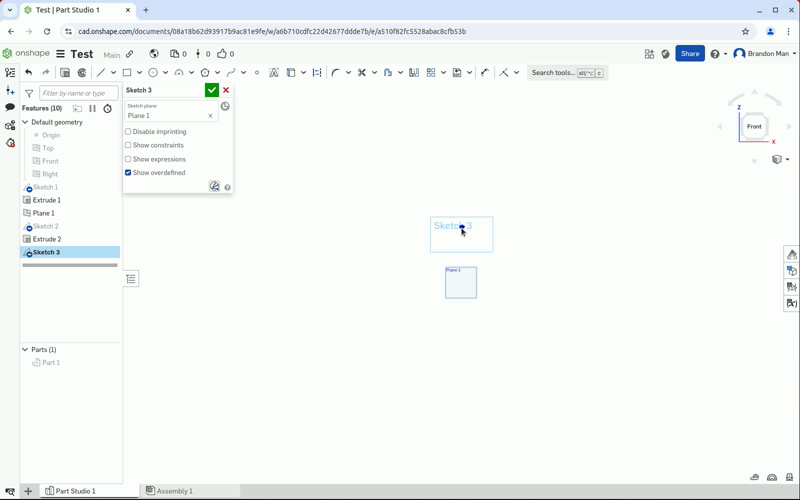
key(l)
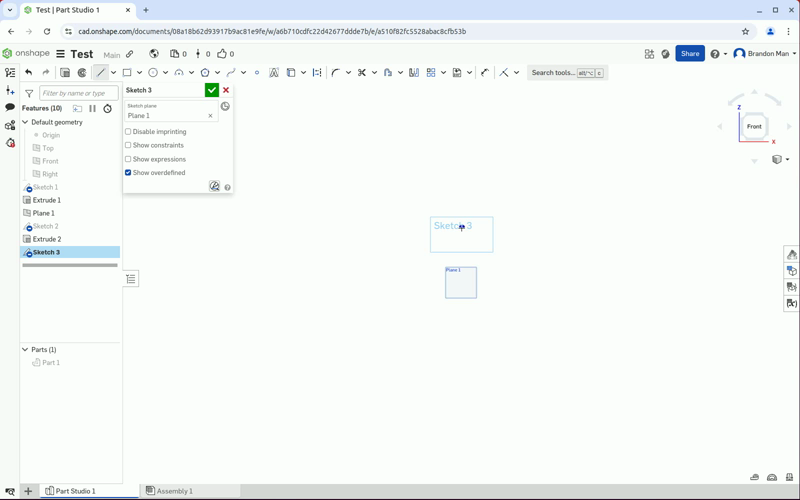
mouse_move(463, 226)
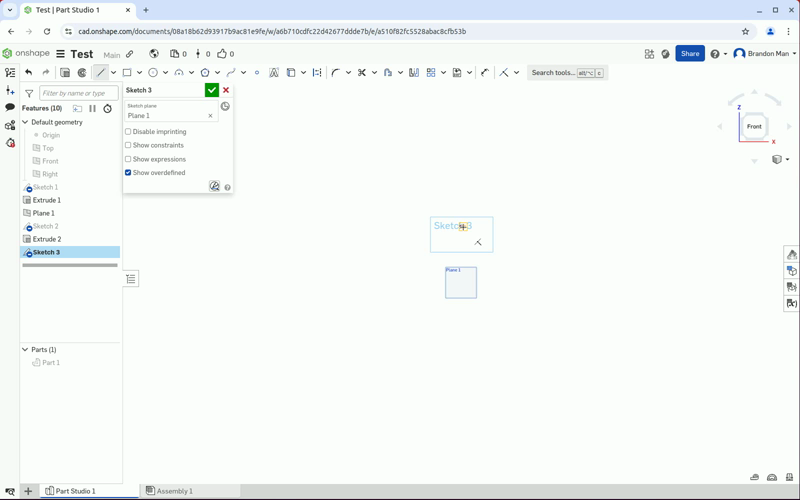
scroll(6)
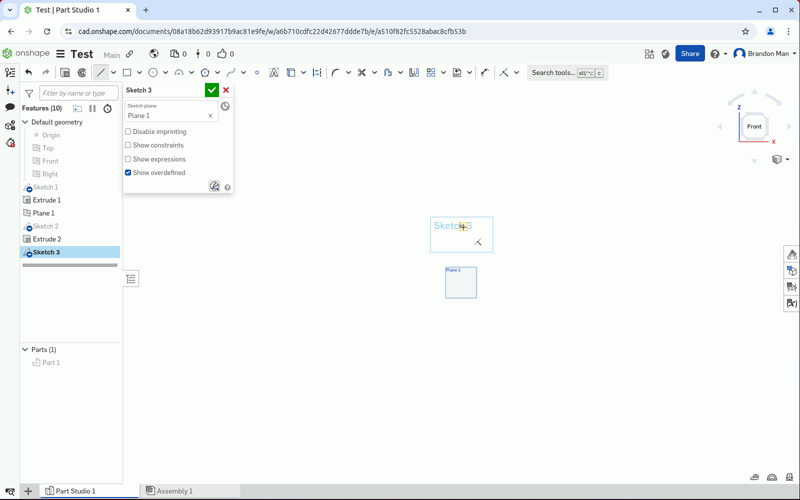
scroll(6)
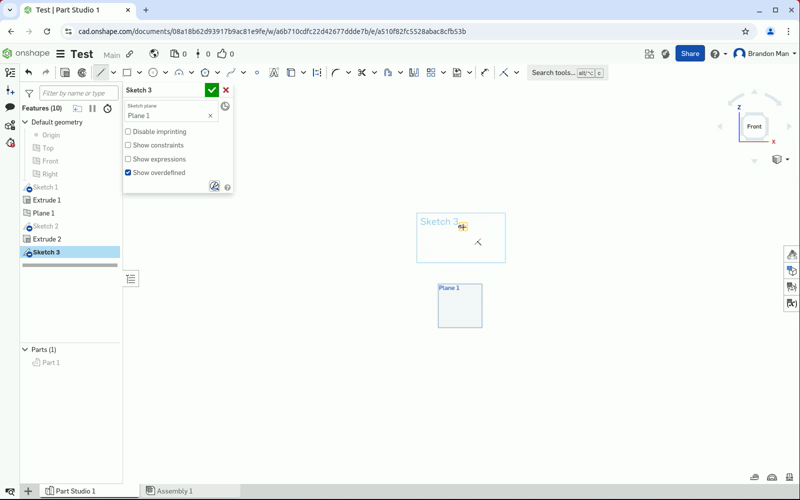
scroll(6)
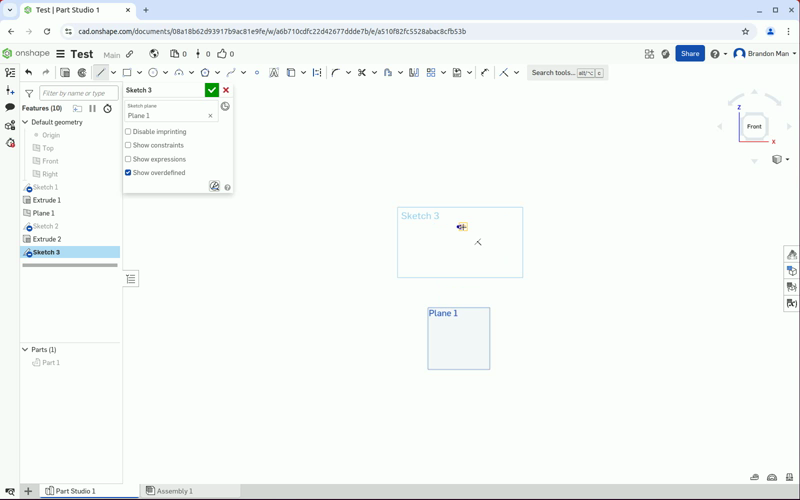
scroll(6)
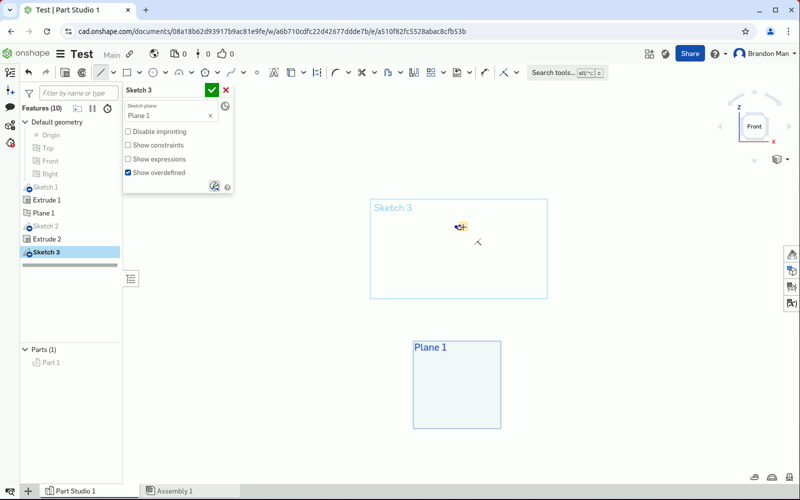
scroll(6)
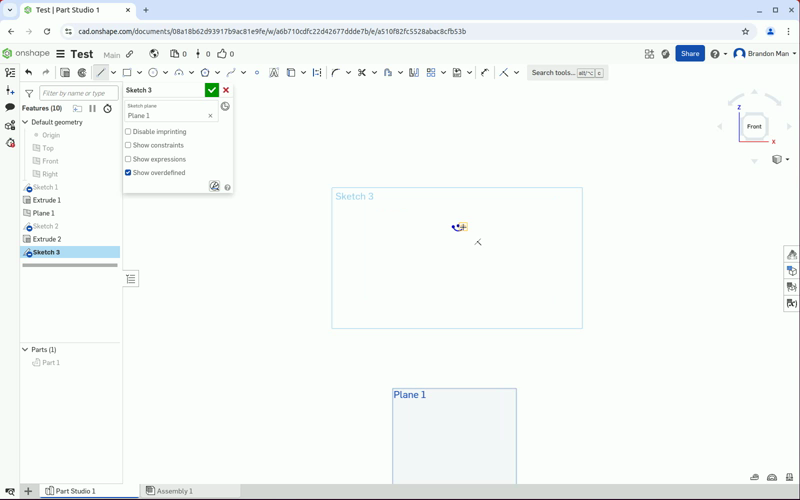
scroll(6)
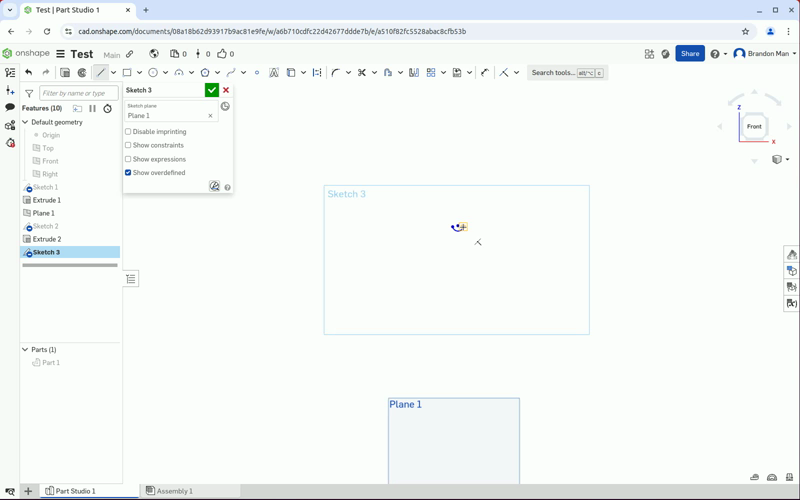
scroll(6)
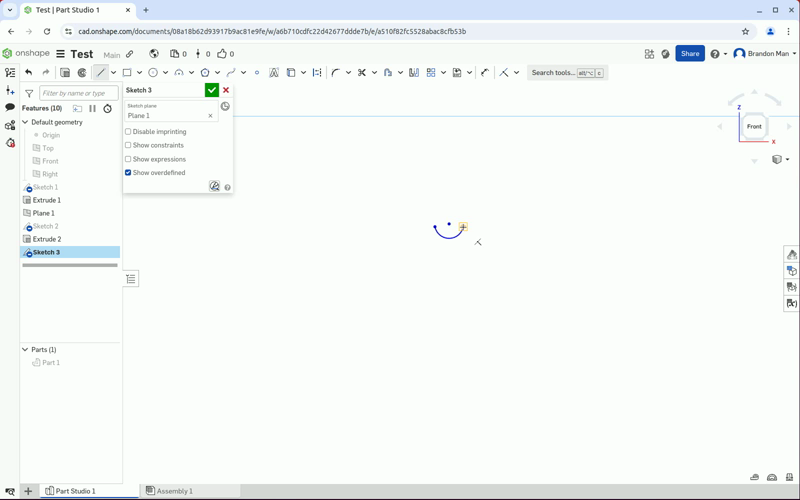
click(463, 226)
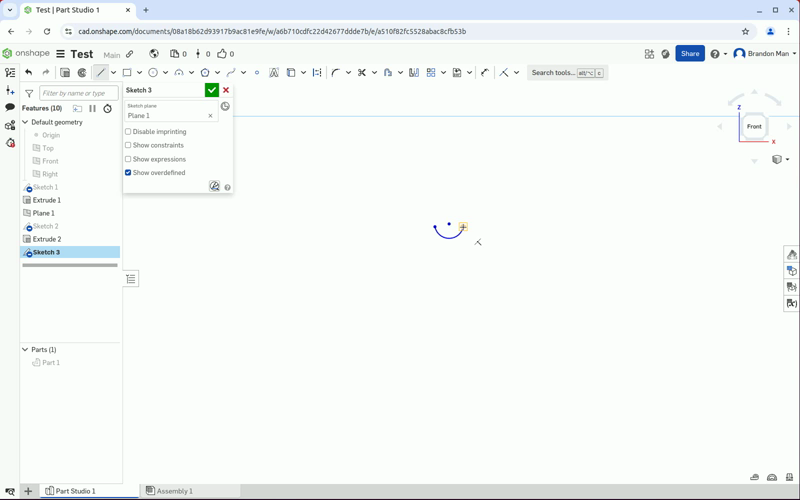
scroll(-6)
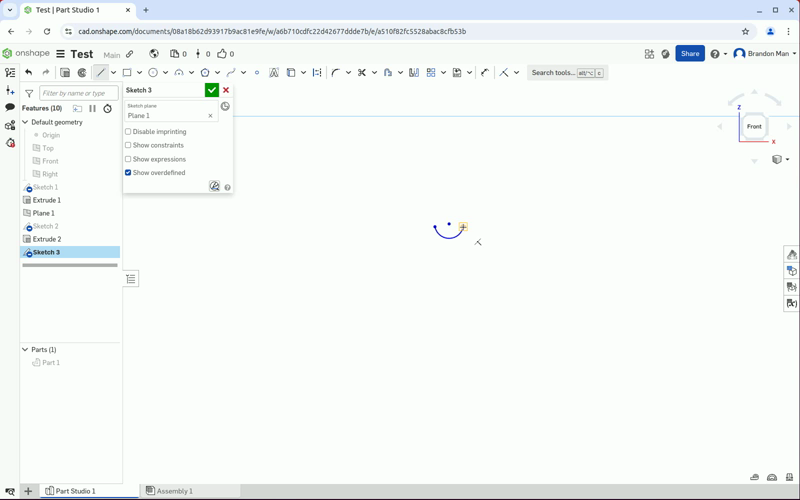
scroll(-6)
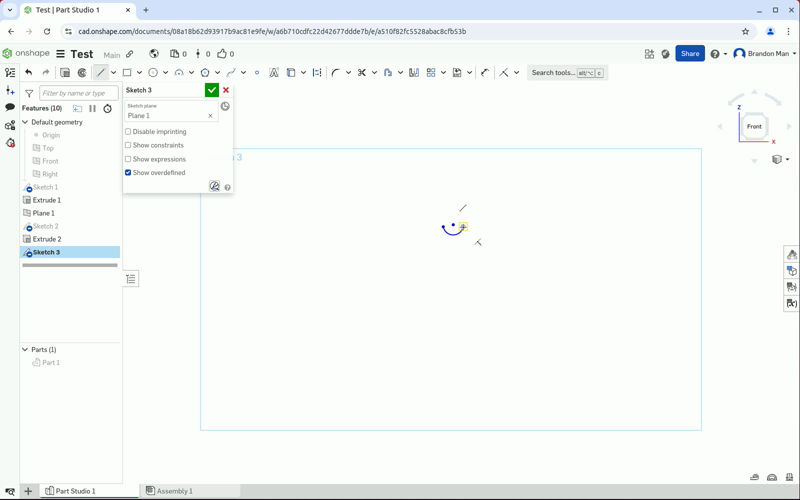
scroll(-6)
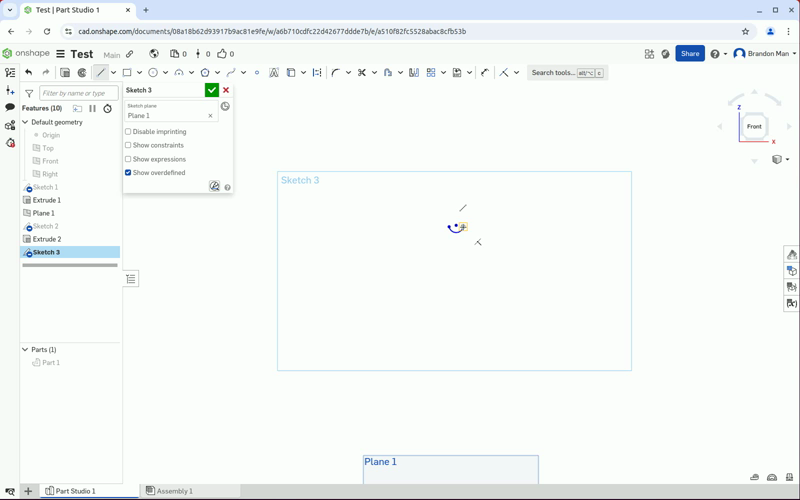
scroll(-6)
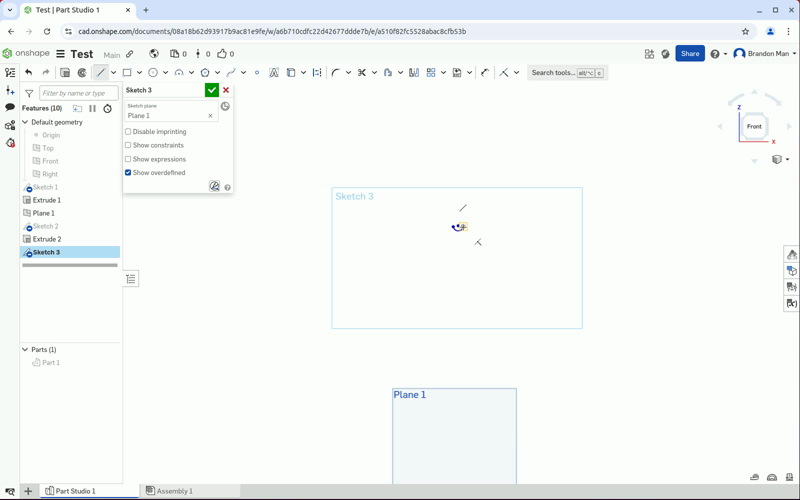
scroll(-6)
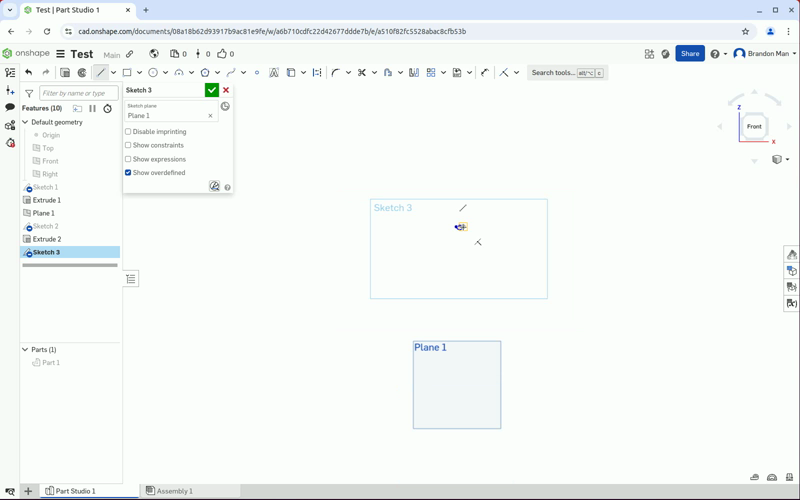
scroll(-6)
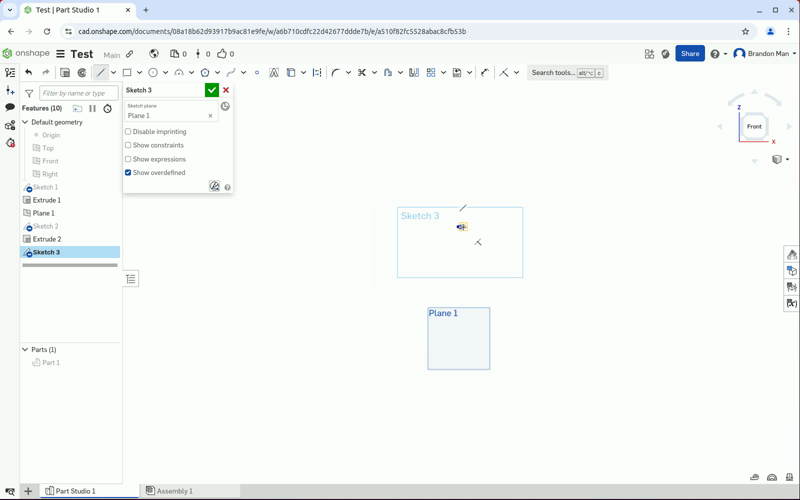
scroll(-6)
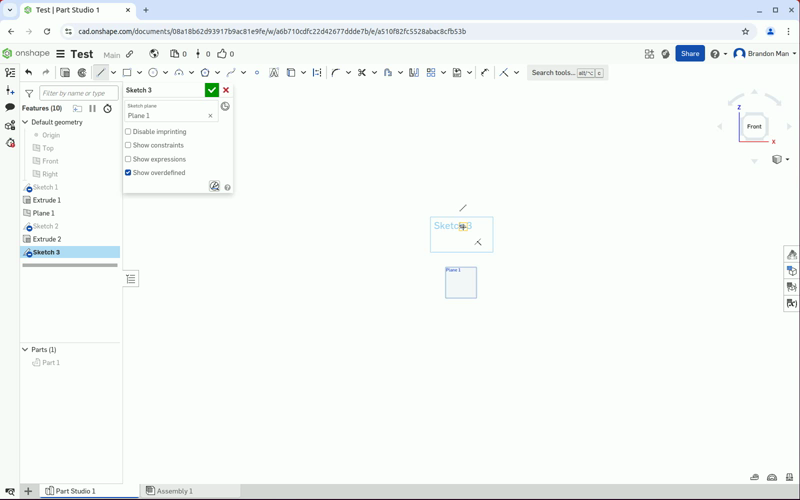
mouse_move(493, 226)
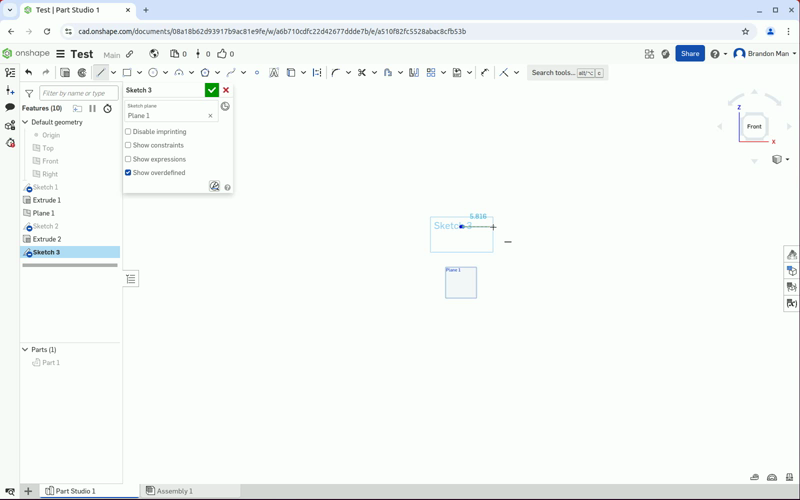
key_down(shift)
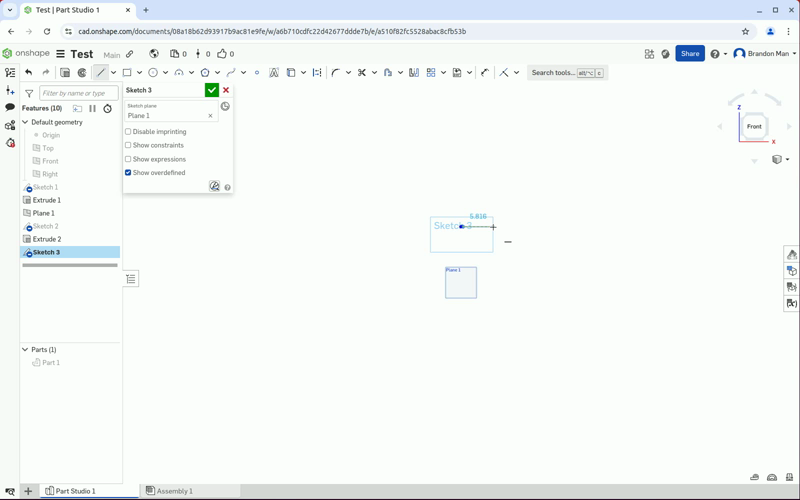
mouse_move(460, 226)
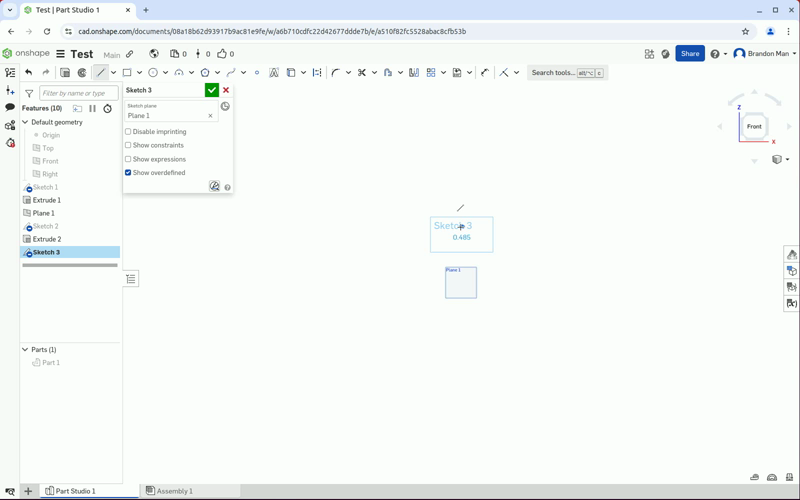
scroll(6)
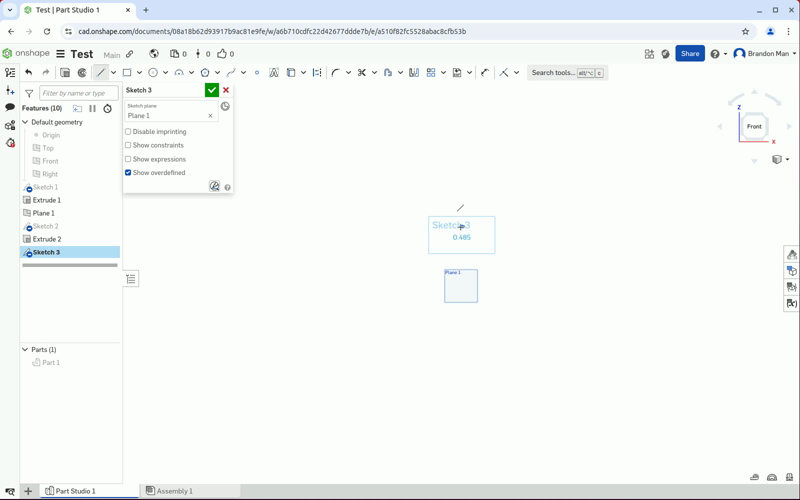
scroll(6)
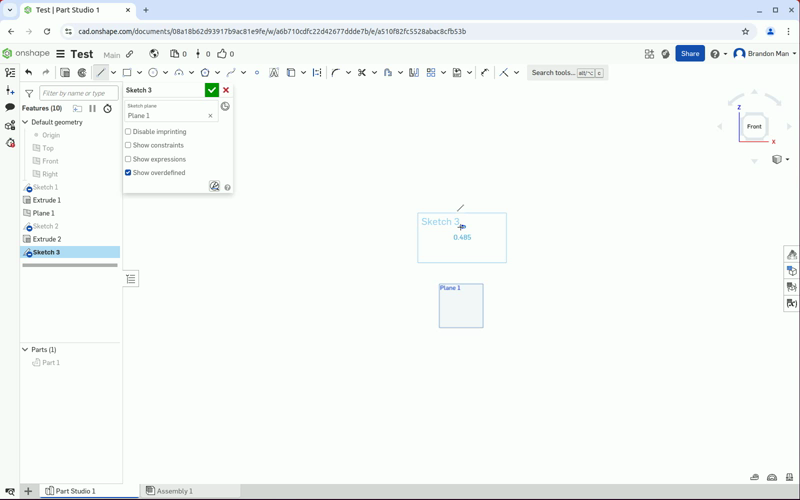
scroll(6)
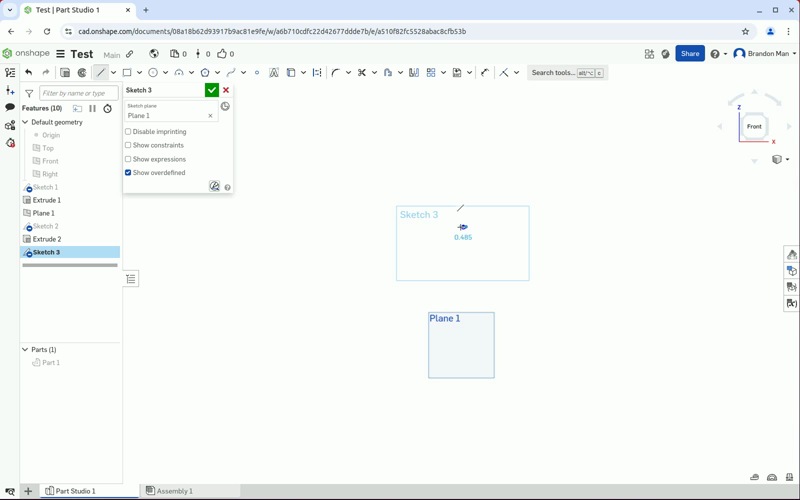
scroll(6)
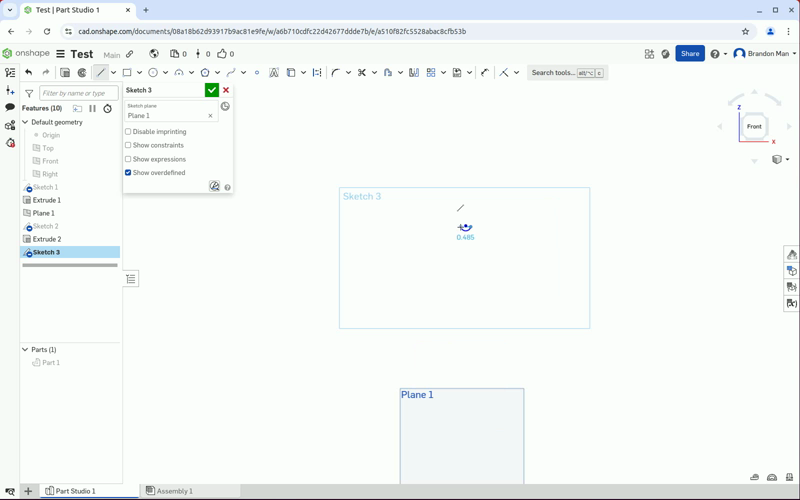
scroll(6)
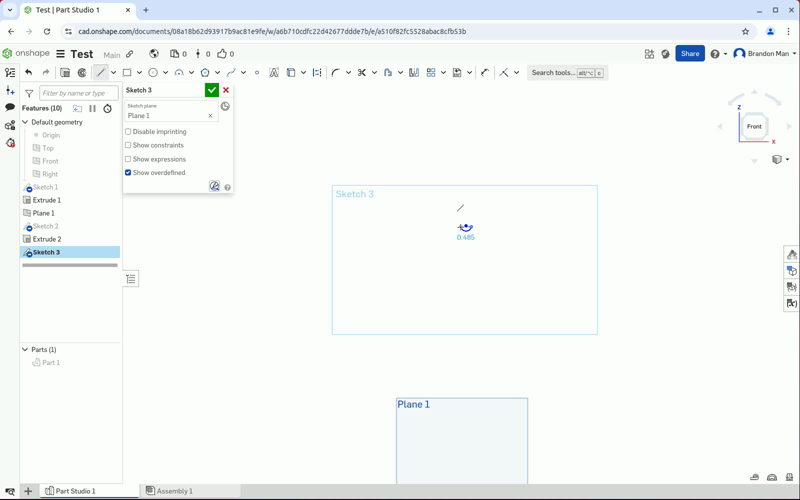
scroll(6)
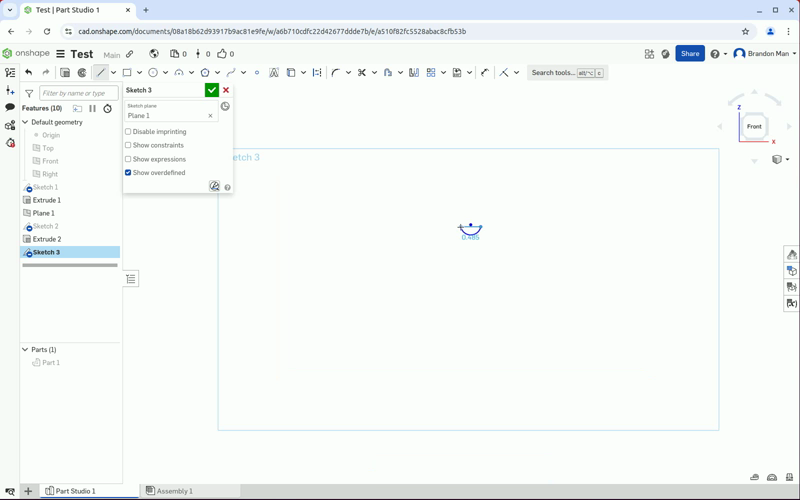
scroll(6)
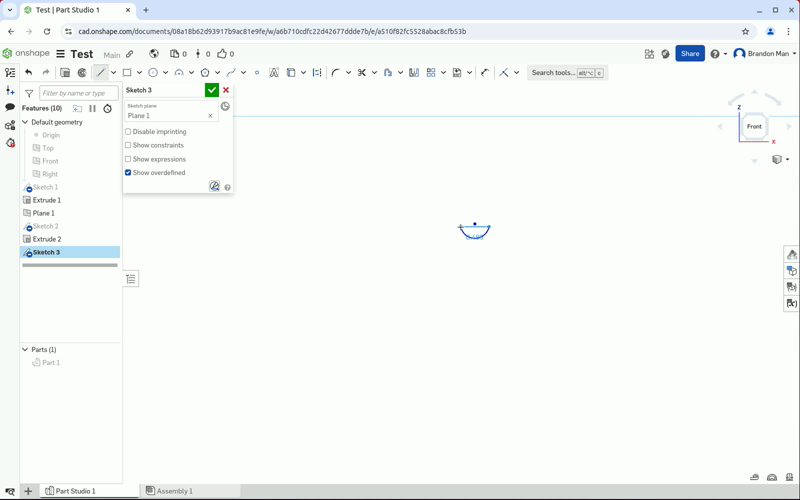
key_up(shift)
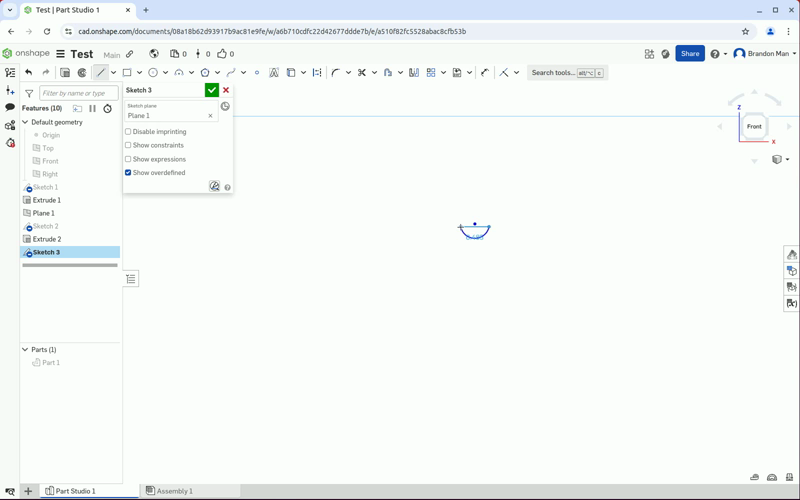
click(460, 226)
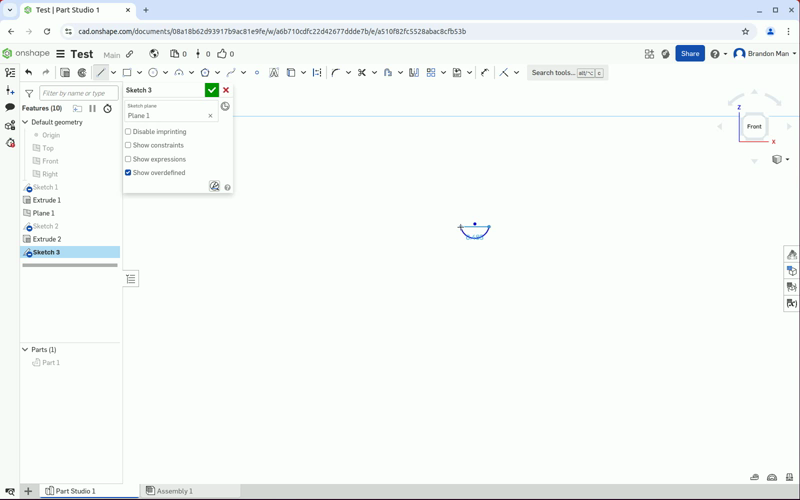
scroll(-6)
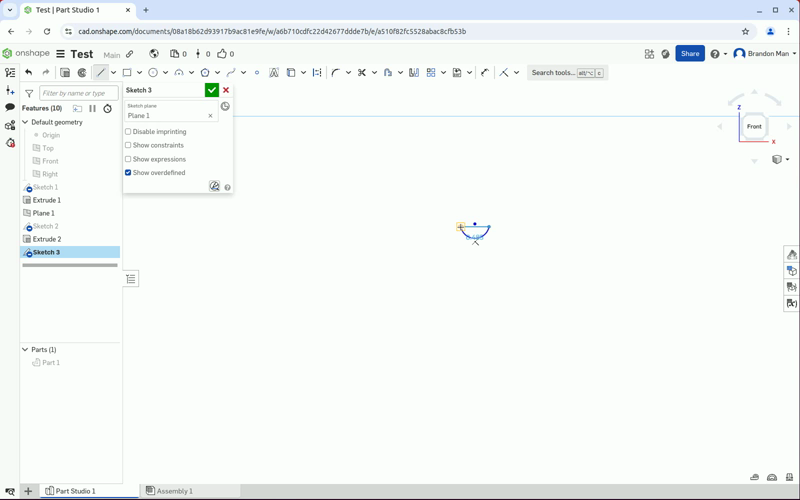
scroll(-6)
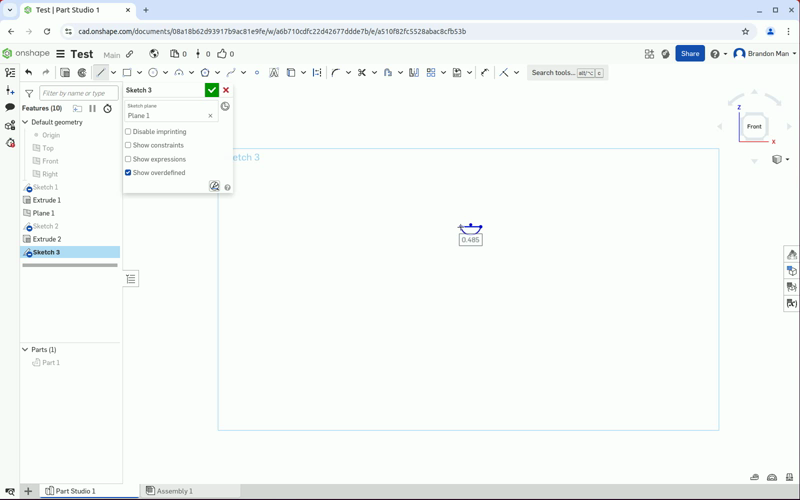
scroll(-6)
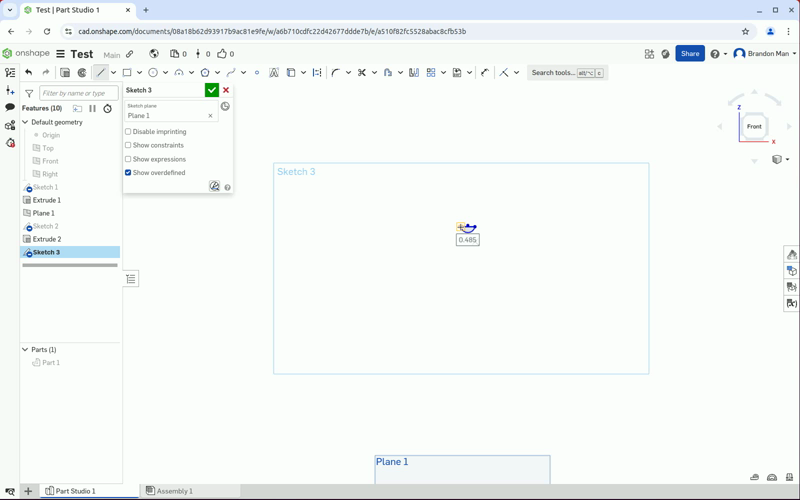
scroll(-6)
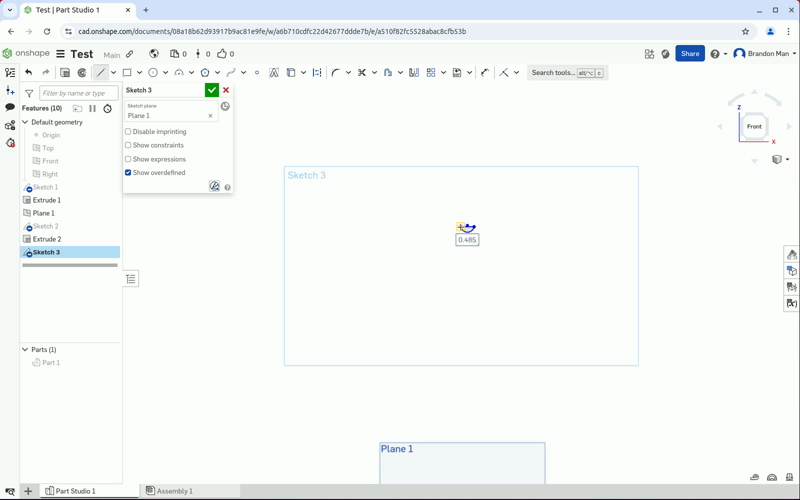
scroll(-6)
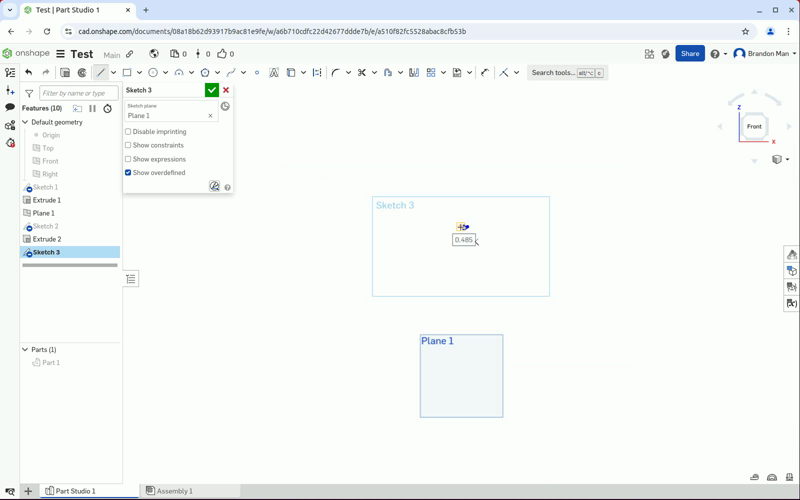
scroll(-6)
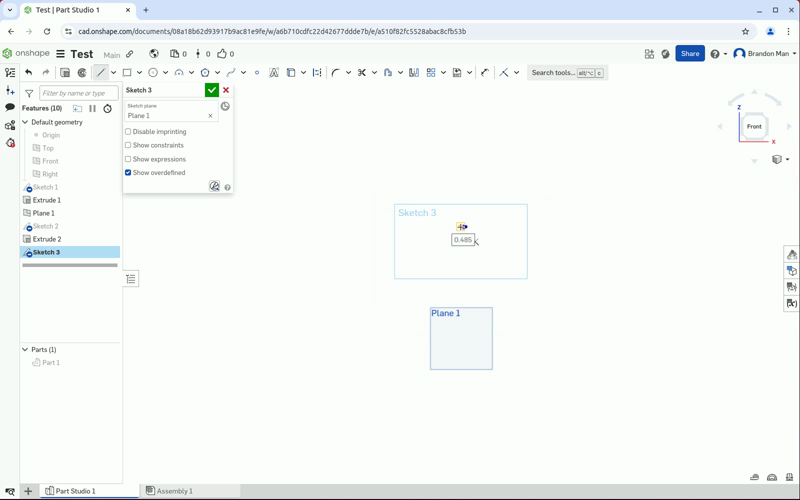
scroll(-6)
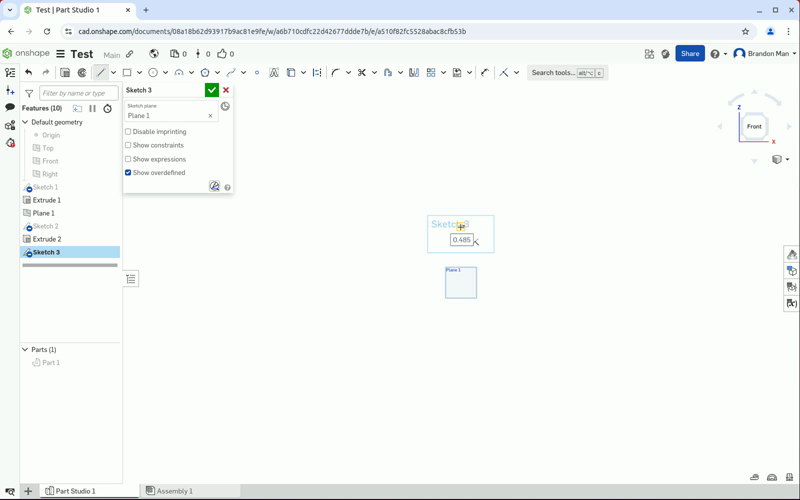
key(esc)
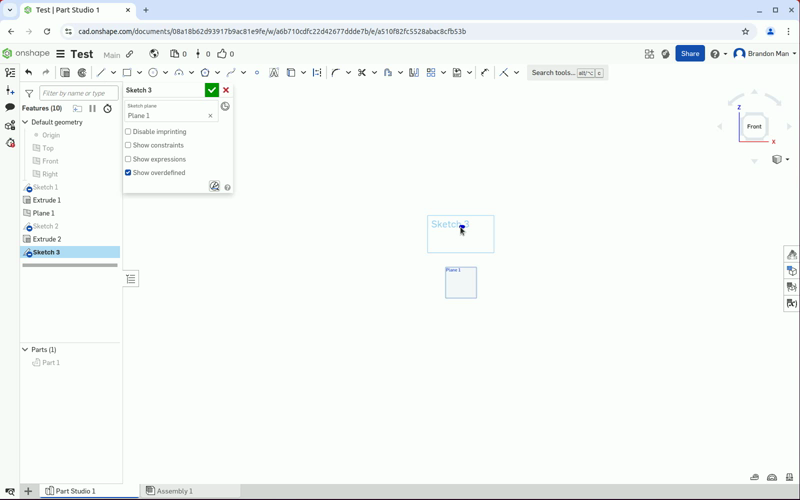
mouse_move(462, 227)
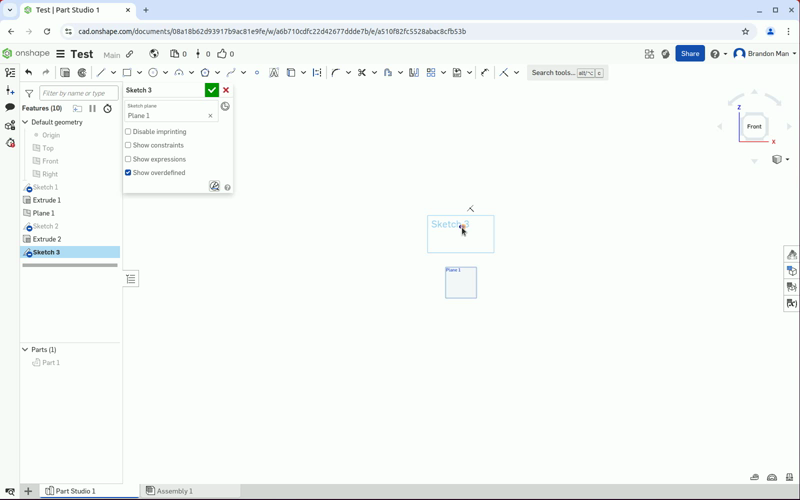
scroll(6)
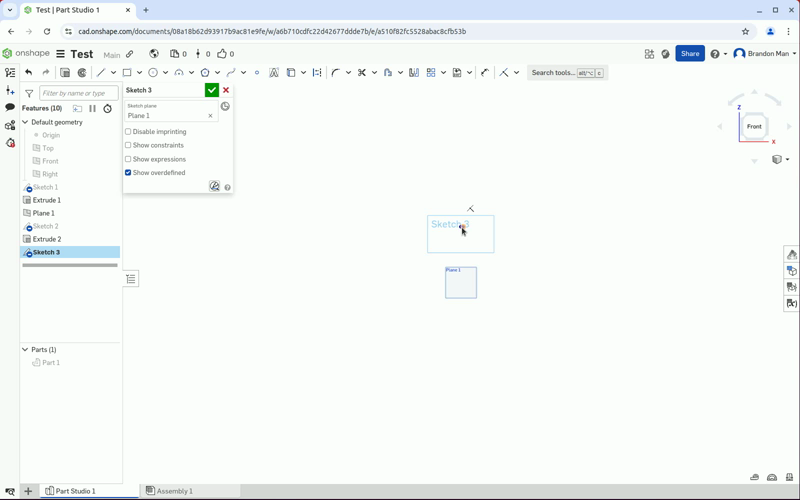
scroll(6)
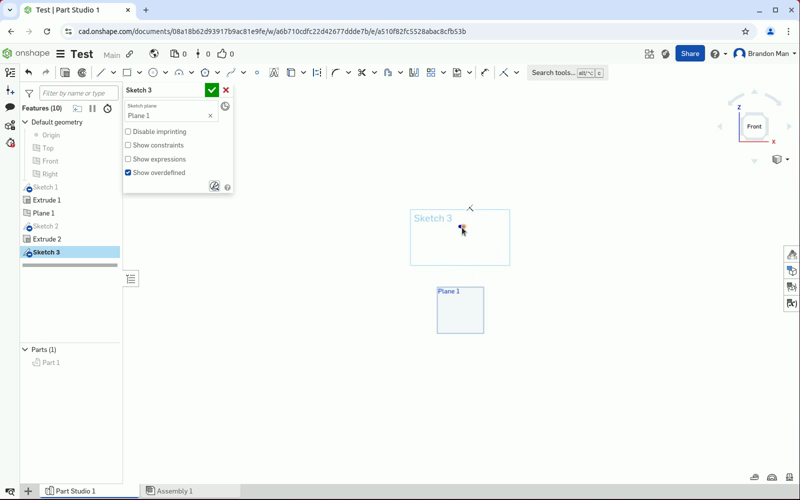
scroll(6)
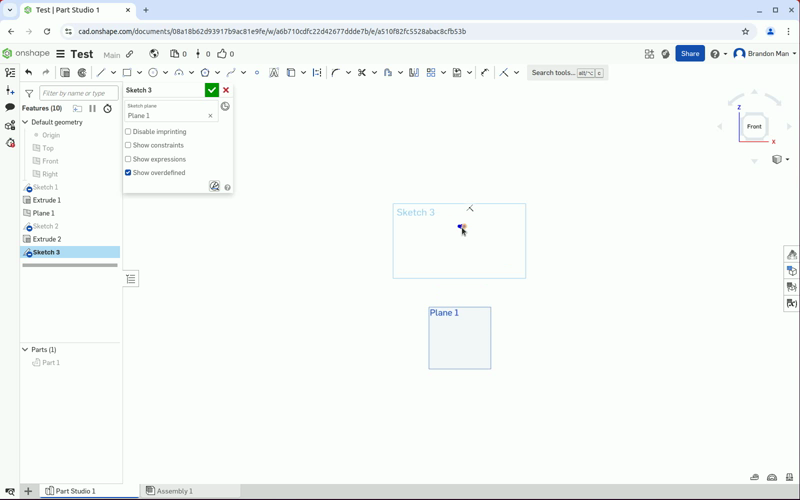
scroll(6)
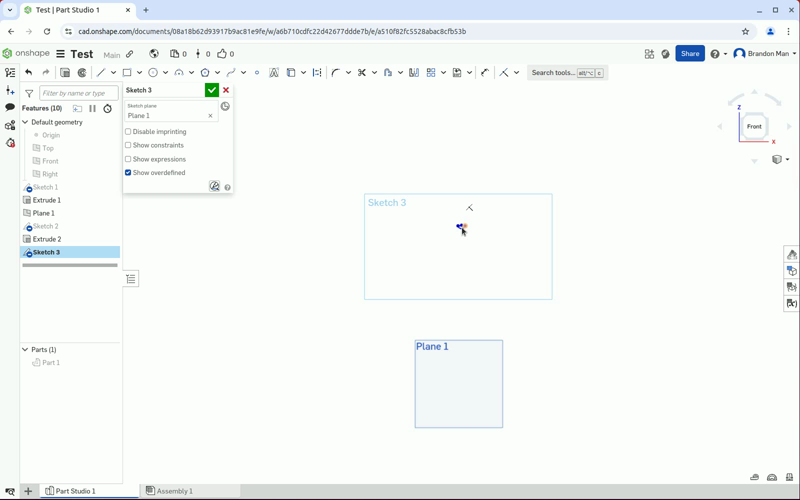
scroll(6)
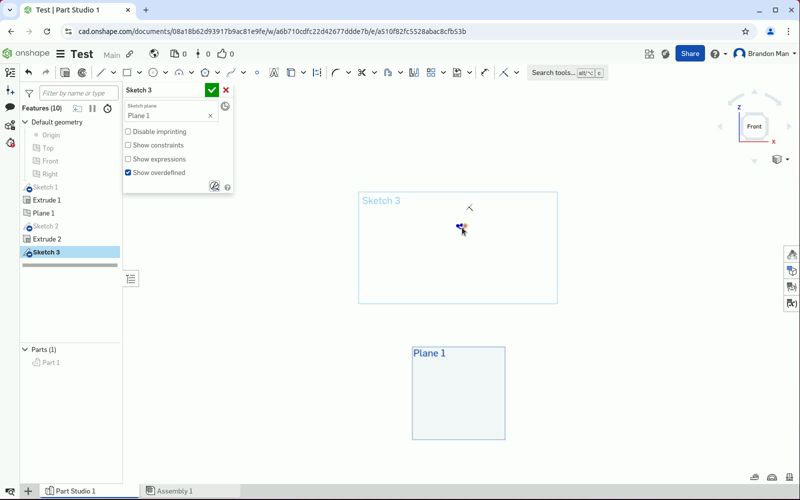
scroll(6)
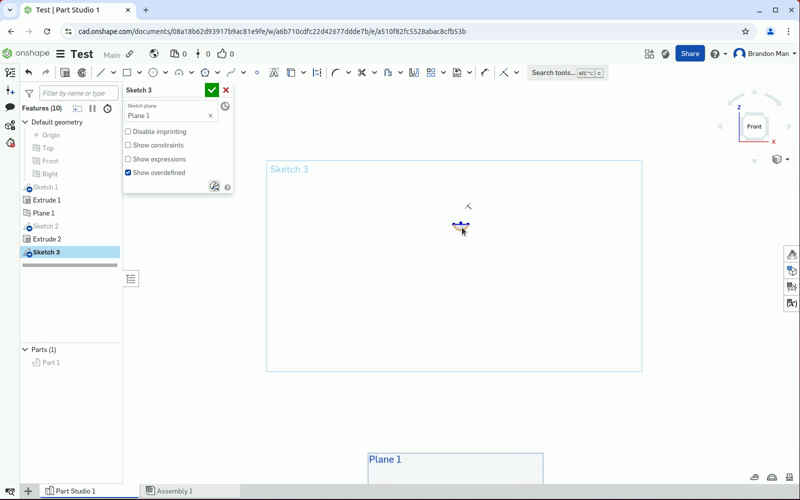
scroll(6)
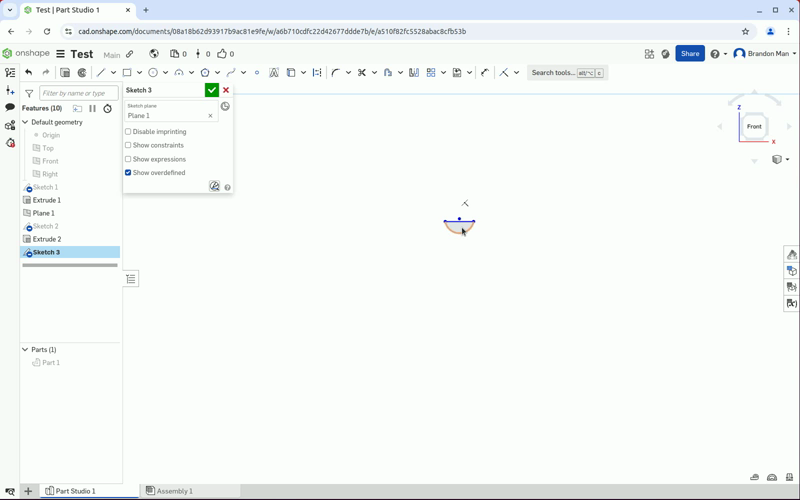
click(462, 227)
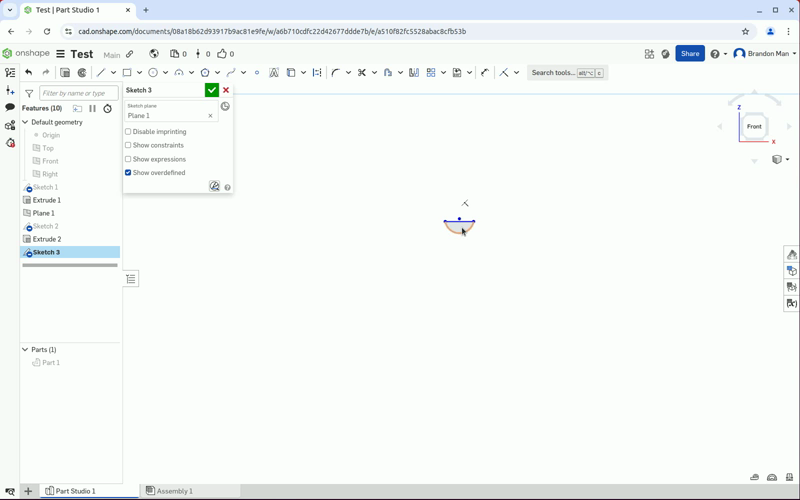
scroll(-6)
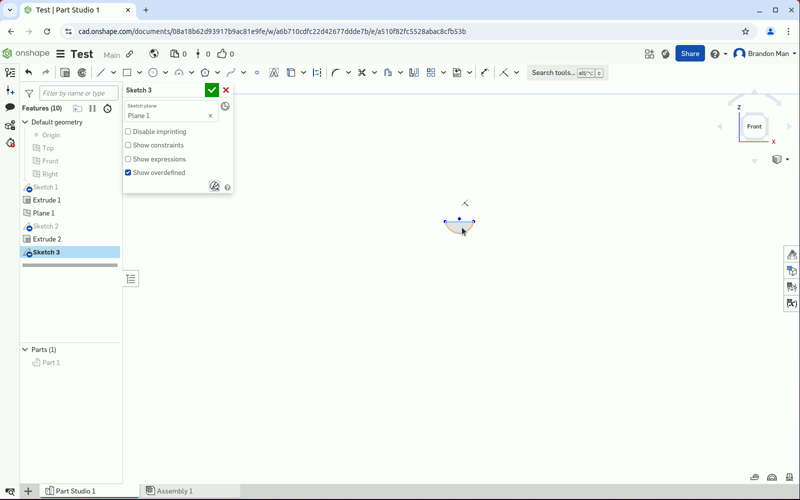
scroll(-6)
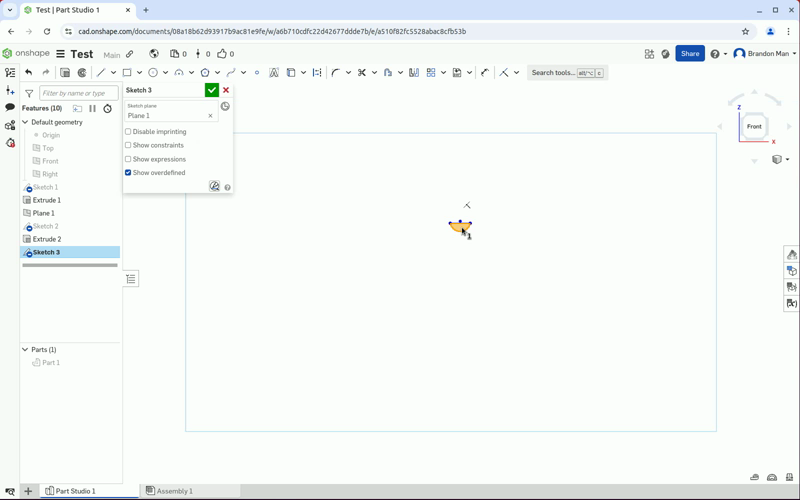
scroll(-6)
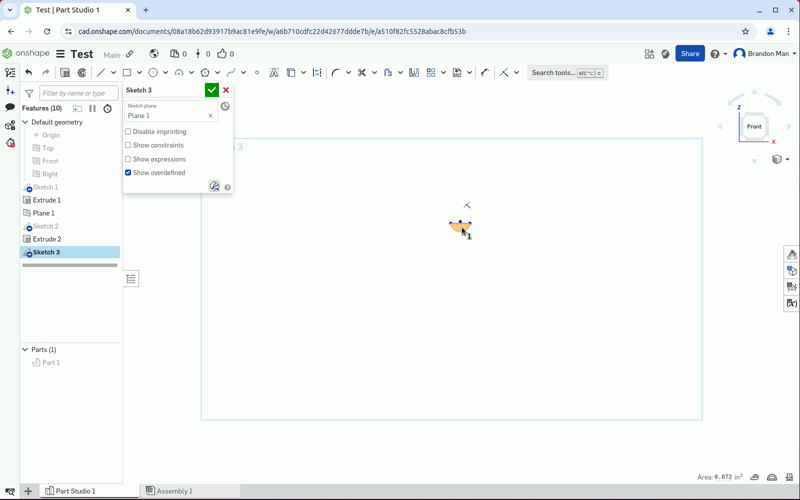
scroll(-6)
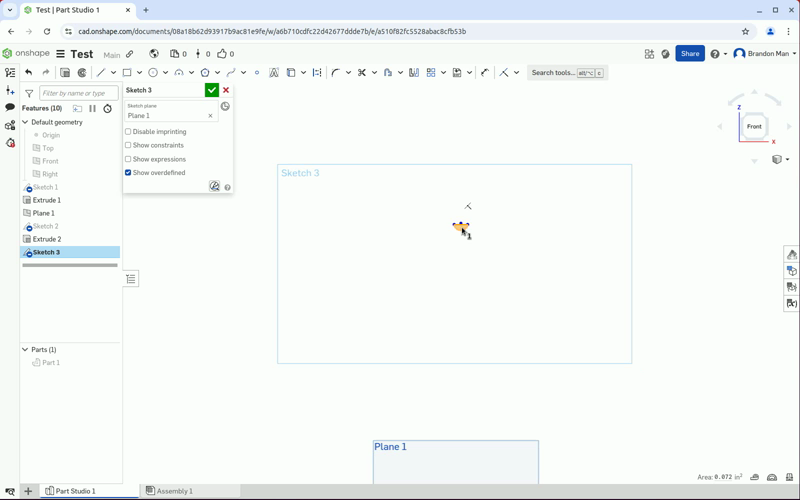
scroll(-6)
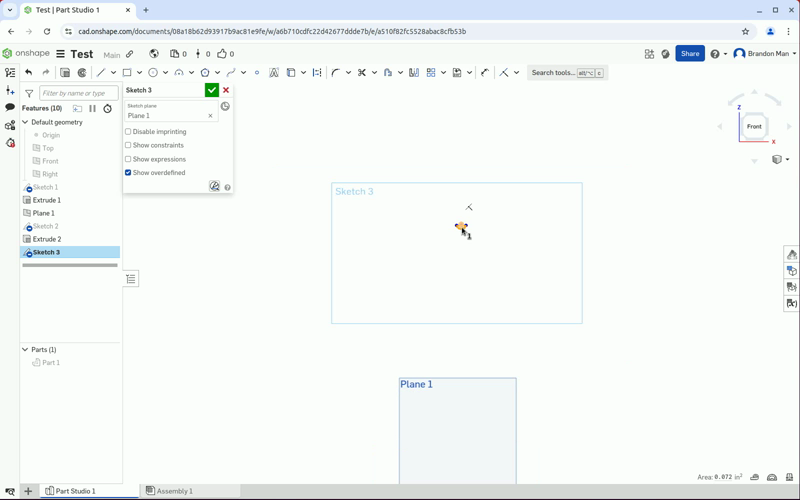
scroll(-6)
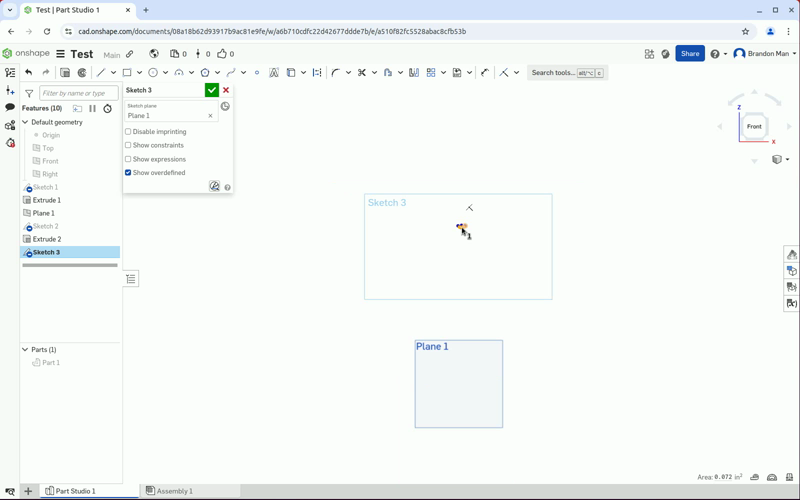
scroll(-6)
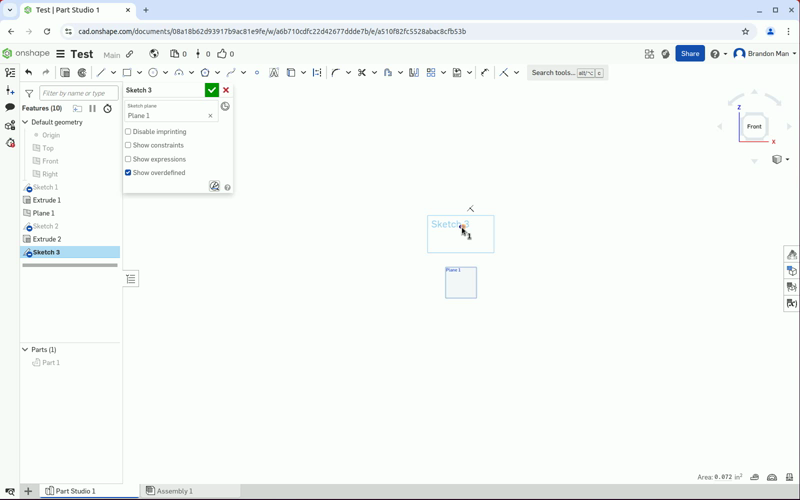
mouse_move(73, 352)
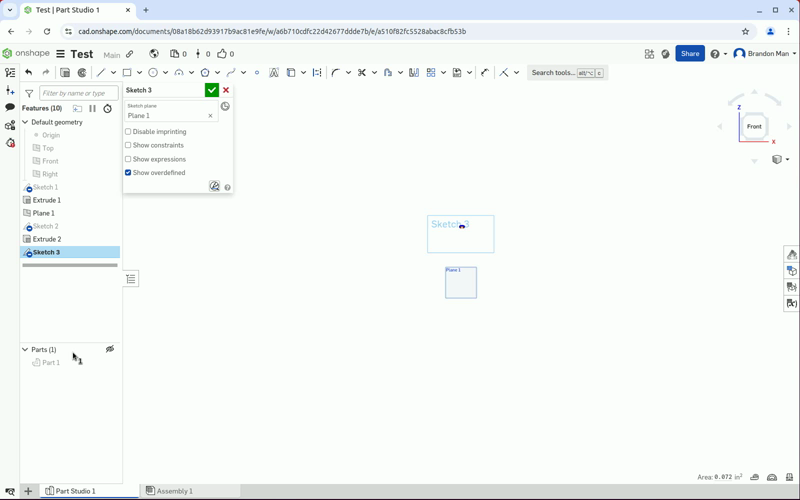
key(shift+y)
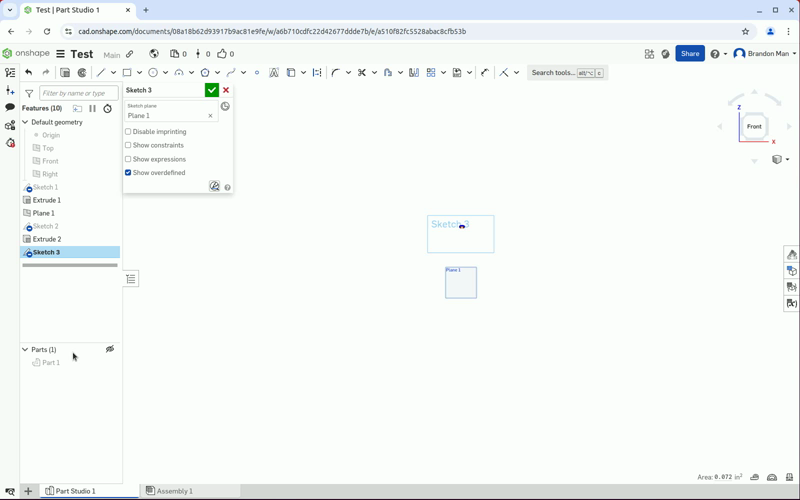
key(shift+e)
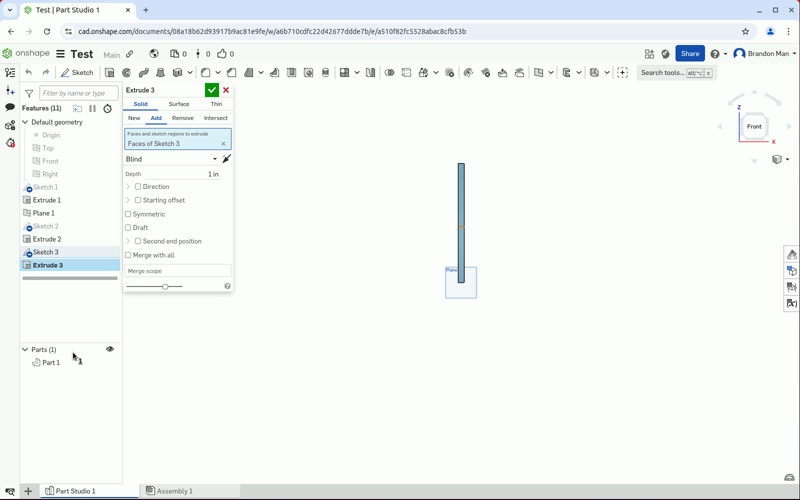
mouse_move(143, 106)
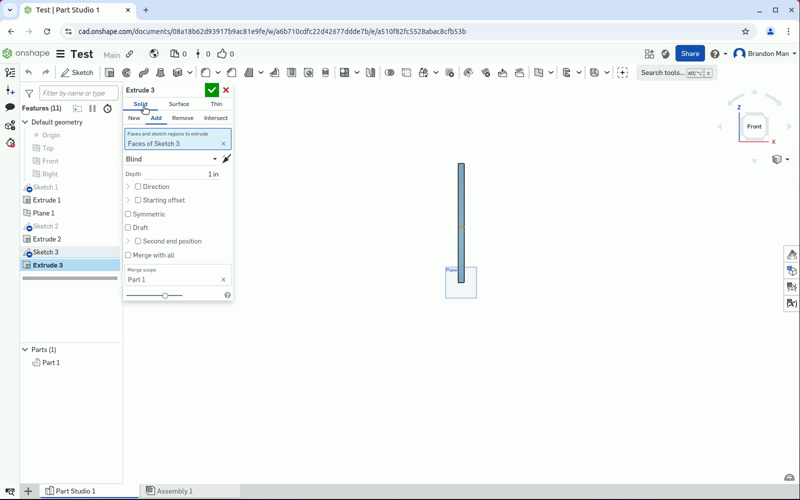
click(143, 106)
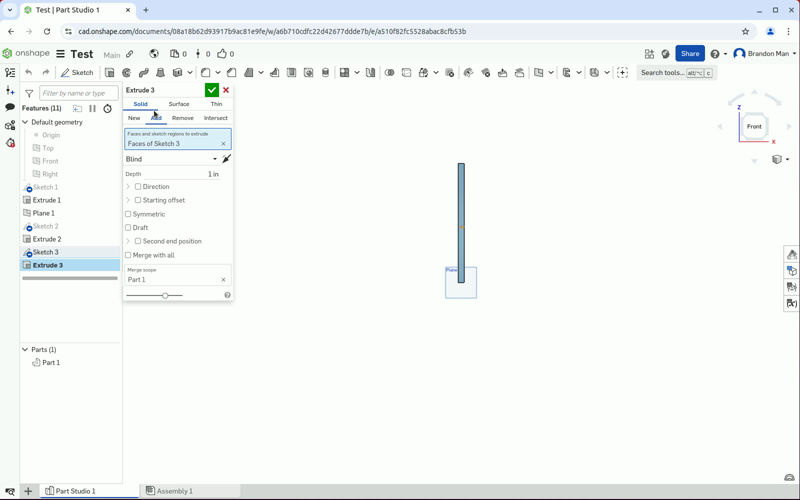
mouse_move(186, 120)
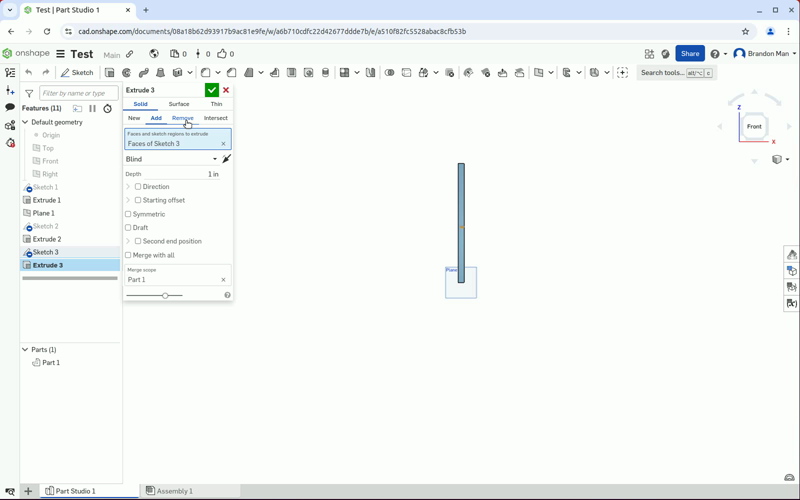
click(186, 120)
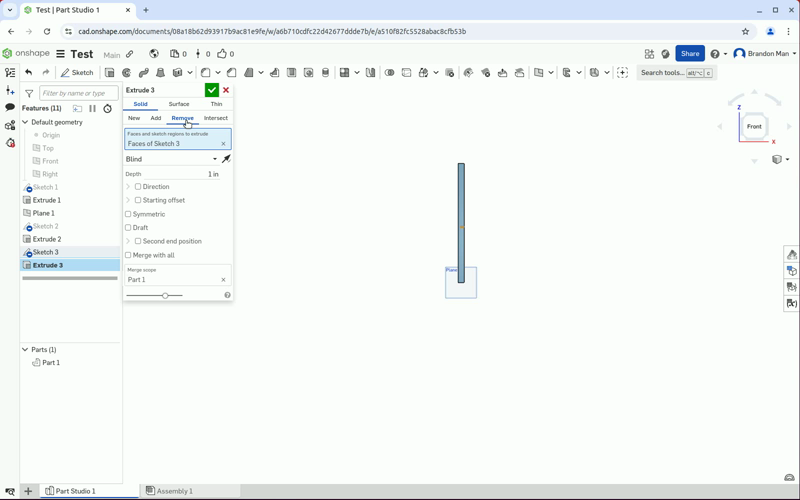
key(tab, 4)
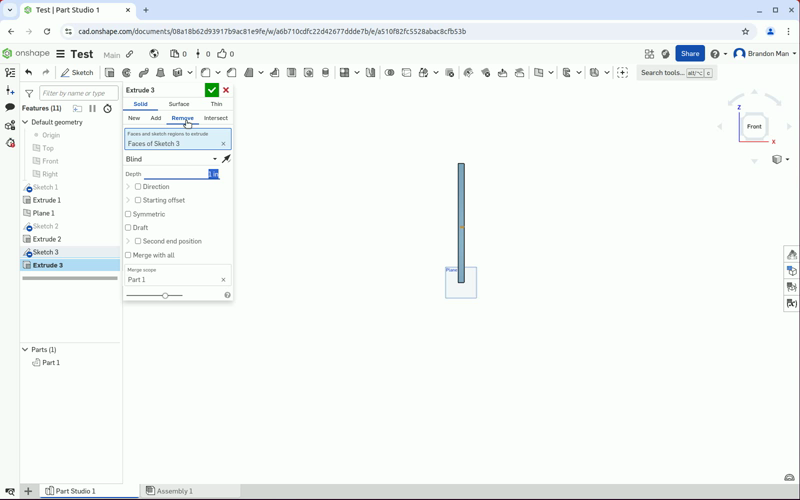
text(0.481)
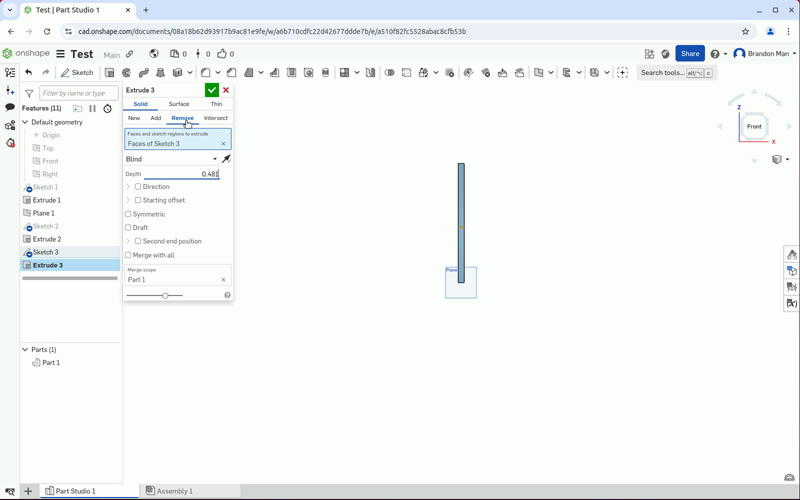
key(tab, 6)
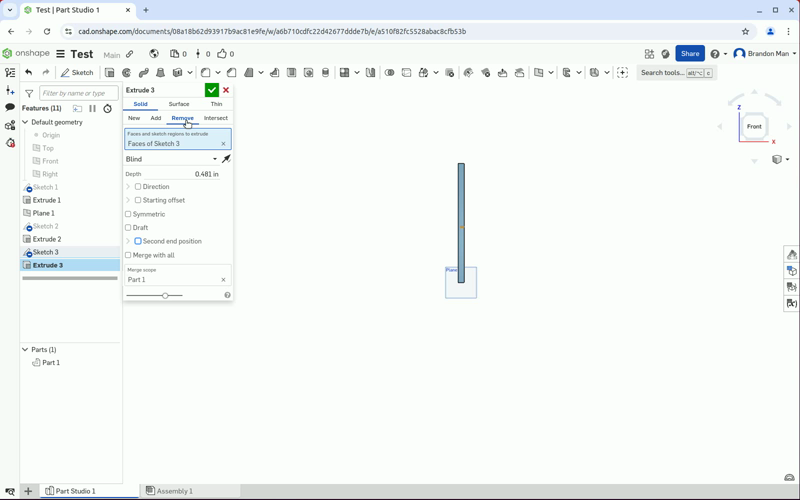
key(space)
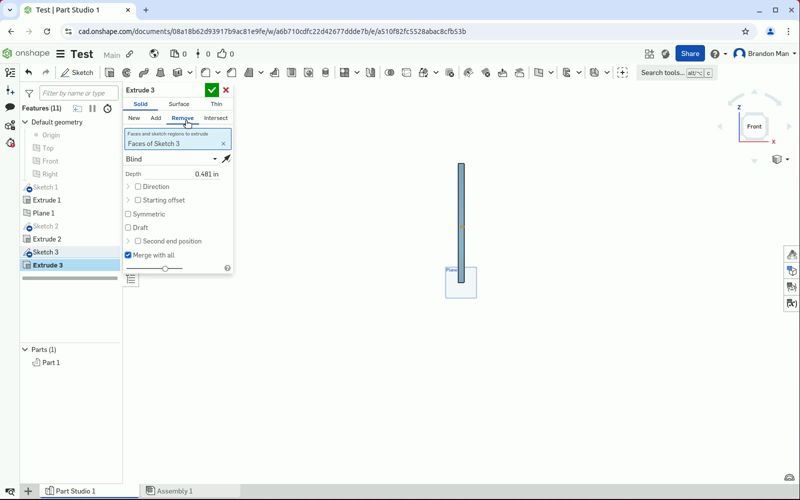
key(enter)
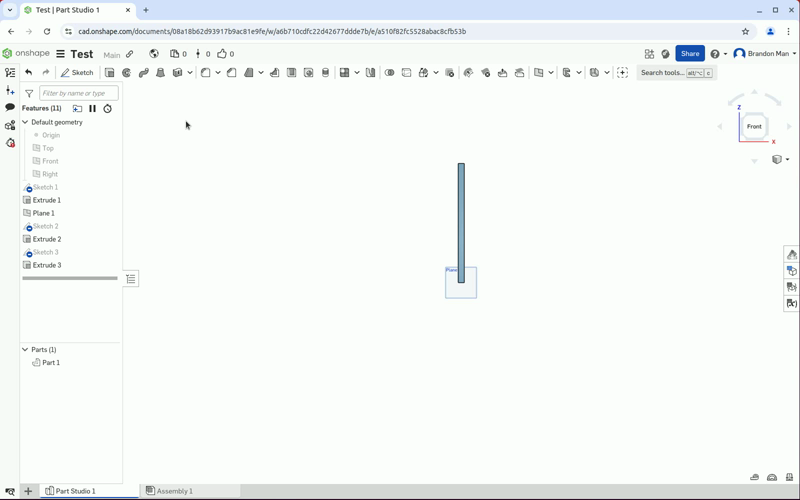
key(shift+h)
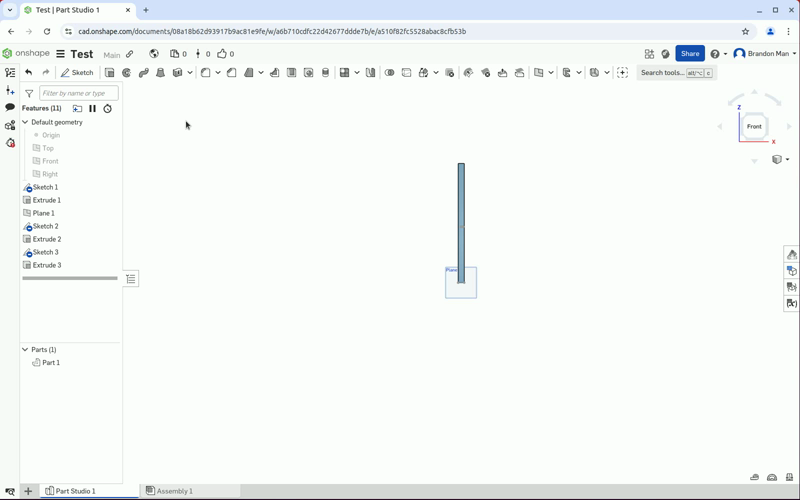
key(shift+h)
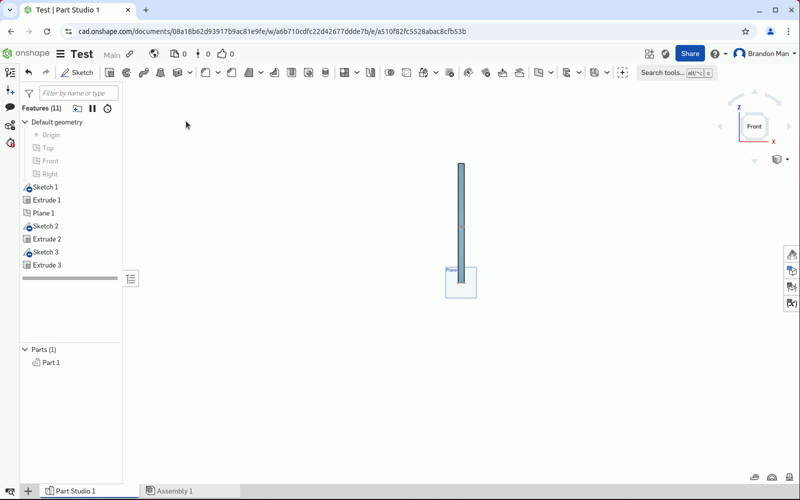
key(shift+7)
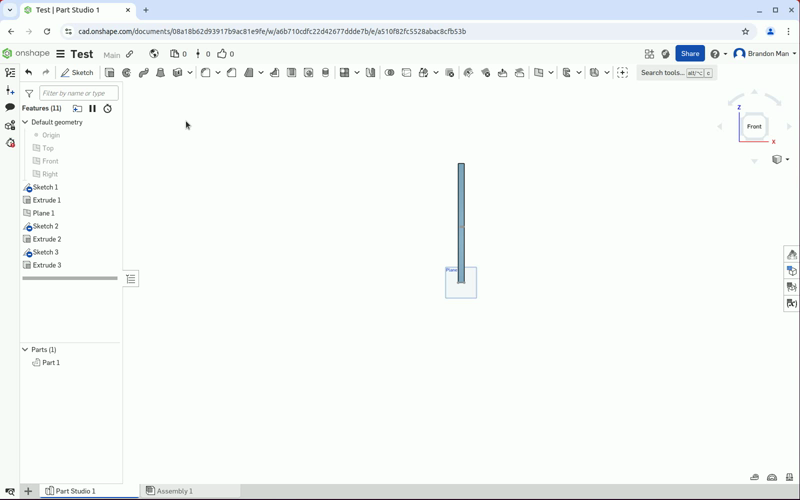
key(left, 2)
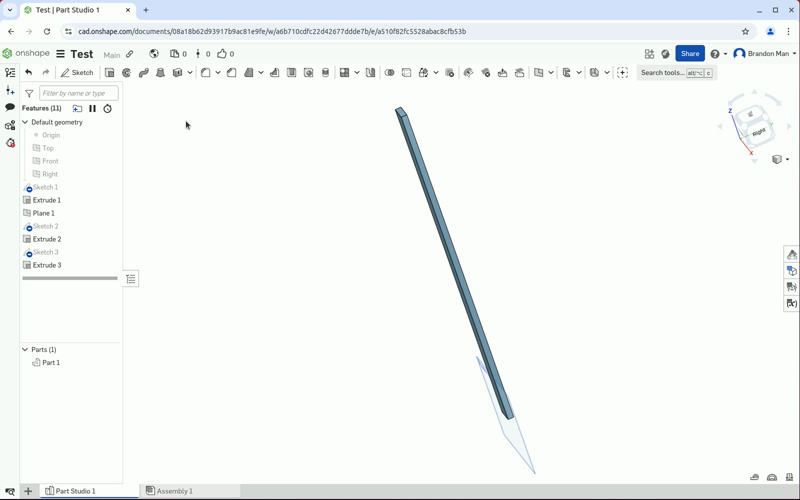
key(down, 2)
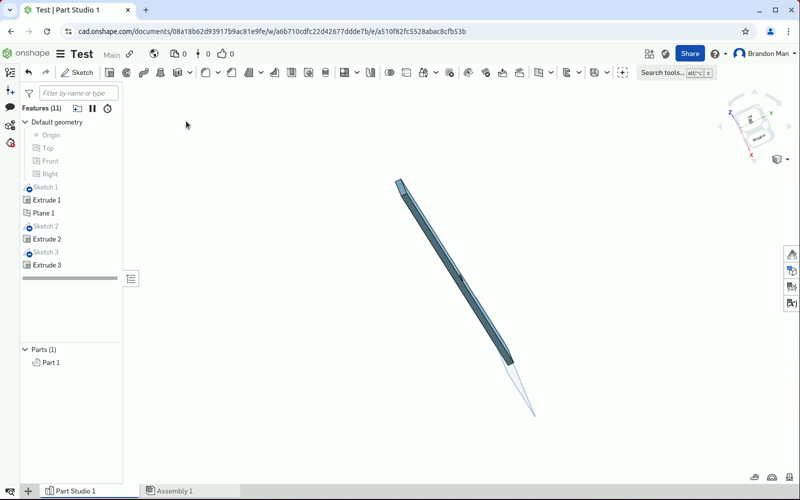
key(up, 2)
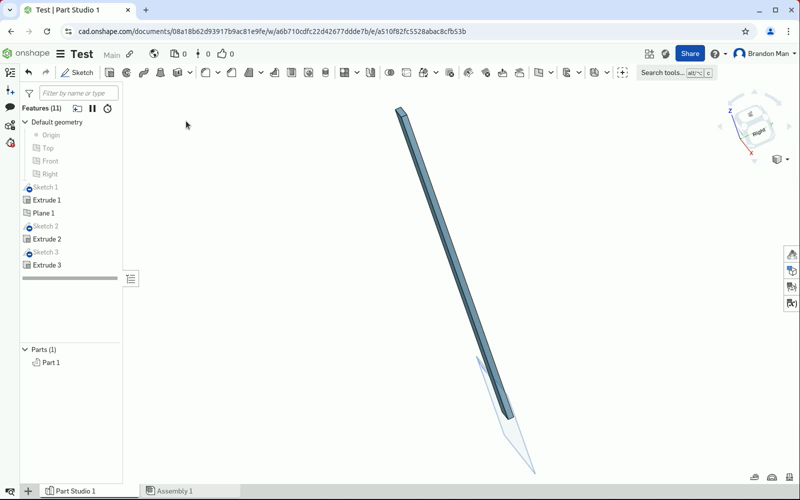
key(right, 2)
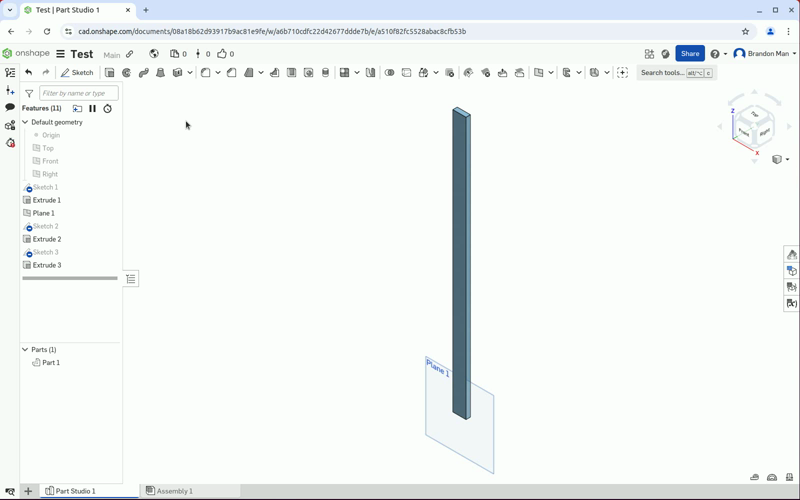
mouse_move(73, 189)
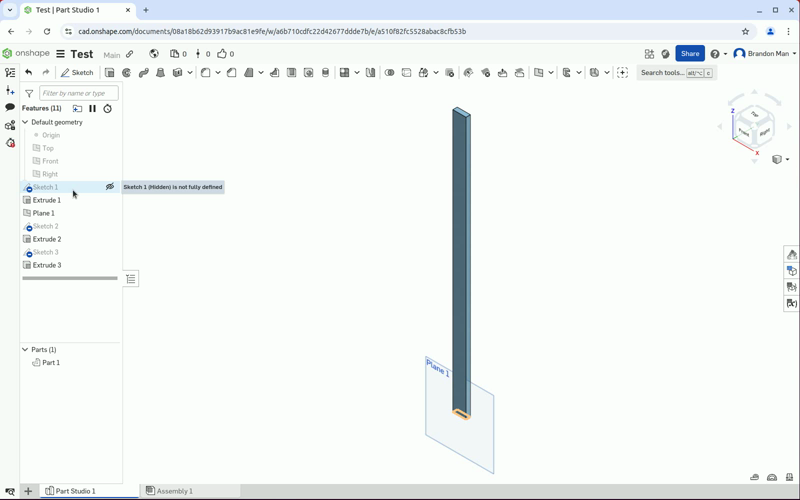
click(73, 189)